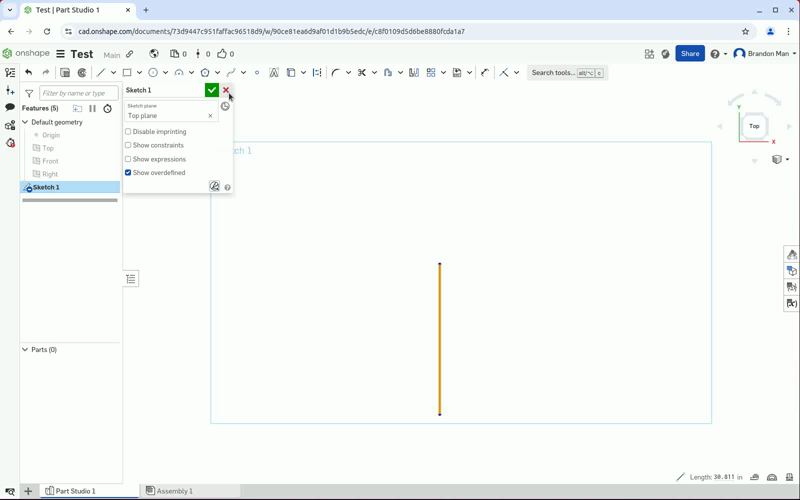
key(shift+h)
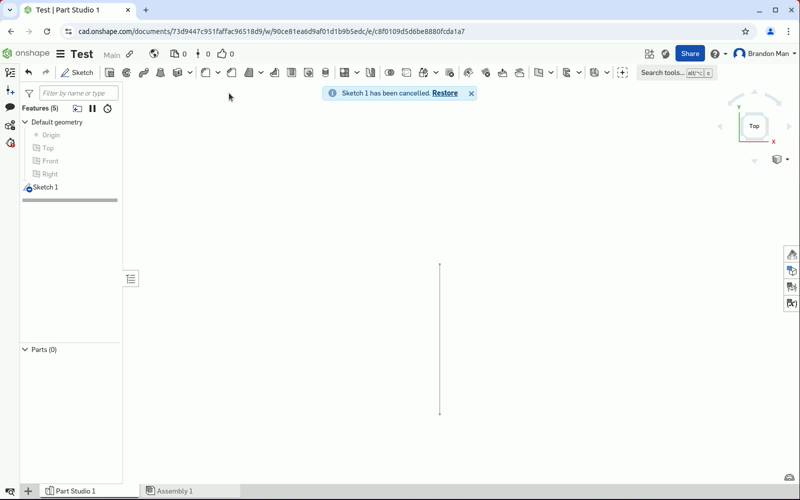
mouse_move(73, 352)
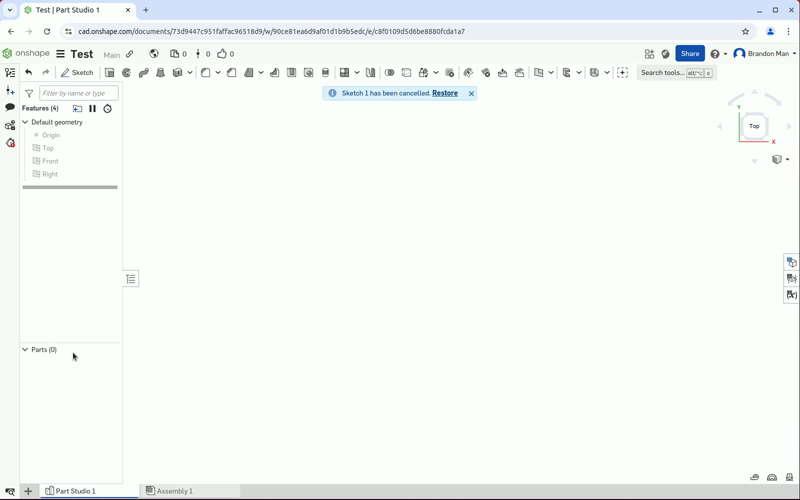
key(y)
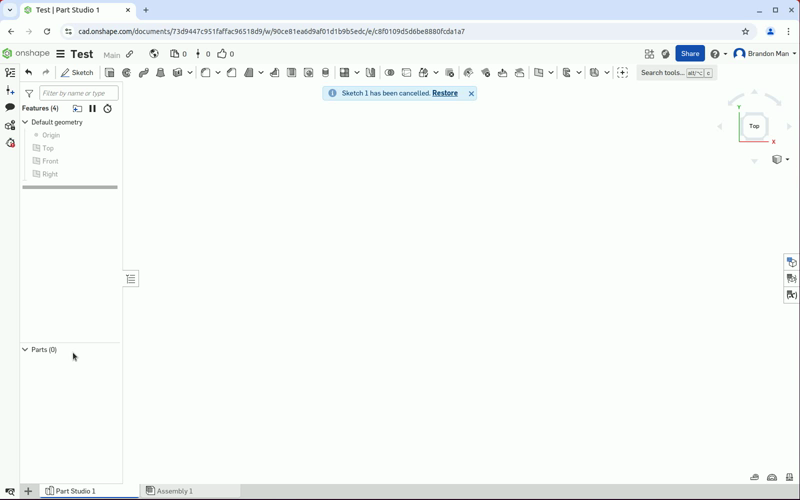
key(shift+p)
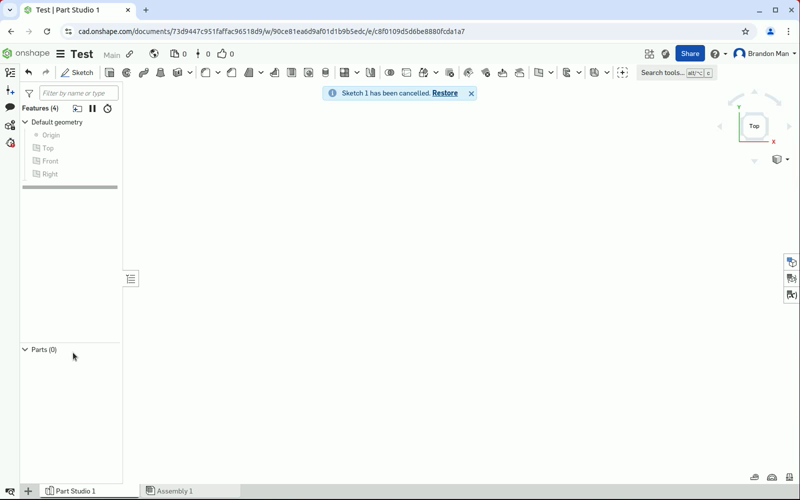
key(space)
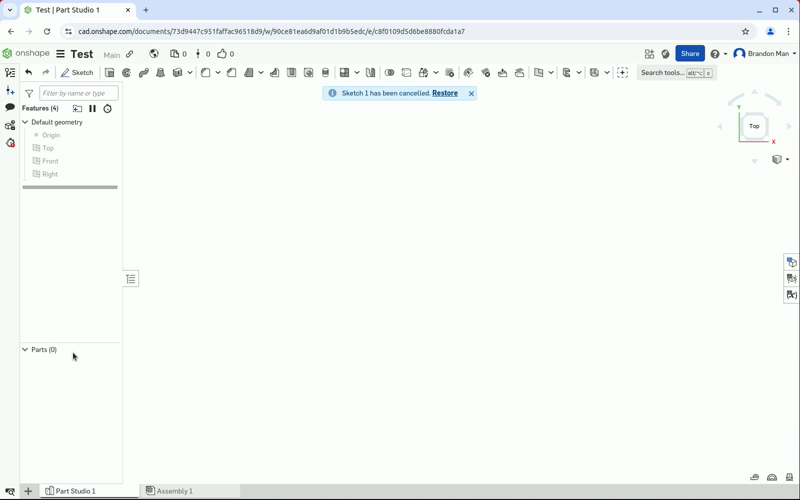
key_down(shift)
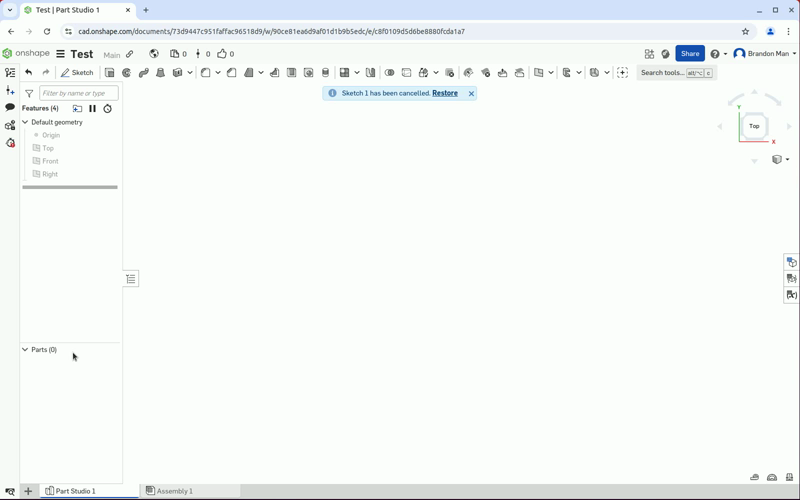
key(up)
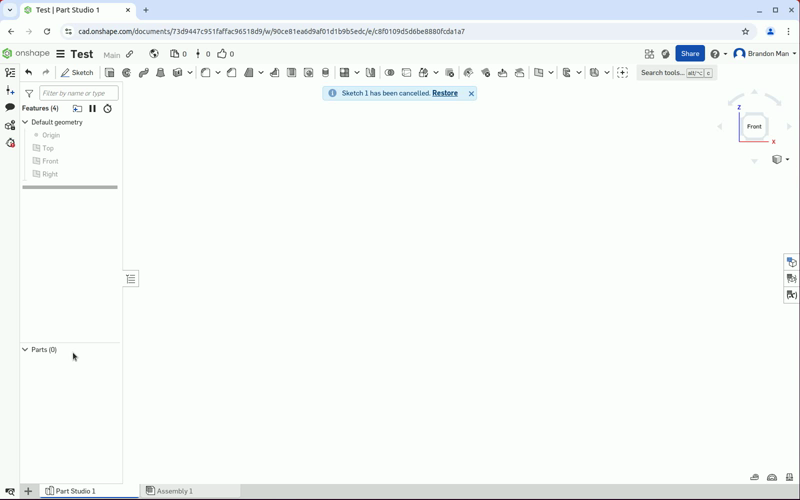
key_up(shift)
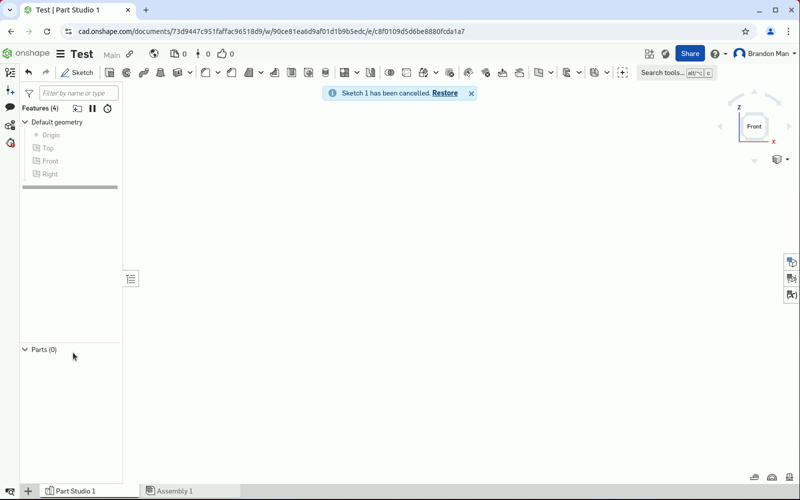
key(space)
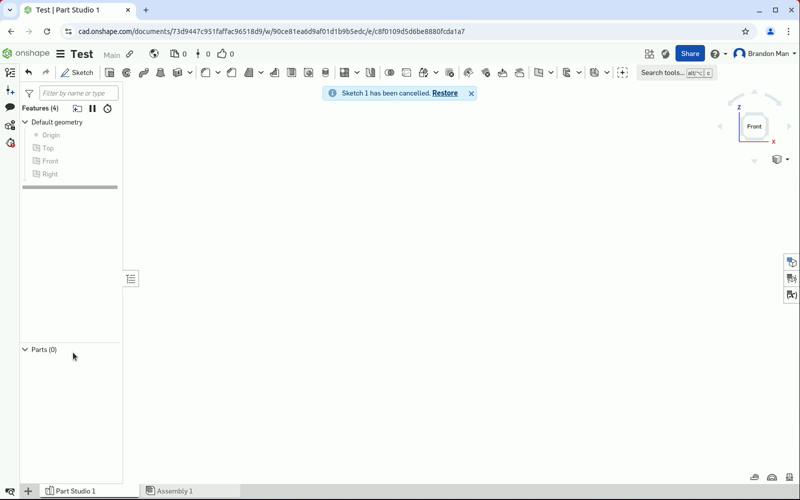
key_down(shift)
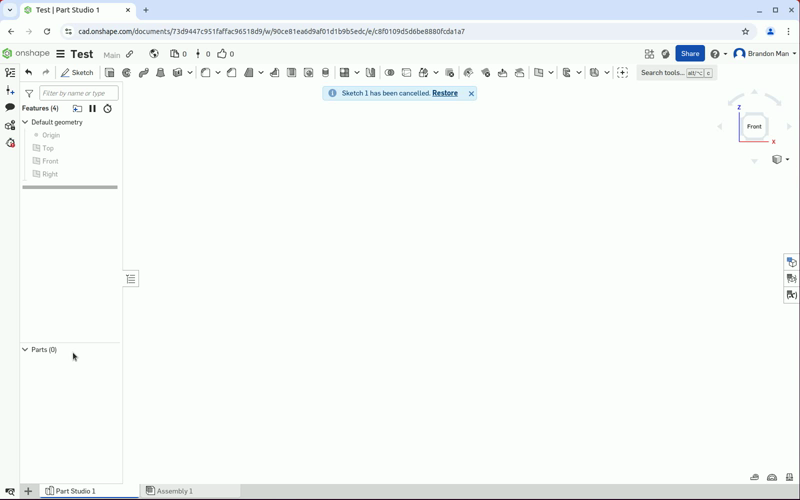
key(left)
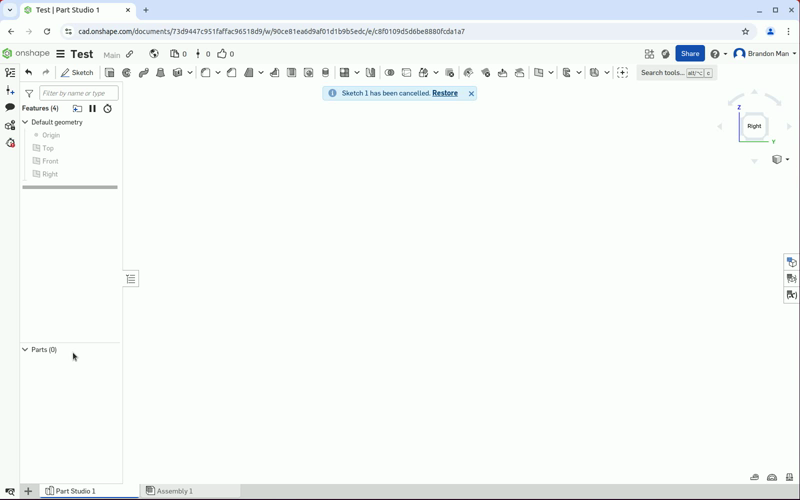
key_up(shift)
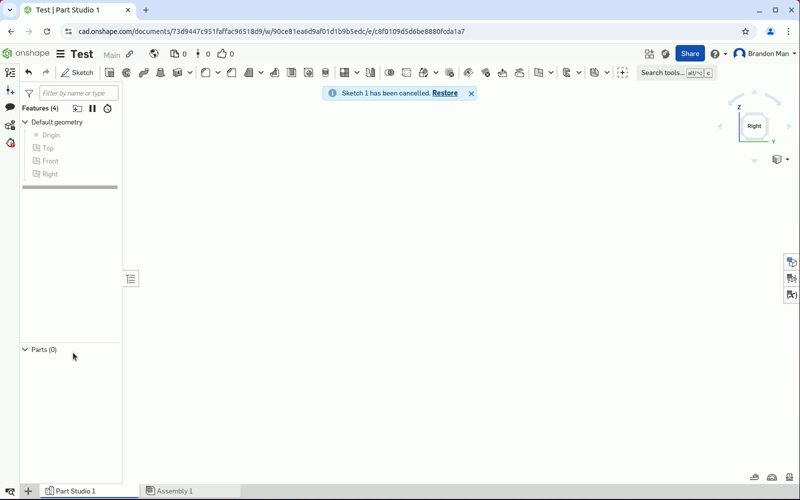
mouse_move(73, 352)
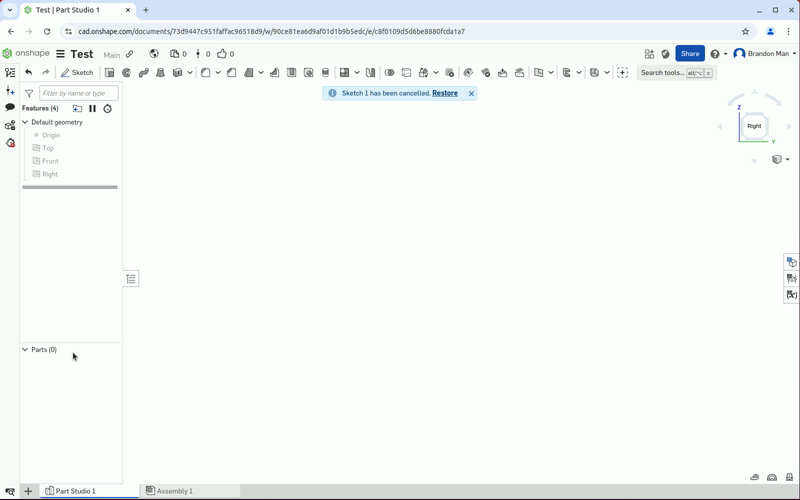
key(shift+y)
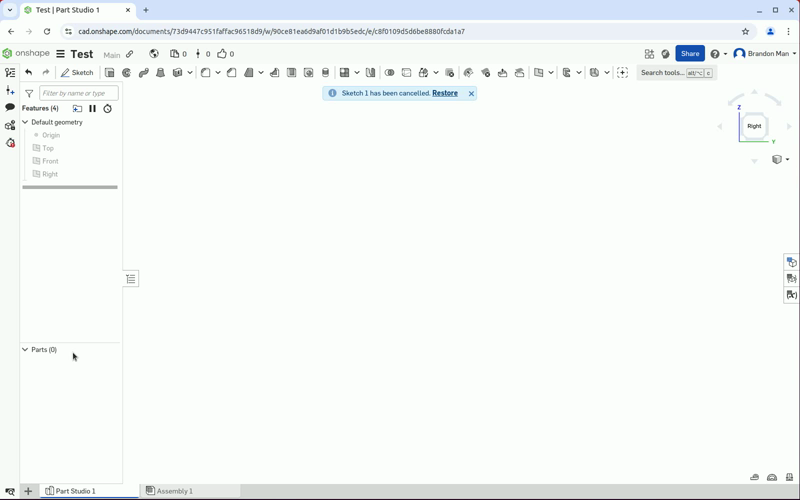
key(shift+s)
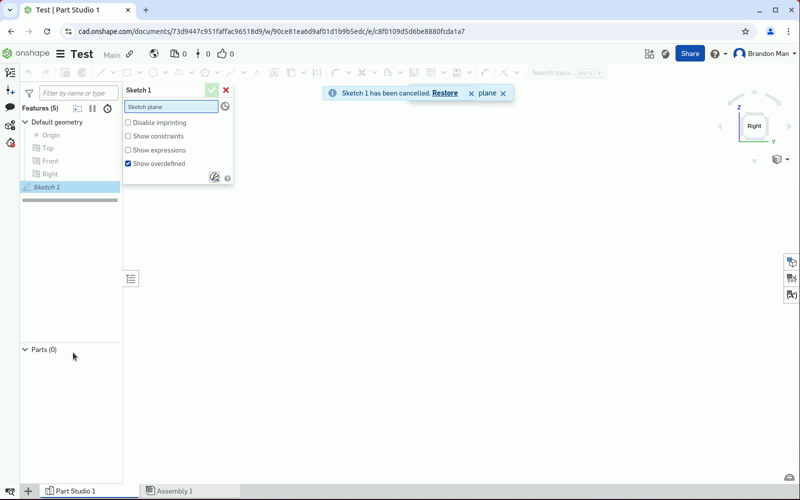
mouse_move(73, 176)
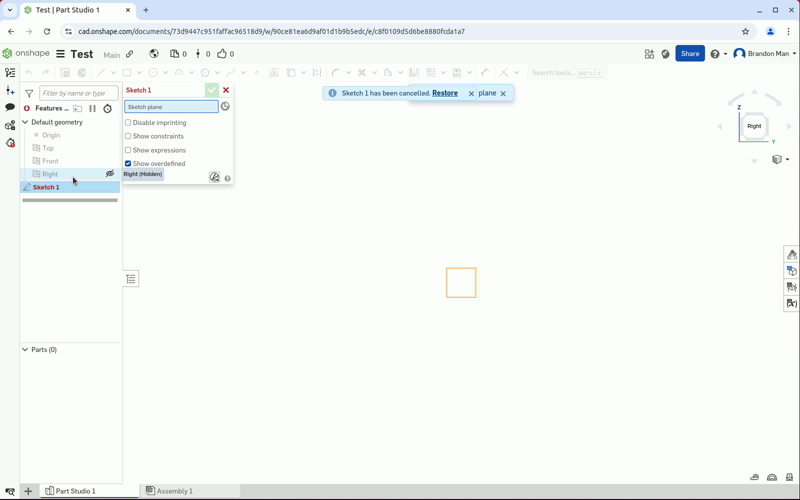
click(73, 176)
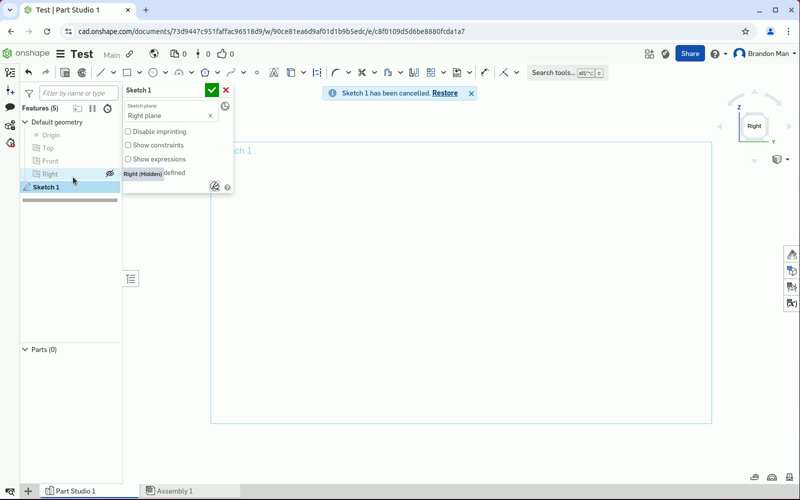
mouse_move(73, 352)
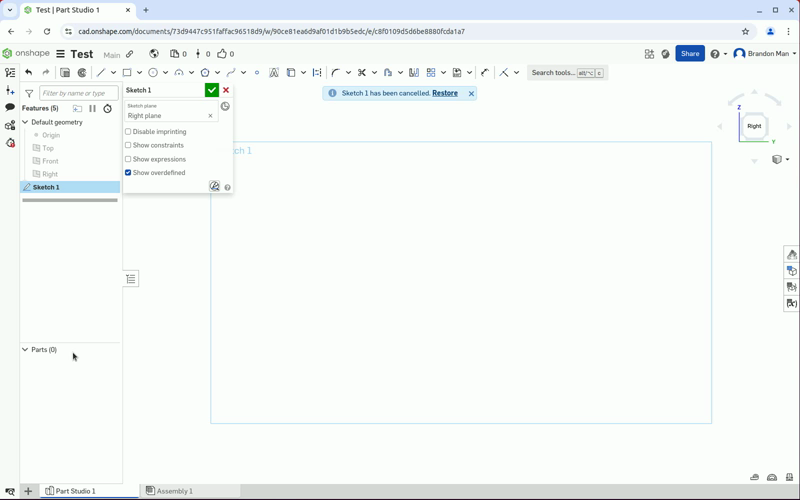
key(y)
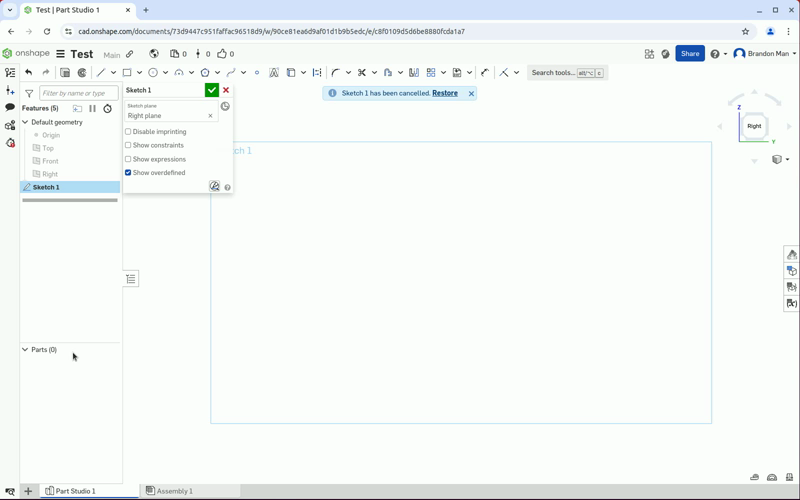
key(l)
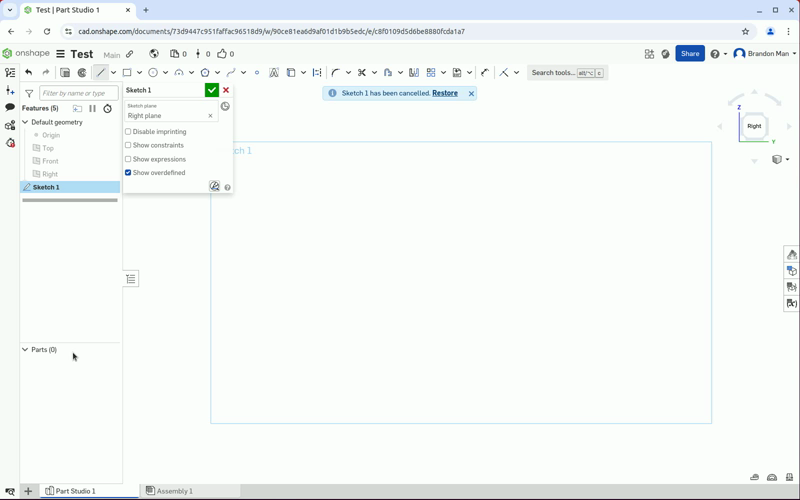
key_down(shift)
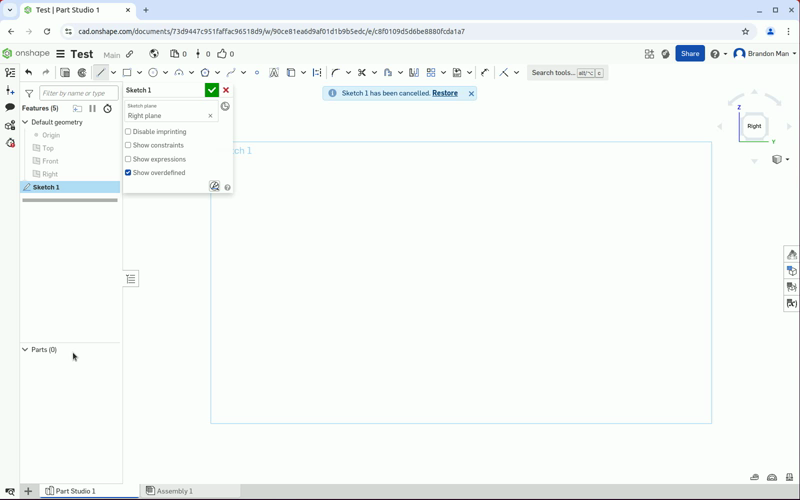
mouse_move(460, 282)
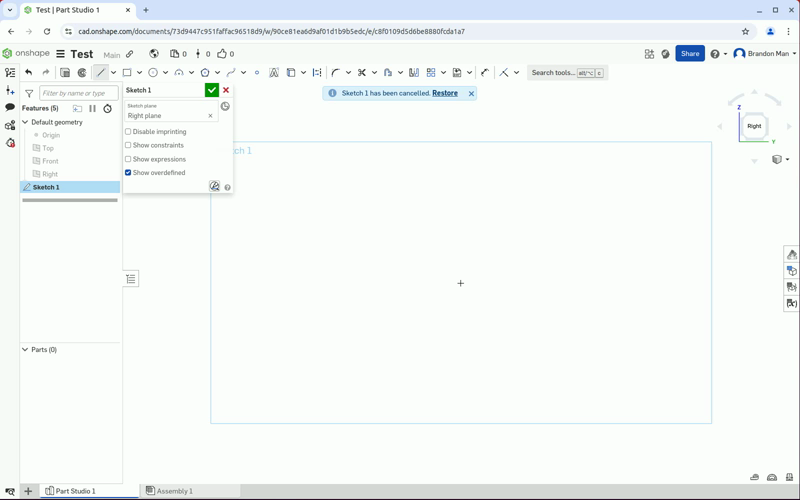
click(460, 282)
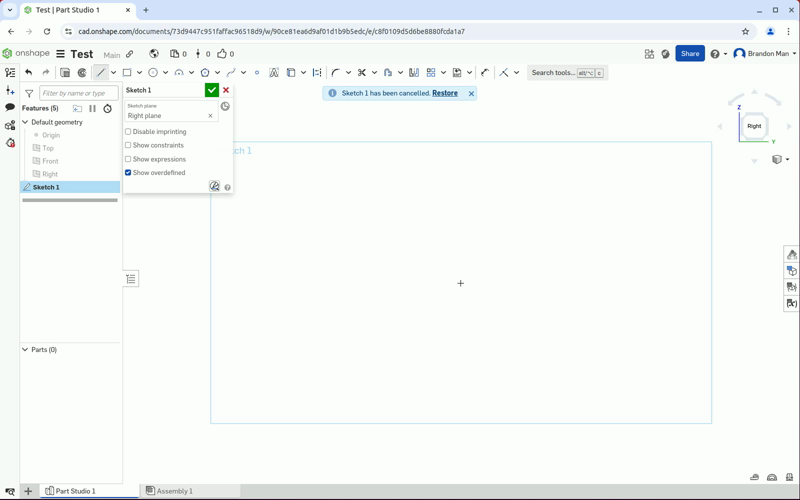
key_up(shift)
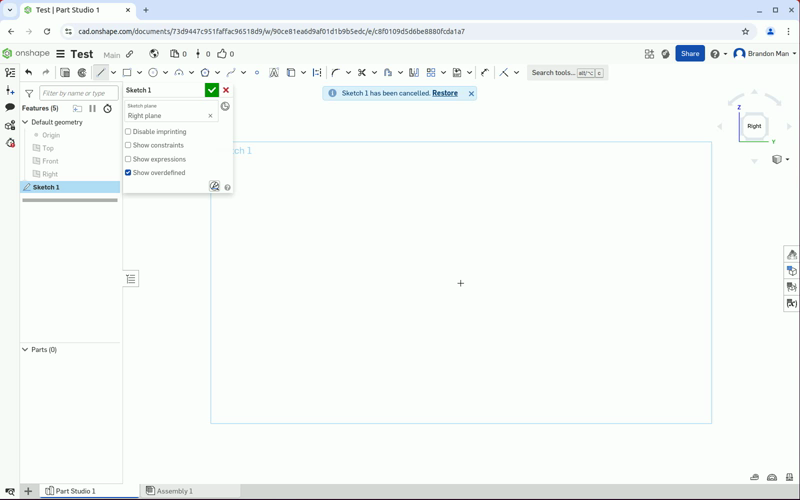
key_down(shift)
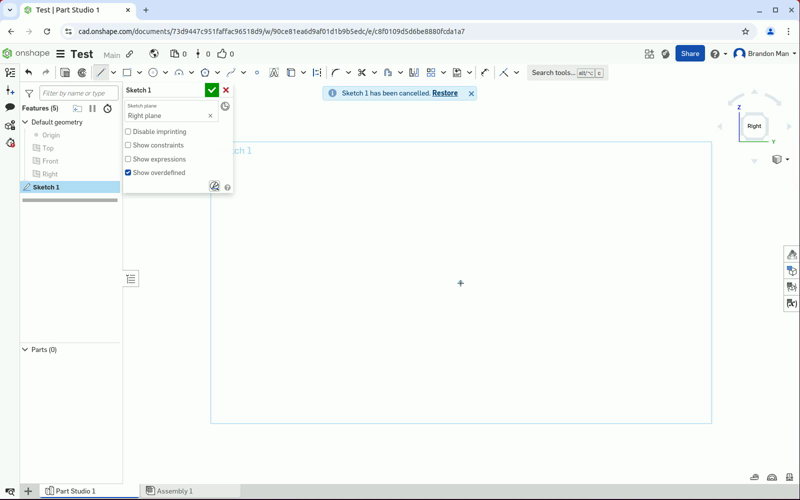
mouse_move(490, 282)
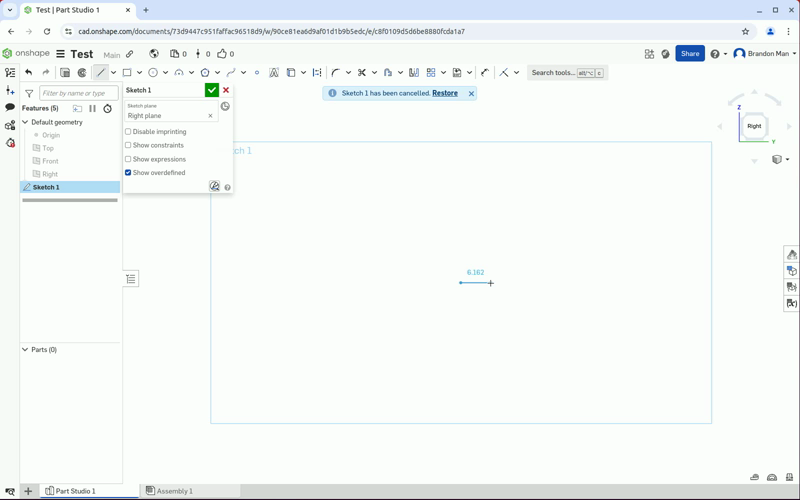
mouse_move(480, 282)
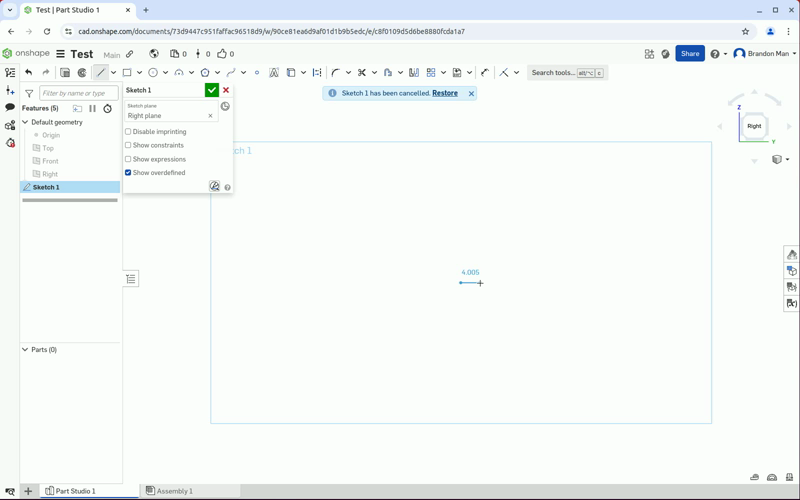
click(480, 282)
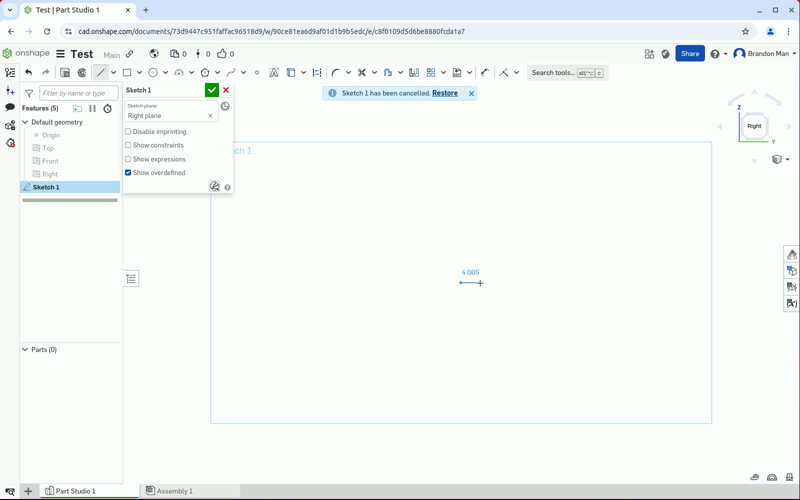
key_up(shift)
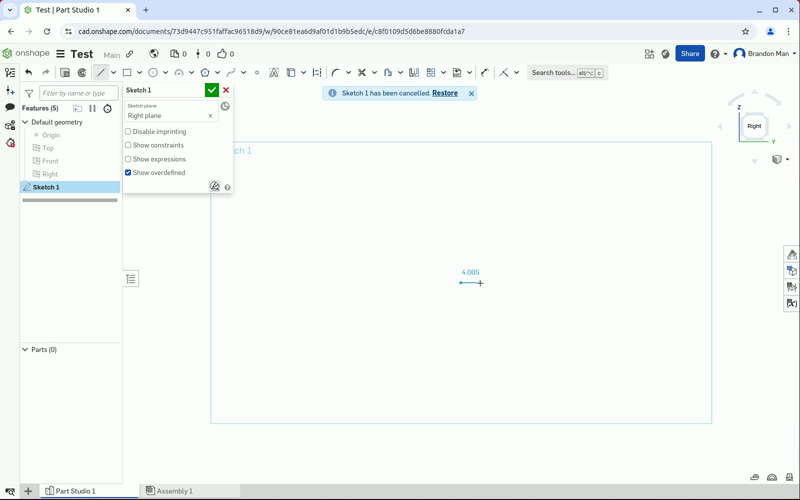
key_down(shift)
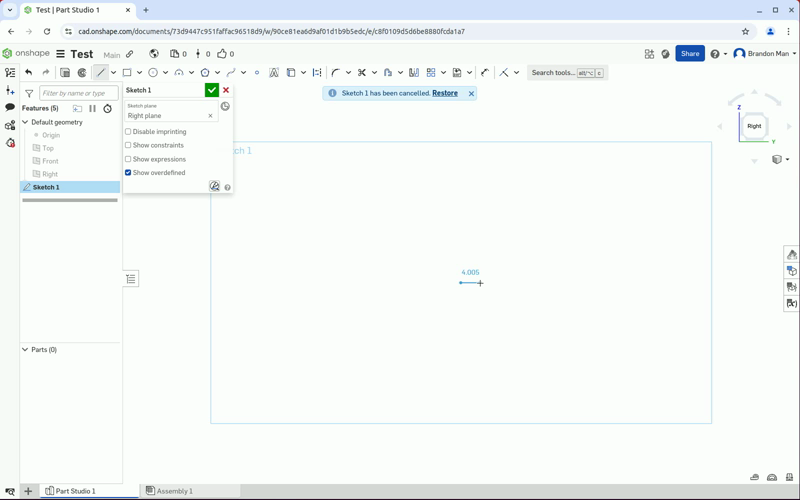
mouse_move(510, 282)
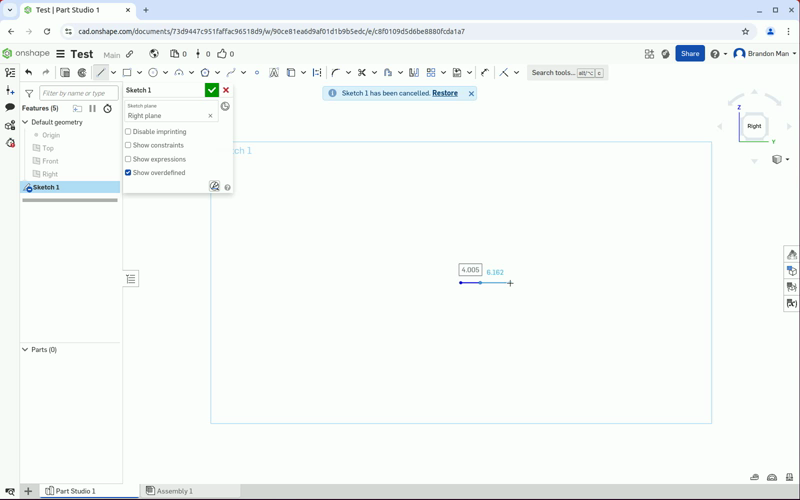
mouse_move(480, 263)
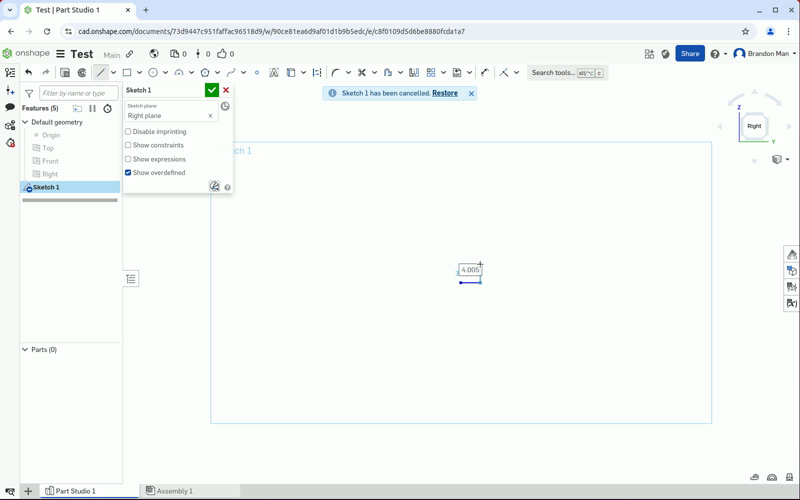
click(480, 263)
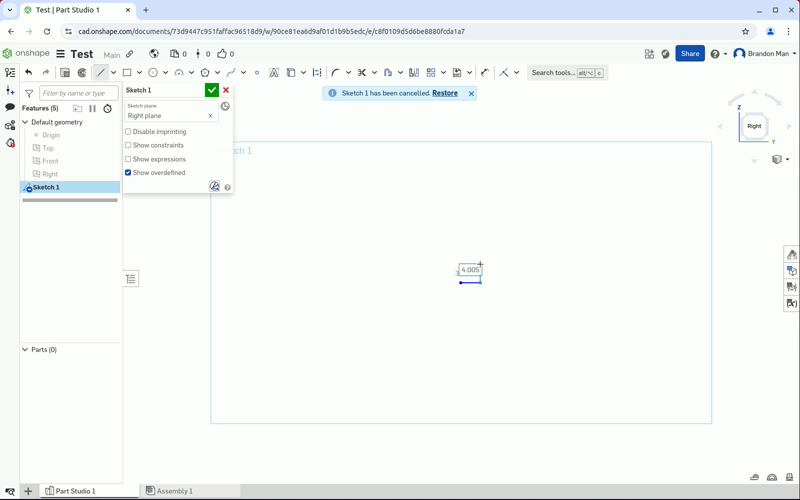
key_up(shift)
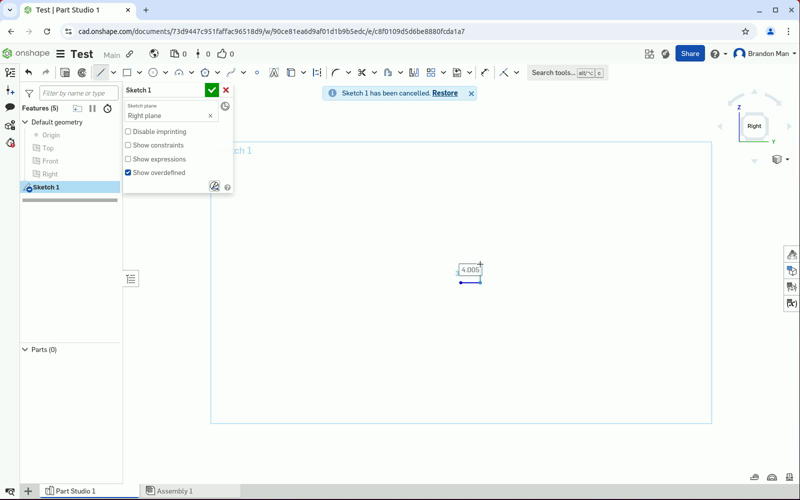
key_down(shift)
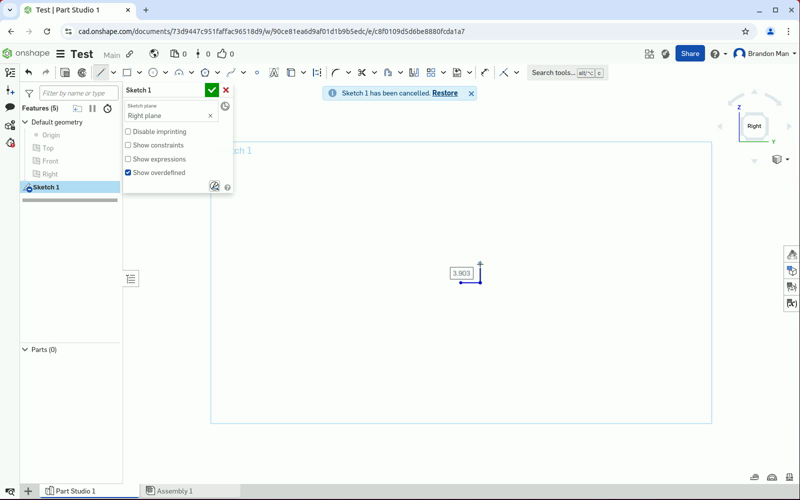
mouse_move(510, 263)
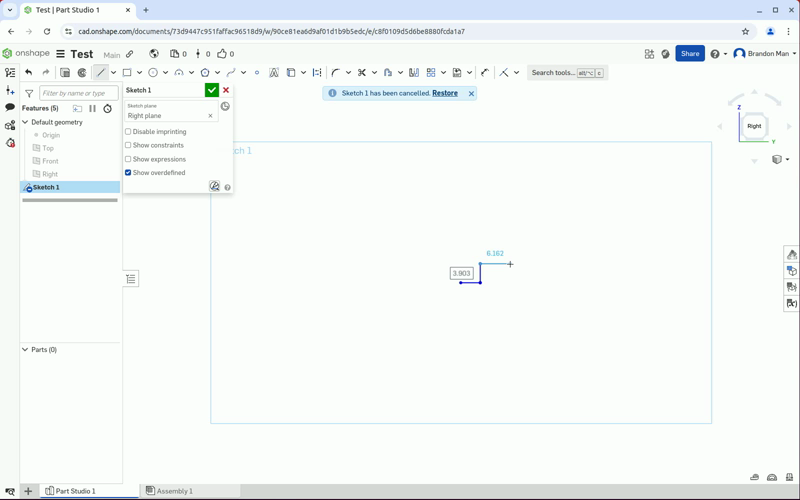
mouse_move(480, 253)
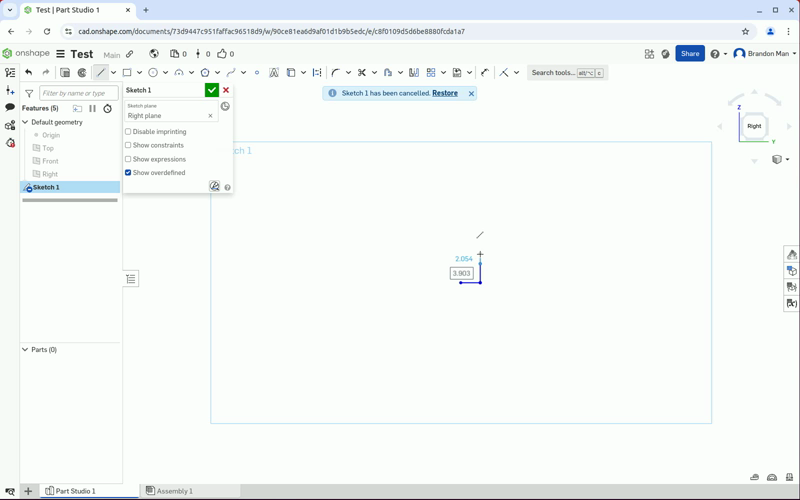
click(480, 253)
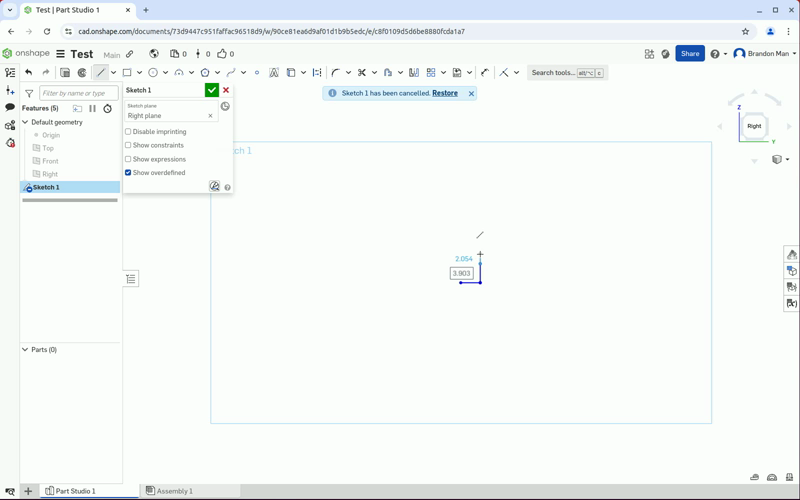
key_up(shift)
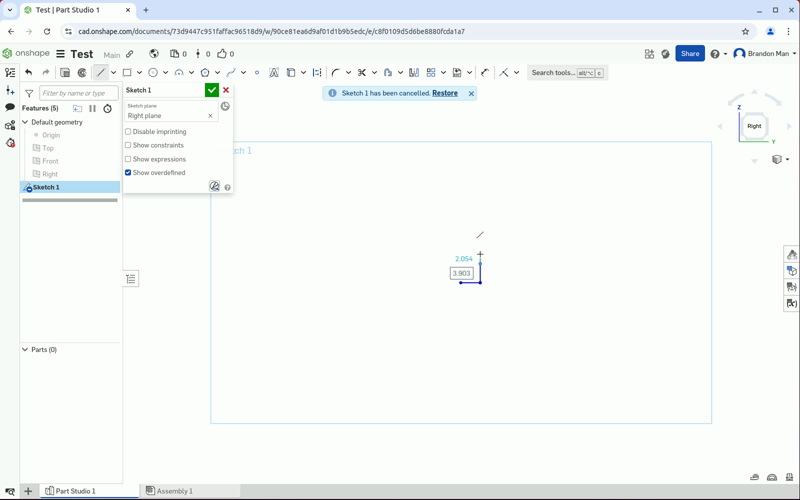
key_down(shift)
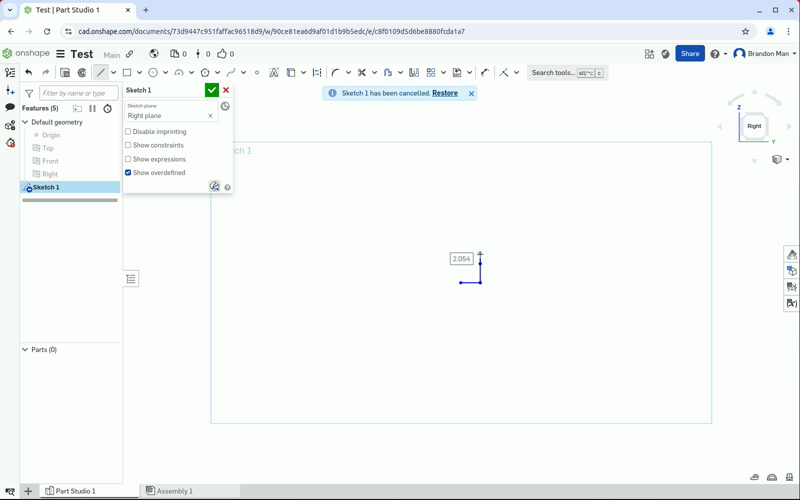
mouse_move(510, 253)
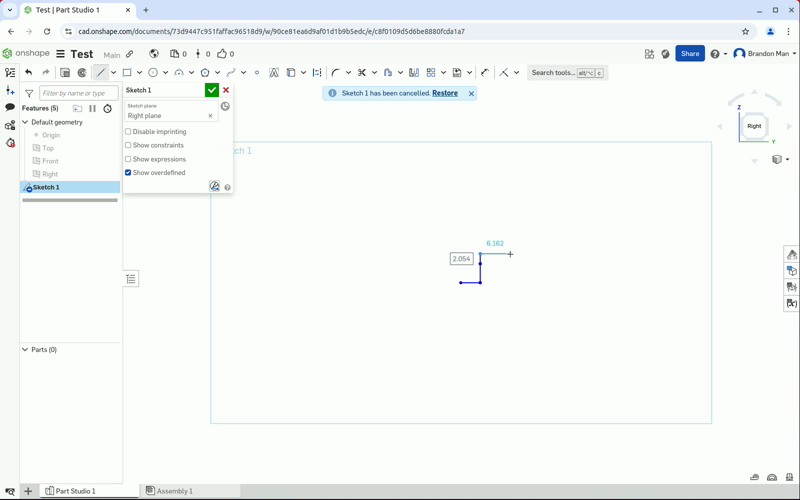
mouse_move(460, 253)
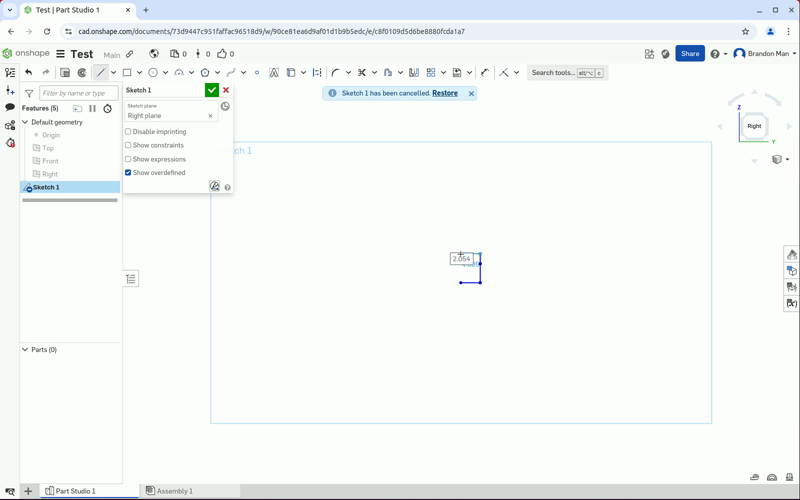
click(460, 253)
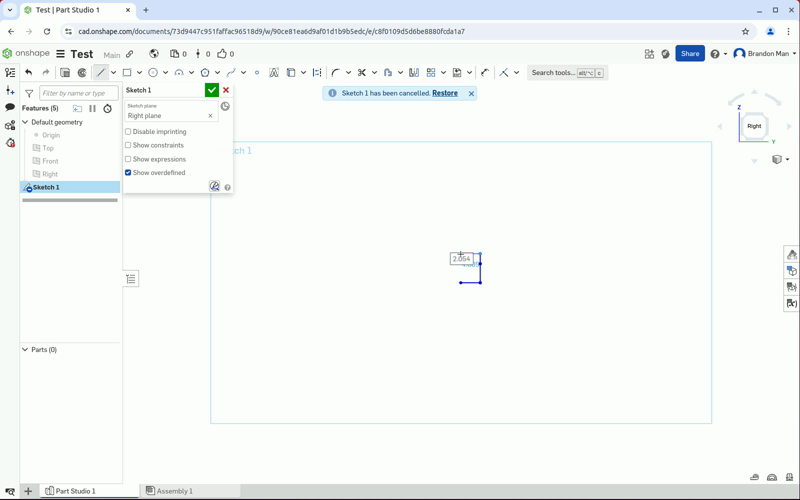
key_up(shift)
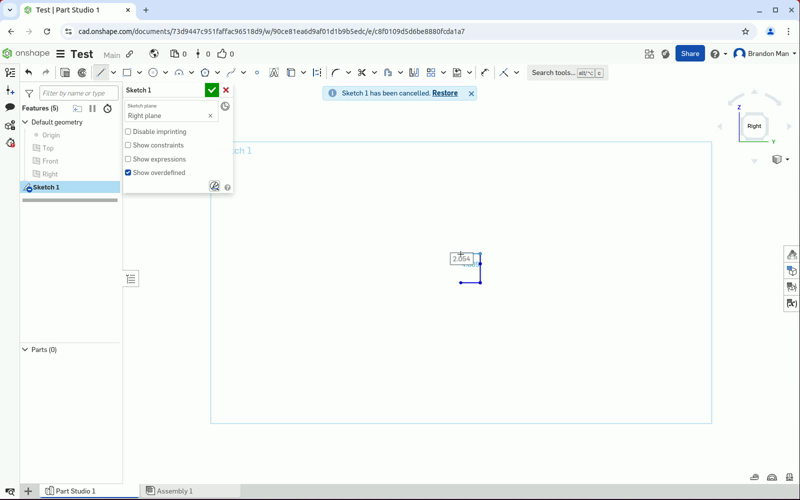
mouse_move(490, 253)
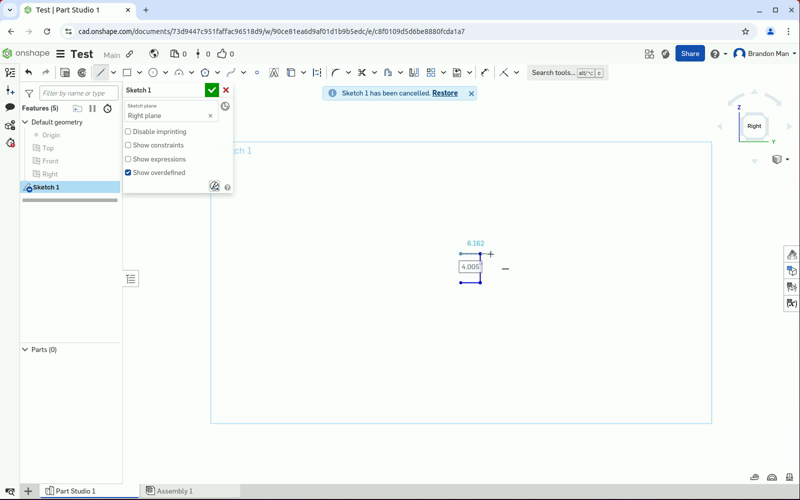
key_down(shift)
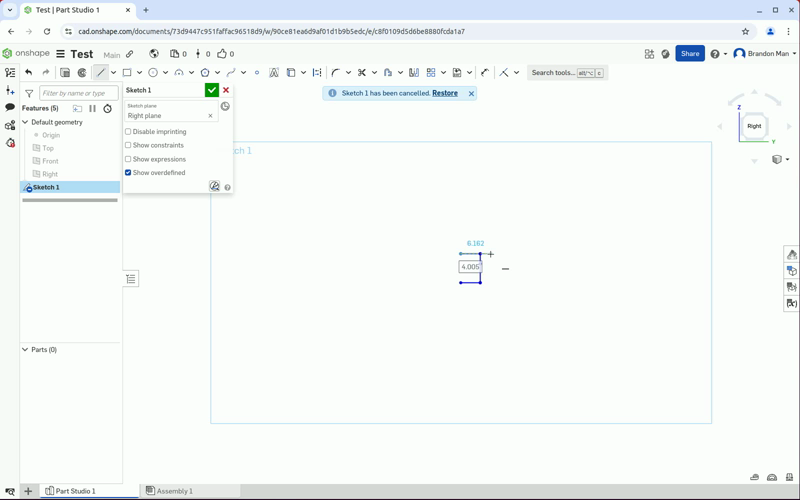
mouse_move(460, 282)
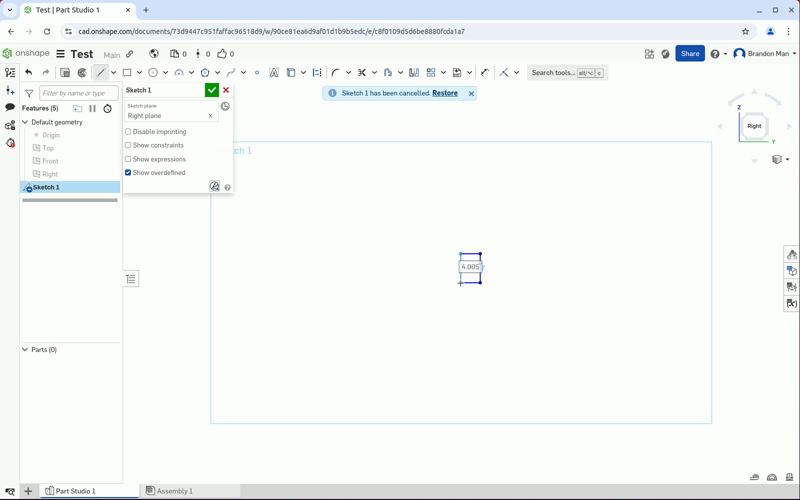
key_up(shift)
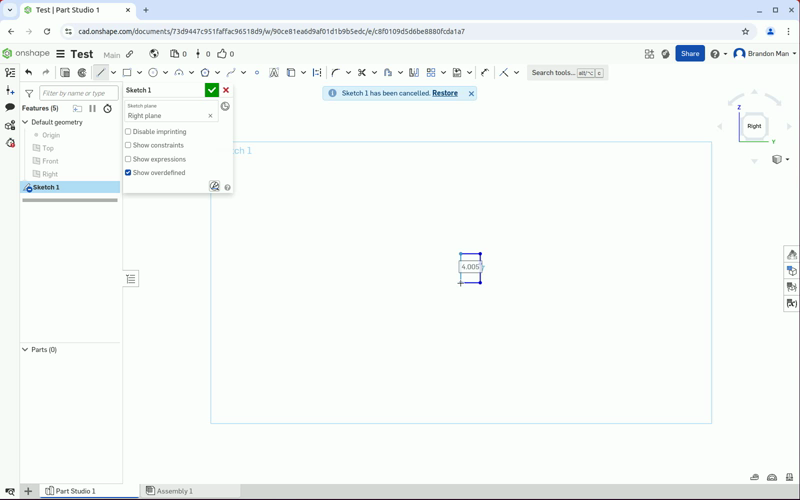
click(460, 282)
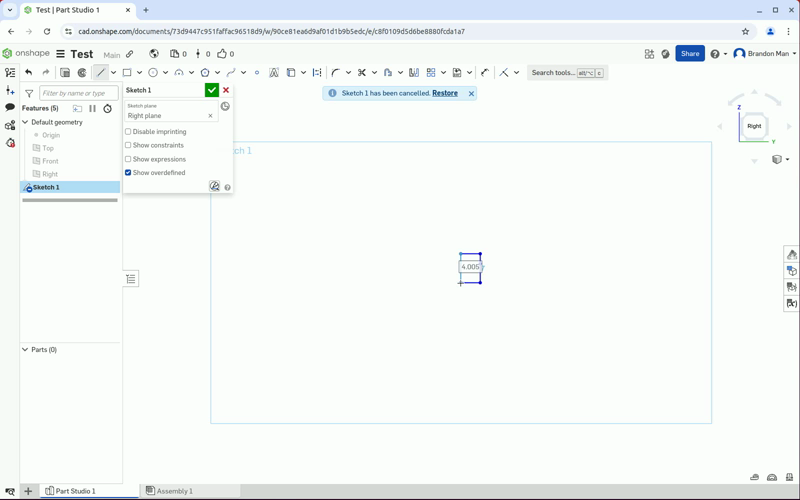
key(esc)
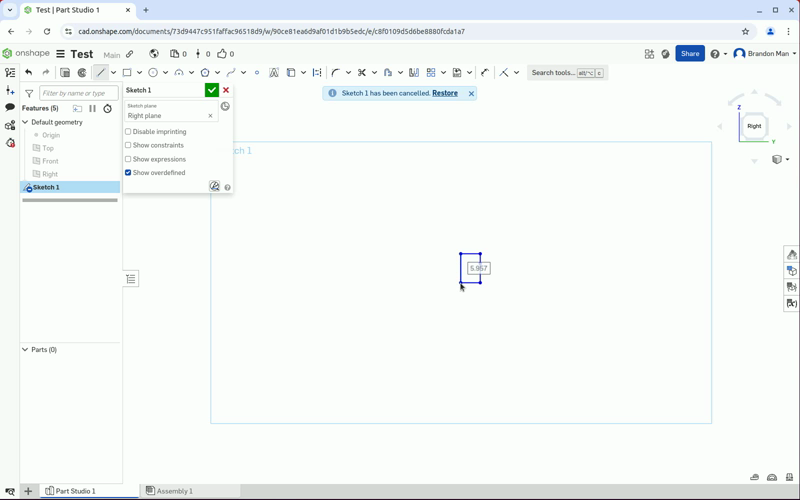
mouse_move(474, 281)
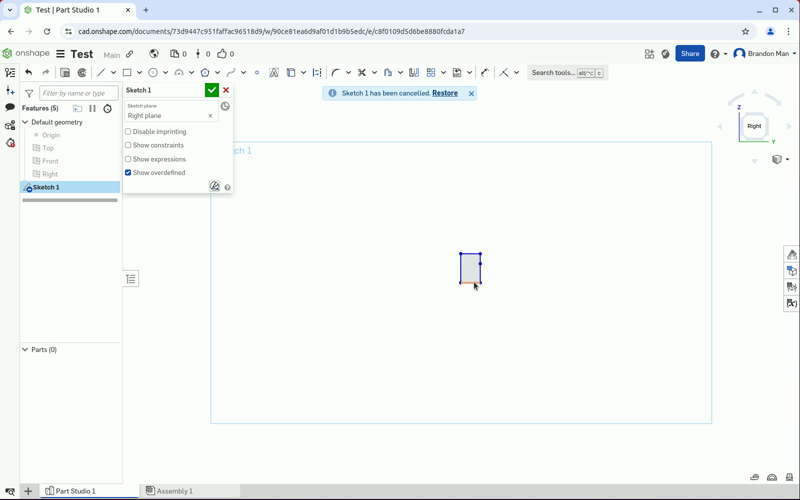
scroll(6)
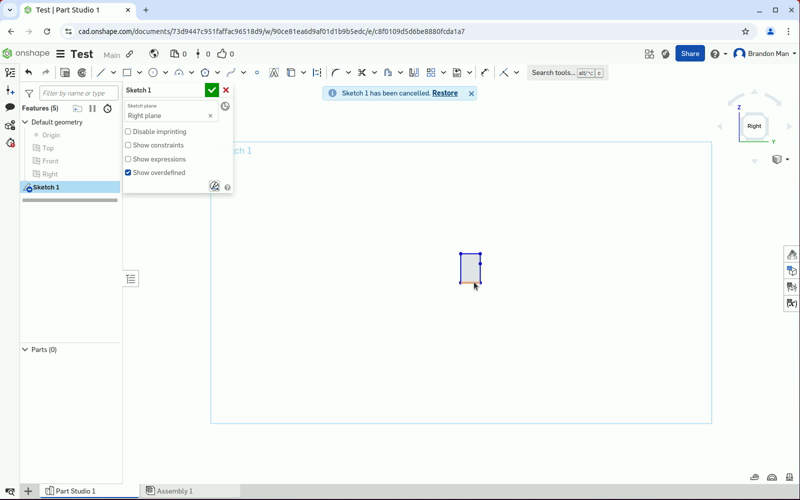
scroll(6)
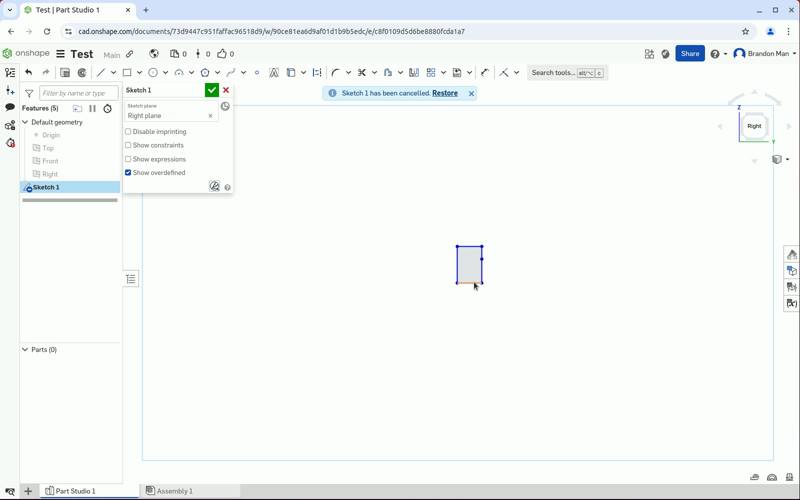
scroll(6)
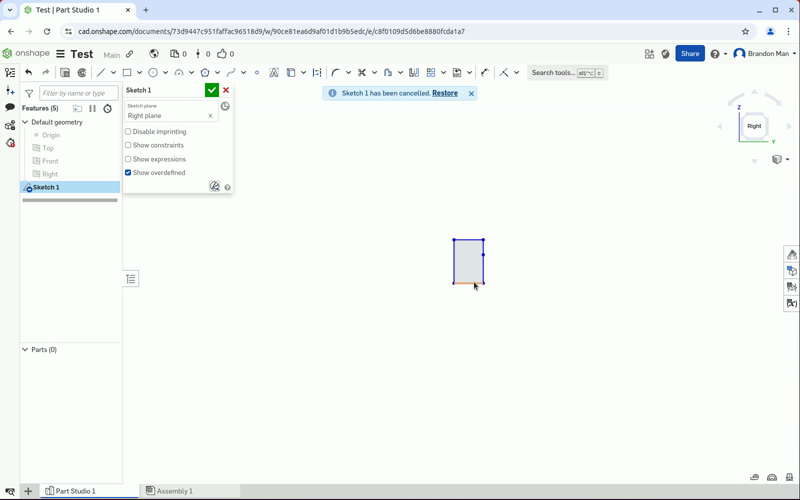
scroll(6)
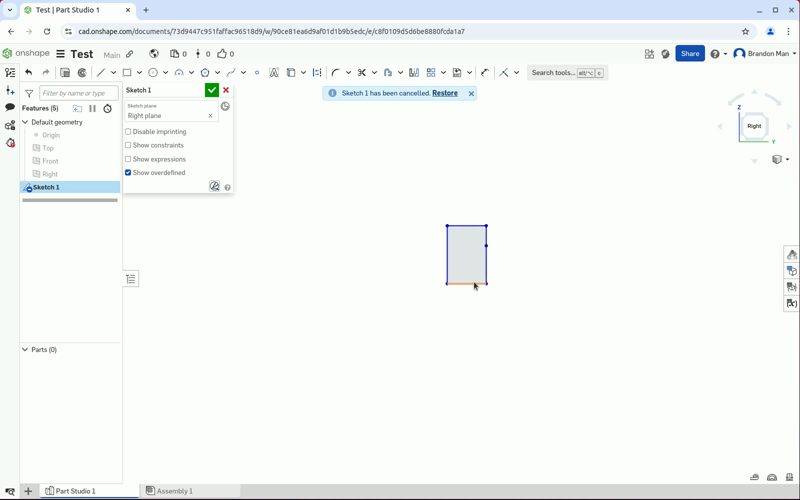
scroll(6)
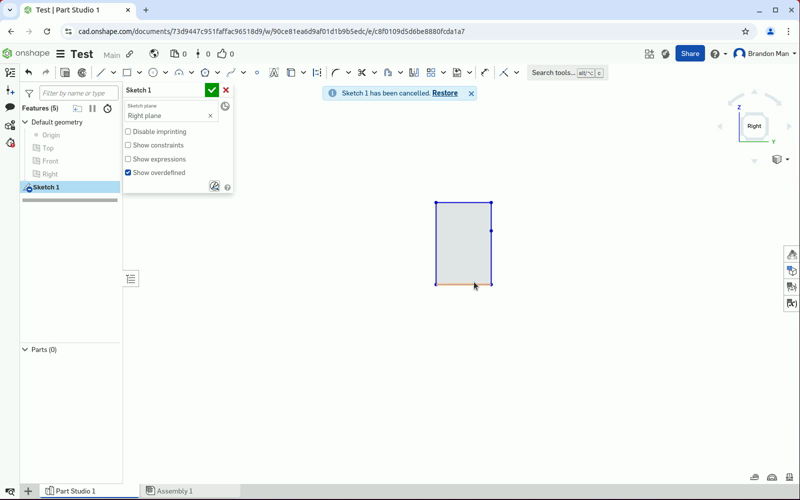
scroll(6)
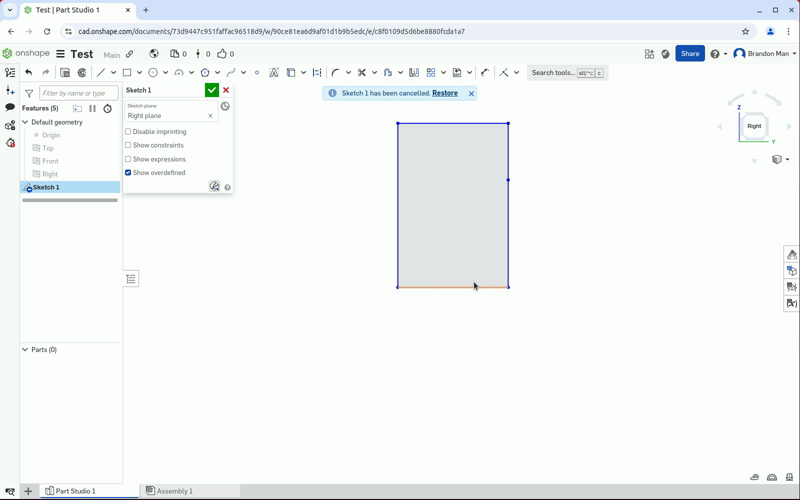
scroll(6)
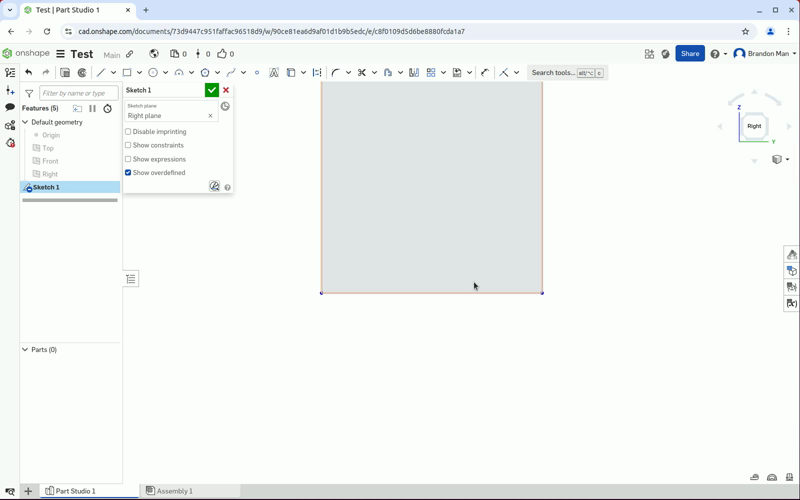
click(474, 281)
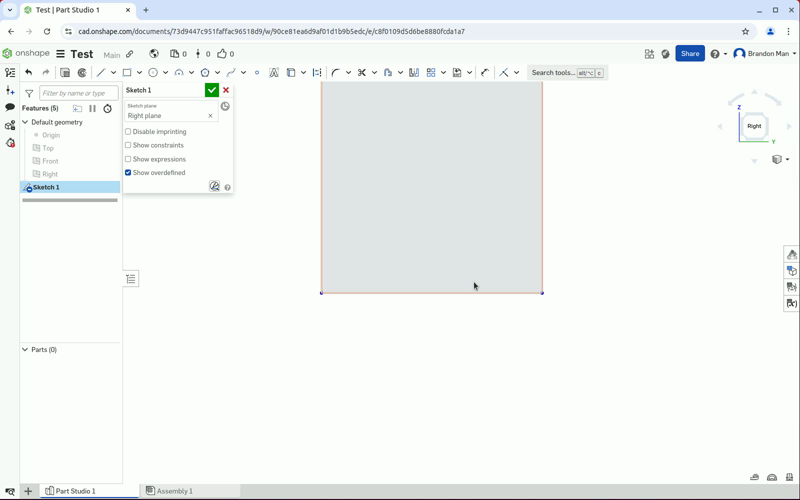
scroll(-6)
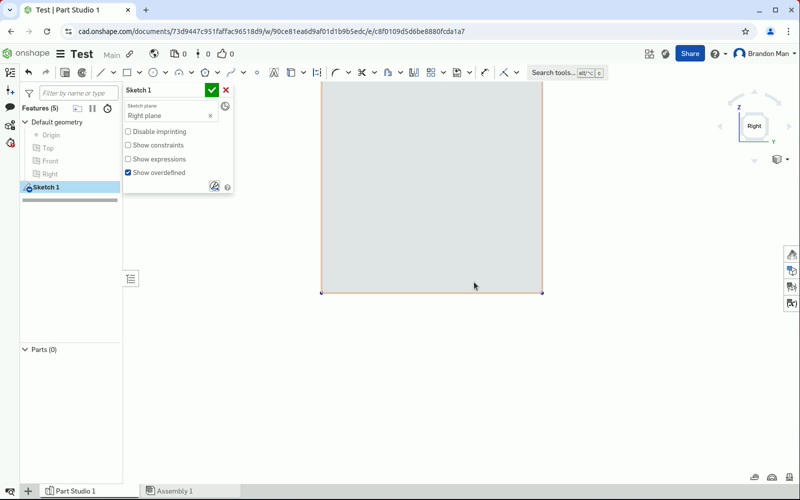
scroll(-6)
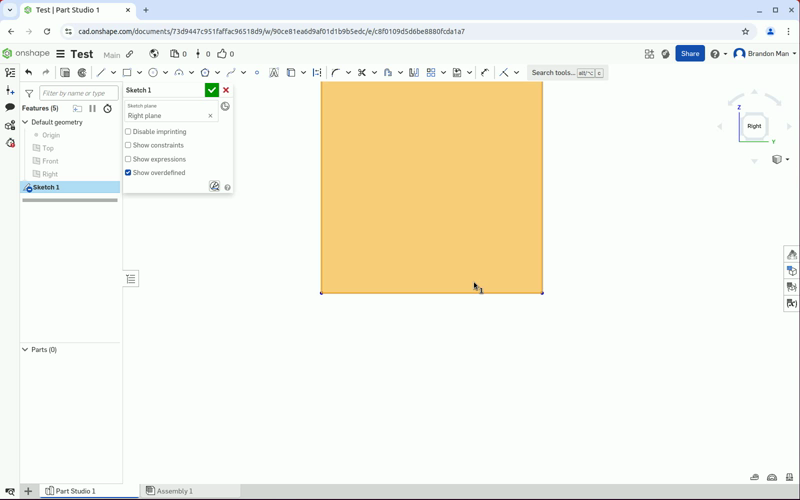
scroll(-6)
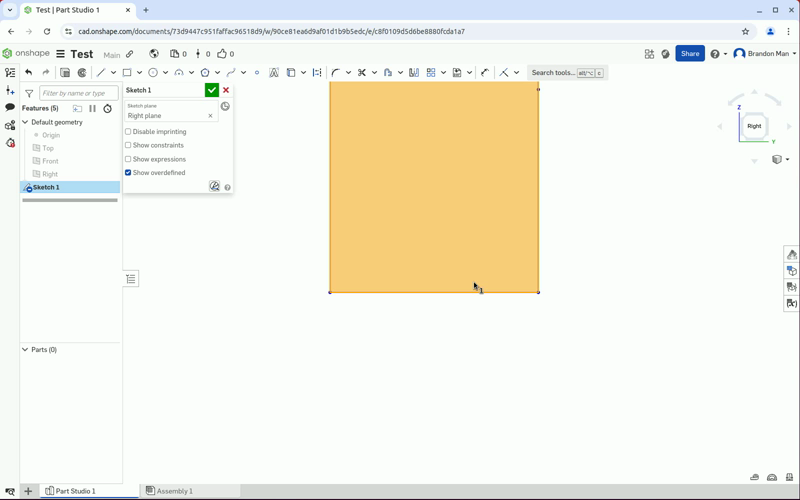
scroll(-6)
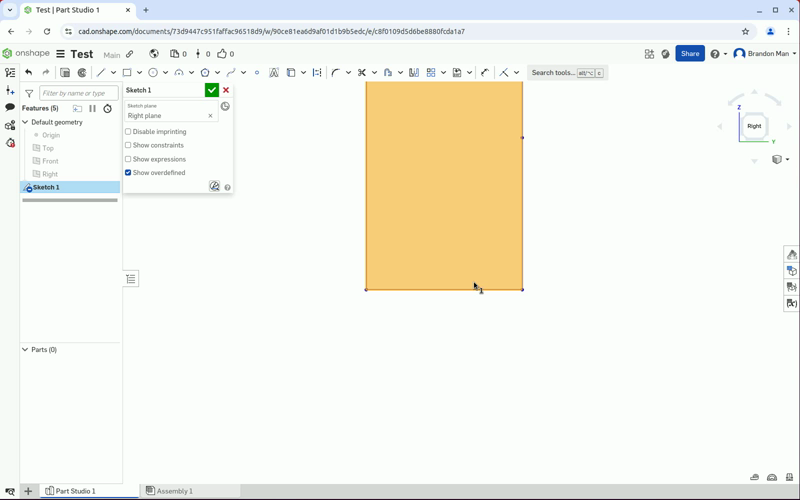
scroll(-6)
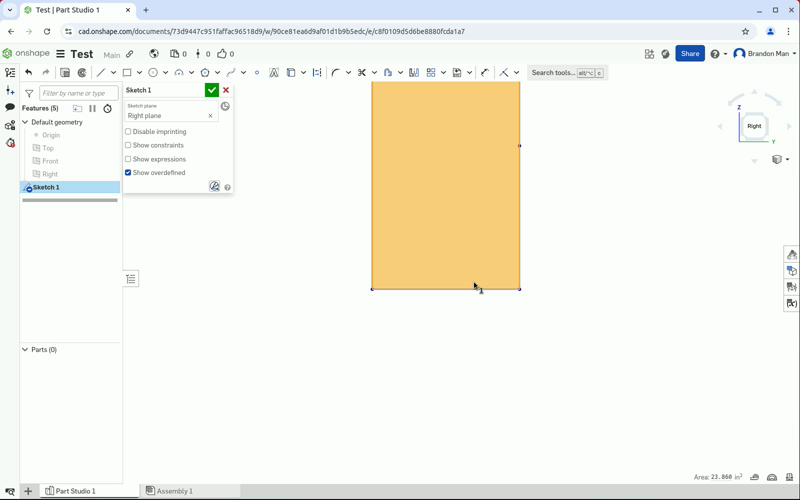
scroll(-6)
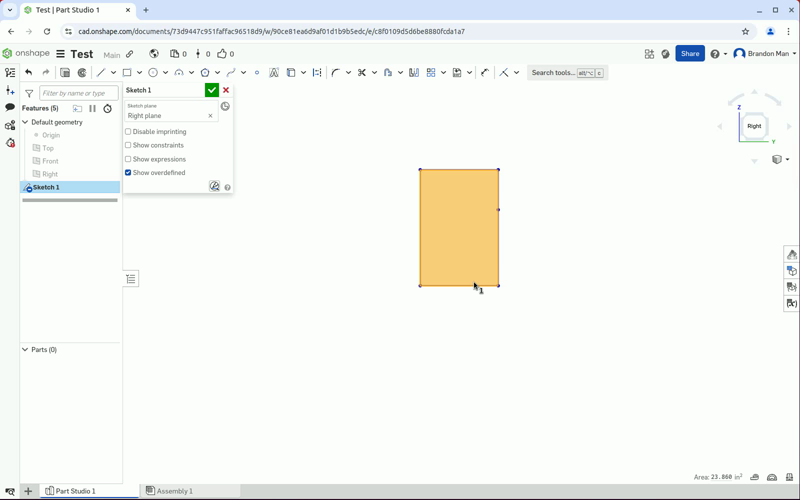
scroll(-6)
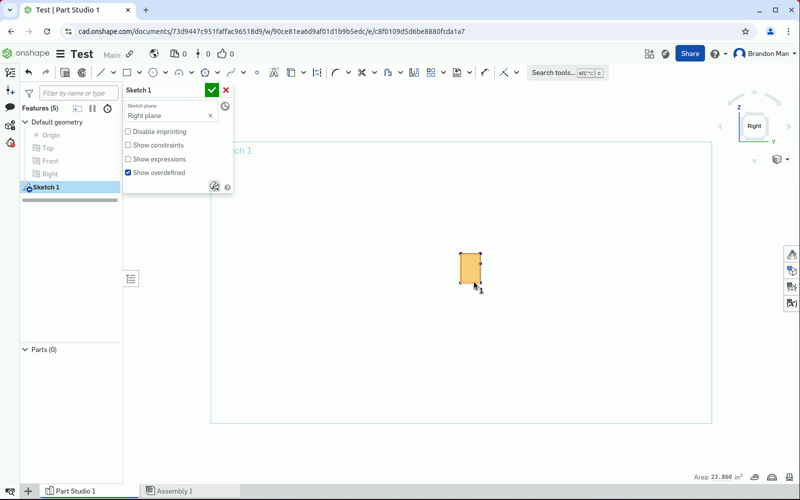
mouse_move(73, 352)
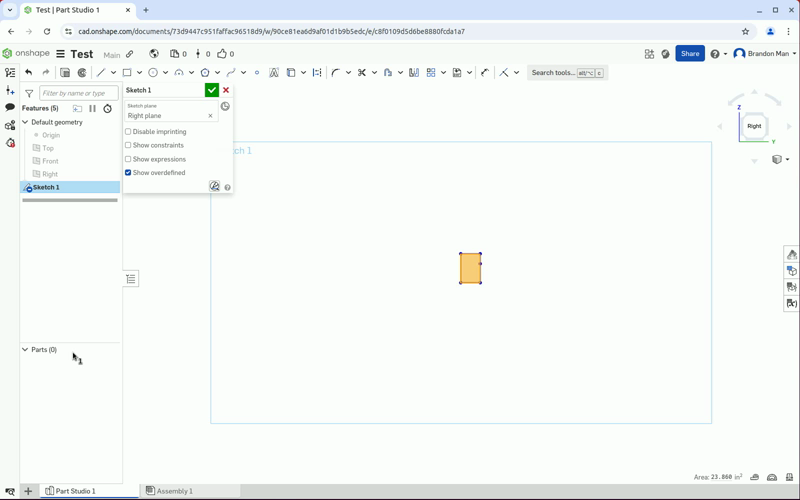
key(shift+y)
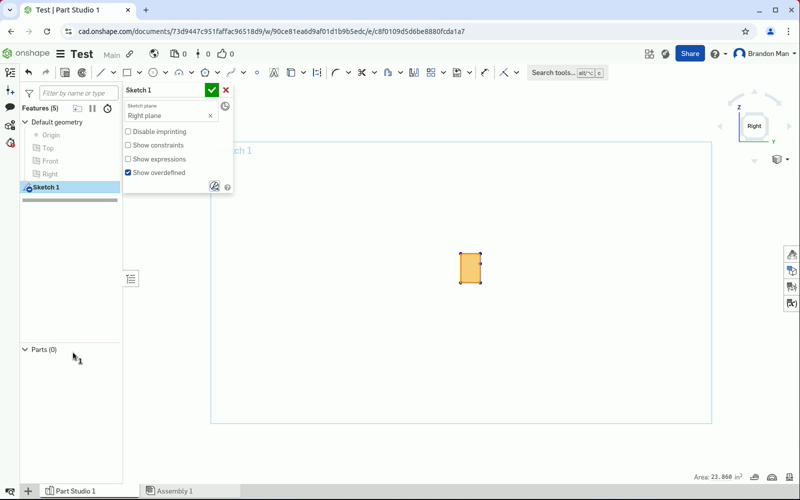
key(shift+e)
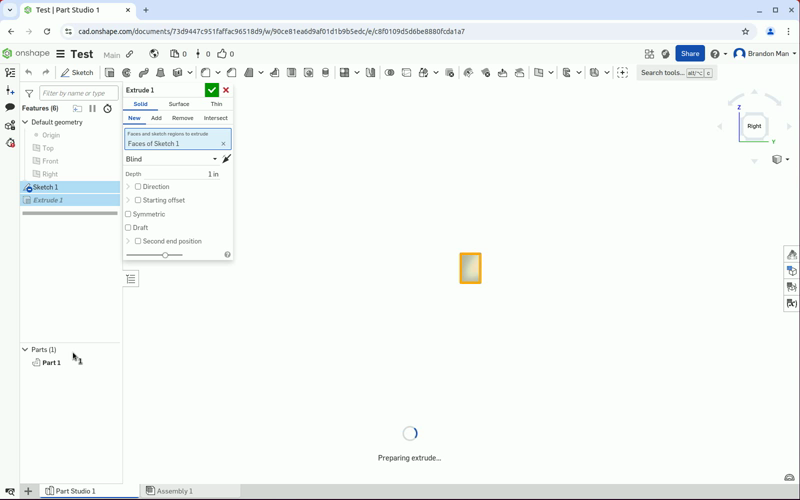
mouse_move(143, 106)
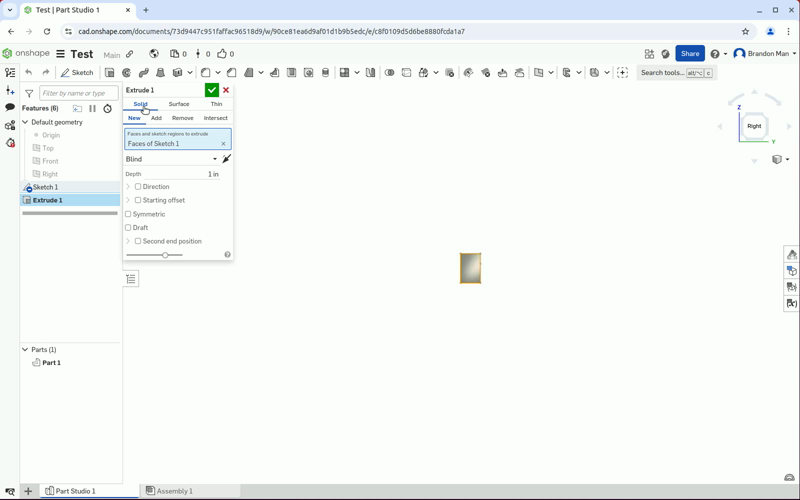
click(143, 106)
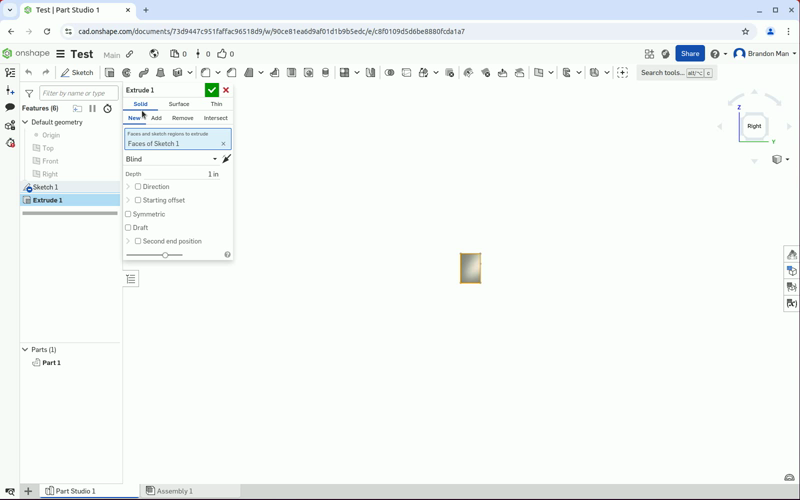
mouse_move(137, 120)
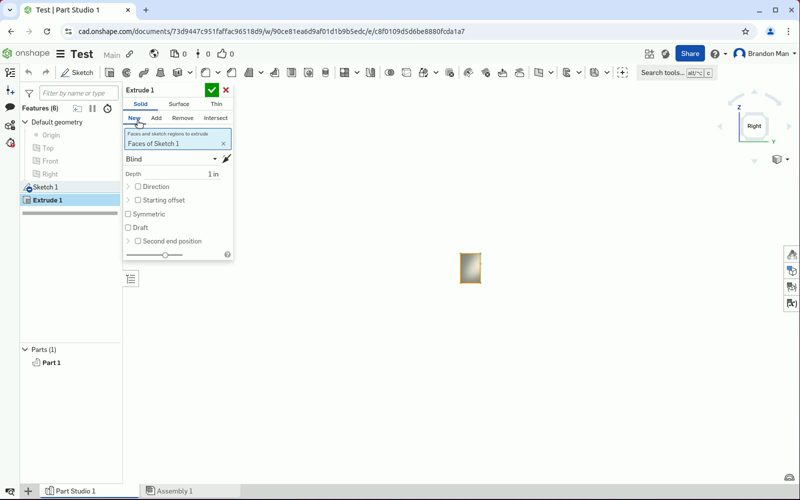
click(137, 120)
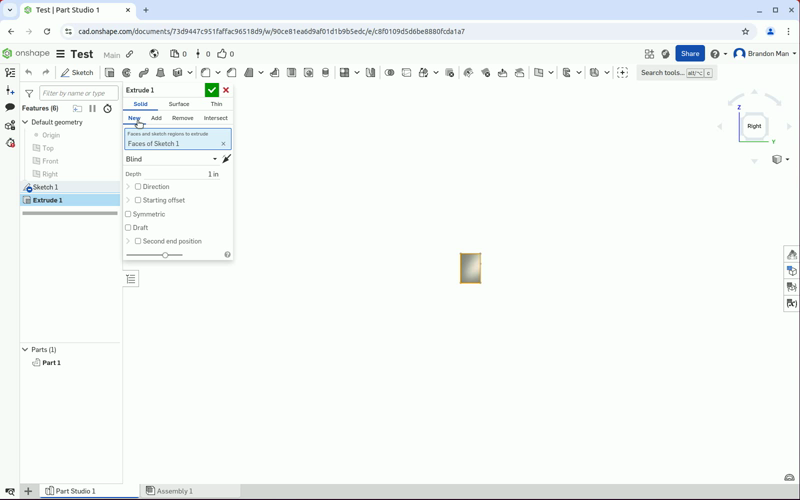
key(tab, 4)
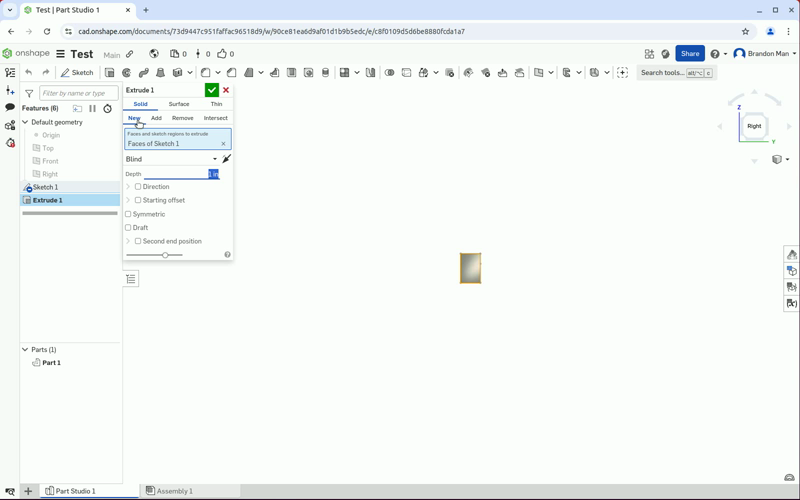
text(23.108)
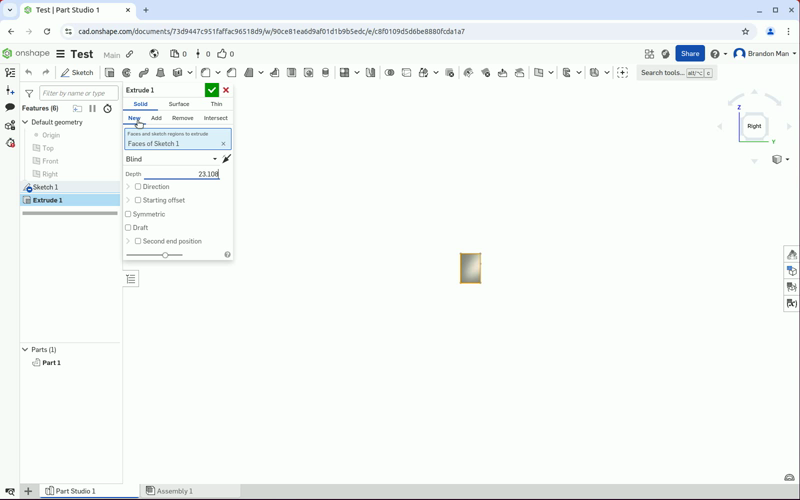
key(enter)
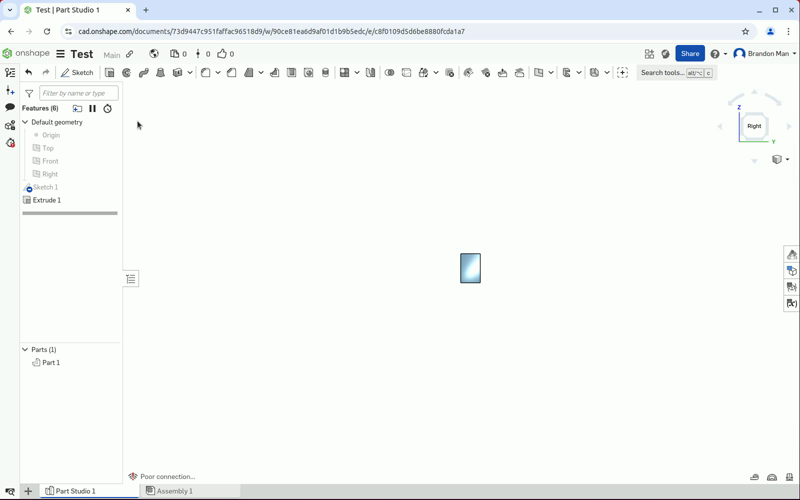
key(shift+h)
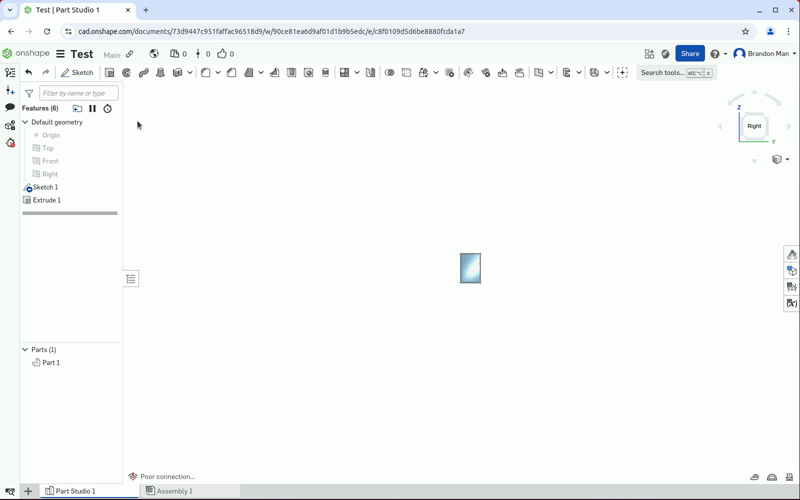
key(shift+h)
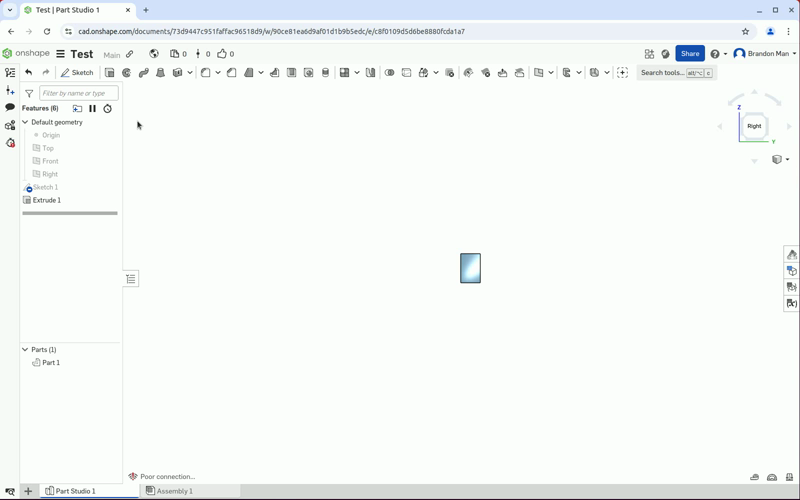
mouse_move(73, 189)
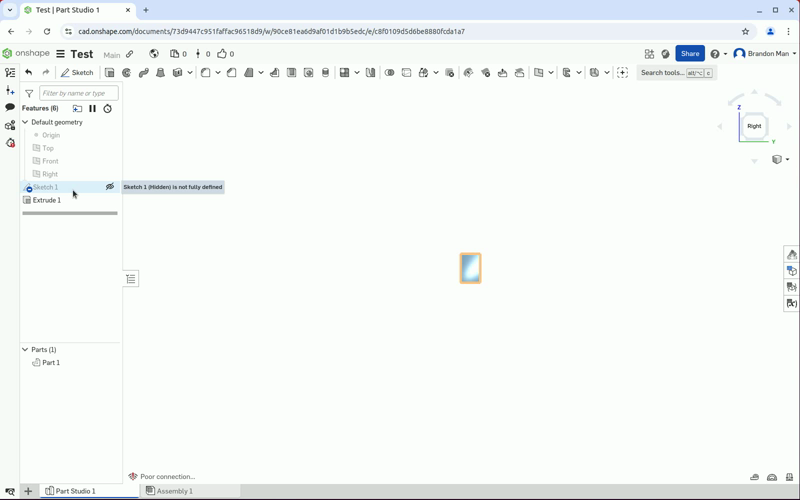
click(73, 189)
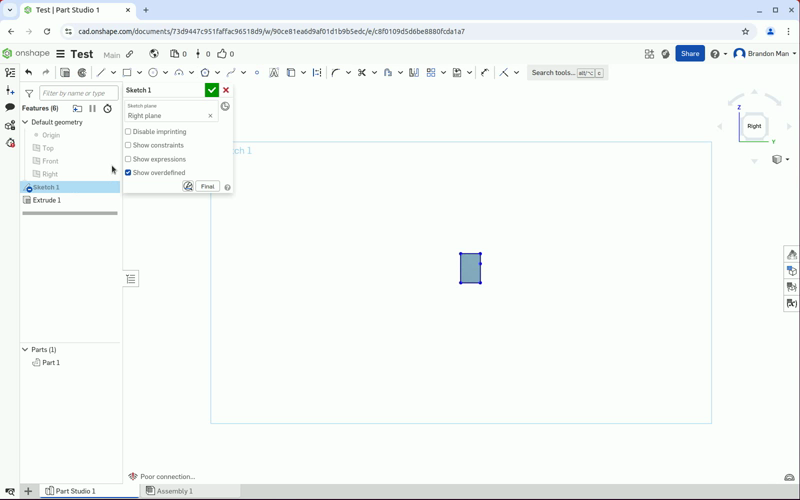
mouse_move(229, 92)
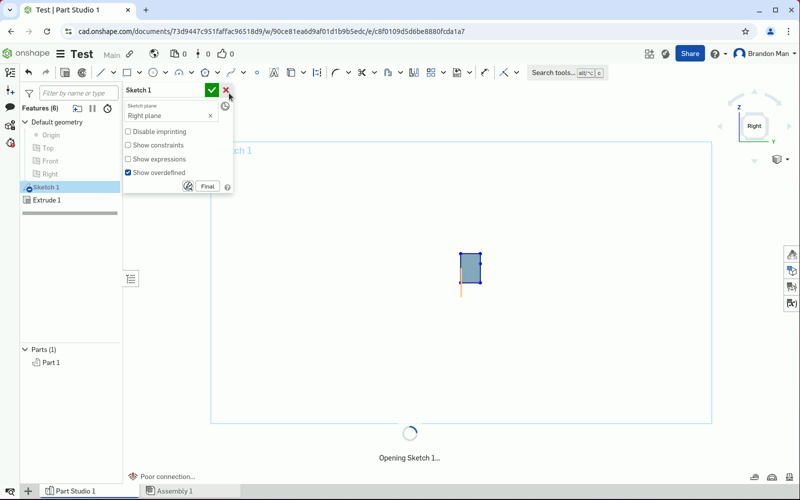
click(229, 92)
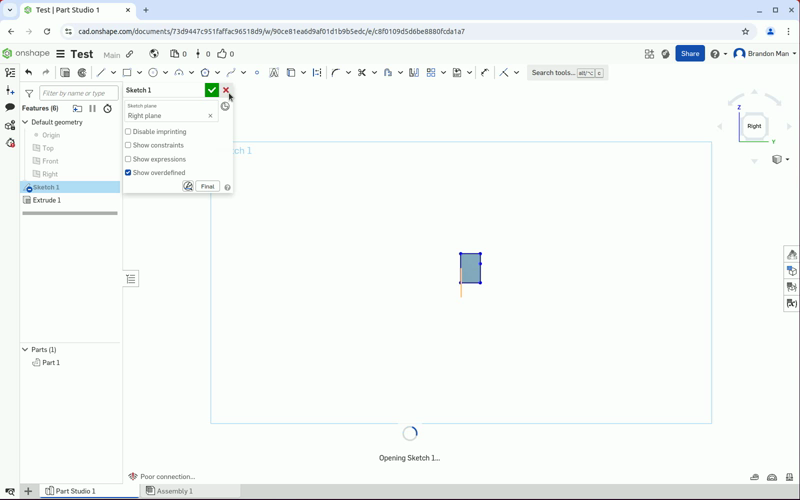
key(shift+s)
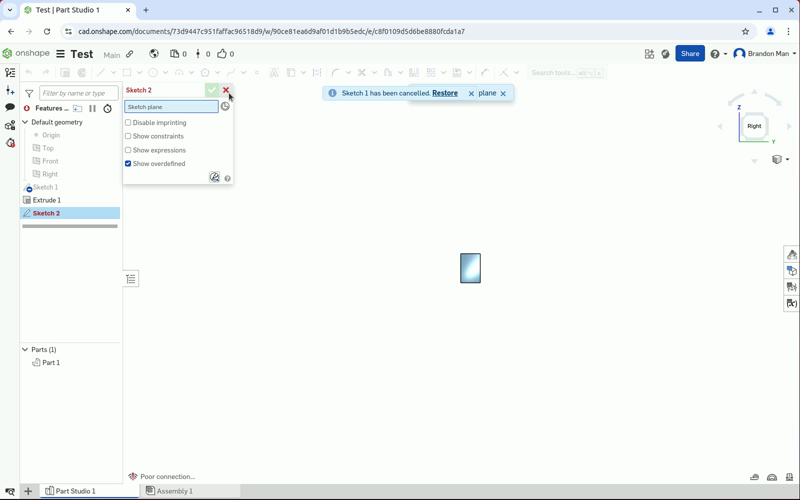
mouse_move(73, 176)
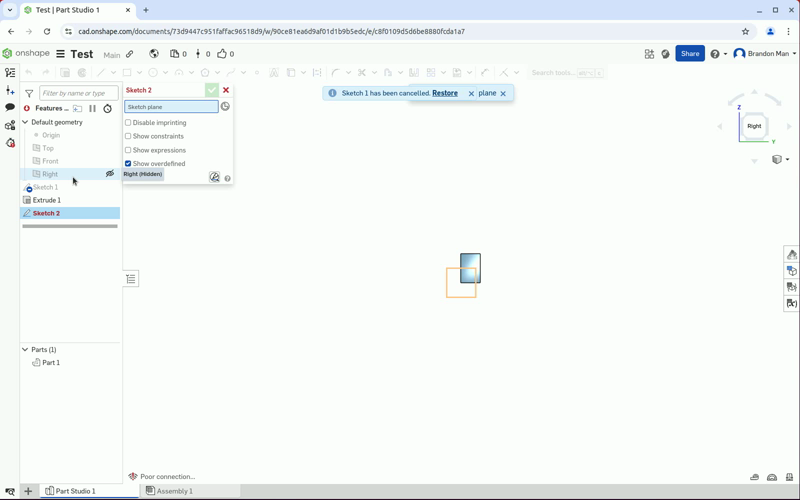
click(73, 176)
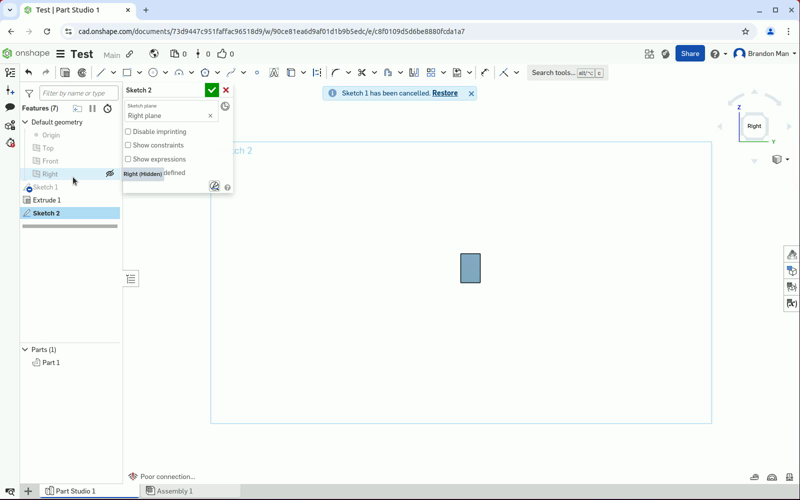
mouse_move(73, 352)
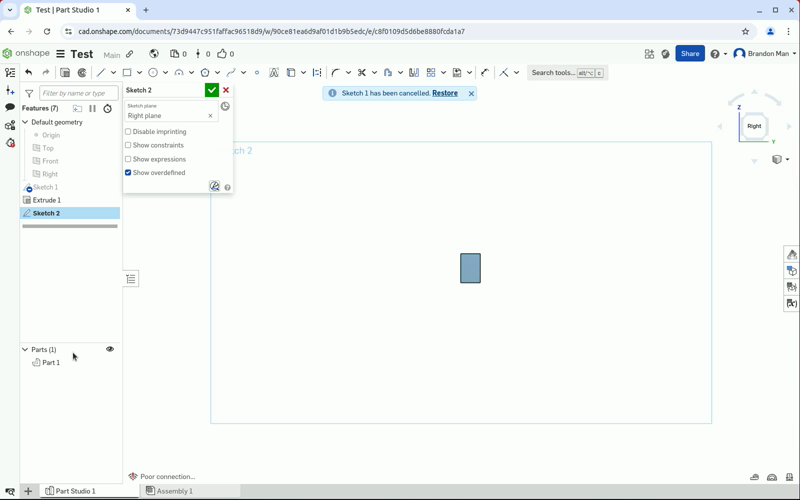
key(y)
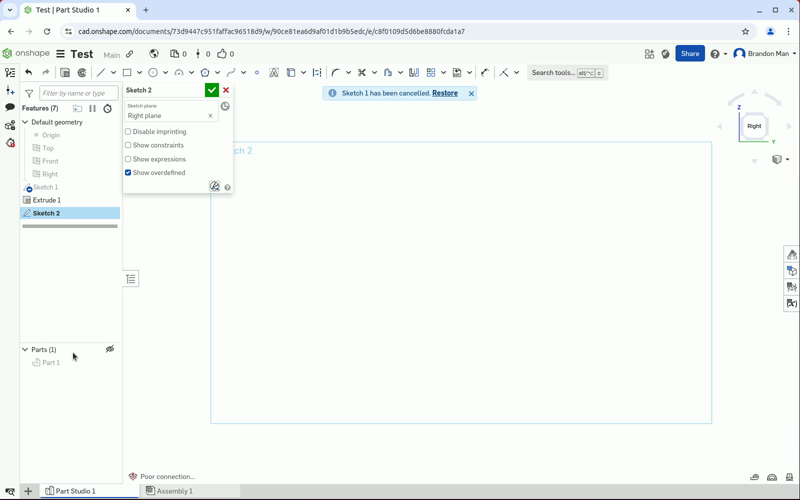
key(l)
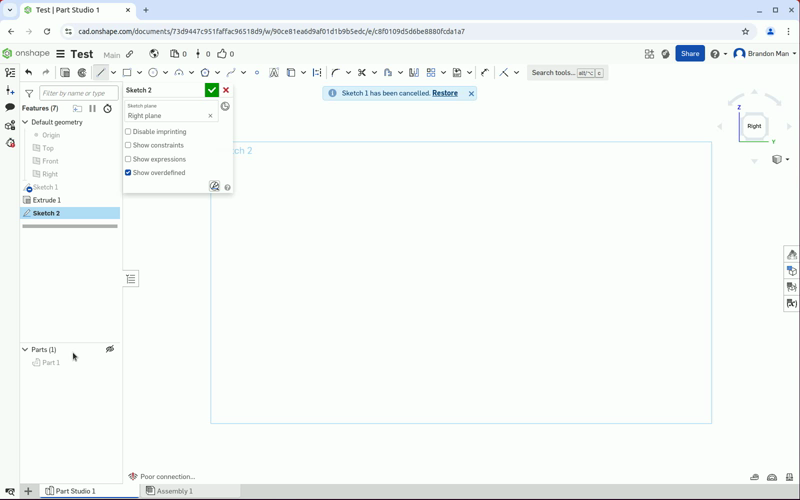
key_down(shift)
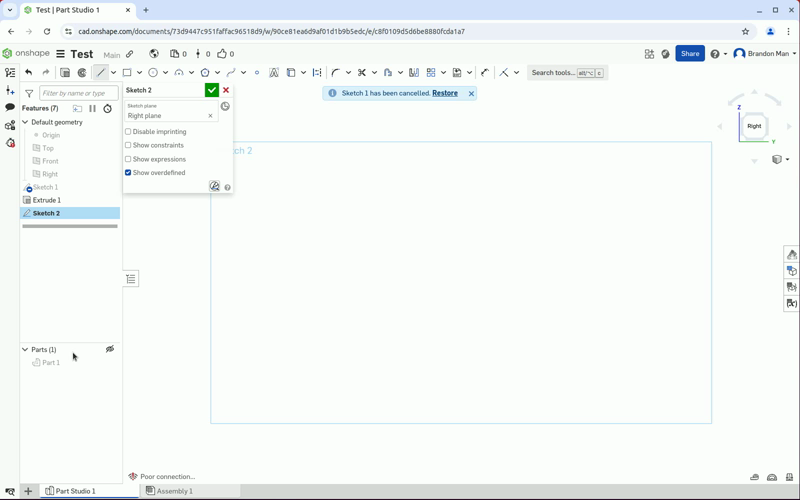
mouse_move(479, 282)
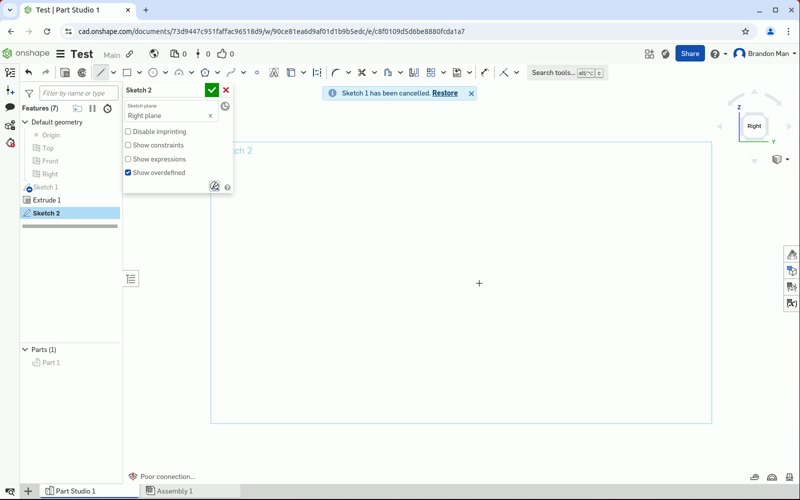
click(479, 282)
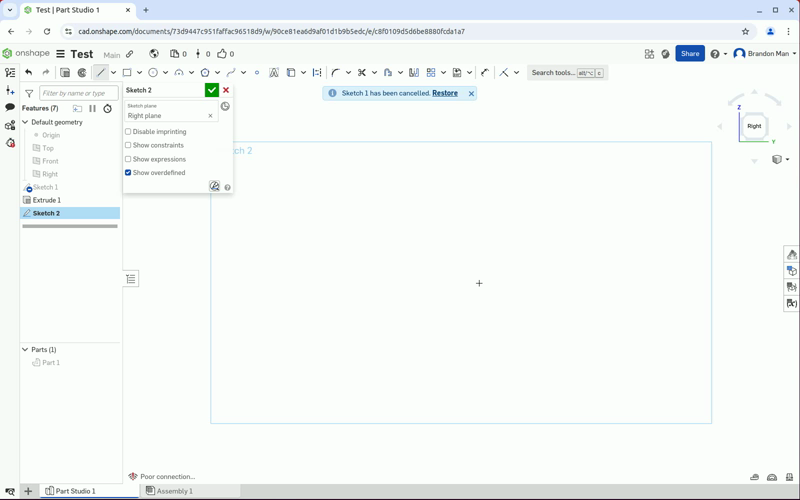
key_up(shift)
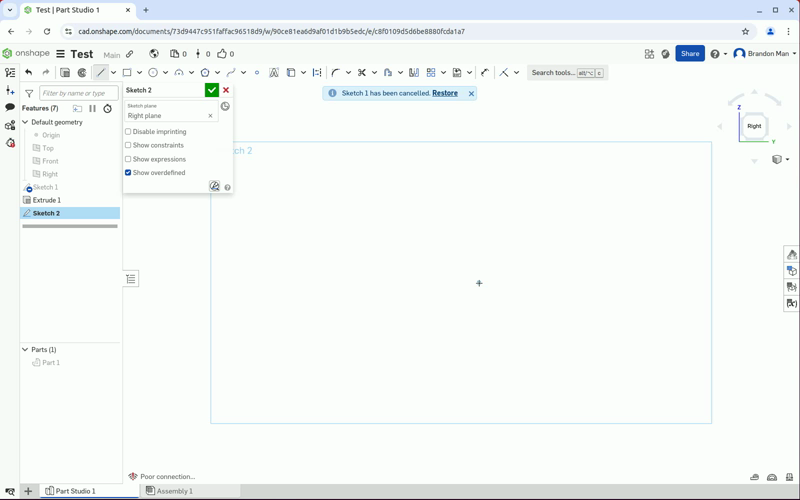
key_down(shift)
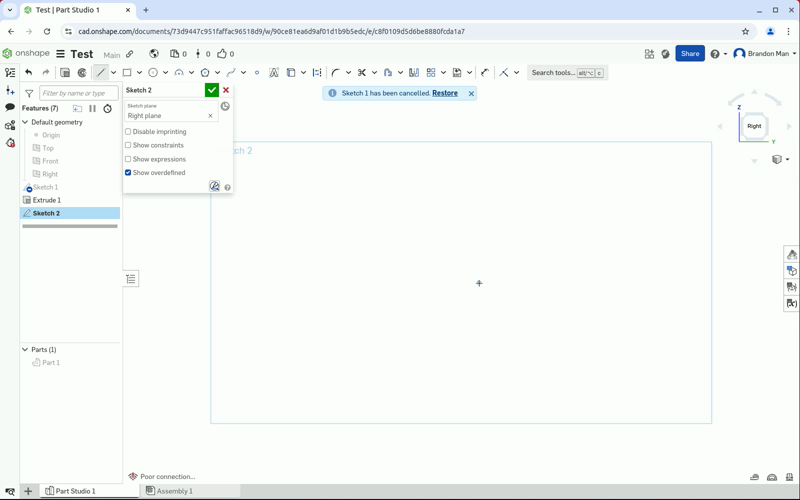
mouse_move(509, 282)
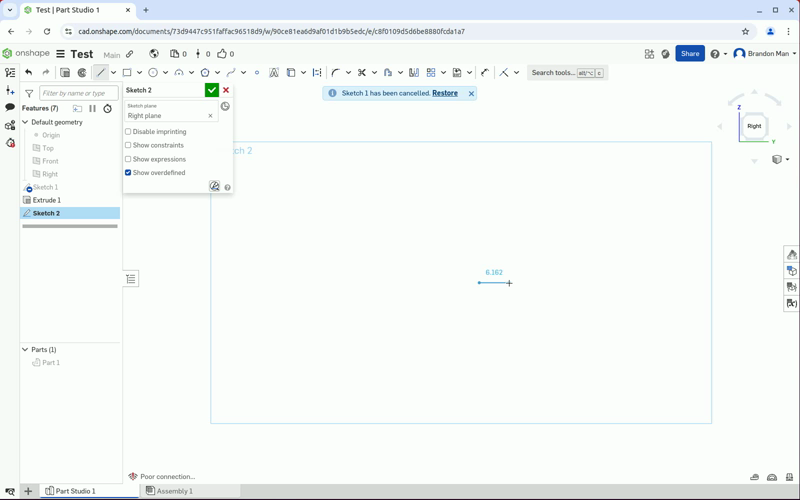
mouse_move(536, 282)
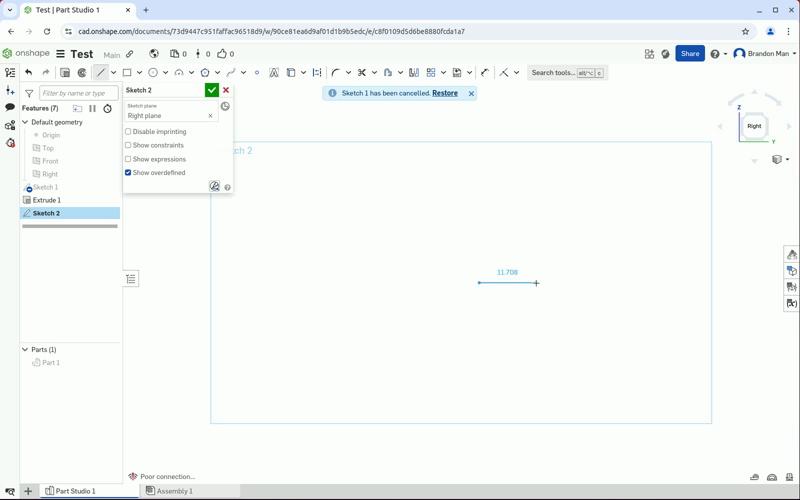
click(536, 282)
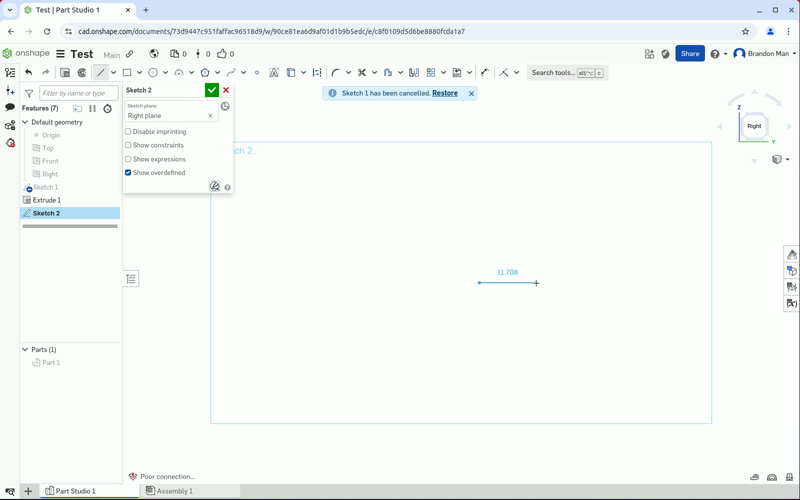
key_up(shift)
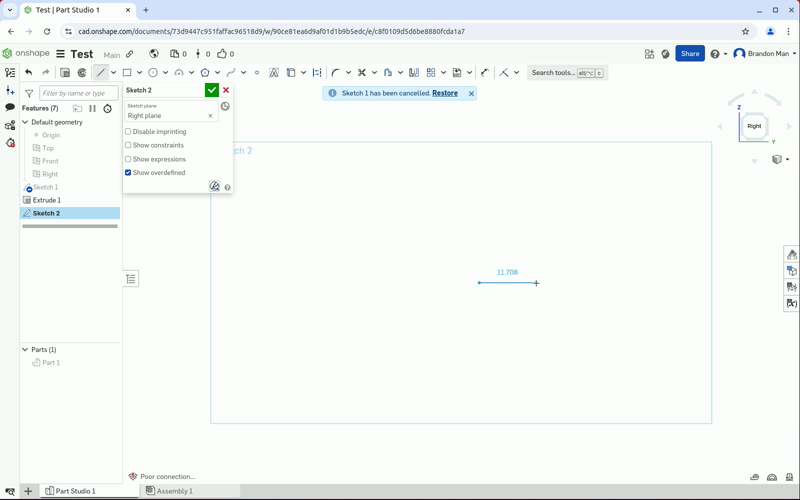
key_down(shift)
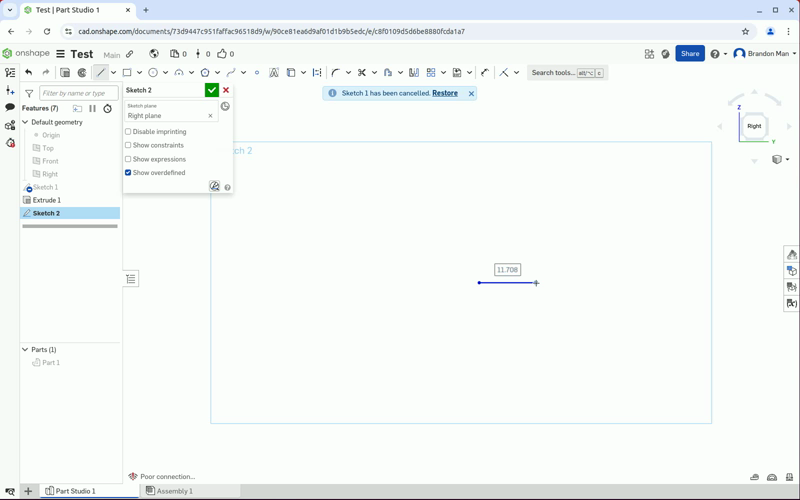
mouse_move(566, 282)
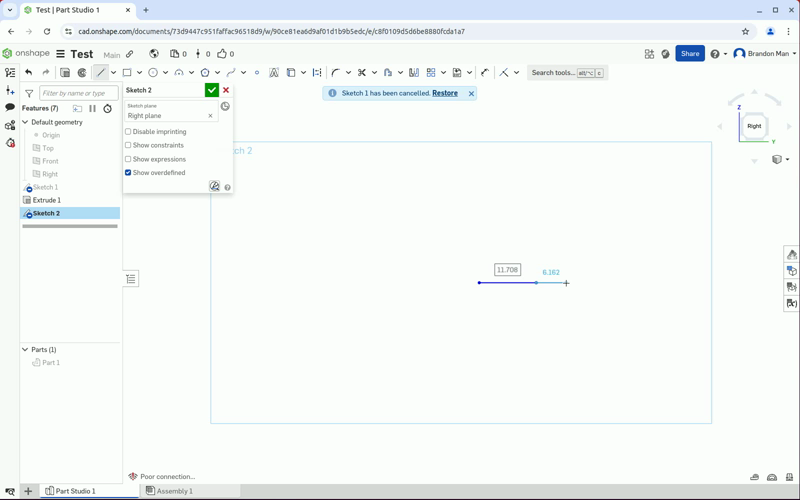
mouse_move(536, 263)
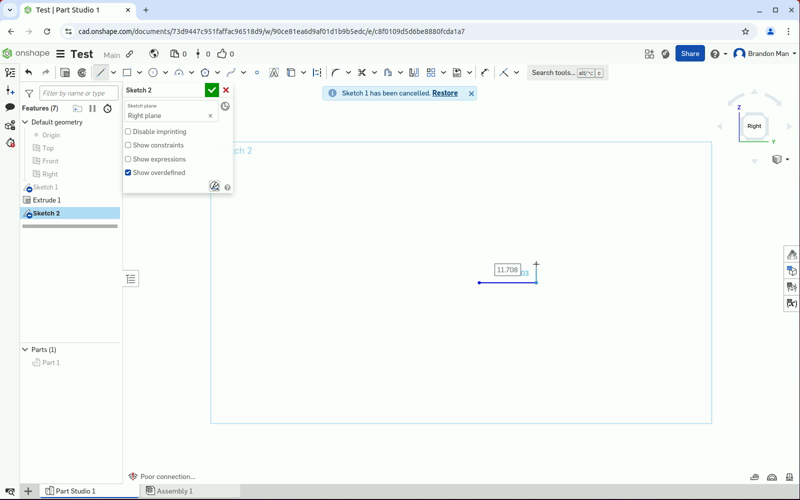
click(536, 263)
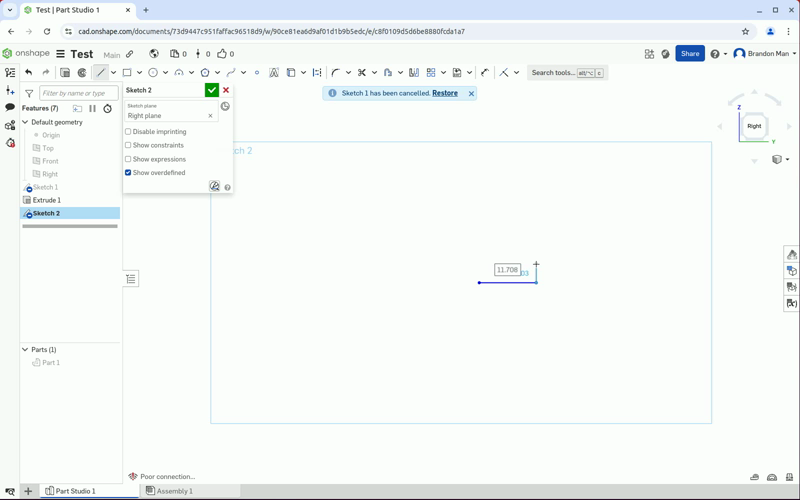
key_up(shift)
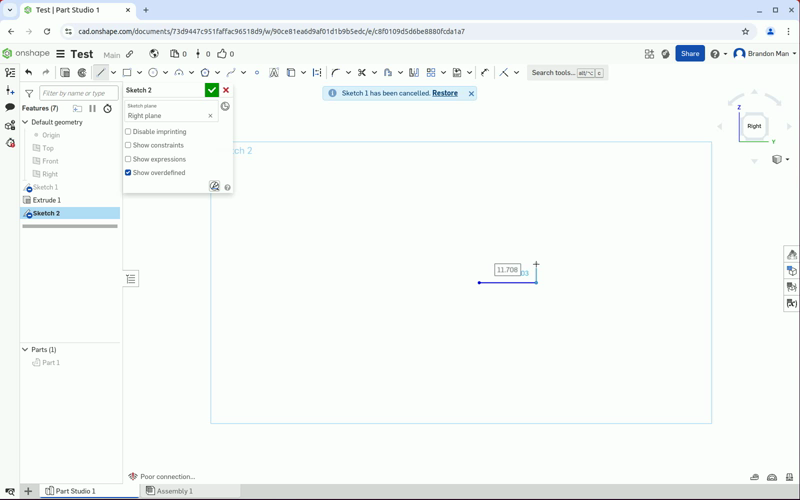
key_down(shift)
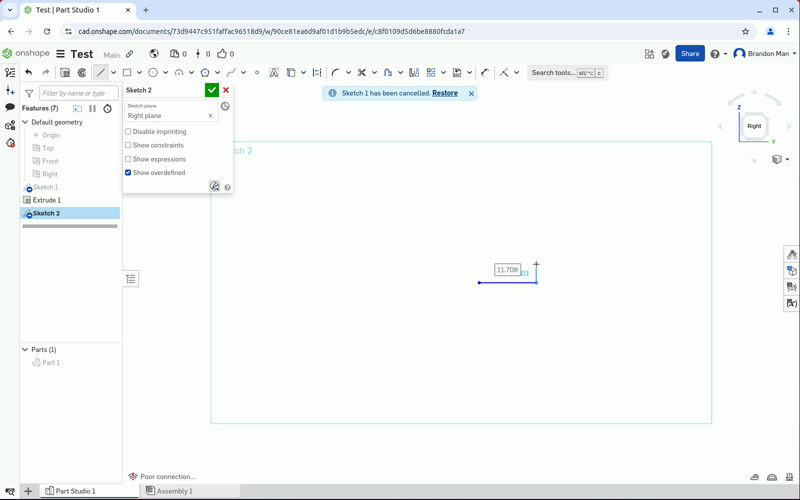
mouse_move(566, 263)
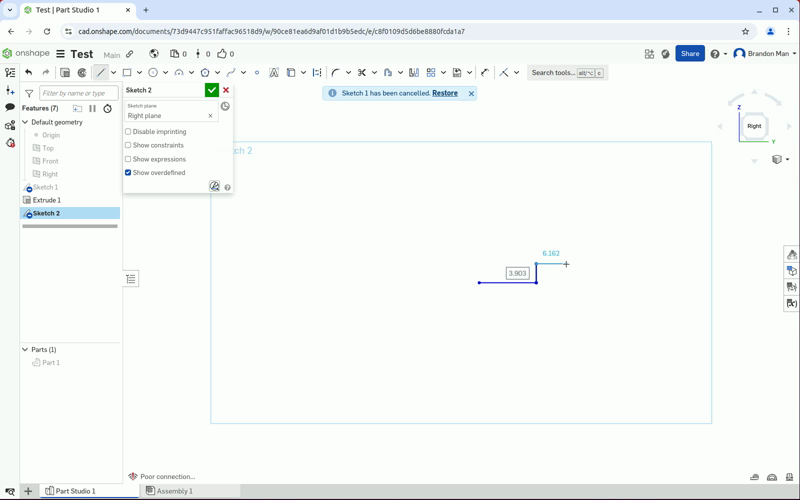
mouse_move(479, 263)
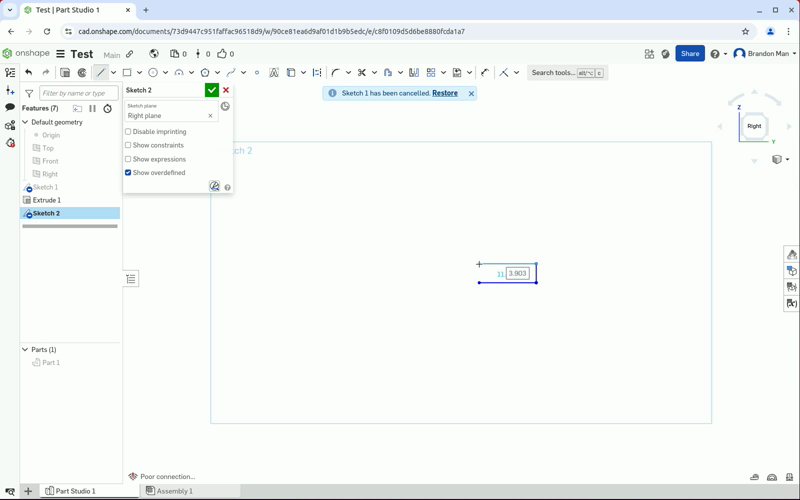
click(479, 263)
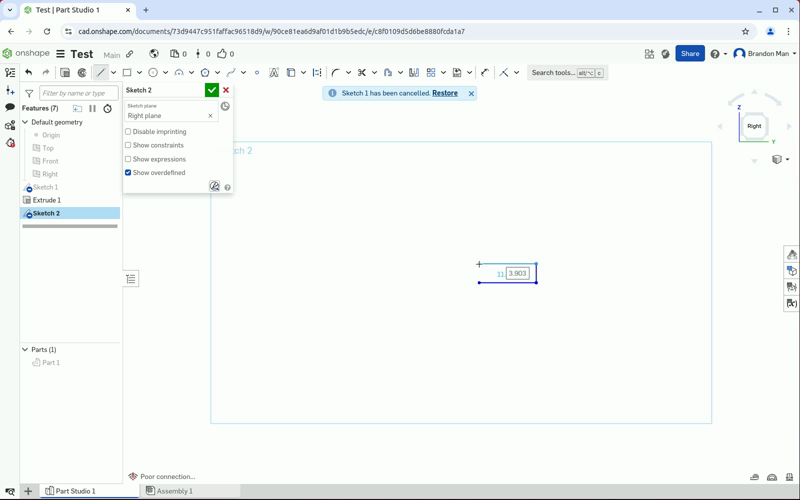
key_up(shift)
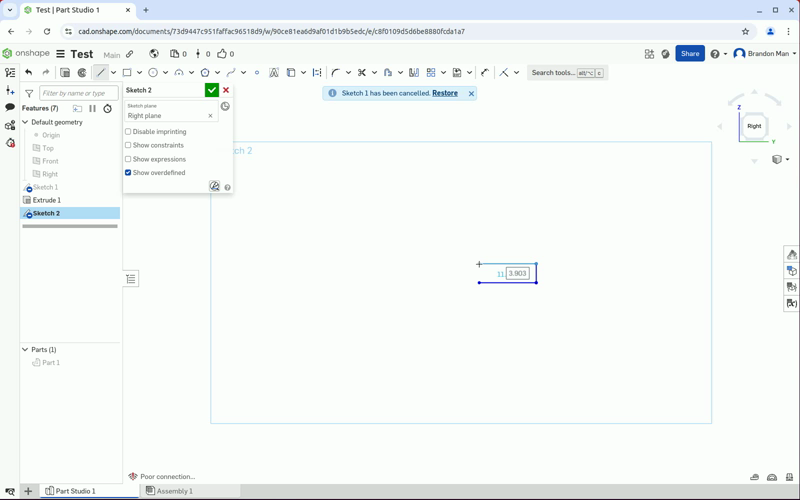
mouse_move(509, 263)
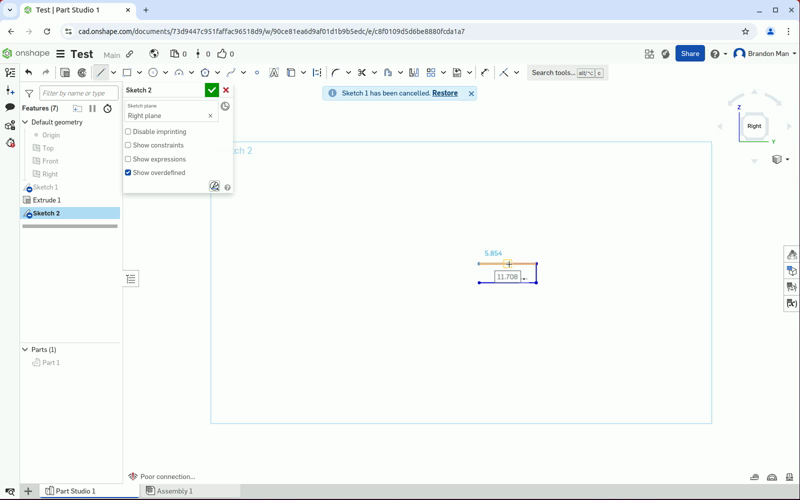
key_down(shift)
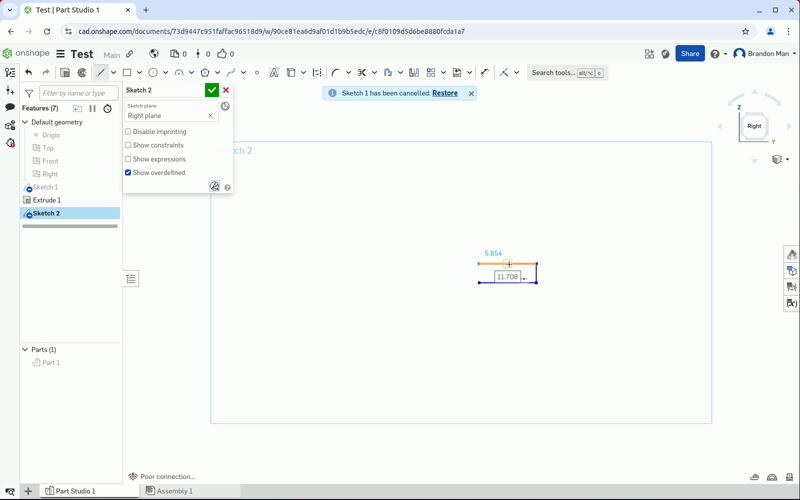
mouse_move(479, 282)
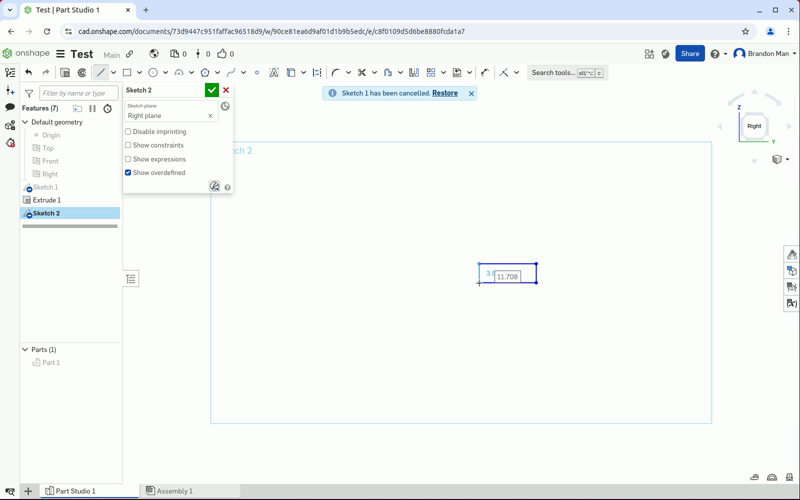
key_up(shift)
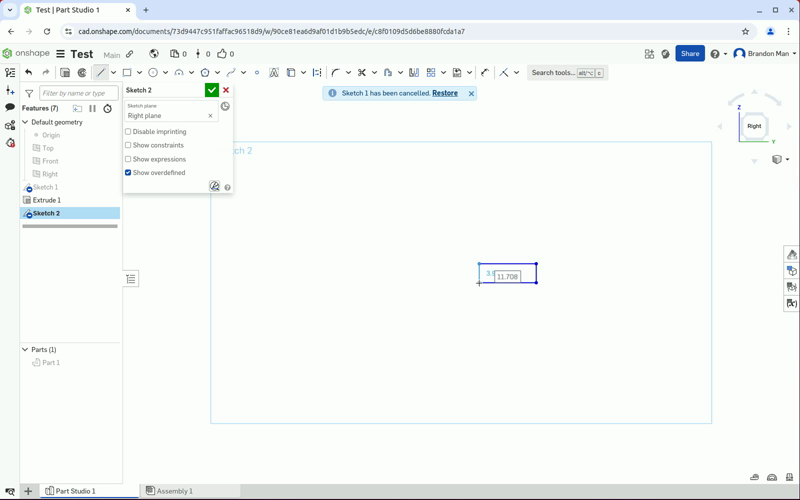
click(479, 282)
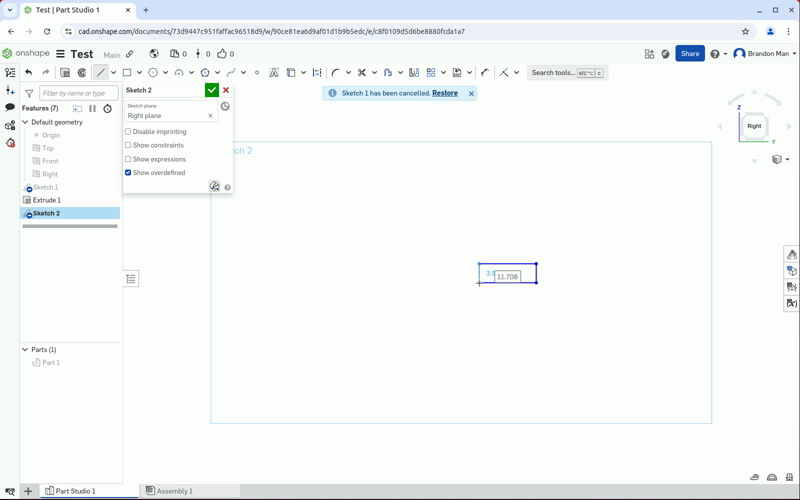
key(esc)
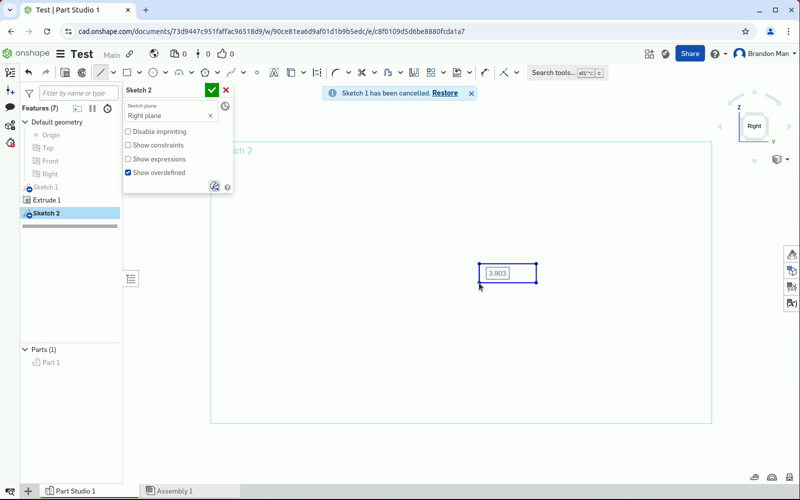
mouse_move(523, 265)
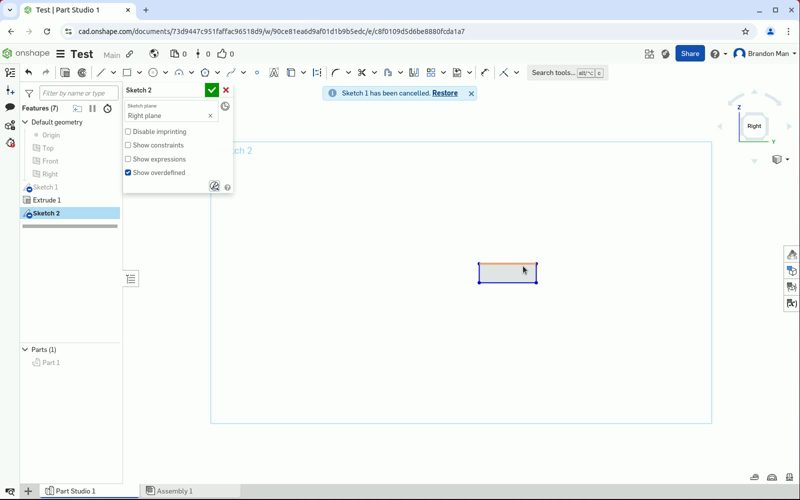
scroll(6)
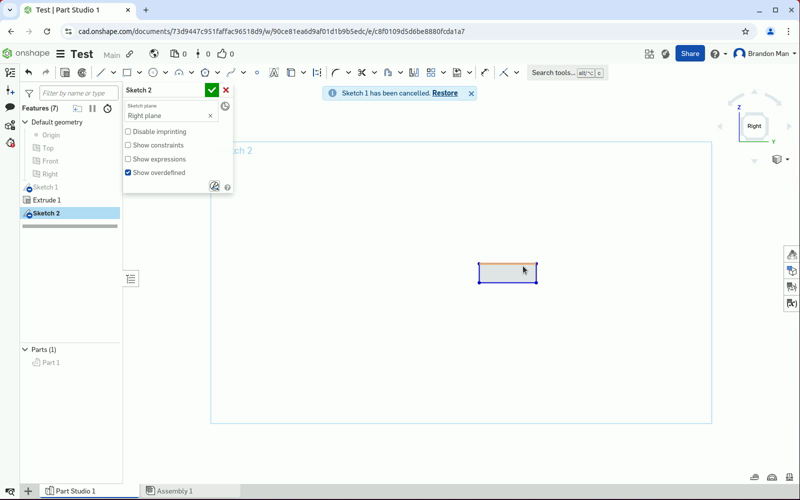
scroll(6)
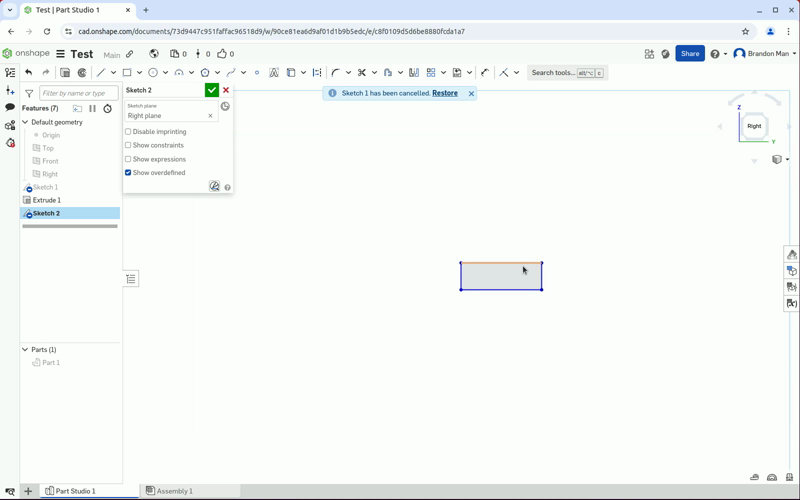
scroll(6)
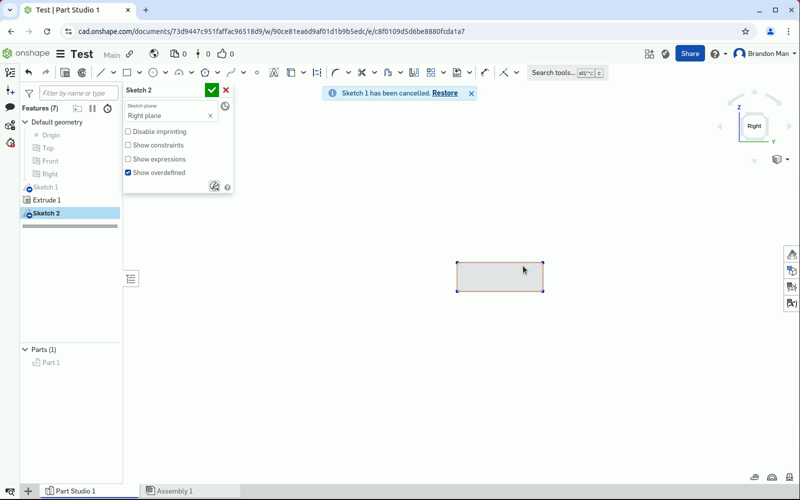
scroll(6)
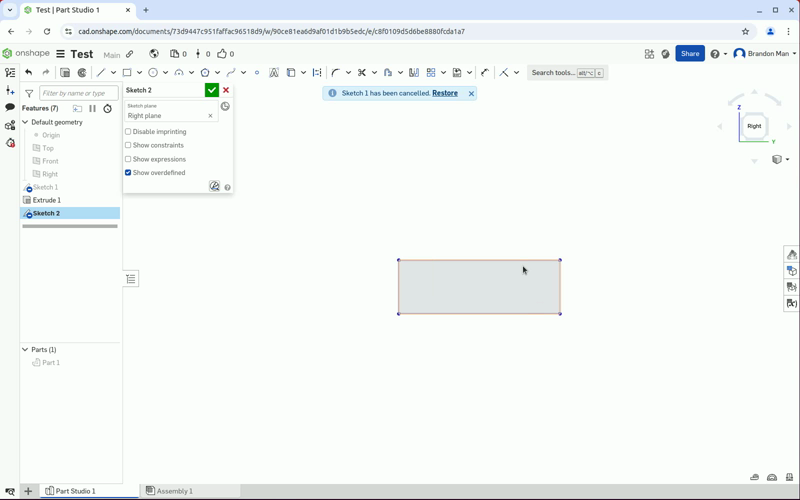
scroll(6)
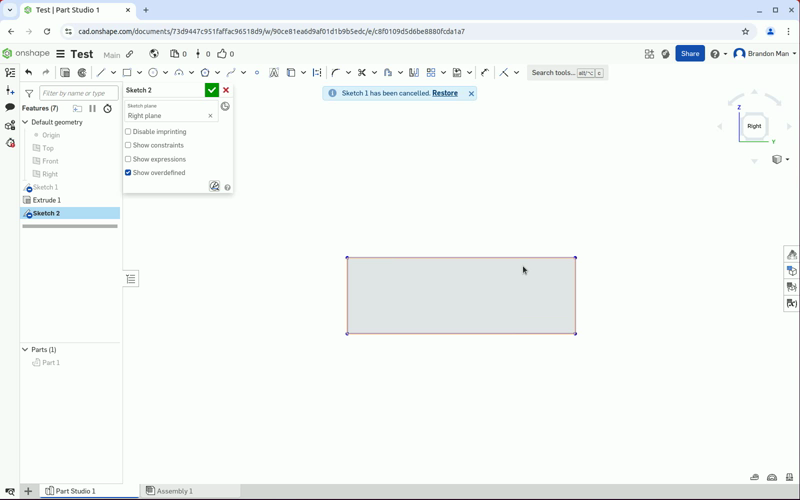
scroll(6)
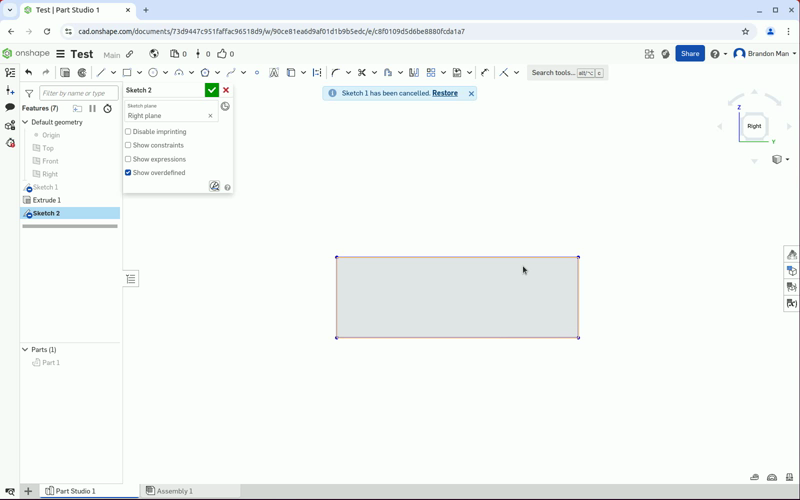
scroll(6)
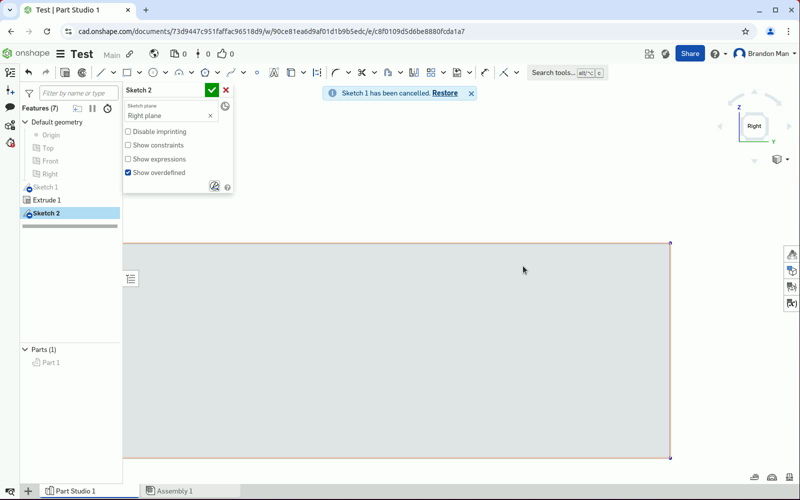
click(523, 265)
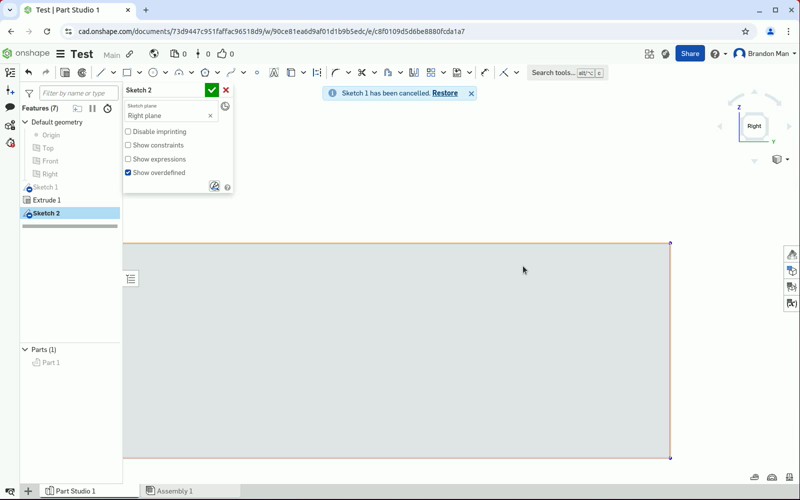
scroll(-6)
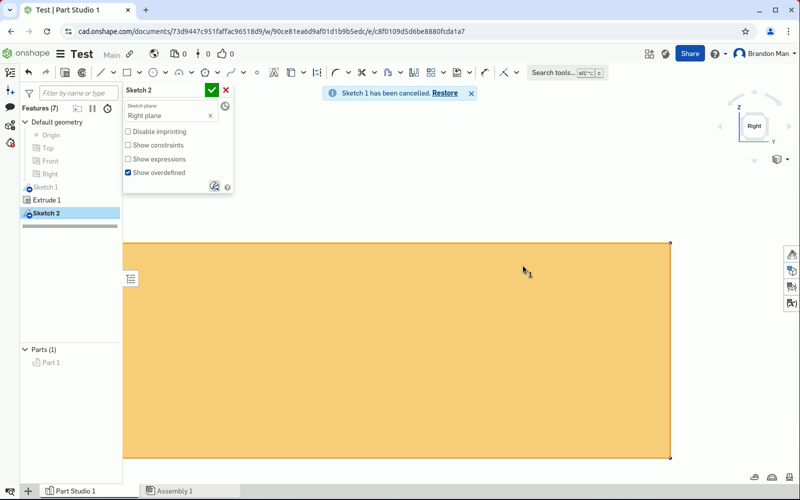
scroll(-6)
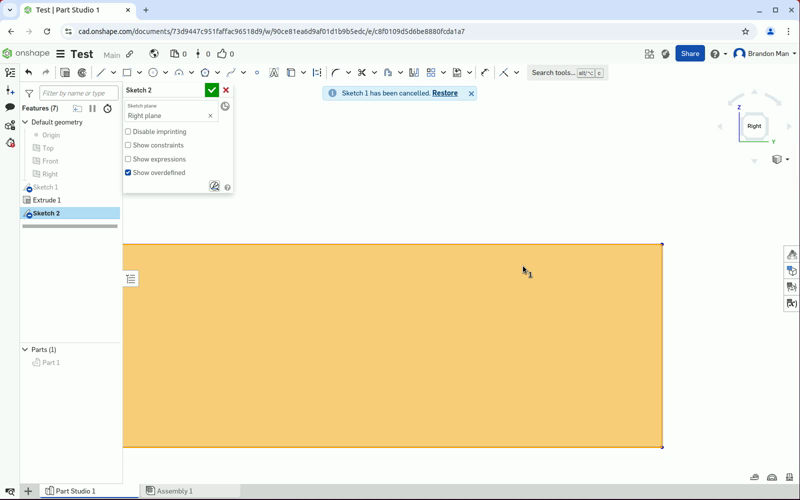
scroll(-6)
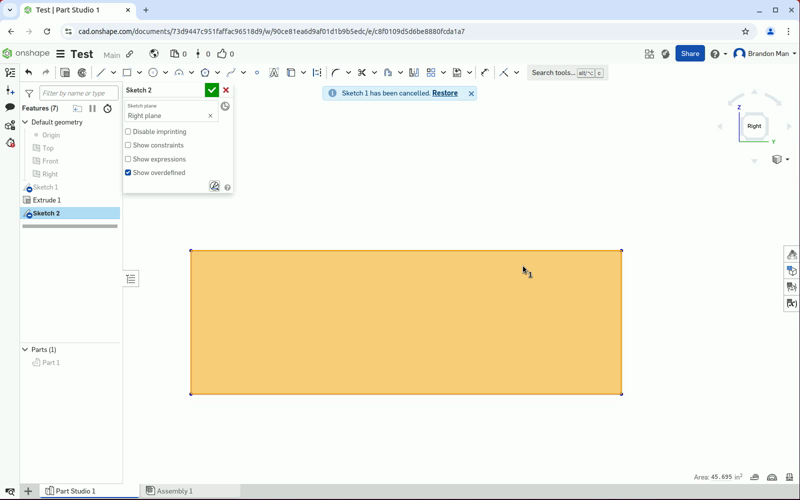
scroll(-6)
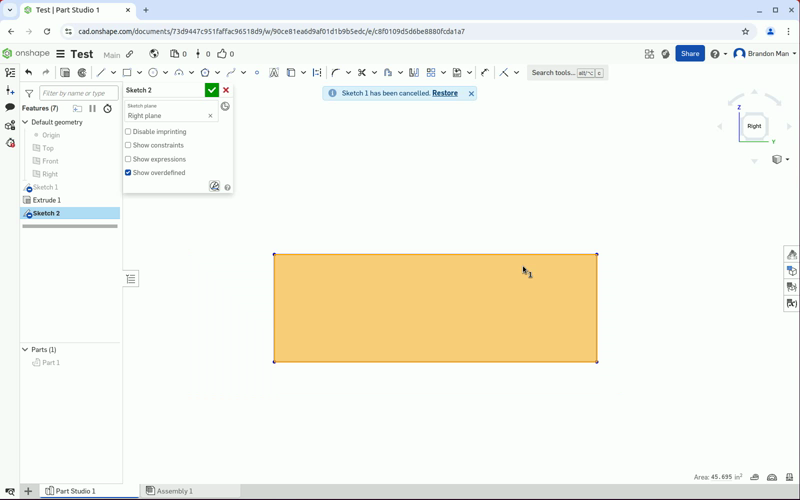
scroll(-6)
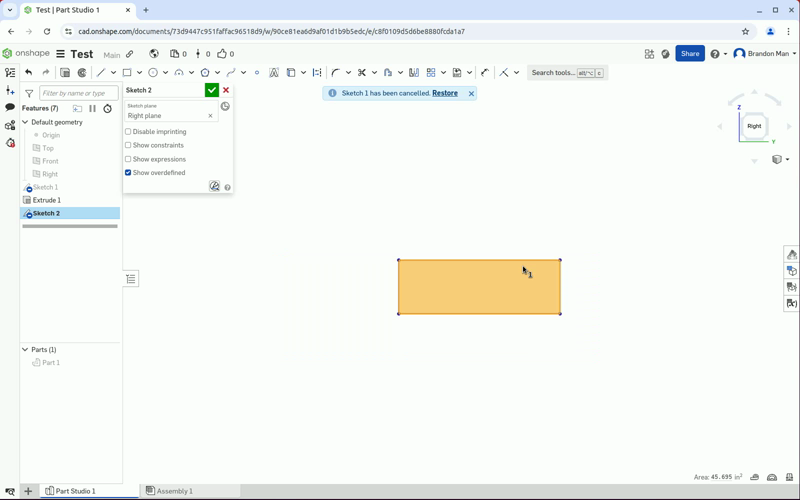
scroll(-6)
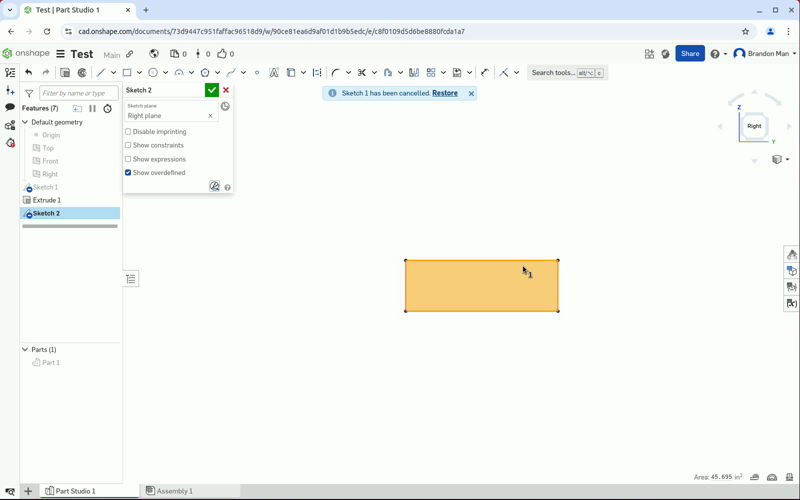
scroll(-6)
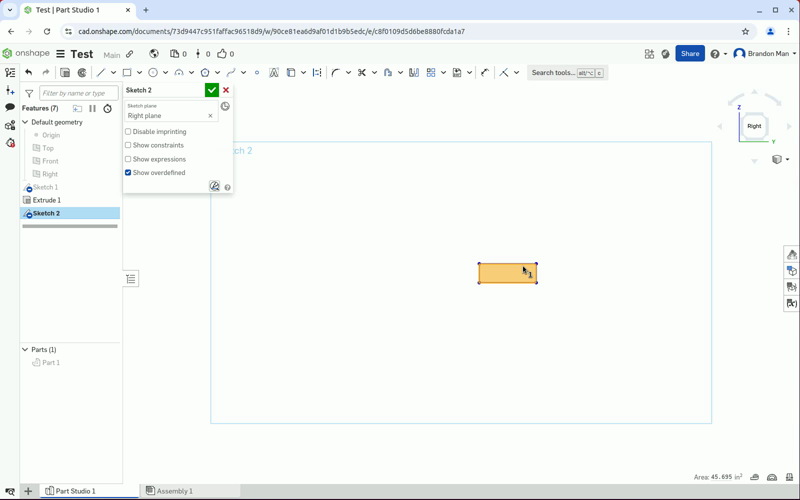
mouse_move(73, 352)
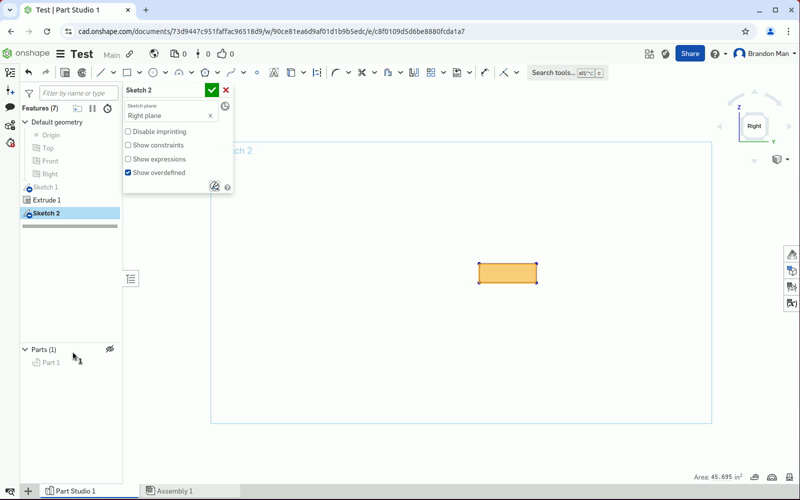
key(shift+y)
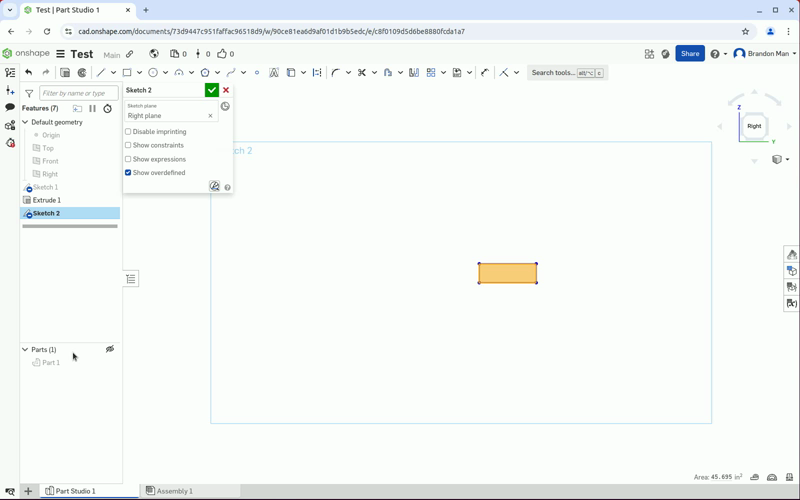
key(shift+e)
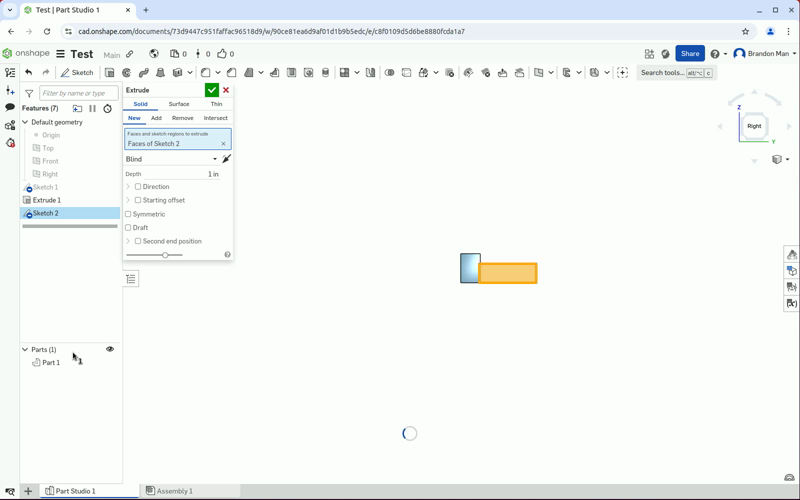
mouse_move(143, 106)
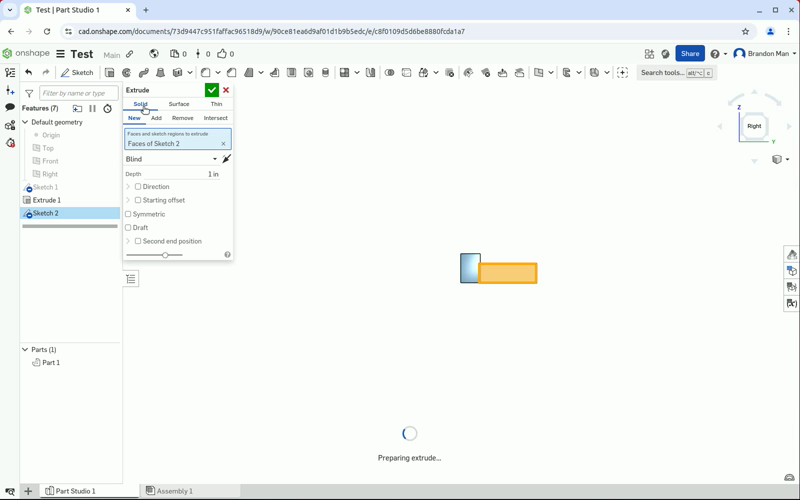
click(143, 106)
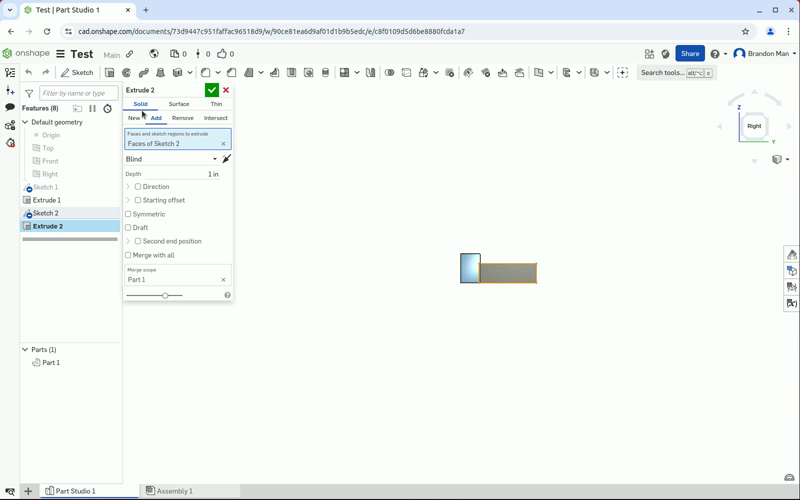
mouse_move(137, 120)
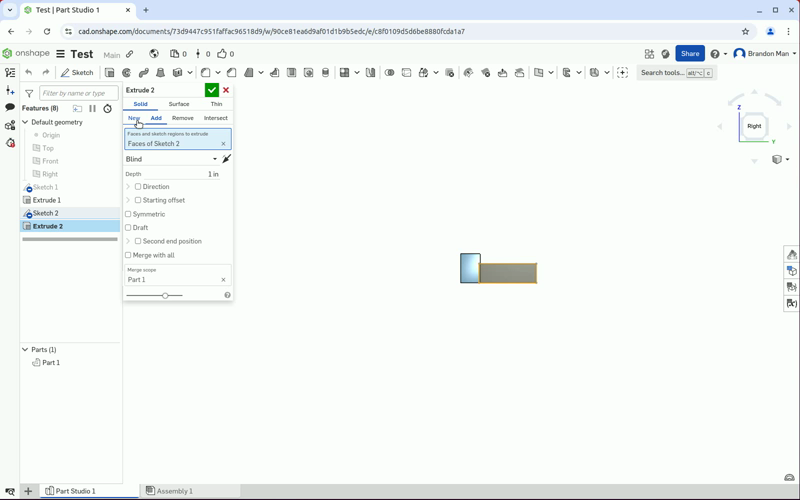
click(137, 120)
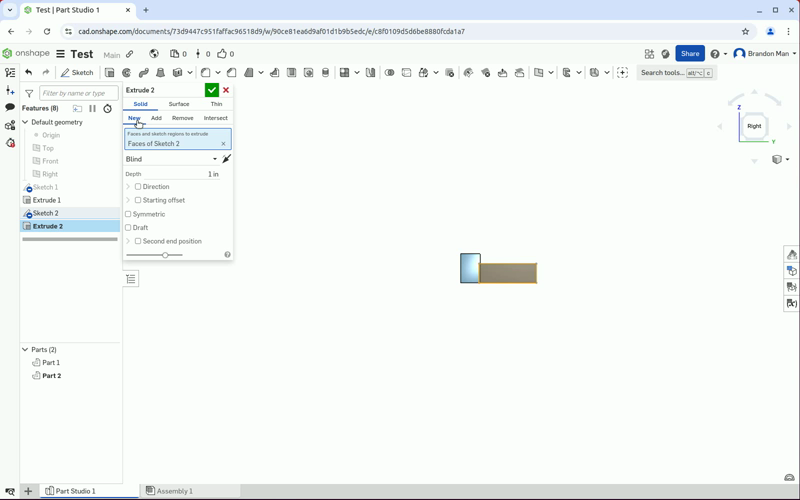
key(tab, 4)
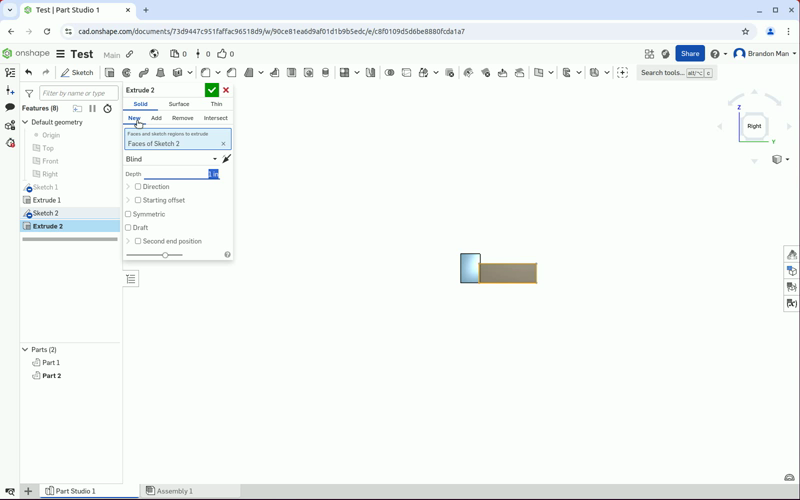
text(23.108)
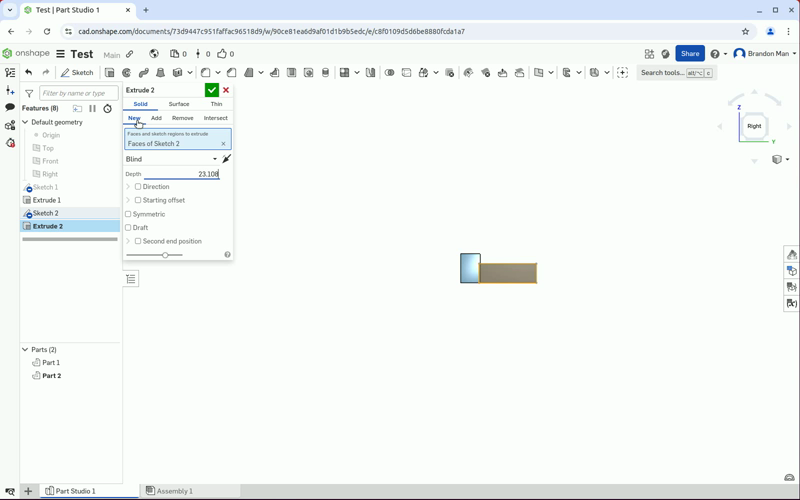
key(enter)
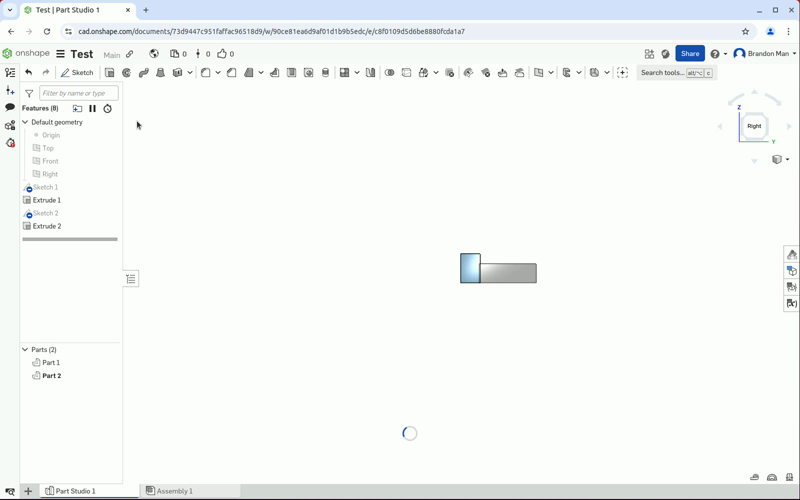
key(shift+h)
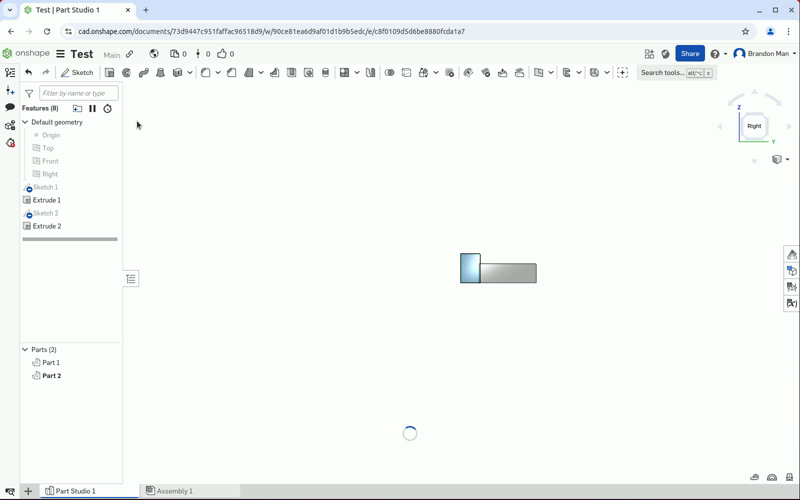
key(shift+h)
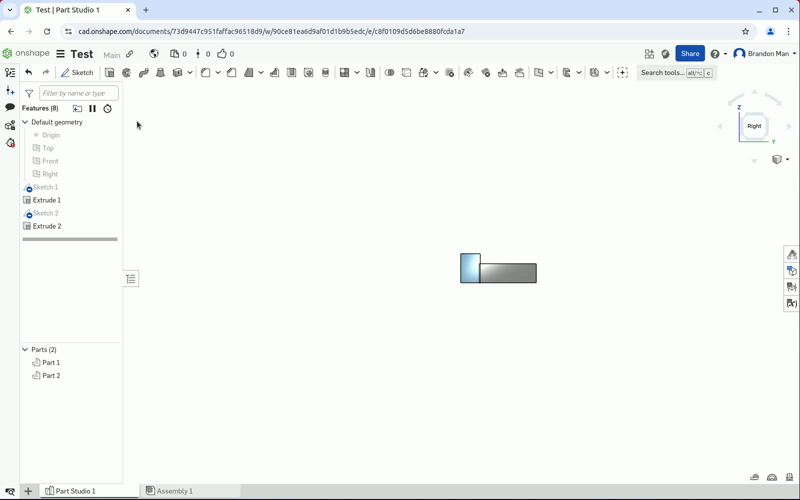
mouse_move(73, 189)
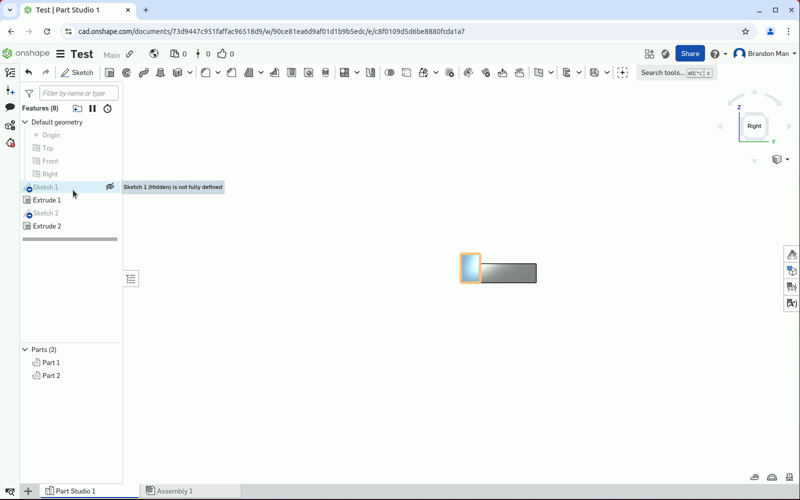
click(73, 189)
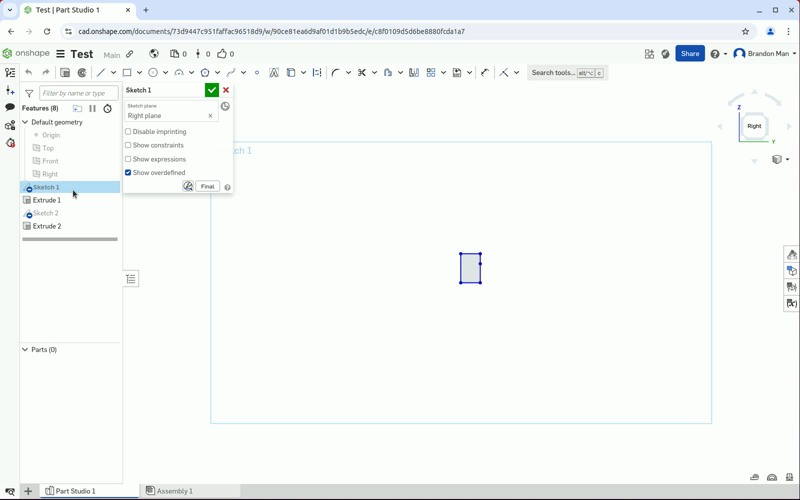
mouse_move(229, 92)
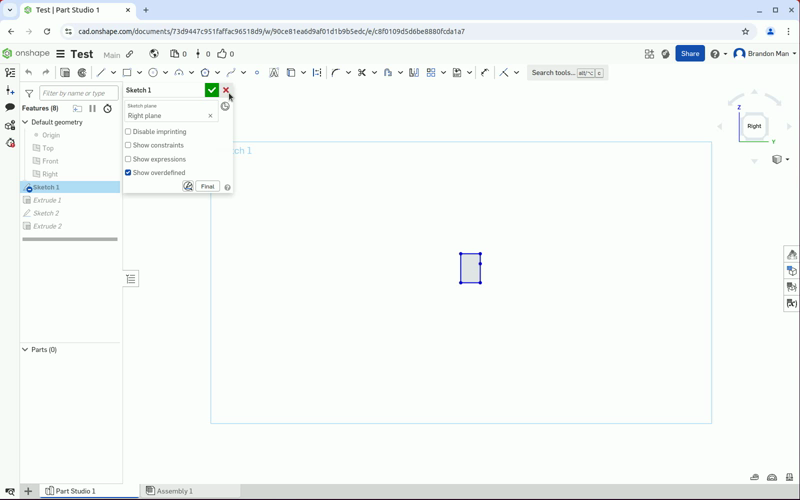
click(229, 92)
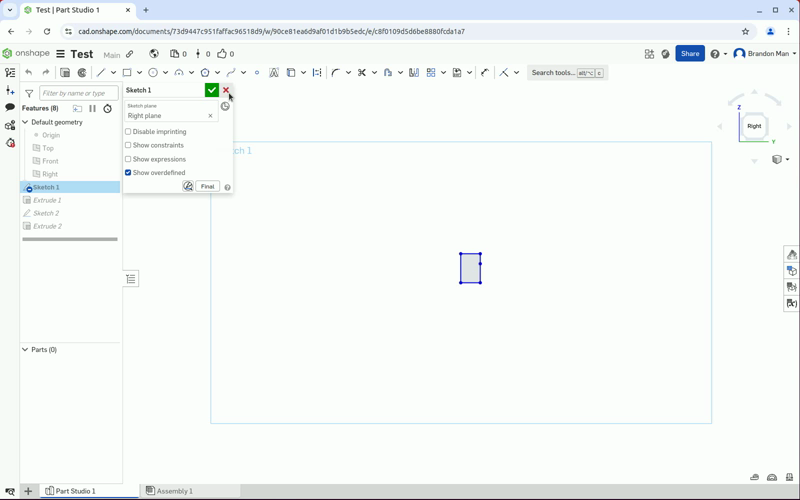
key(shift+s)
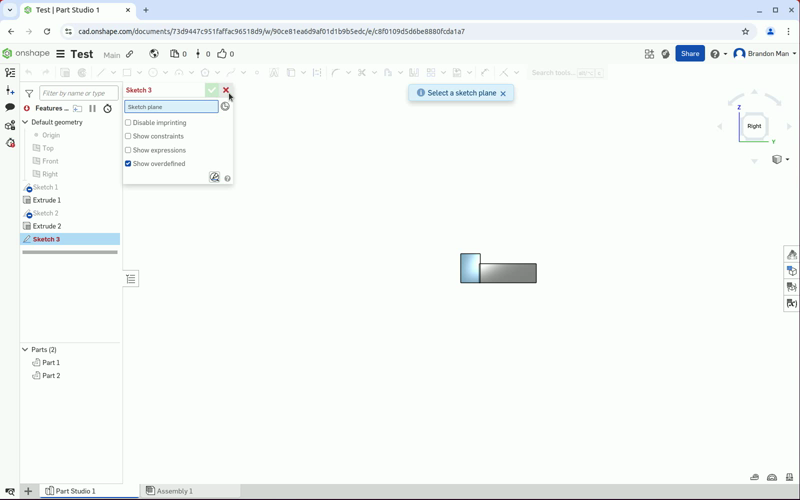
mouse_move(73, 176)
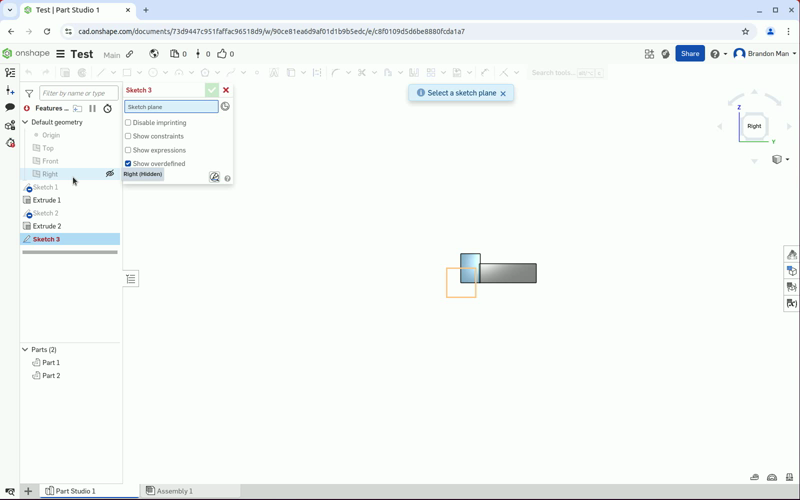
click(73, 176)
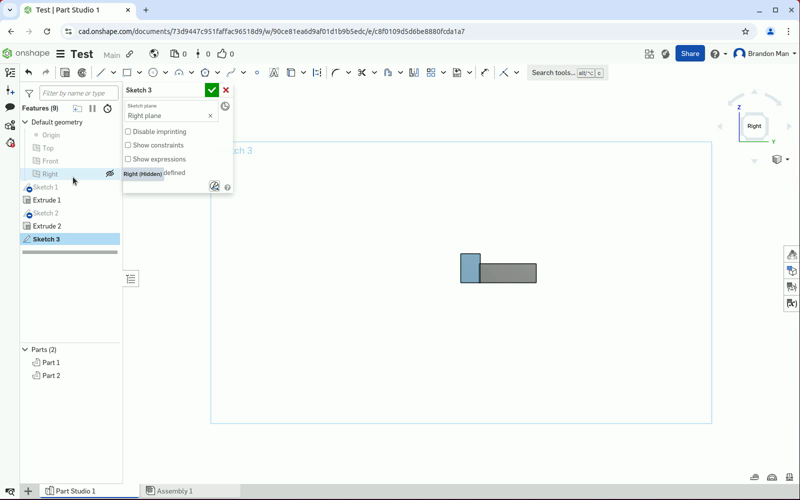
mouse_move(73, 352)
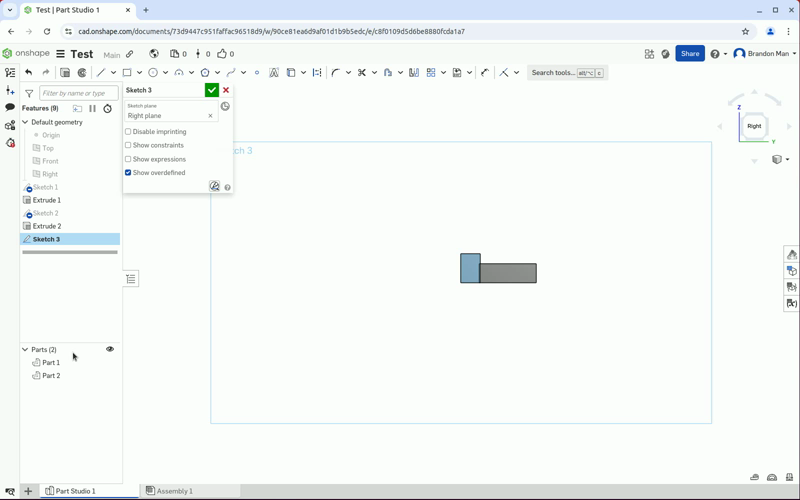
key(y)
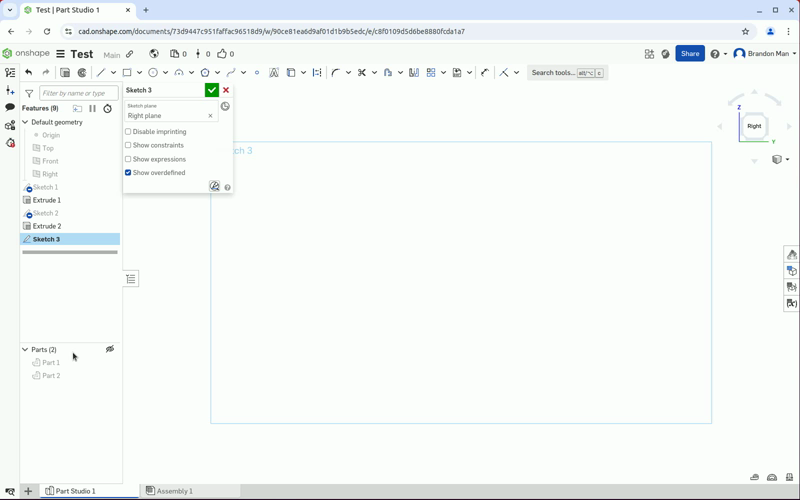
key(l)
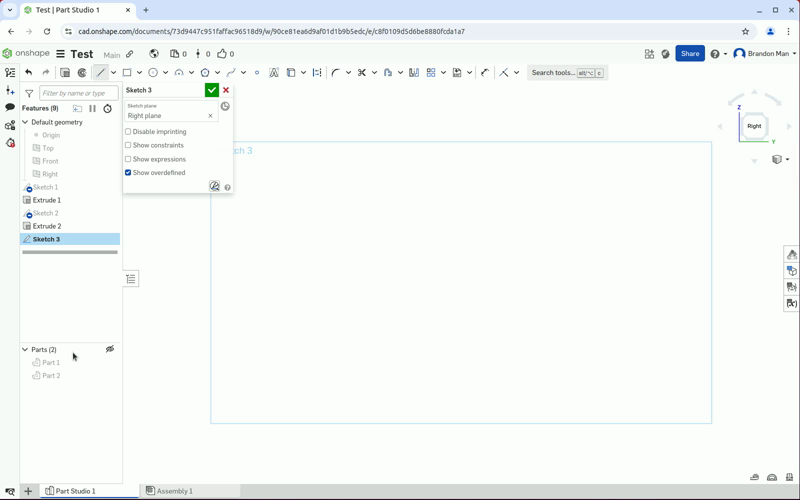
key_down(shift)
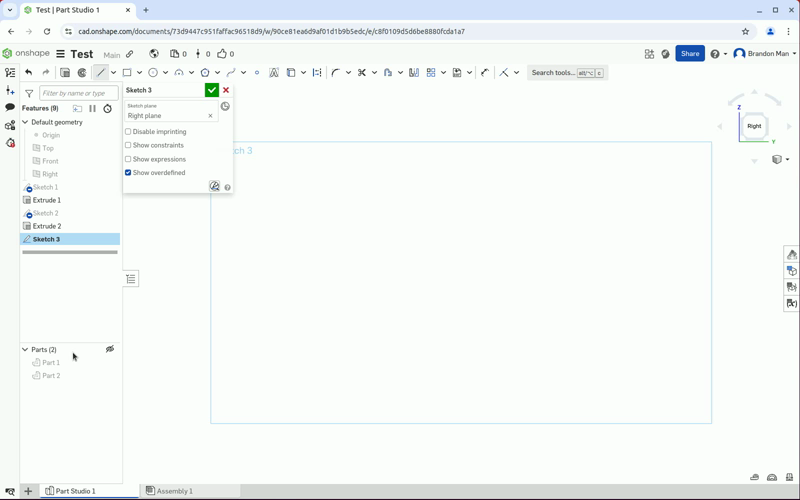
mouse_move(479, 226)
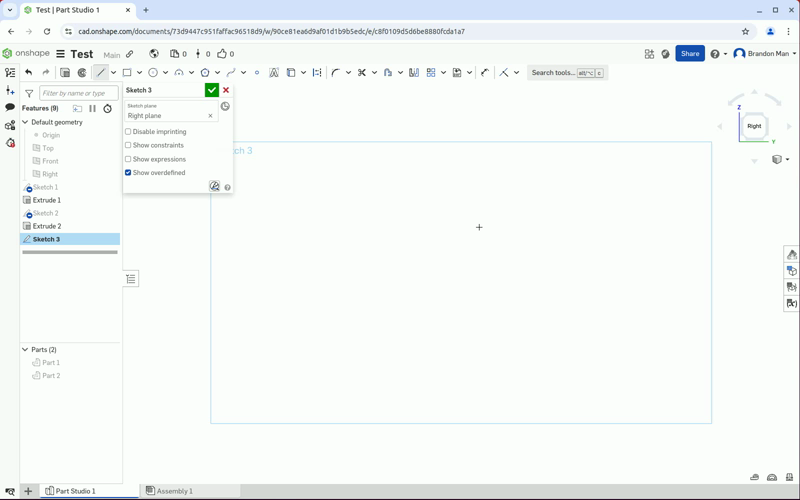
click(479, 226)
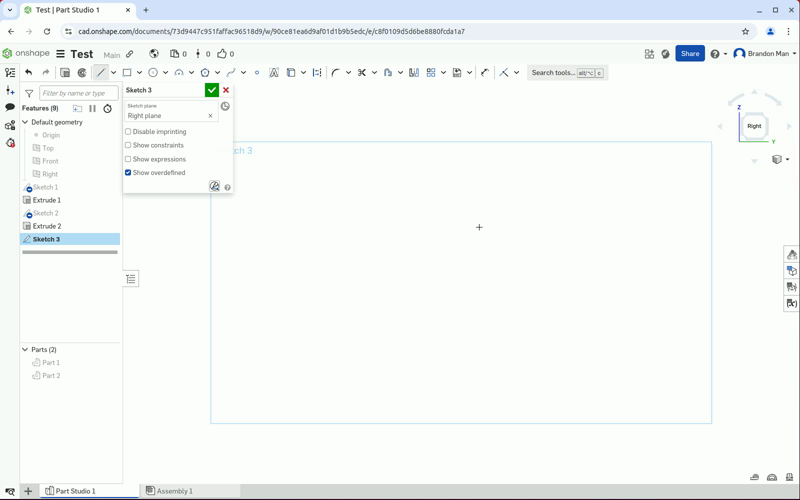
key_up(shift)
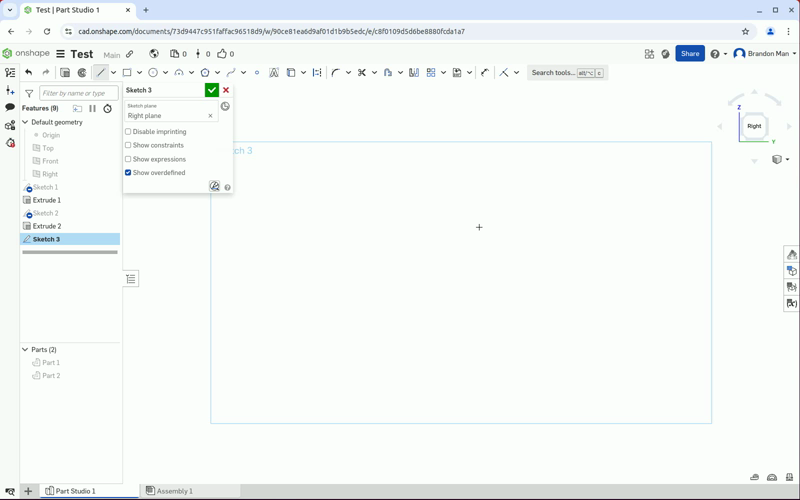
key_down(shift)
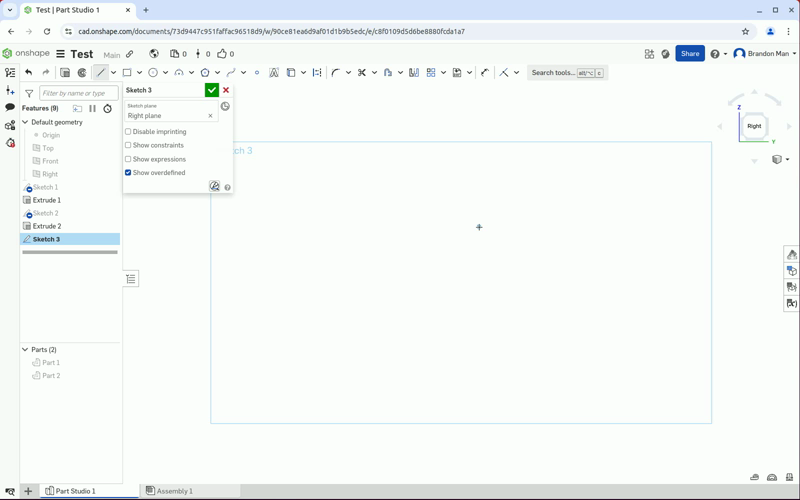
mouse_move(509, 226)
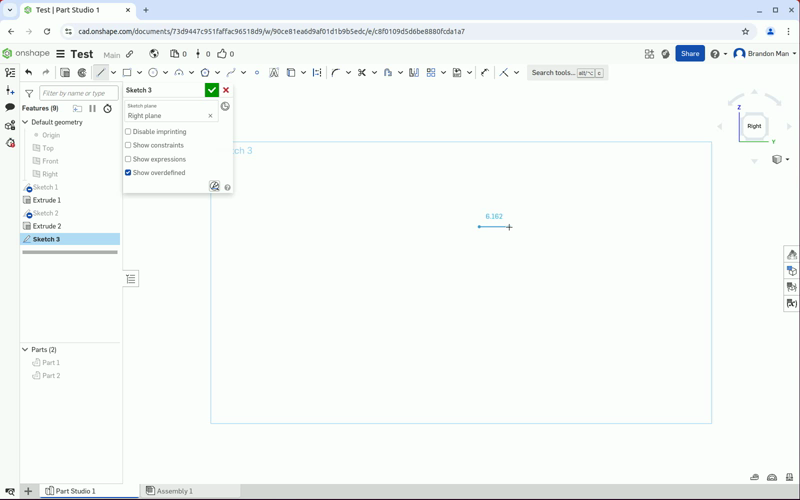
mouse_move(536, 226)
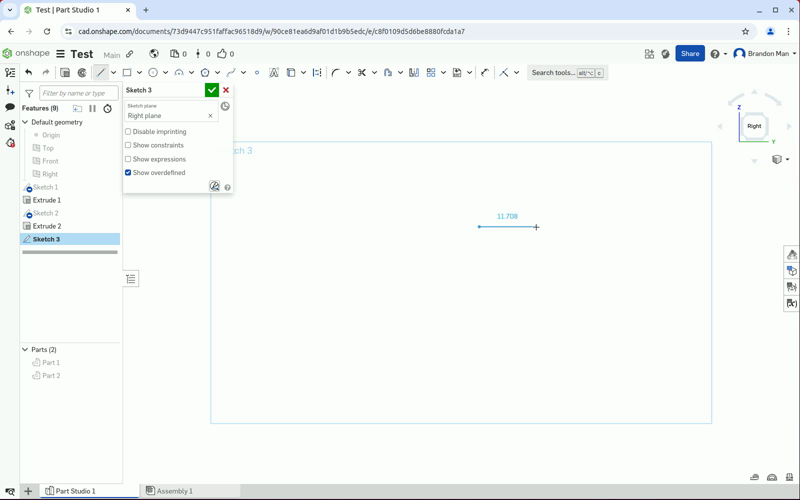
click(536, 226)
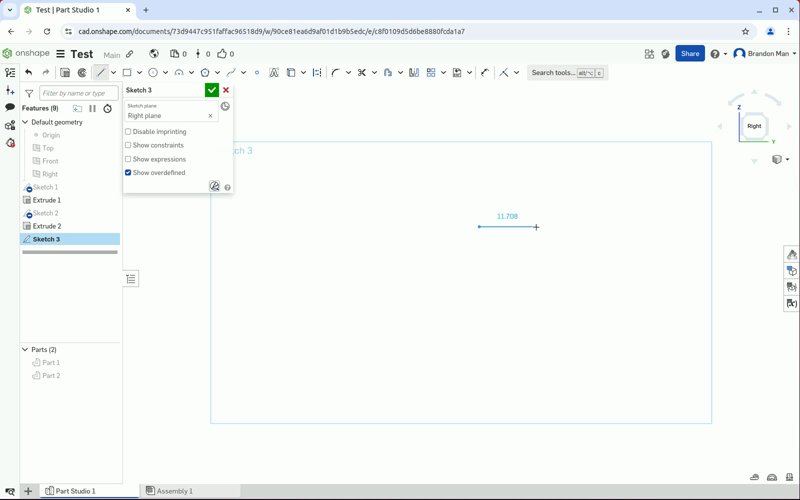
key_up(shift)
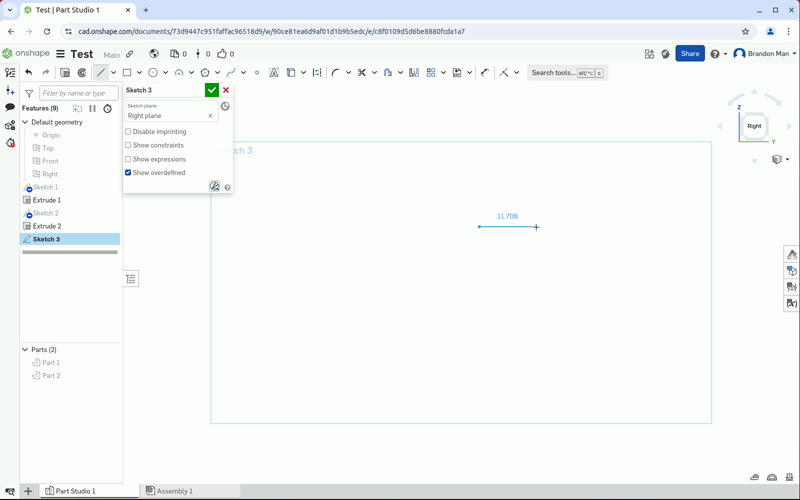
key_down(shift)
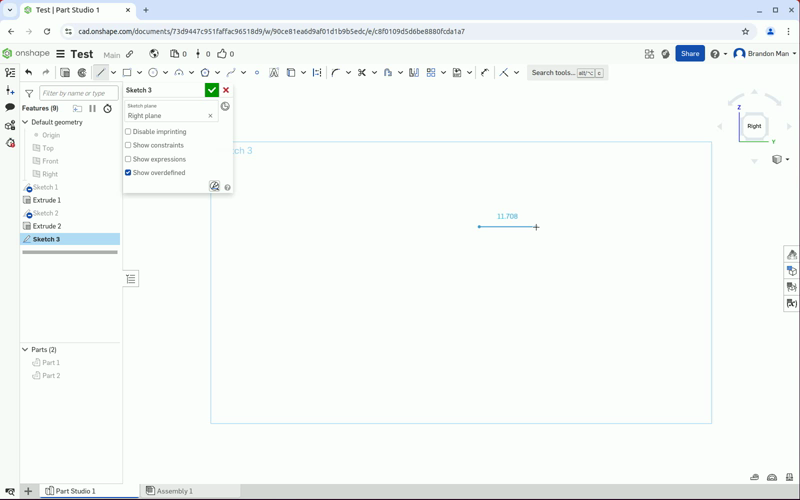
mouse_move(566, 226)
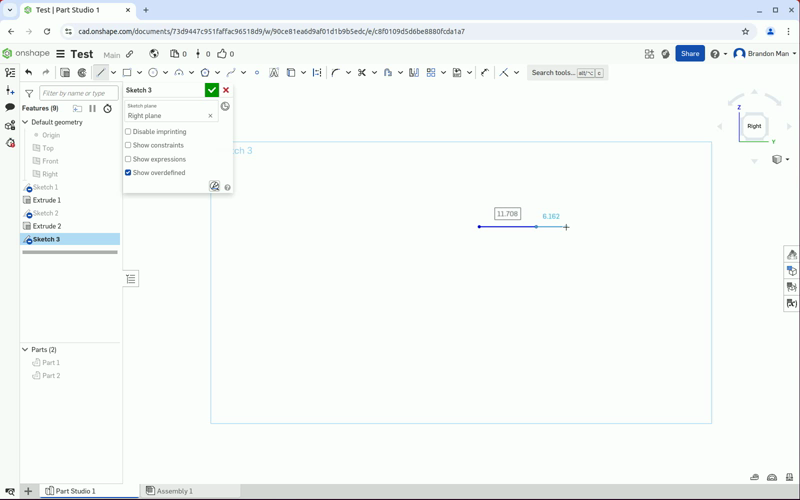
mouse_move(536, 207)
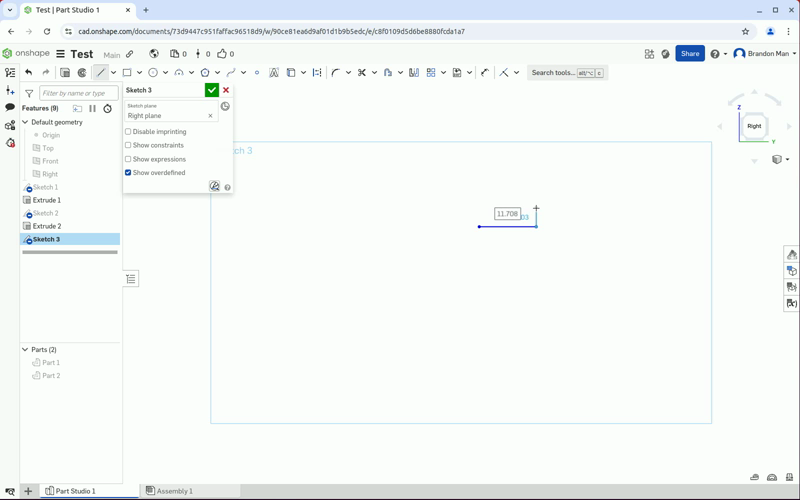
click(536, 207)
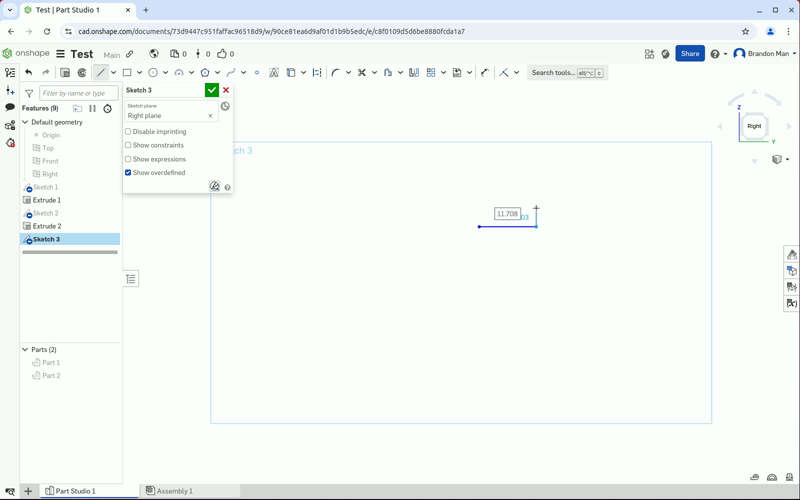
key_up(shift)
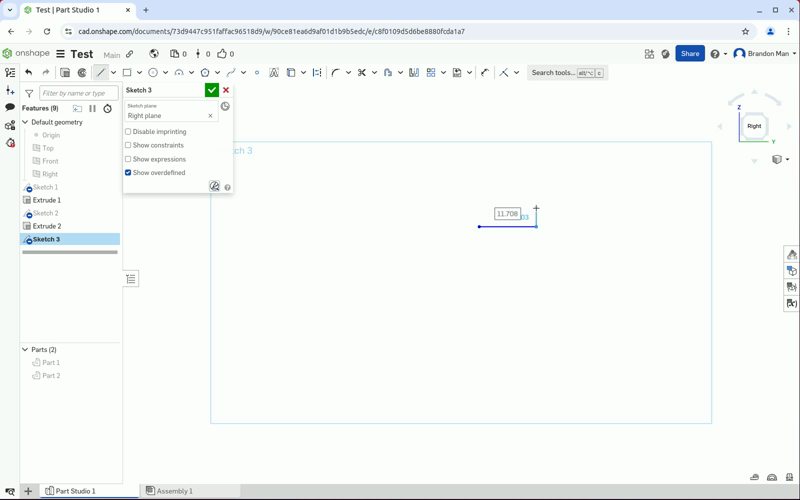
key_down(shift)
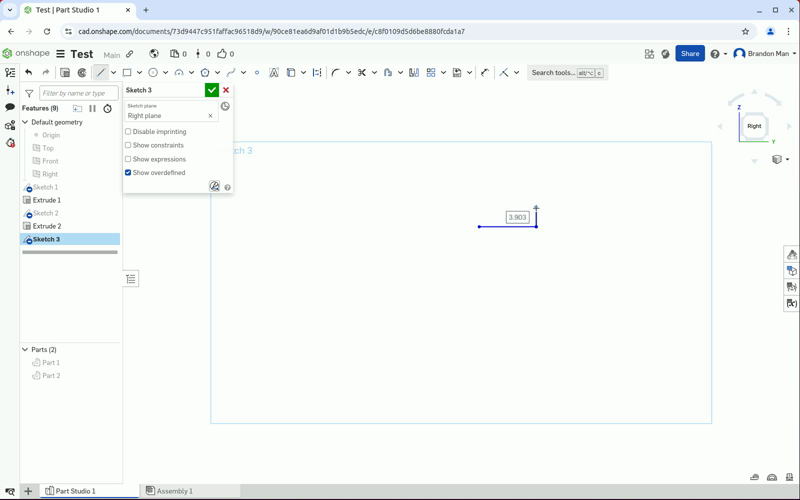
mouse_move(566, 207)
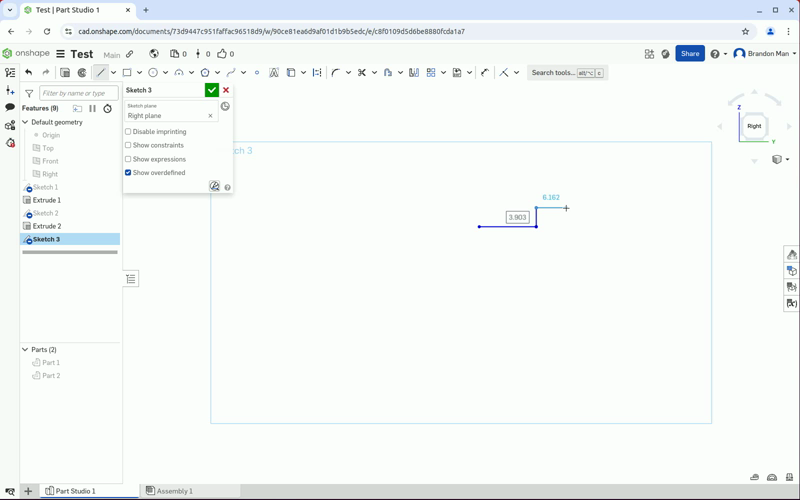
mouse_move(479, 207)
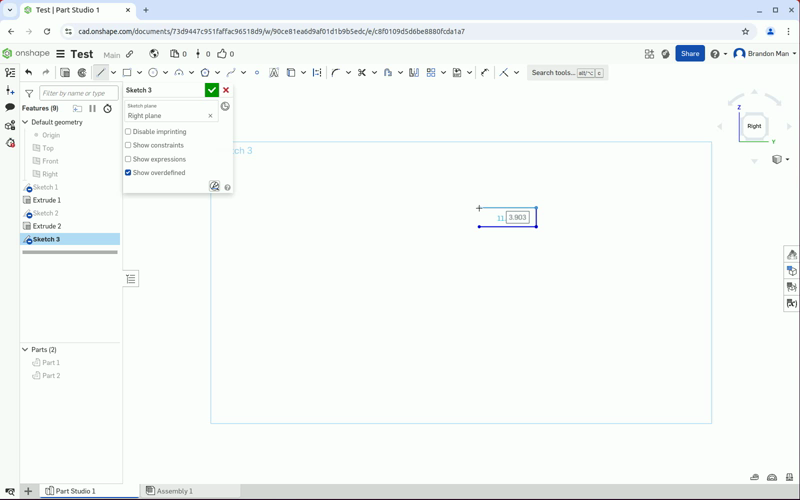
click(479, 207)
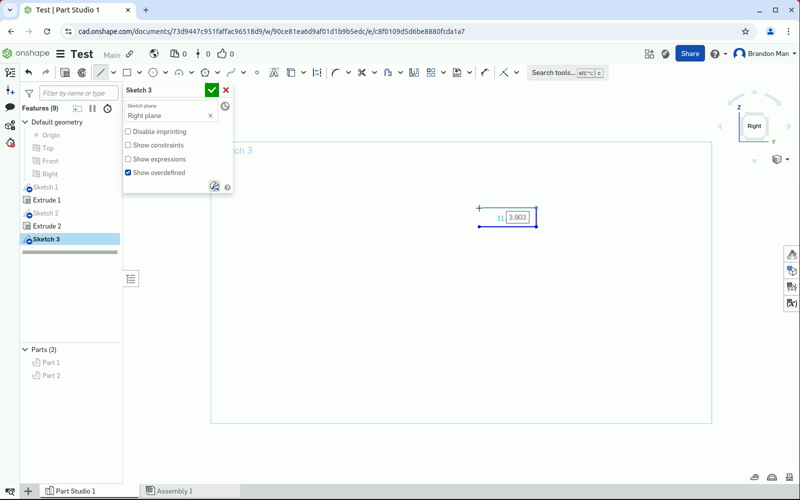
key_up(shift)
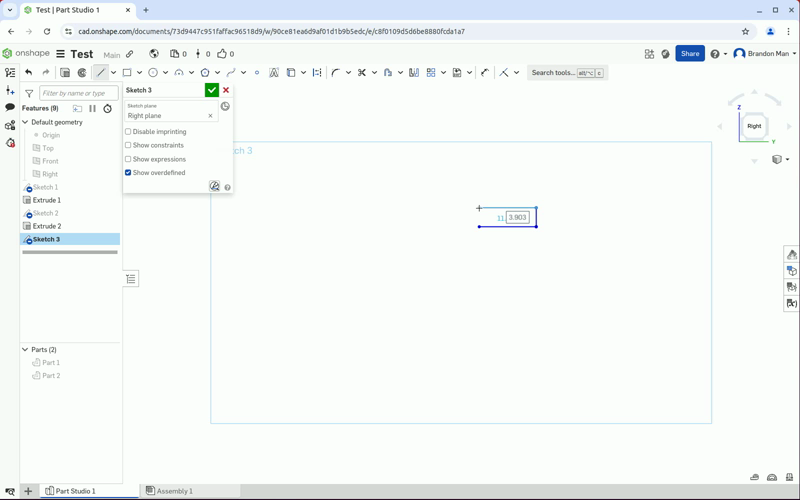
mouse_move(509, 207)
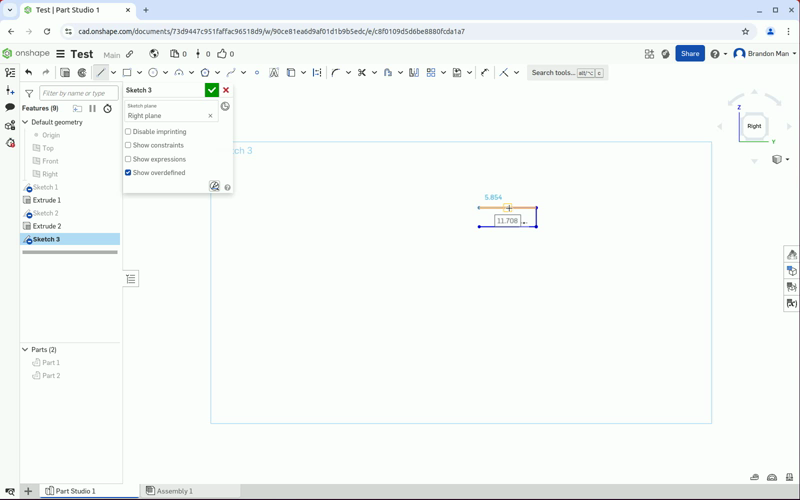
key_down(shift)
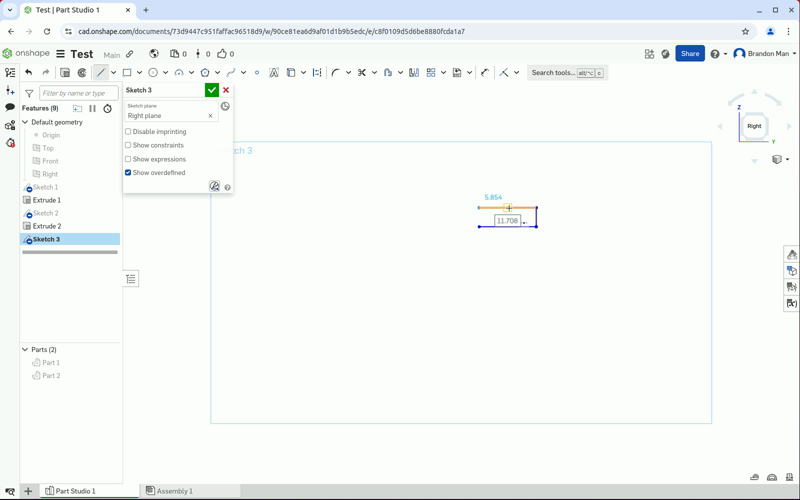
mouse_move(479, 226)
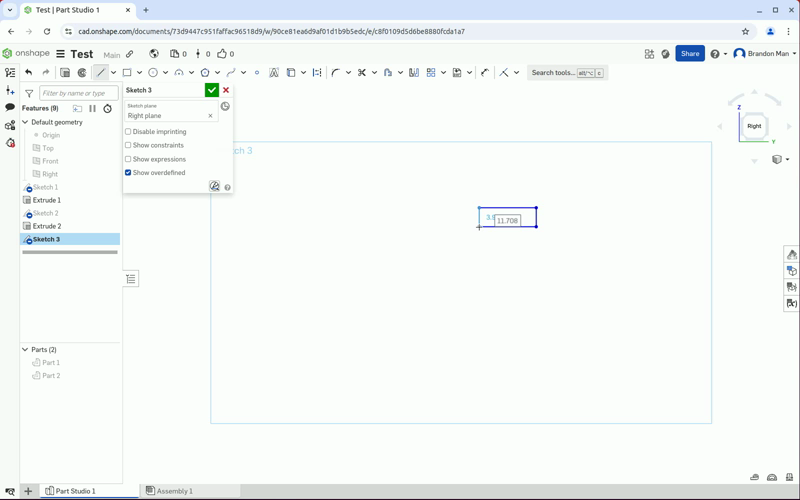
key_up(shift)
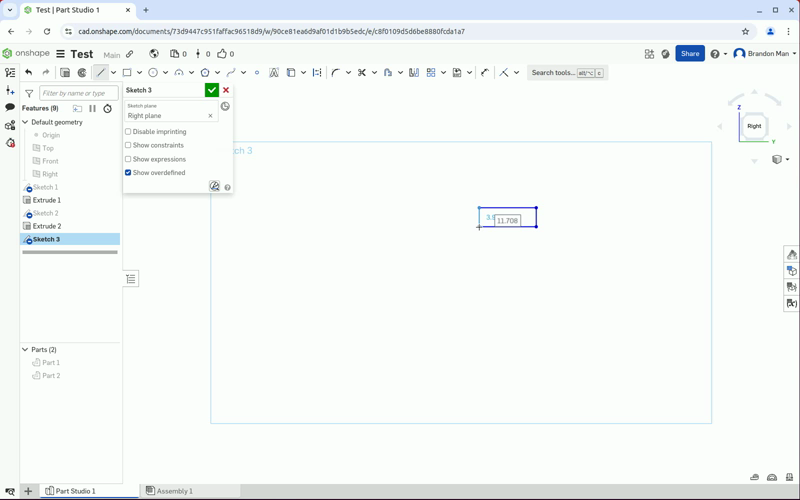
click(479, 226)
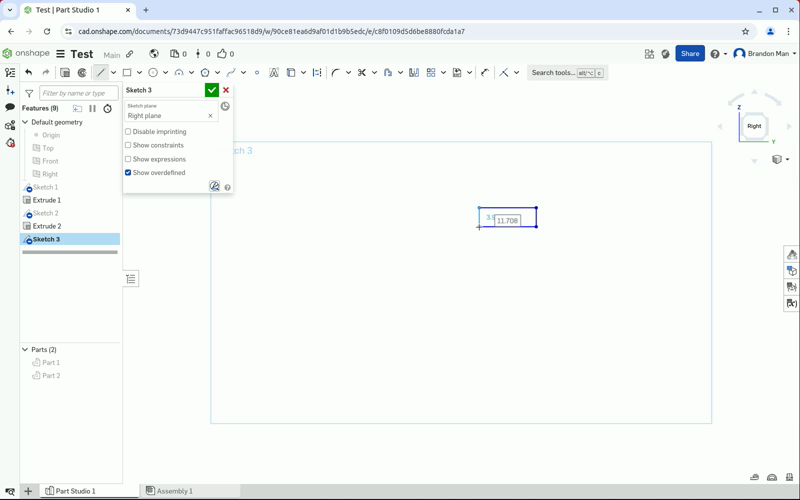
key(esc)
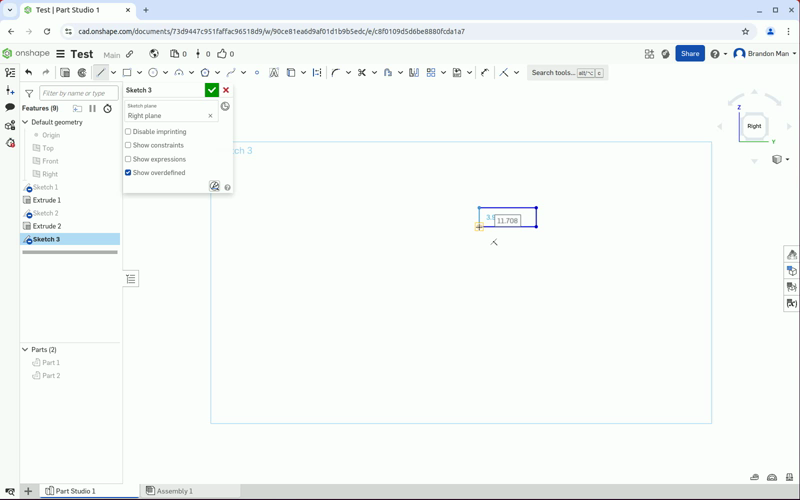
mouse_move(523, 218)
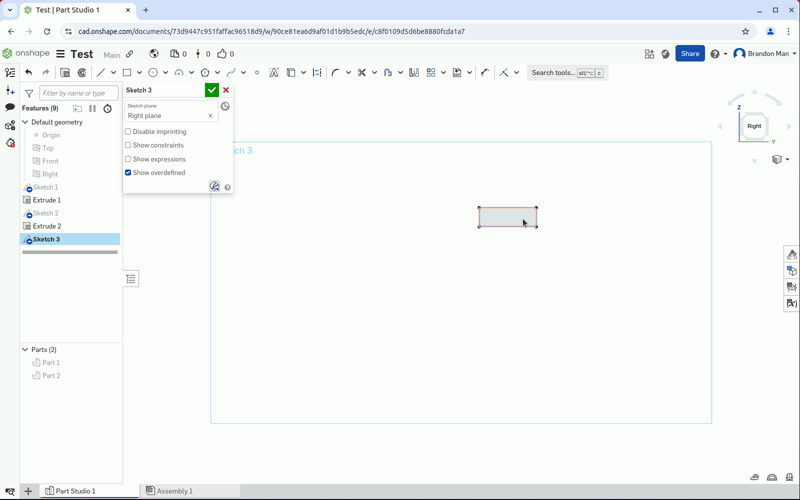
scroll(6)
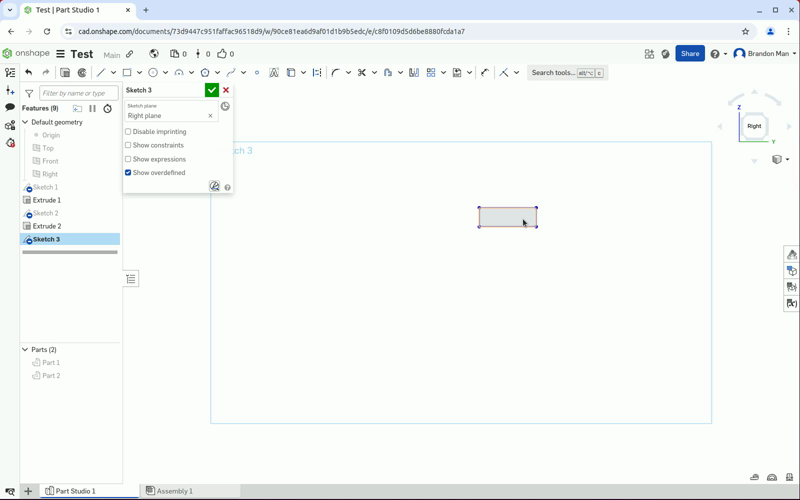
scroll(6)
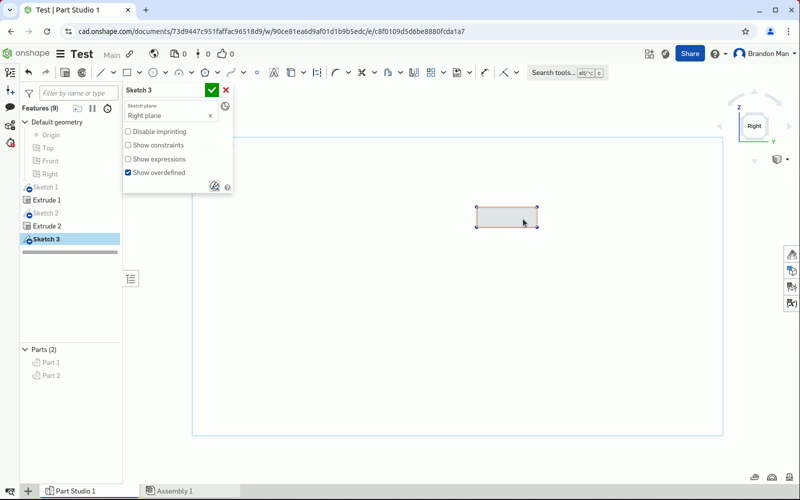
scroll(6)
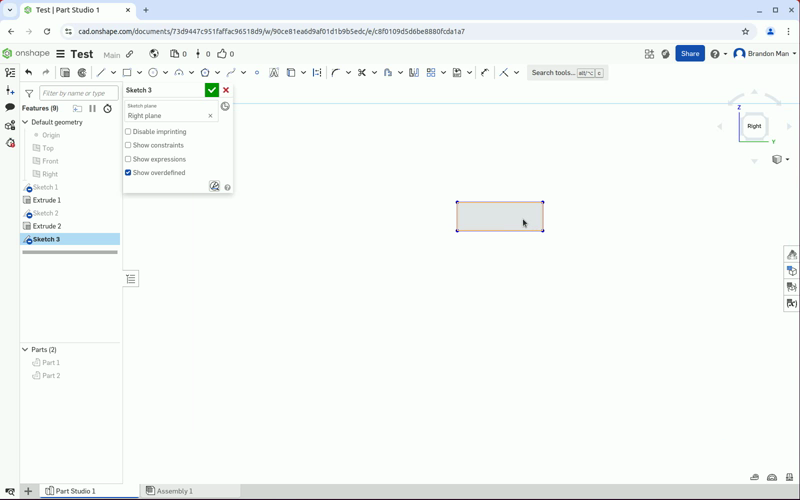
scroll(6)
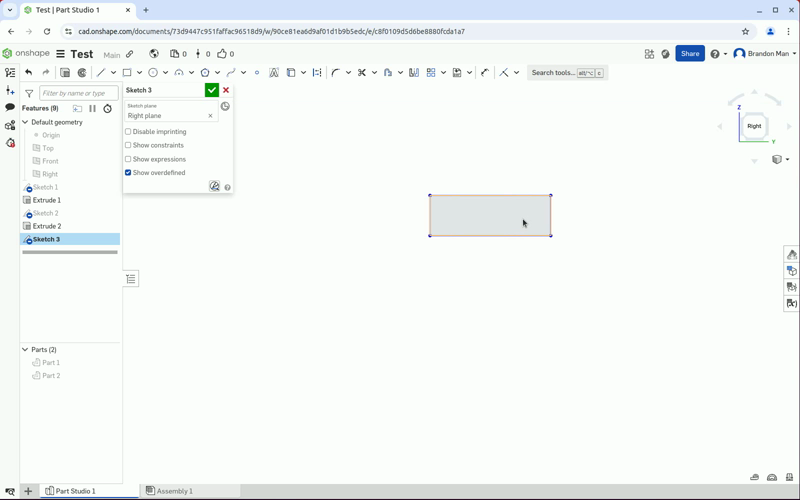
scroll(6)
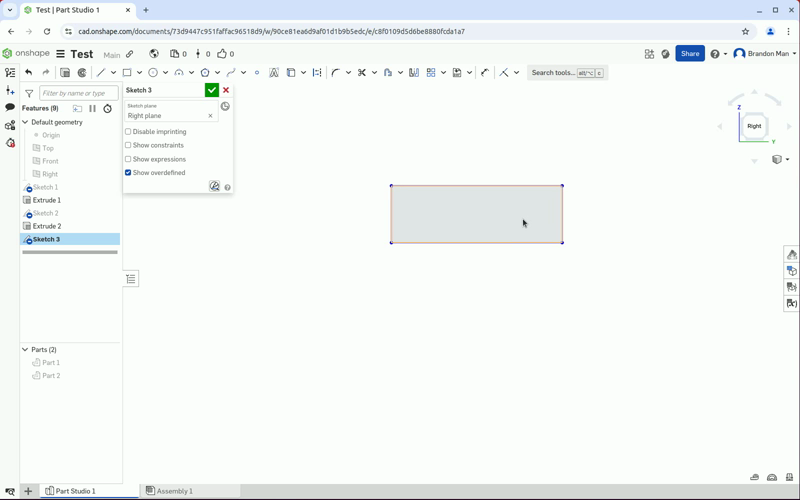
scroll(6)
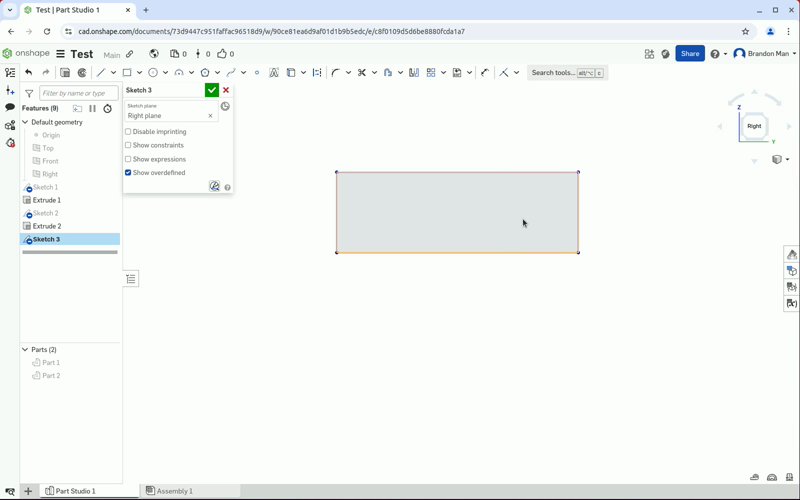
scroll(6)
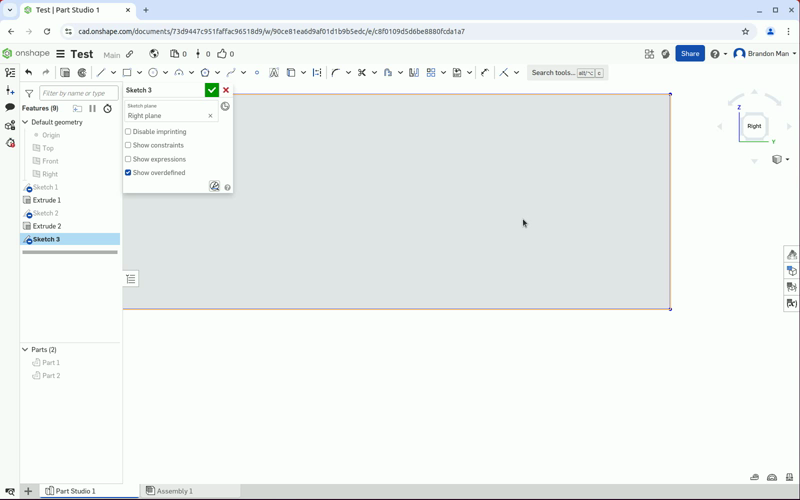
click(523, 218)
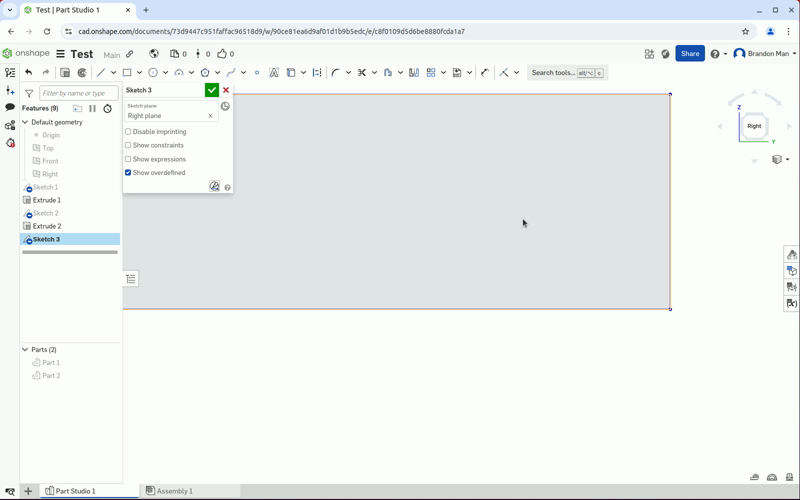
scroll(-6)
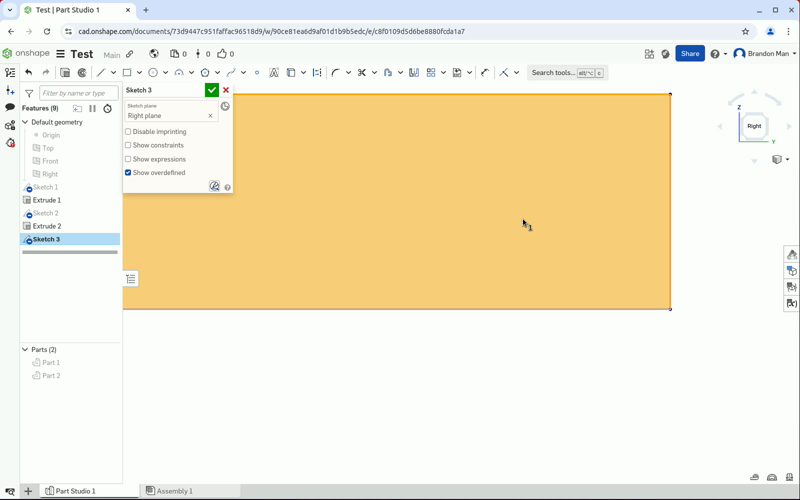
scroll(-6)
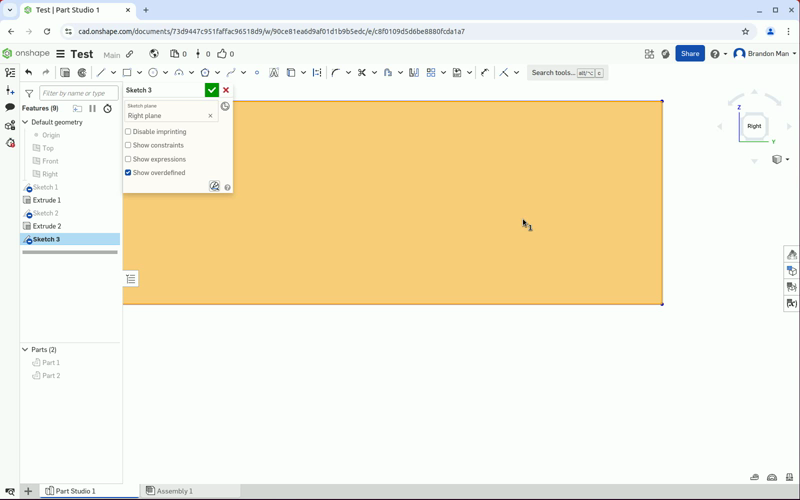
scroll(-6)
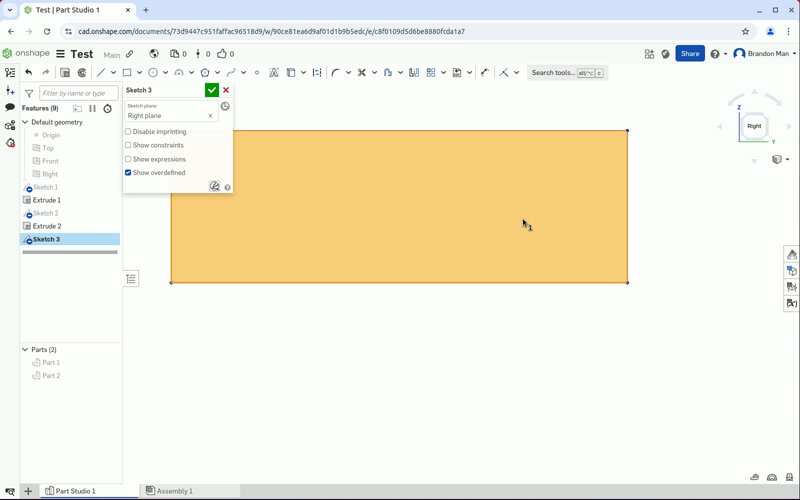
scroll(-6)
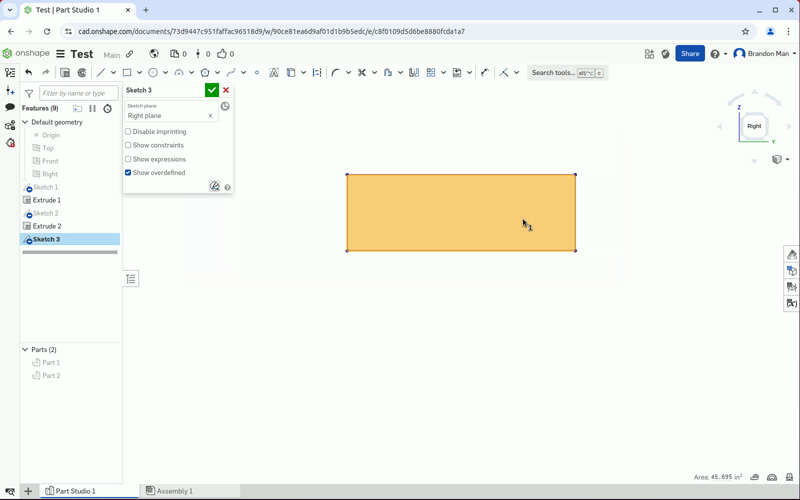
scroll(-6)
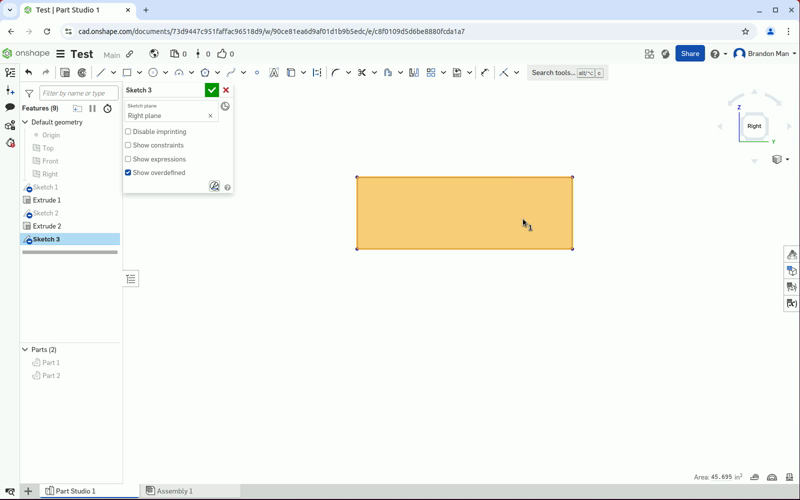
scroll(-6)
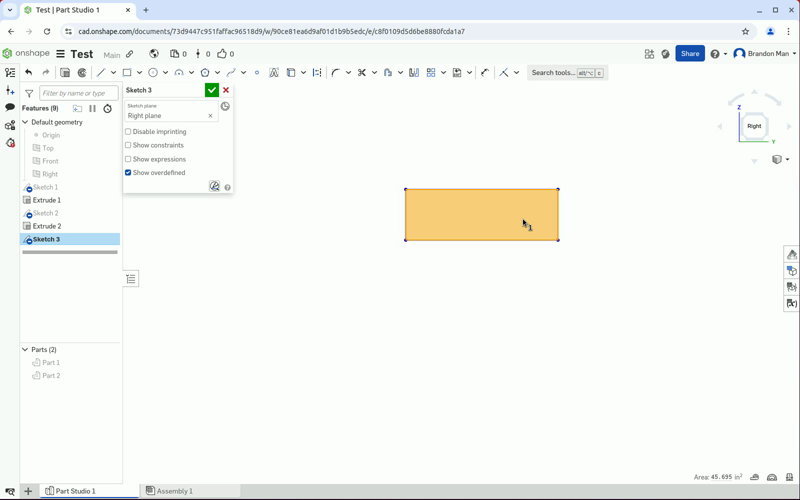
scroll(-6)
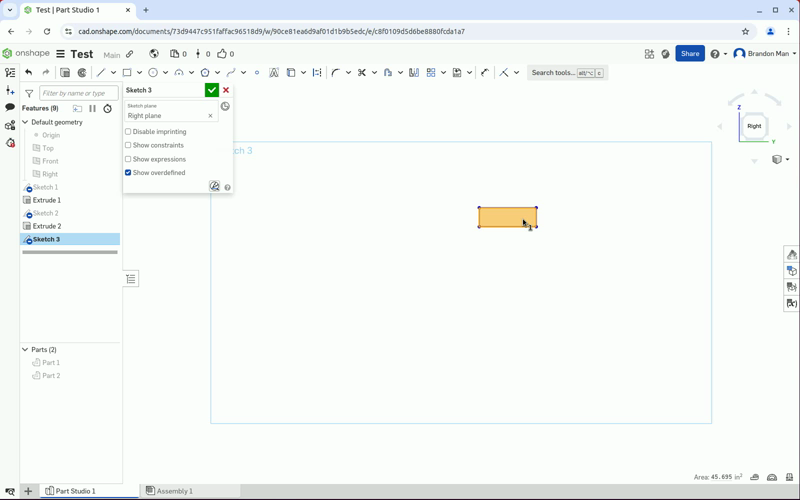
mouse_move(73, 352)
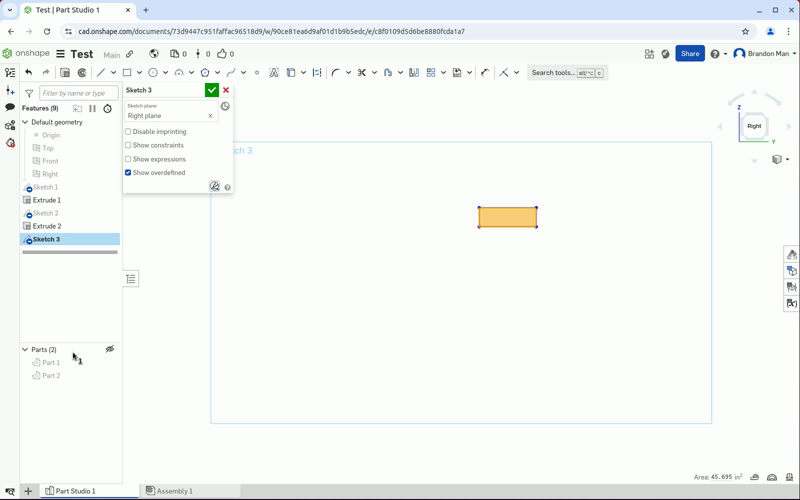
key(shift+y)
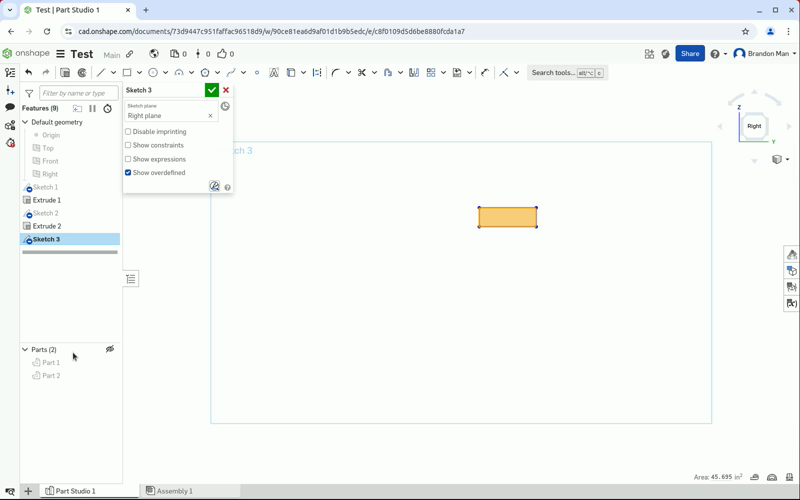
key(shift+e)
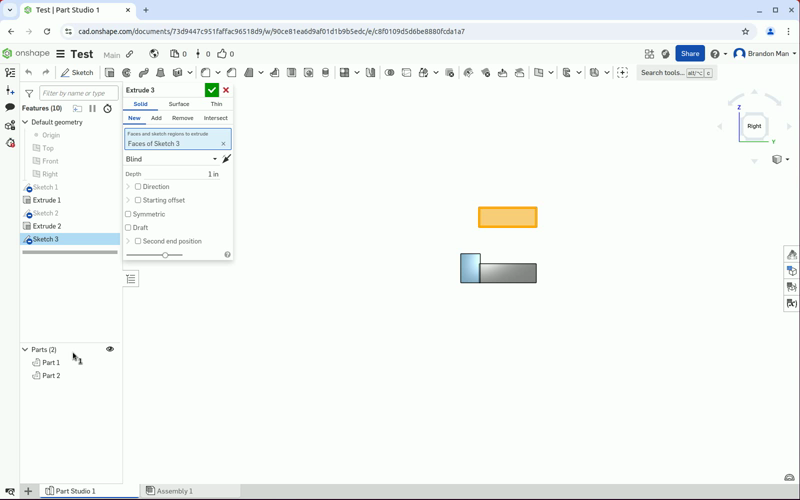
mouse_move(143, 106)
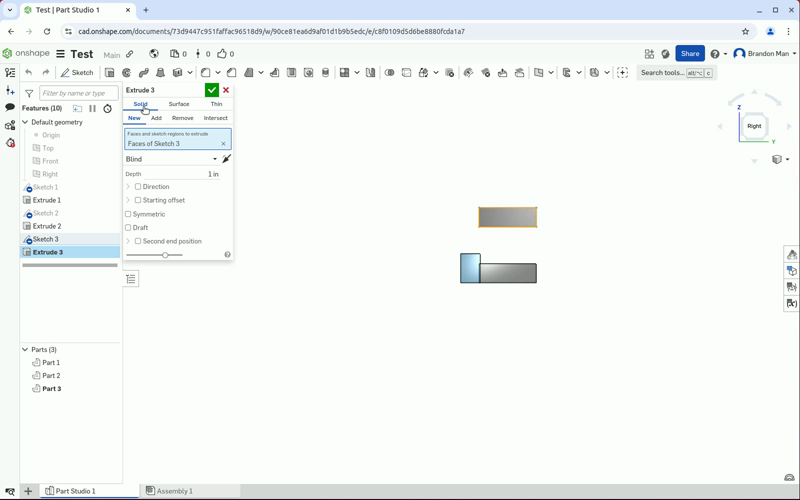
click(143, 106)
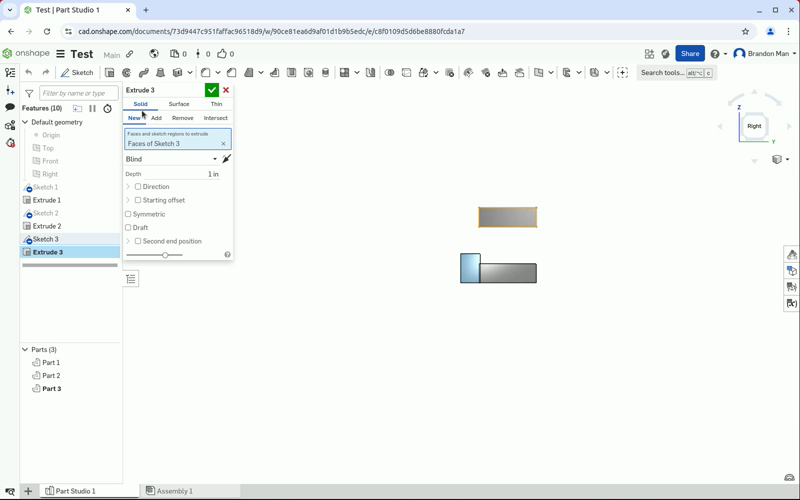
mouse_move(137, 120)
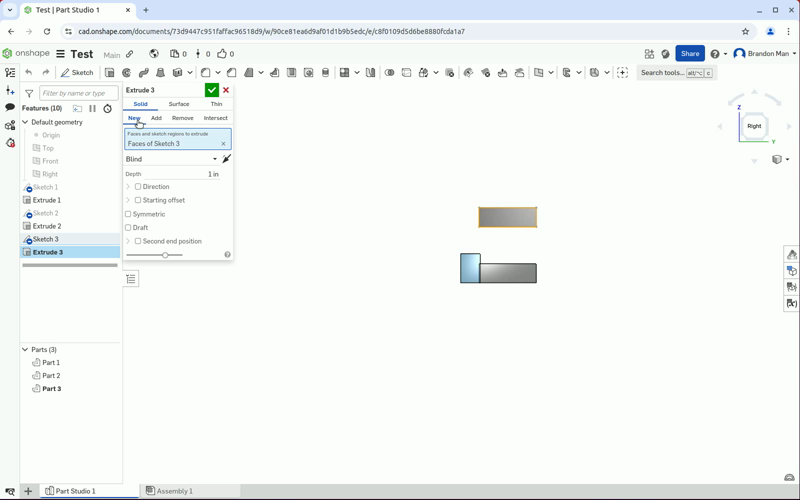
click(137, 120)
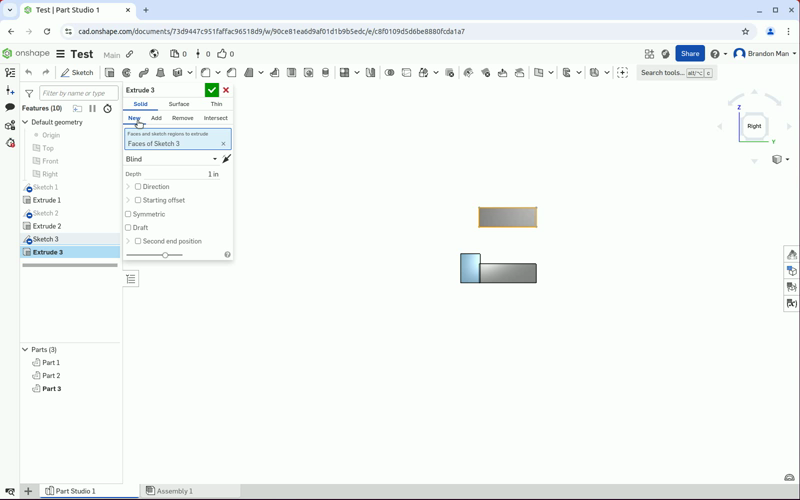
key(tab, 4)
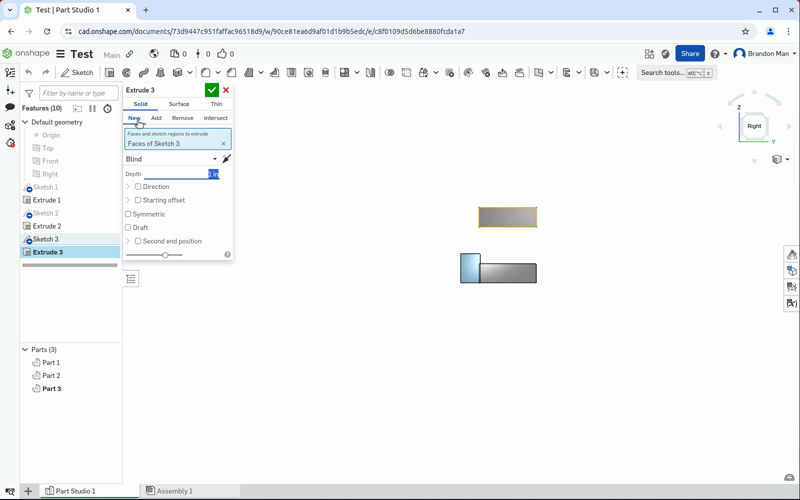
text(23.108)
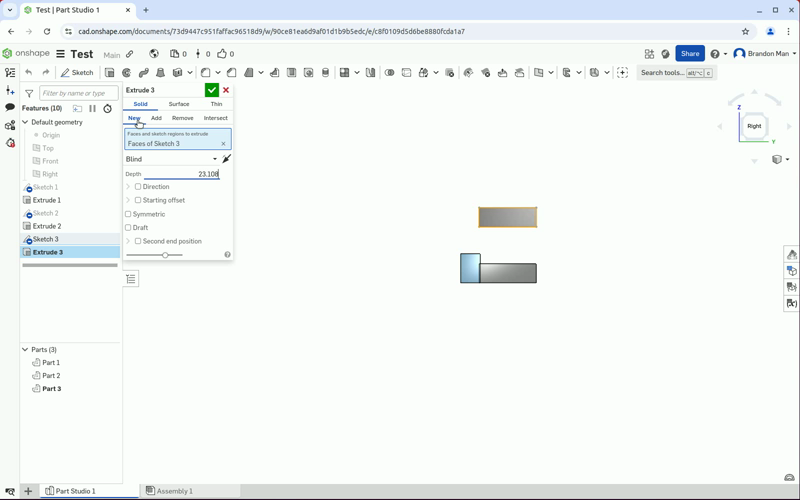
key(enter)
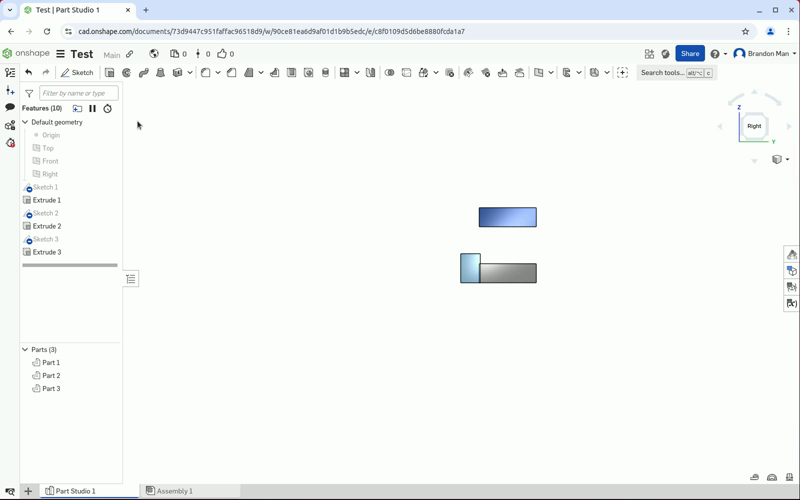
key(shift+h)
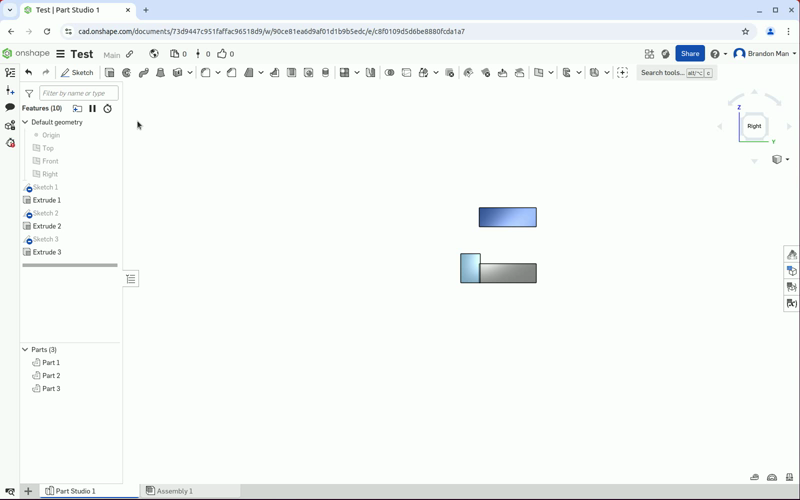
key(shift+h)
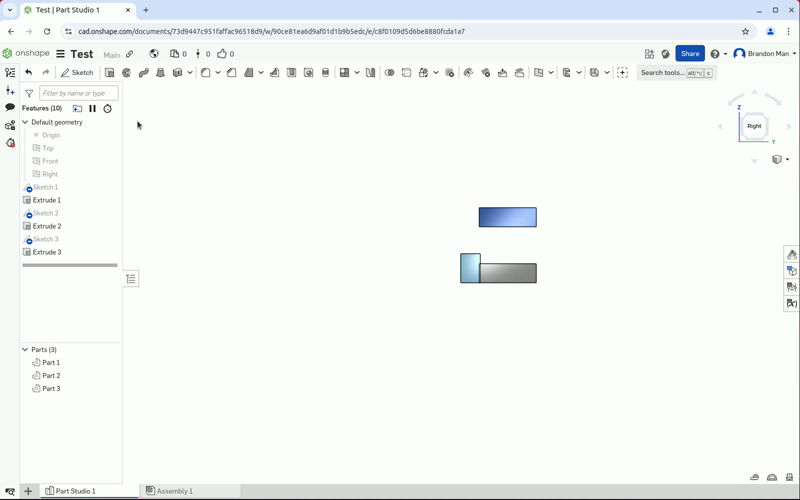
mouse_move(73, 189)
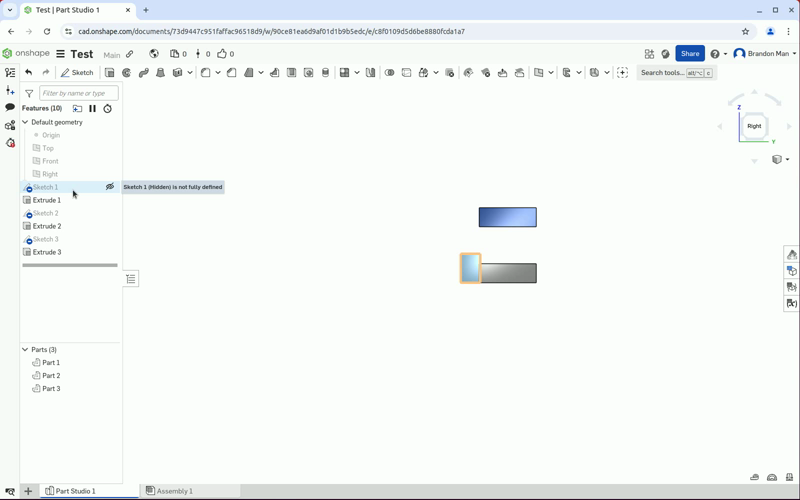
click(73, 189)
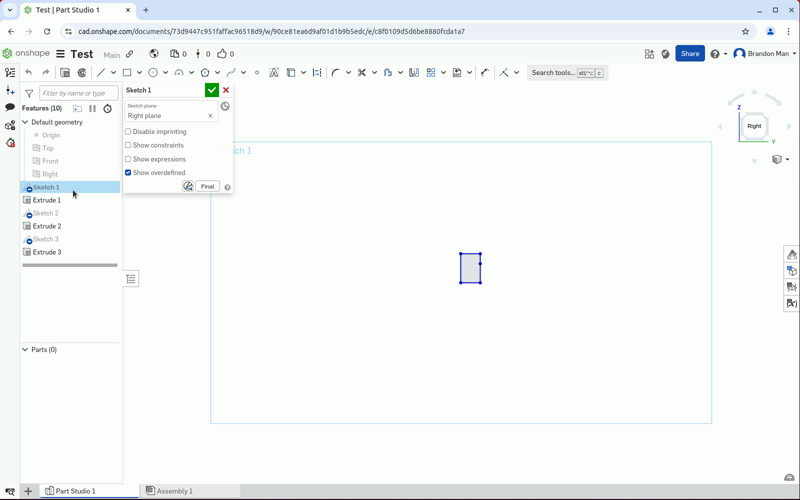
mouse_move(229, 92)
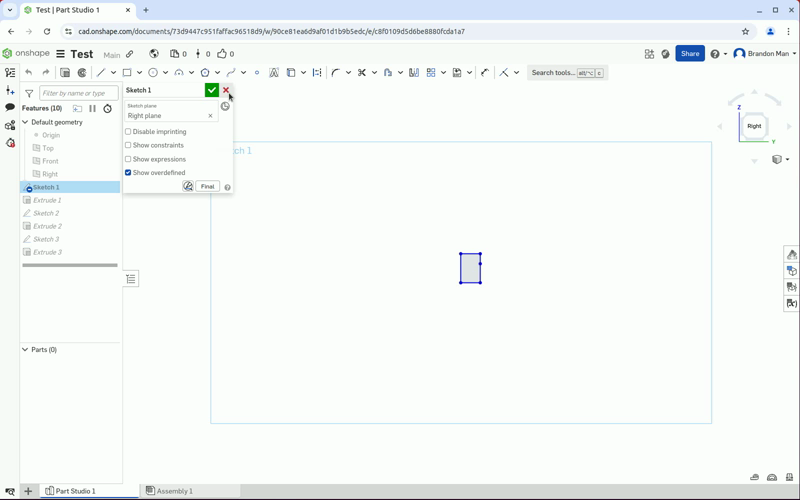
click(229, 92)
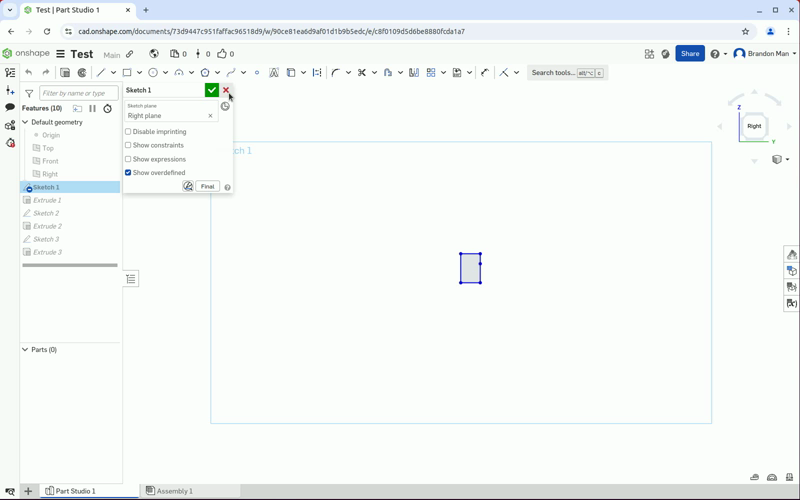
key(shift+s)
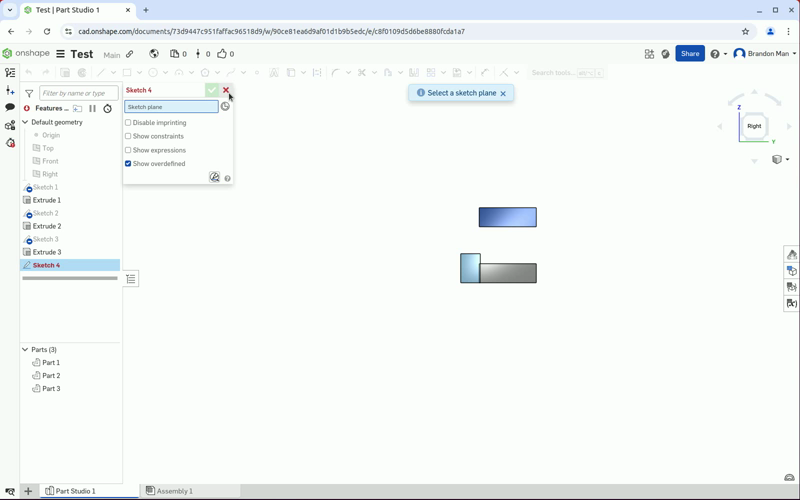
mouse_move(73, 176)
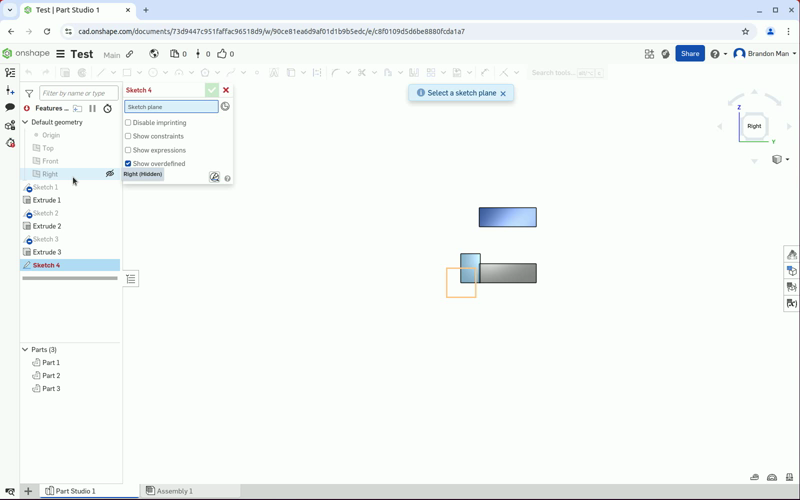
click(73, 176)
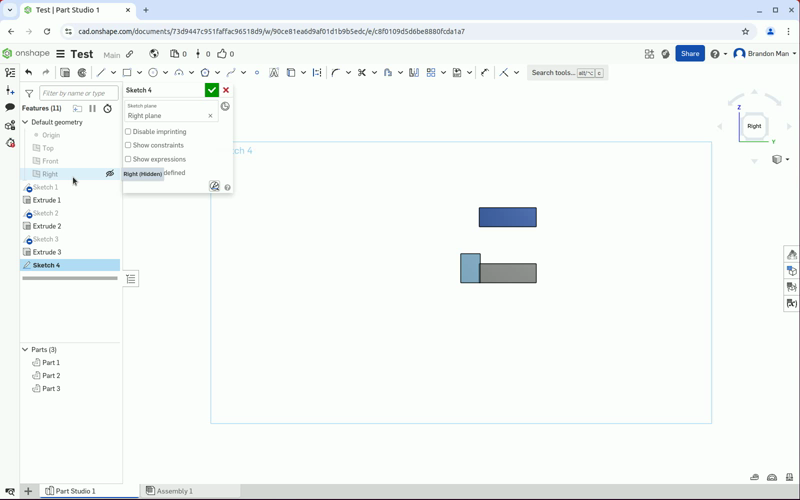
mouse_move(73, 352)
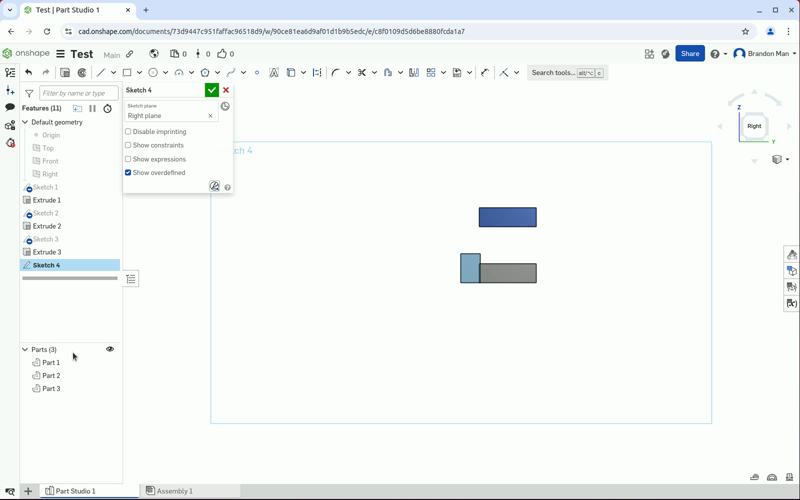
key(y)
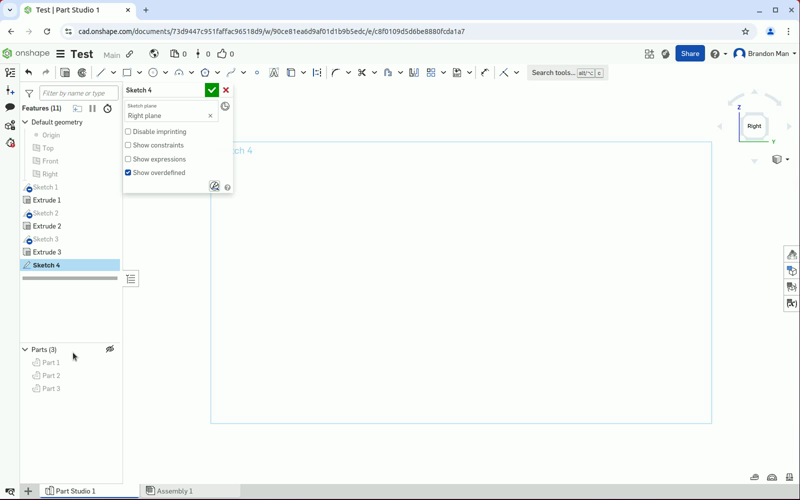
key(l)
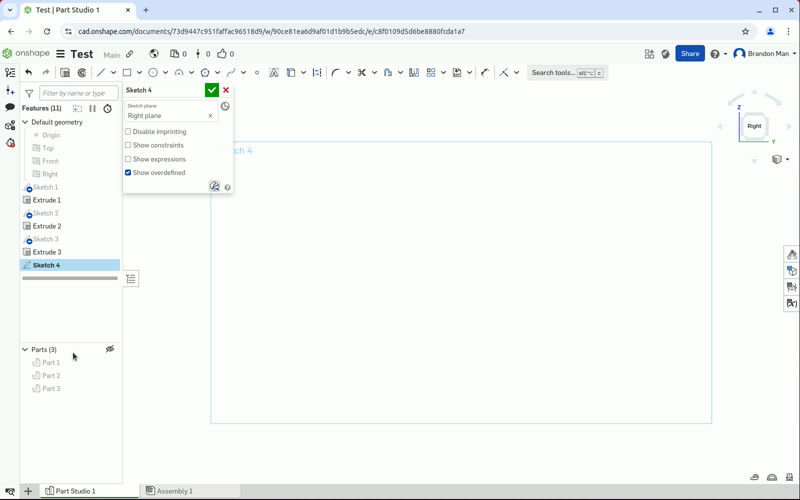
key_down(shift)
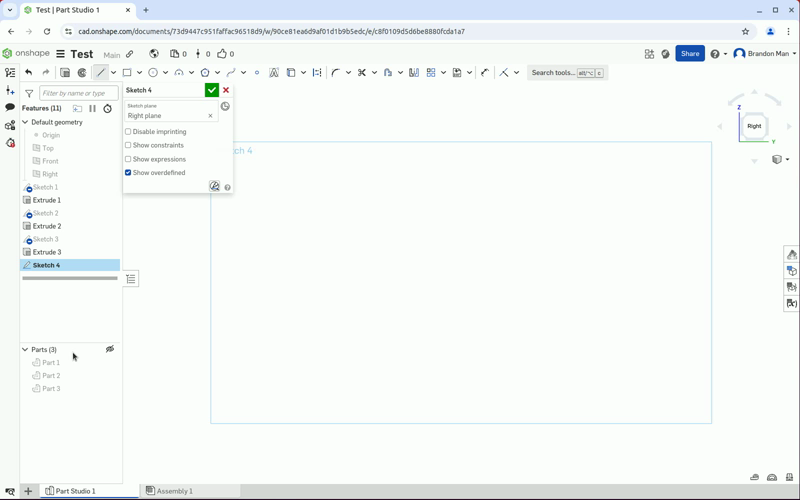
mouse_move(460, 236)
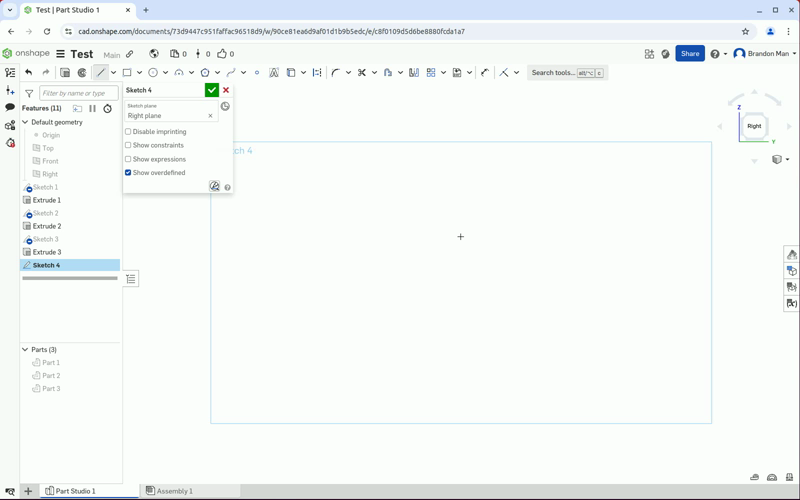
click(460, 236)
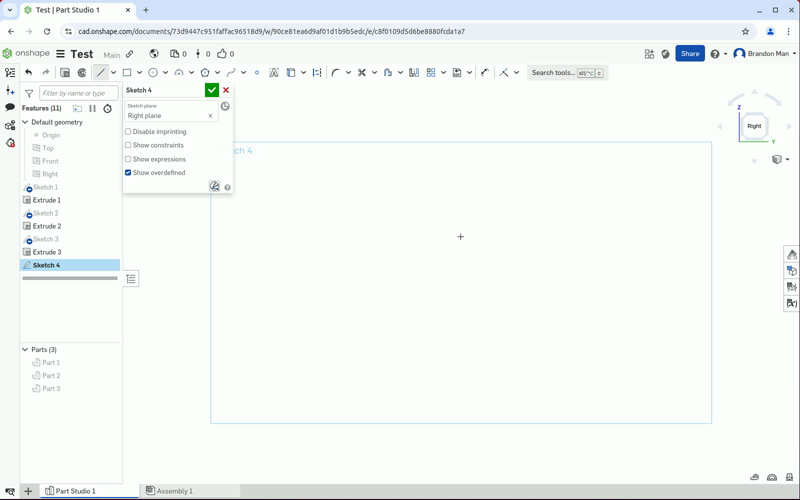
key_up(shift)
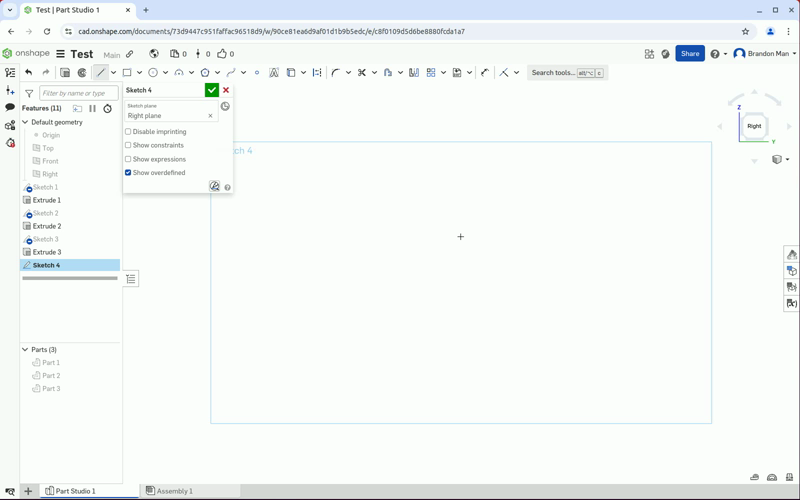
key_down(shift)
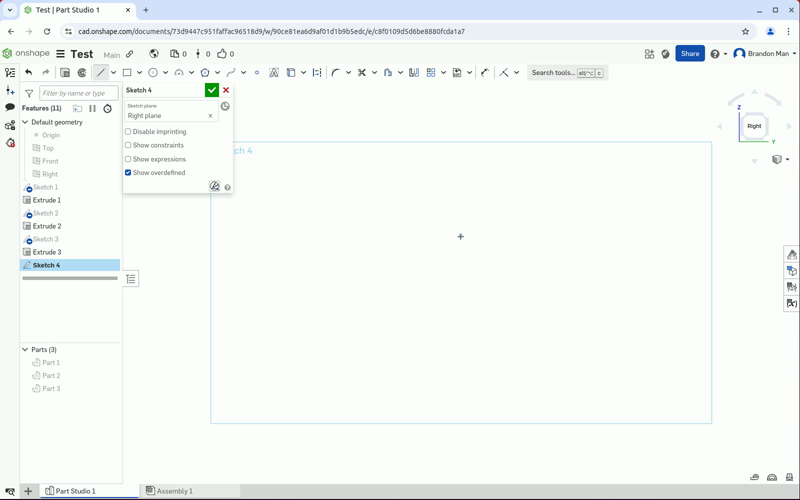
mouse_move(490, 236)
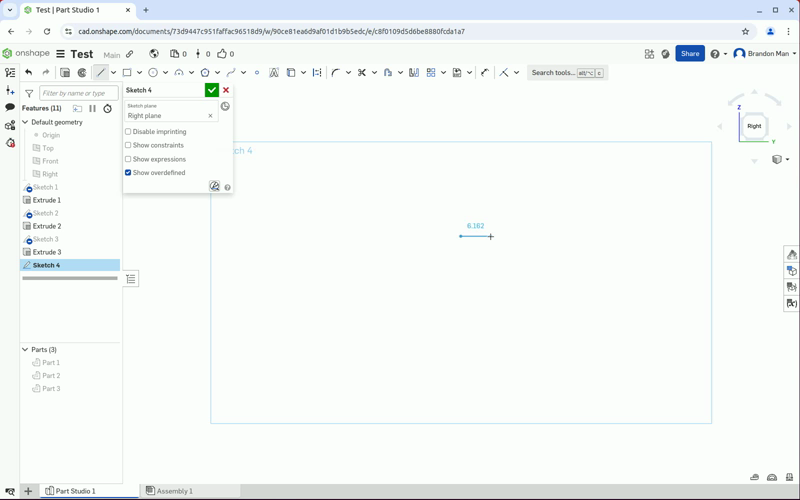
mouse_move(480, 236)
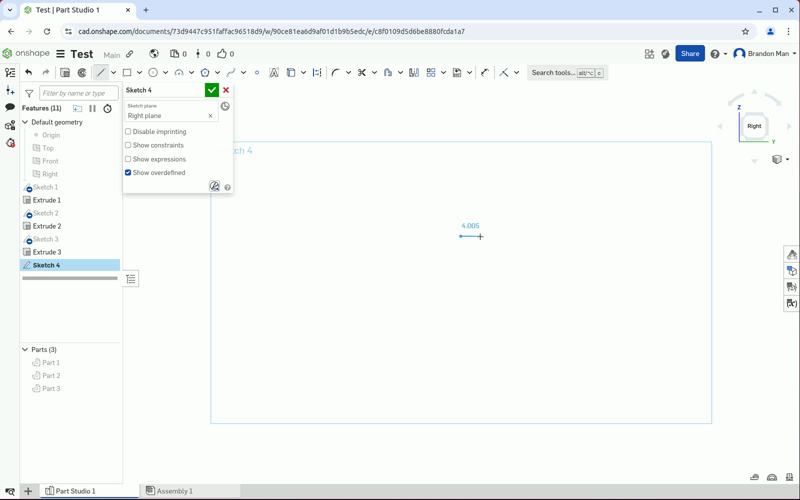
click(480, 236)
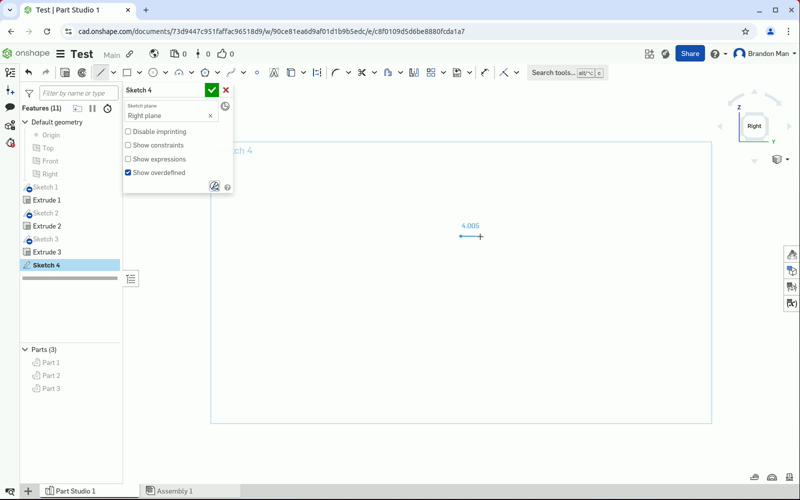
key_up(shift)
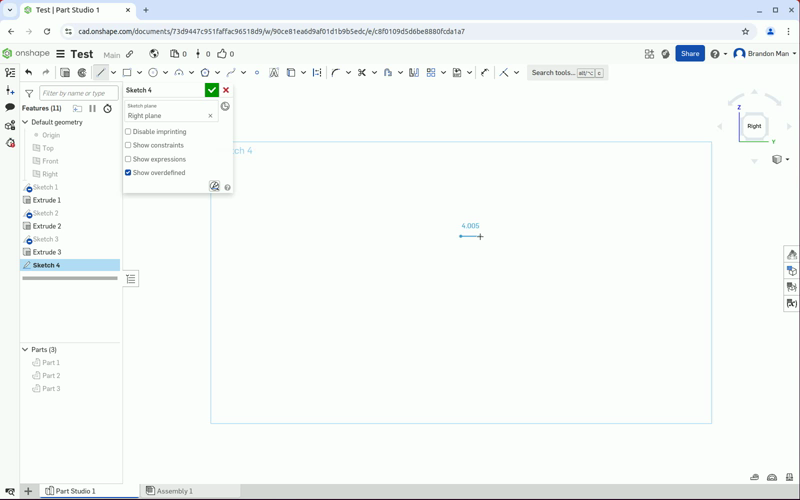
key_down(shift)
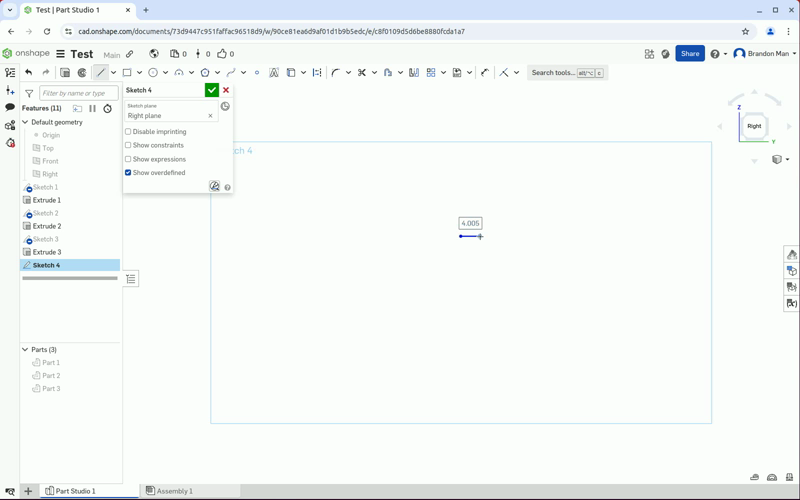
mouse_move(510, 236)
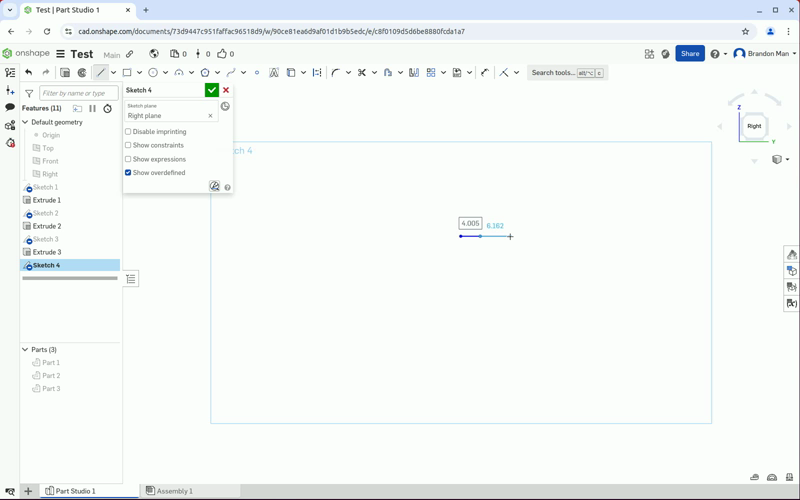
mouse_move(480, 226)
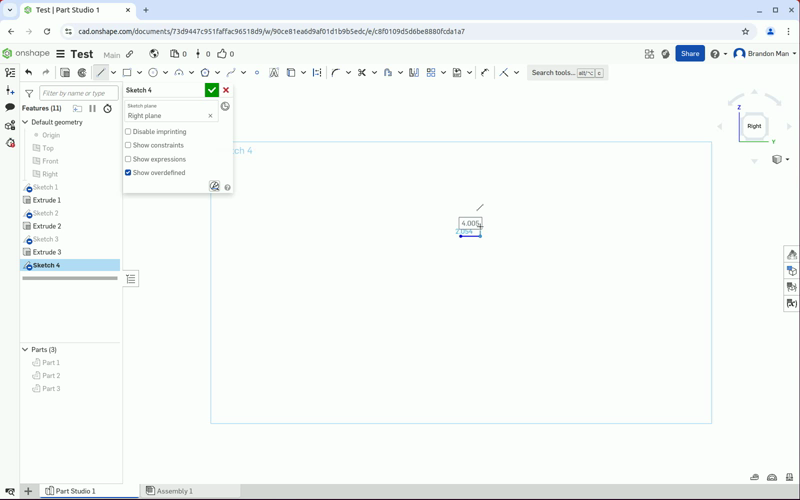
click(480, 226)
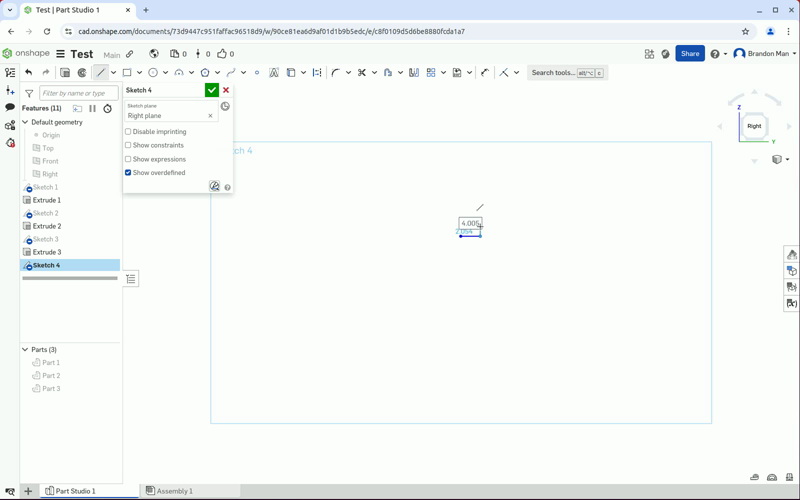
key_up(shift)
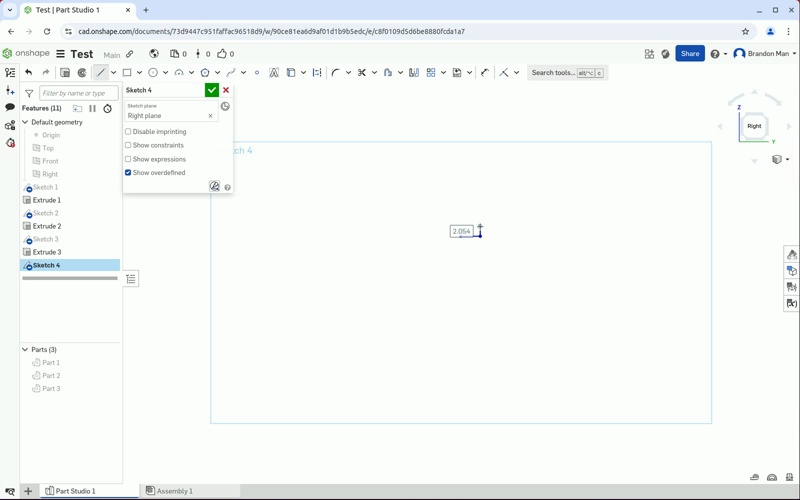
key_down(shift)
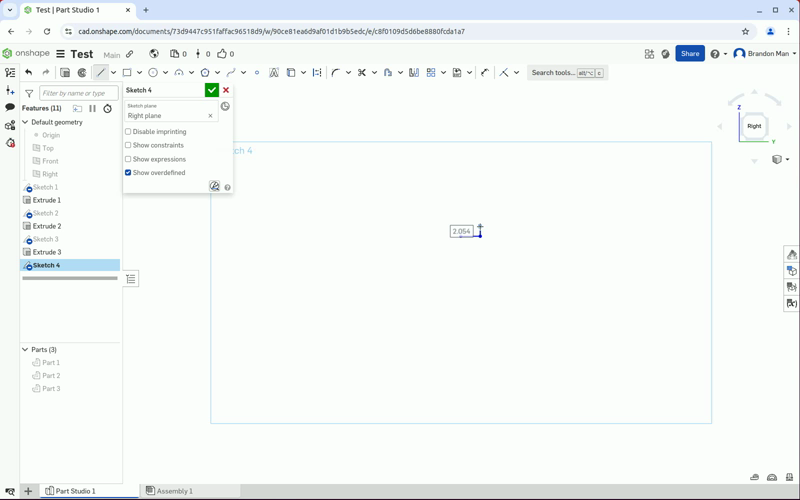
mouse_move(510, 226)
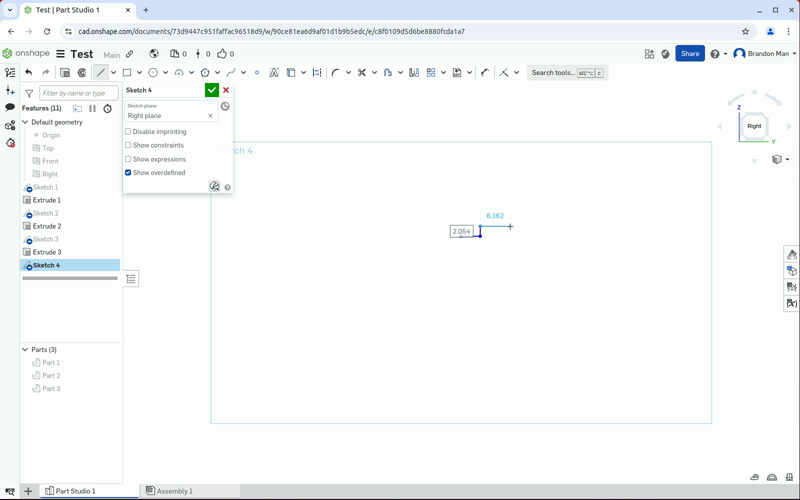
mouse_move(480, 207)
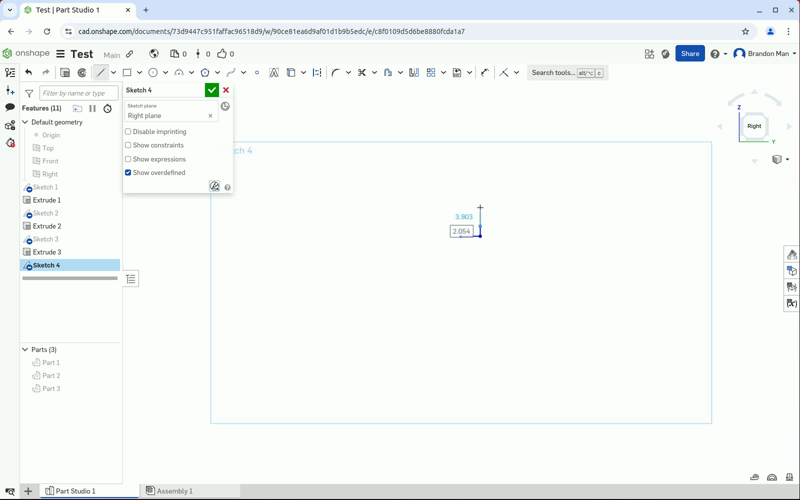
click(480, 207)
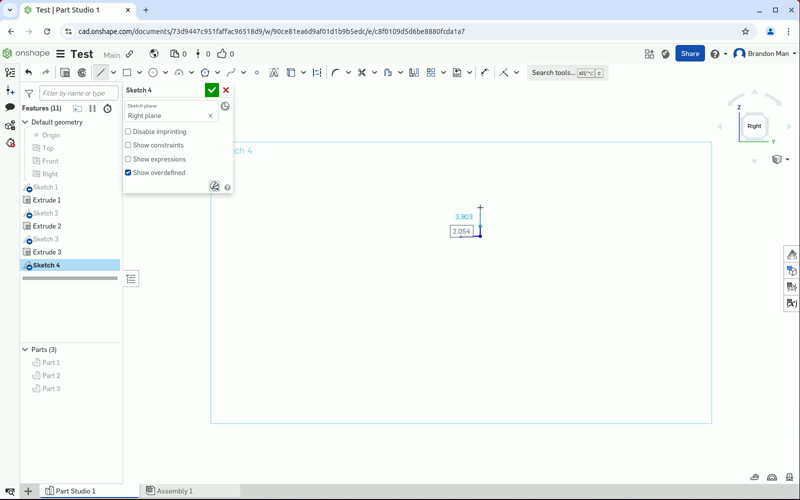
key_up(shift)
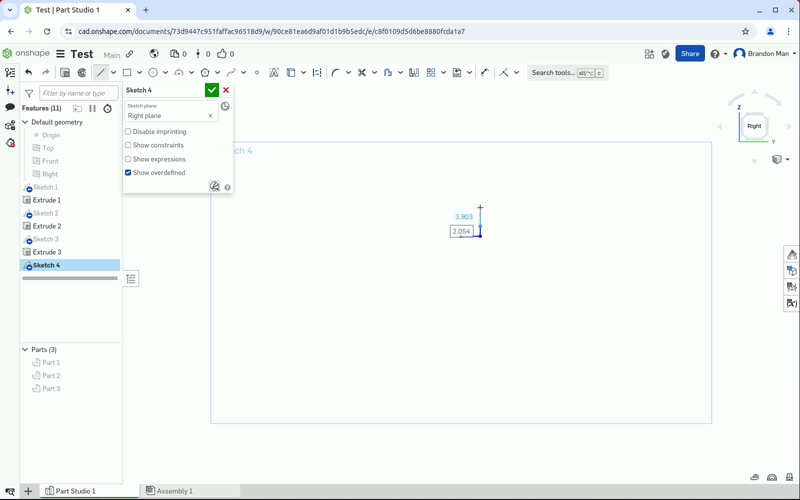
key_down(shift)
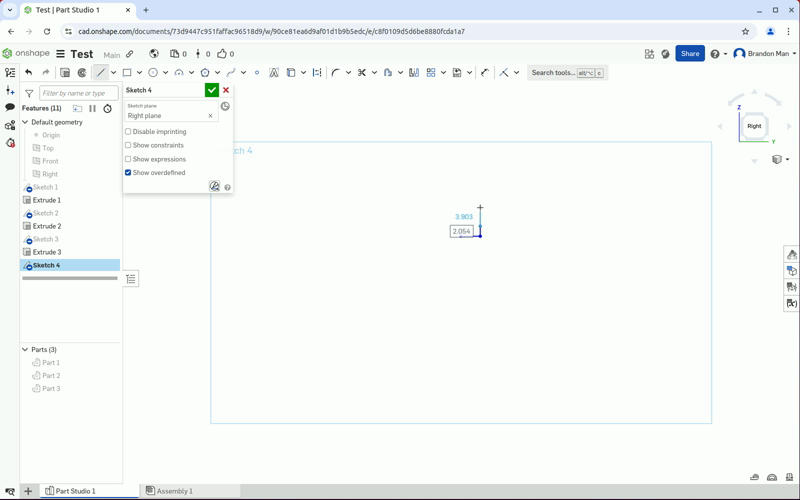
mouse_move(510, 207)
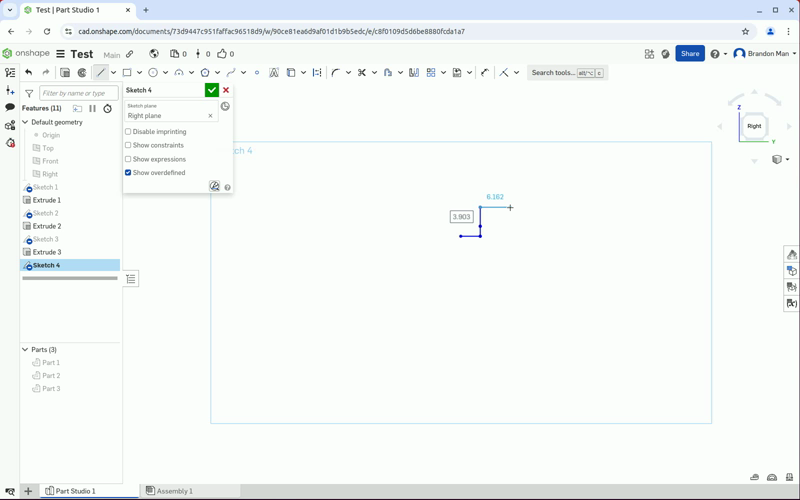
mouse_move(460, 207)
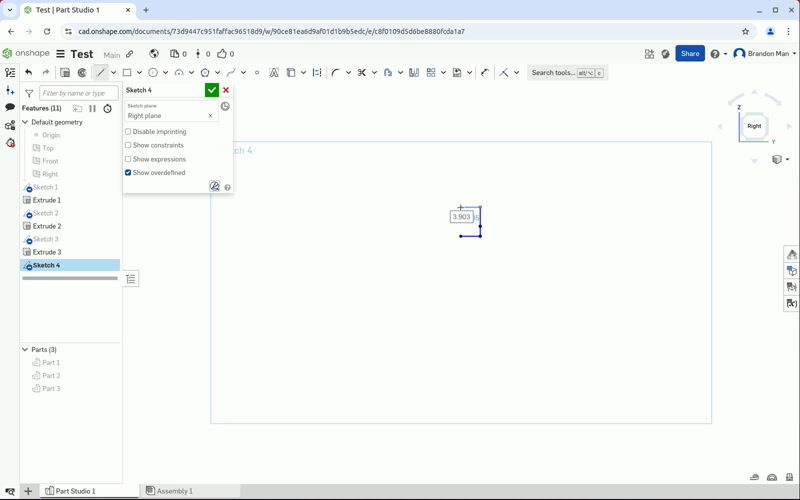
click(460, 207)
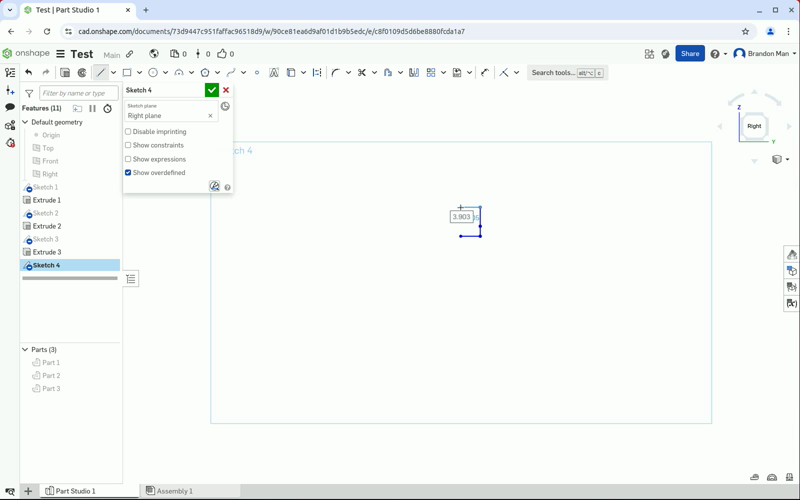
key_up(shift)
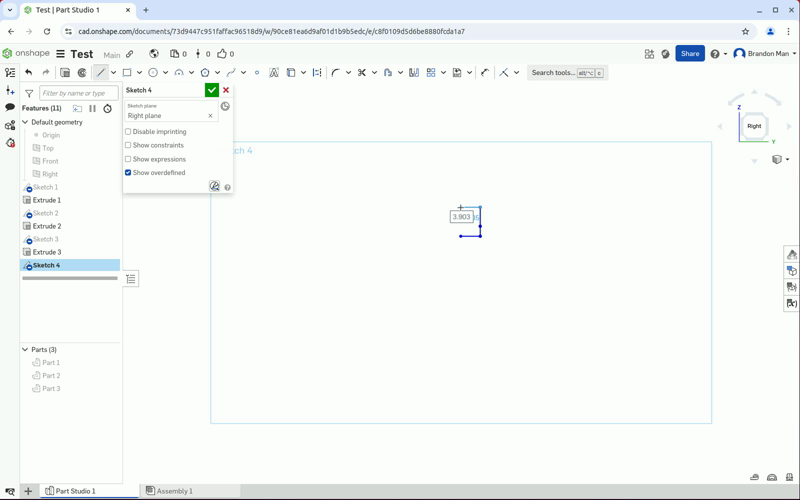
mouse_move(490, 207)
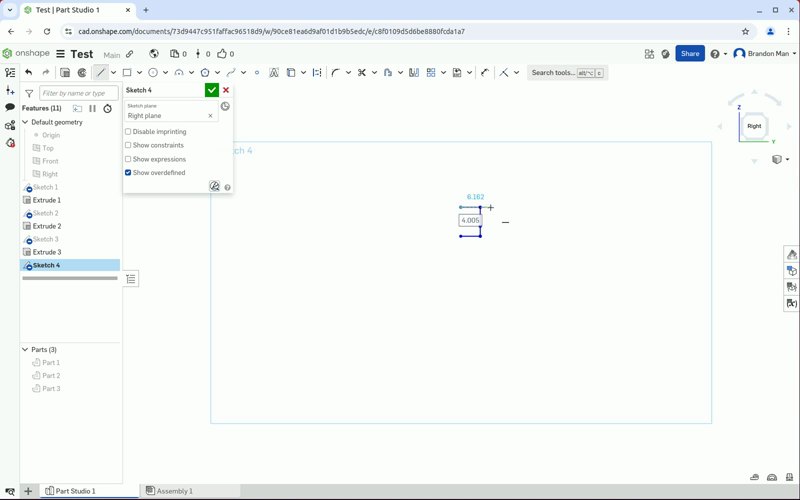
key_down(shift)
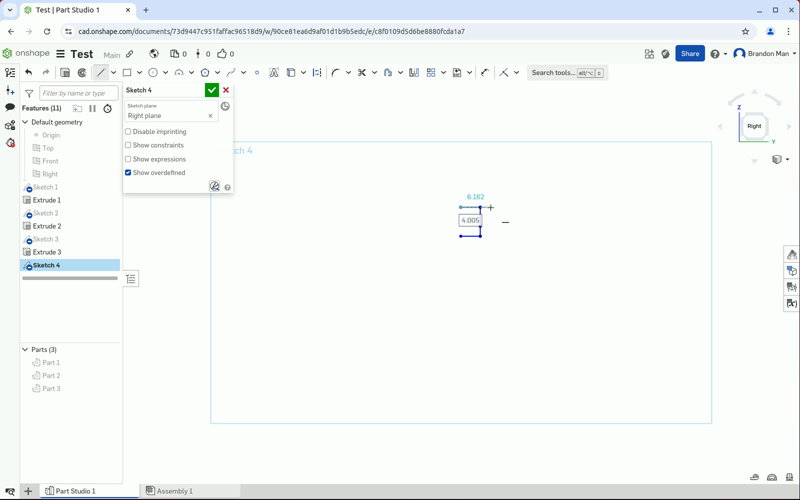
mouse_move(460, 236)
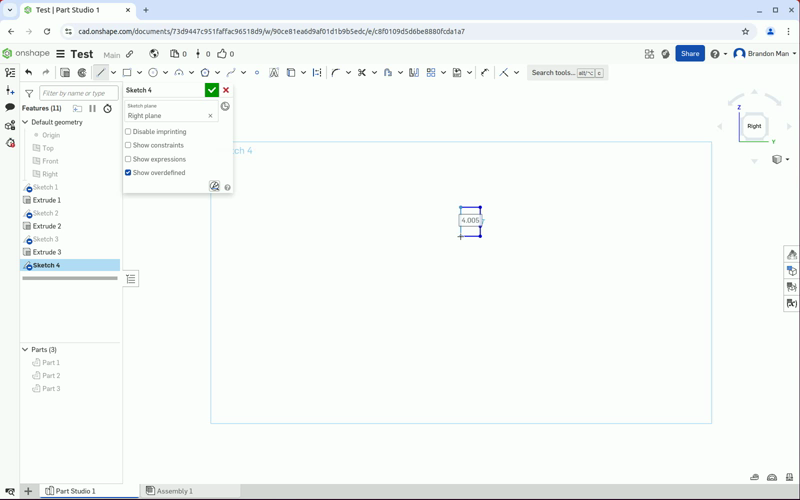
key_up(shift)
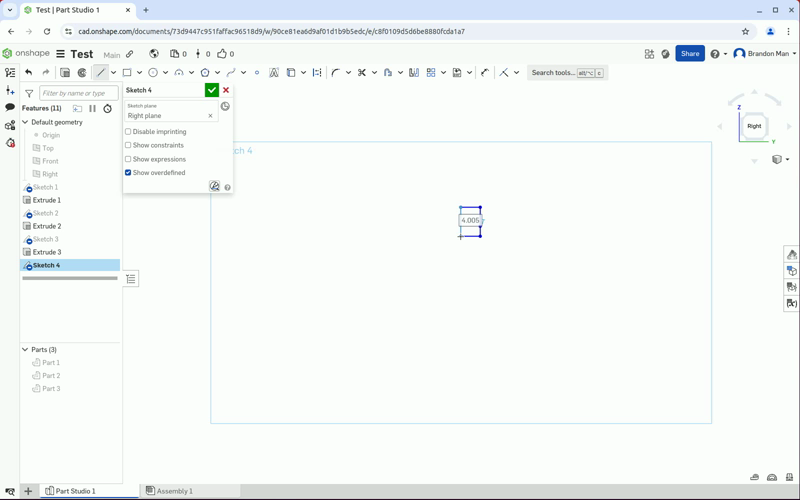
click(460, 236)
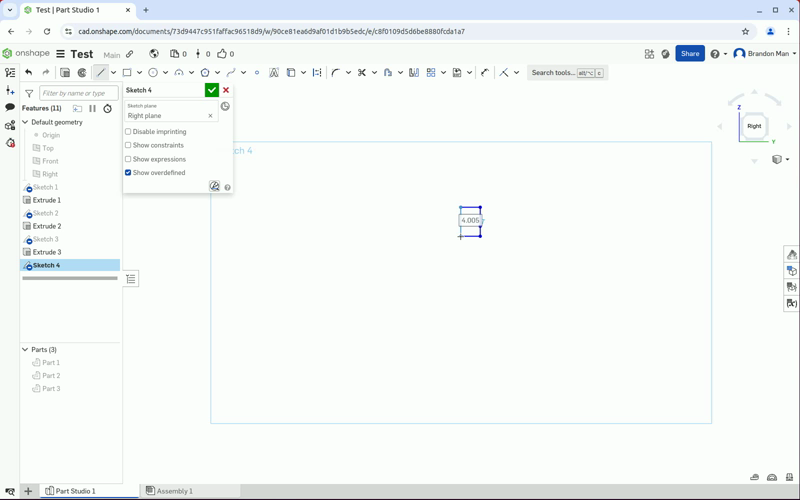
key(esc)
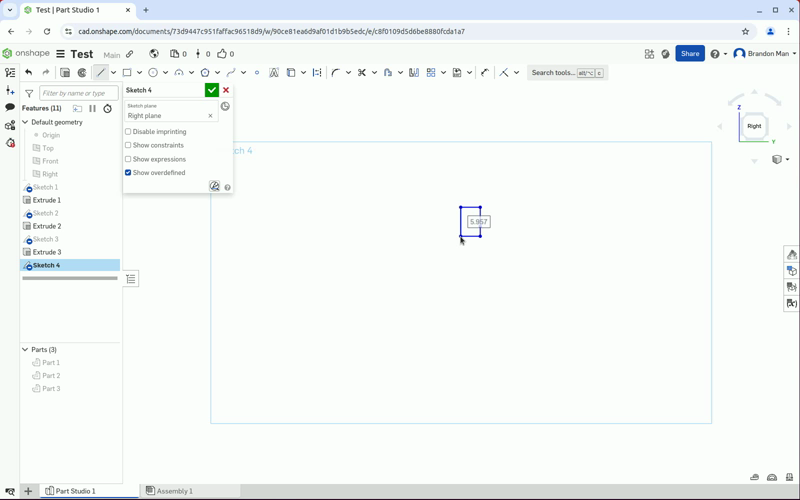
mouse_move(473, 214)
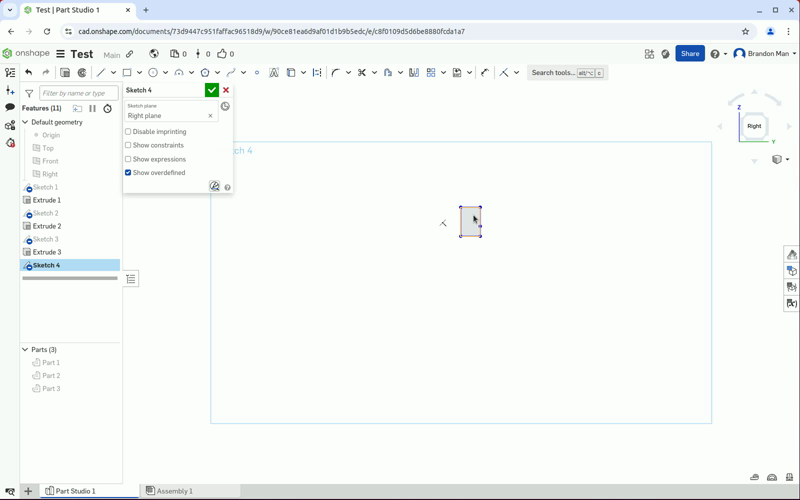
scroll(6)
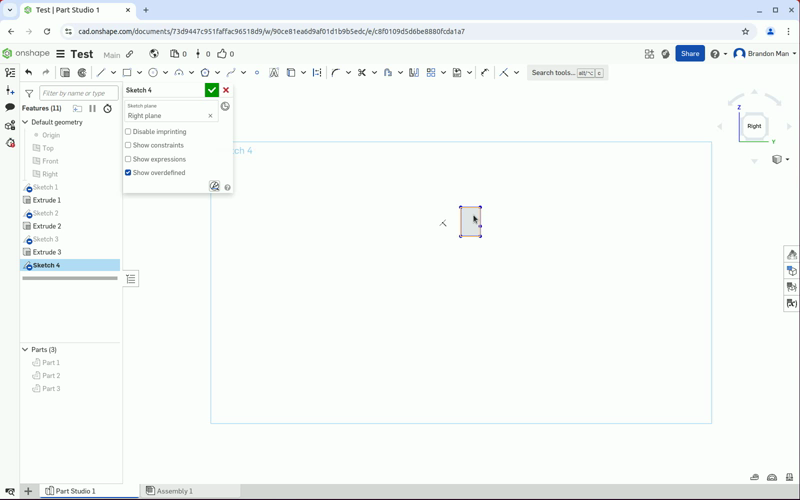
scroll(6)
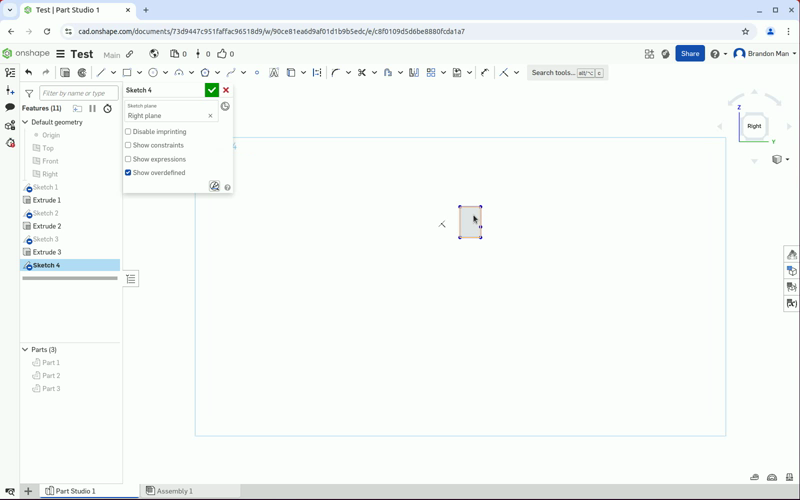
scroll(6)
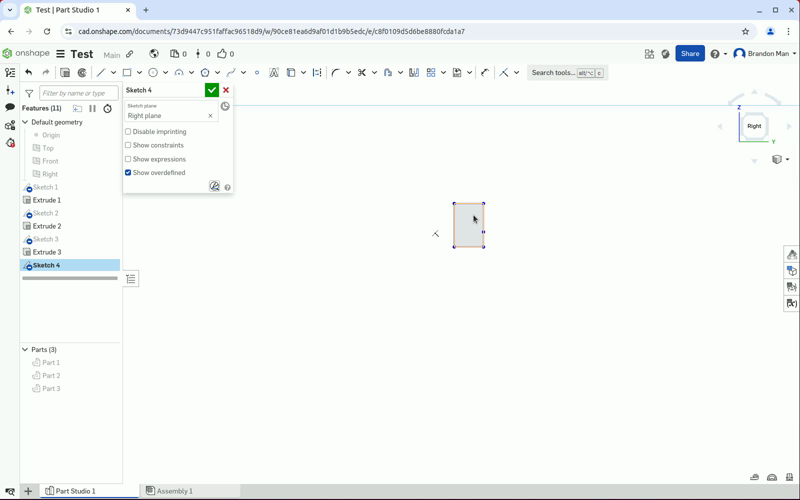
scroll(6)
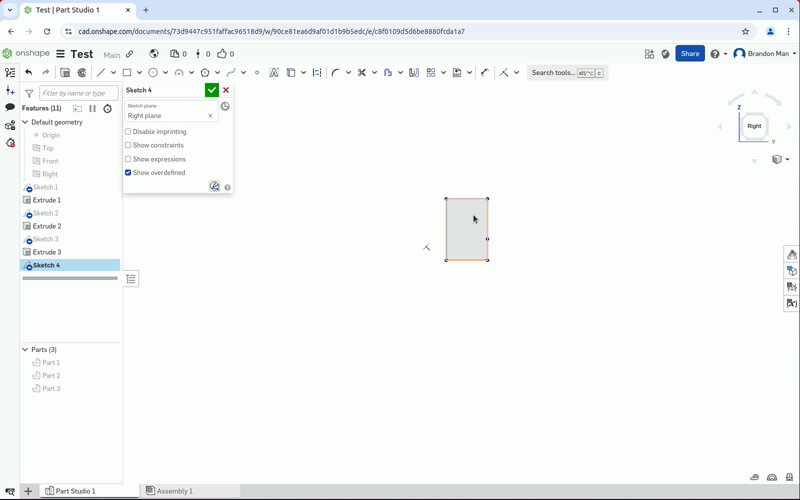
scroll(6)
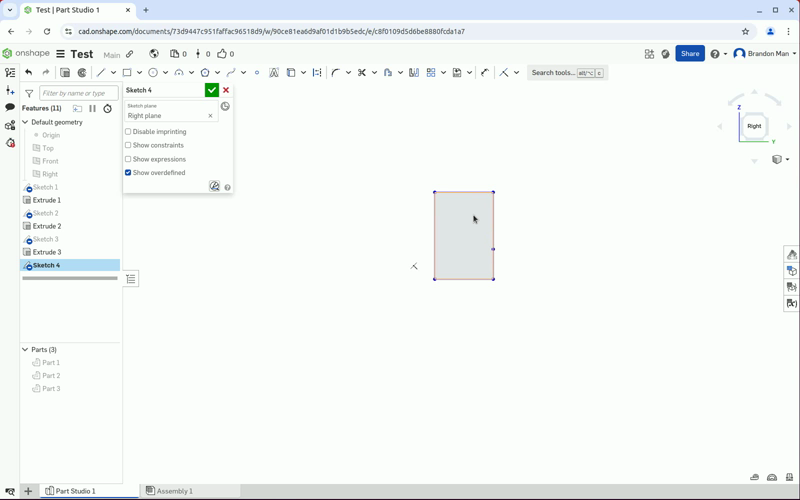
scroll(6)
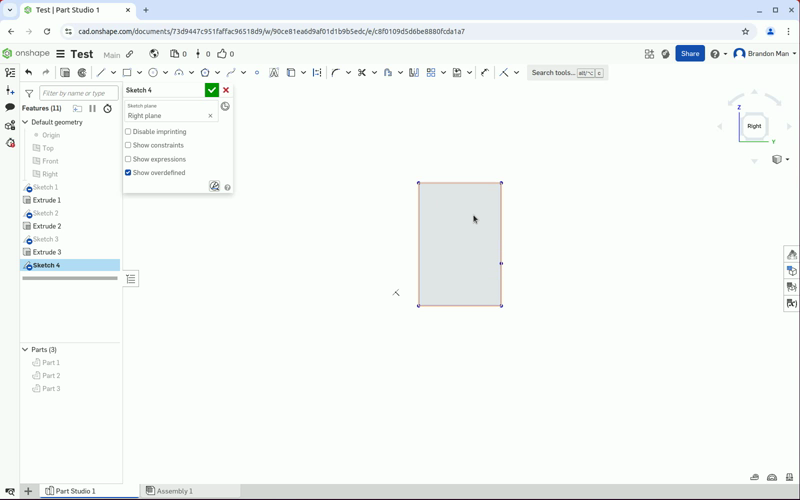
scroll(6)
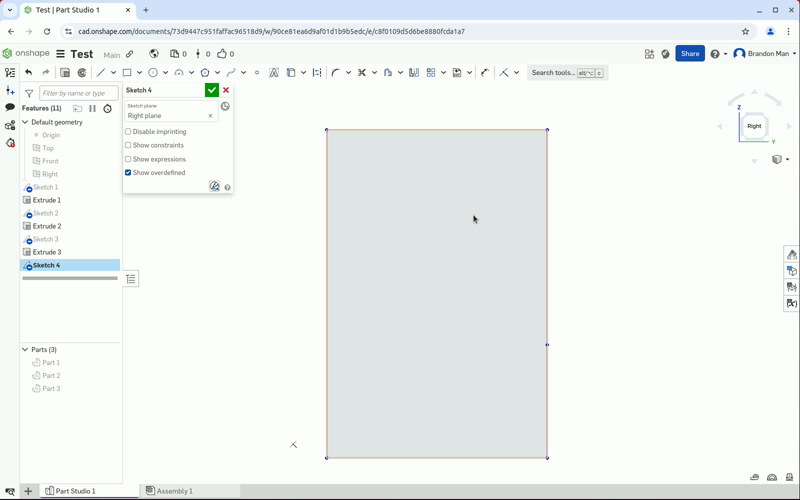
click(473, 214)
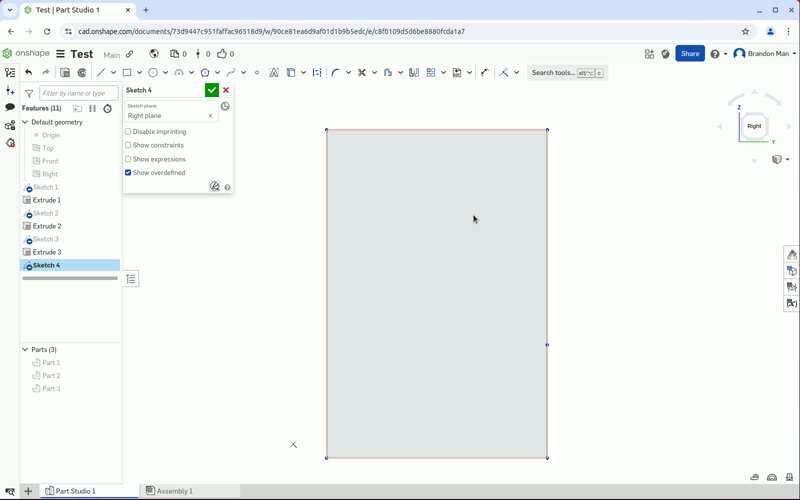
scroll(-6)
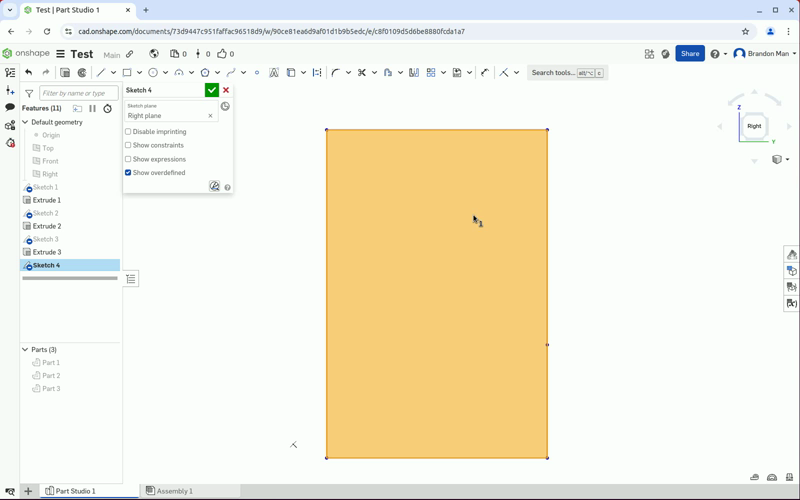
scroll(-6)
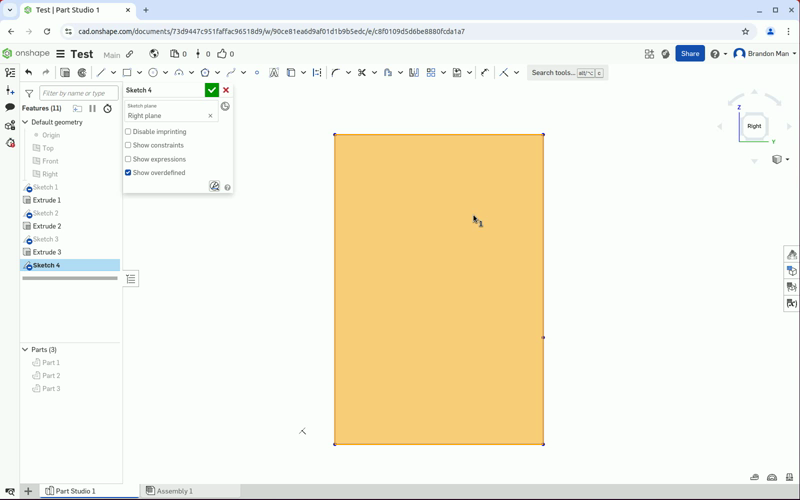
scroll(-6)
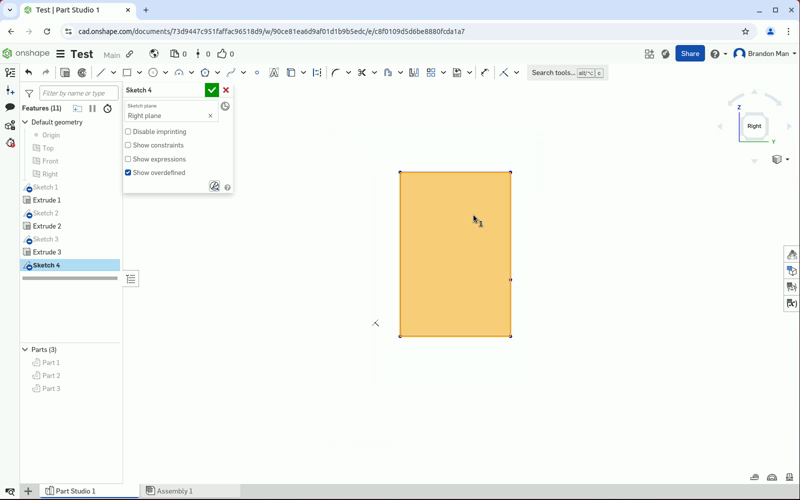
scroll(-6)
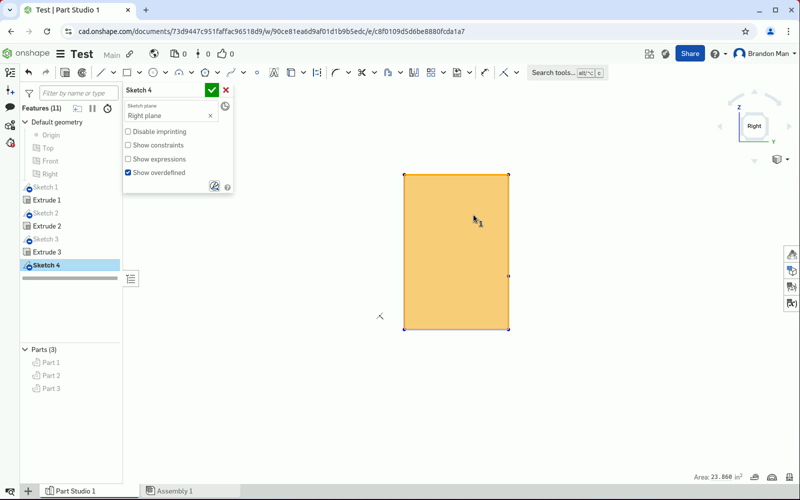
scroll(-6)
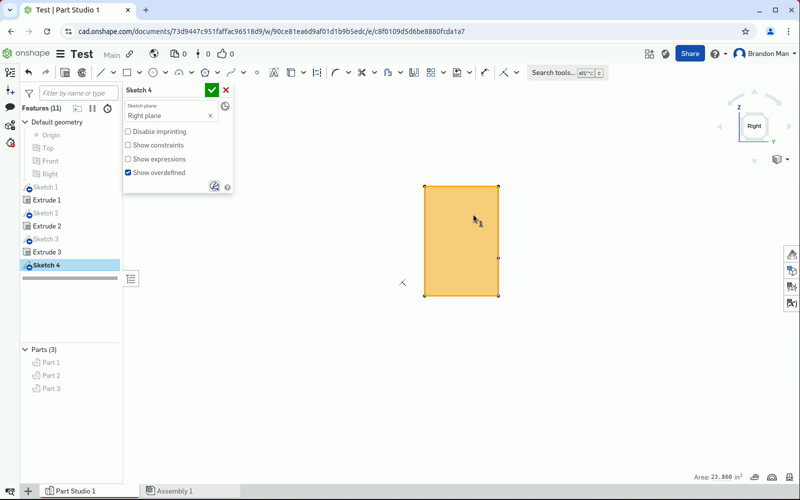
scroll(-6)
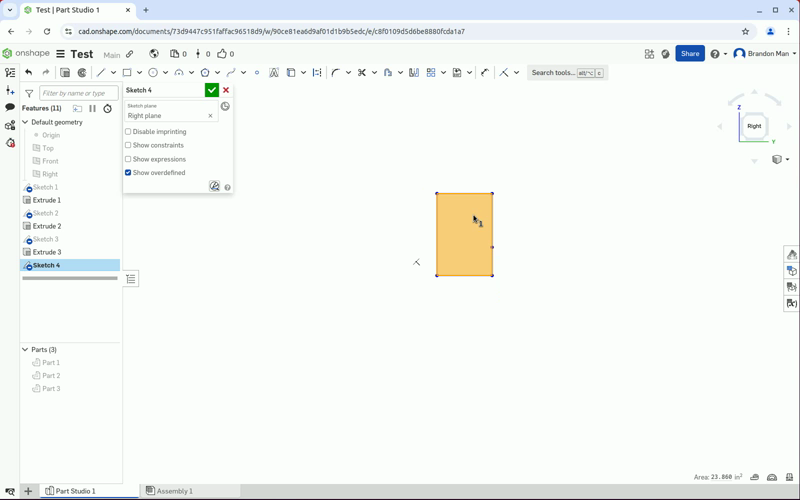
scroll(-6)
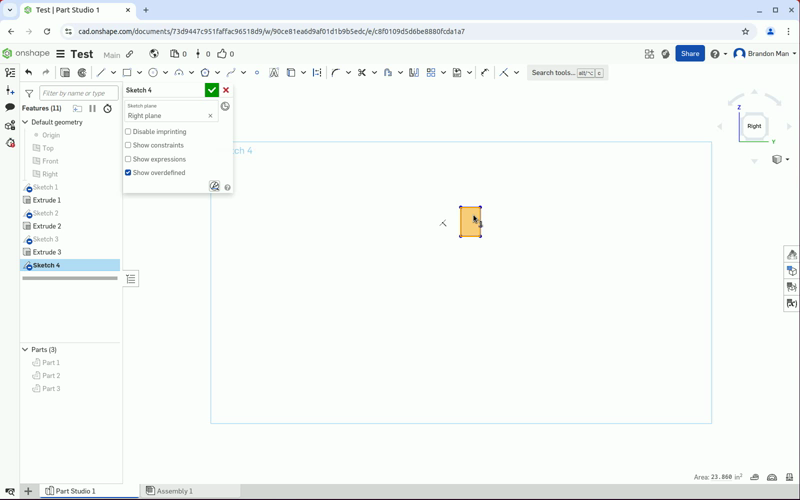
mouse_move(73, 352)
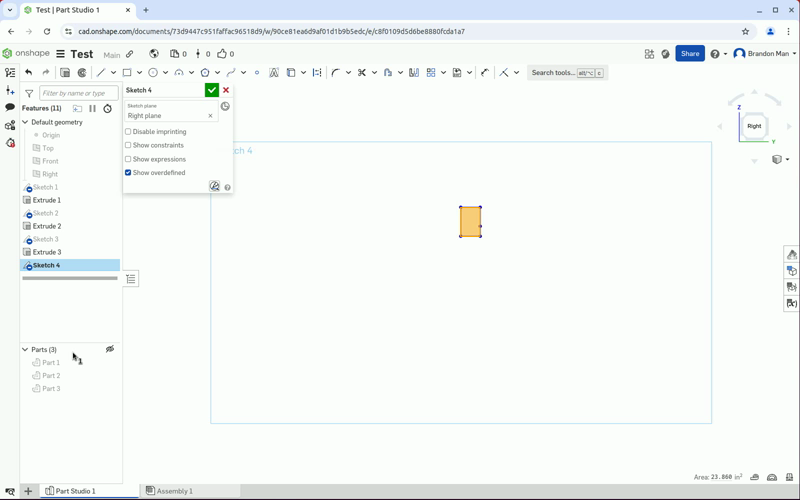
key(shift+y)
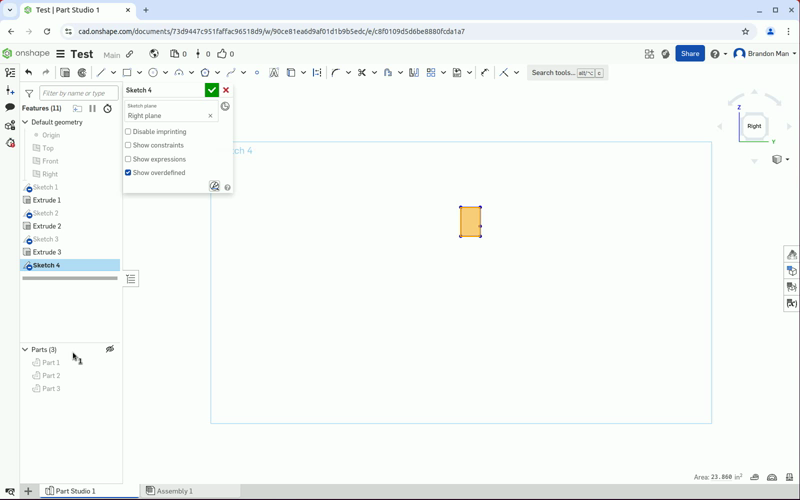
key(shift+e)
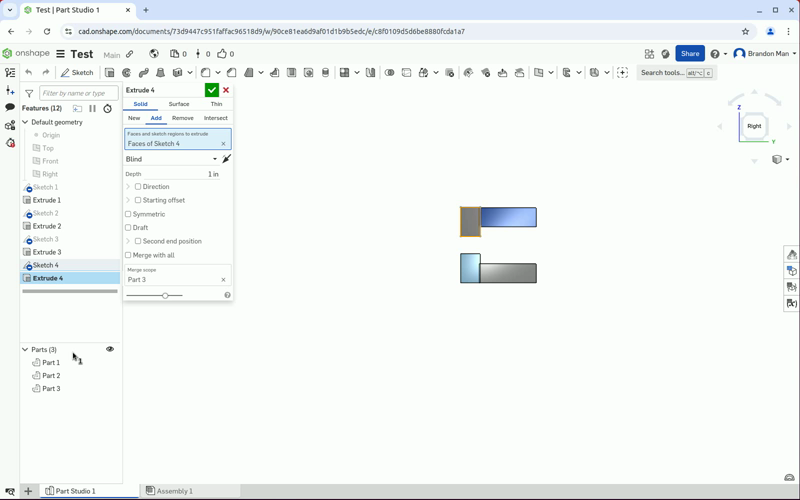
mouse_move(143, 106)
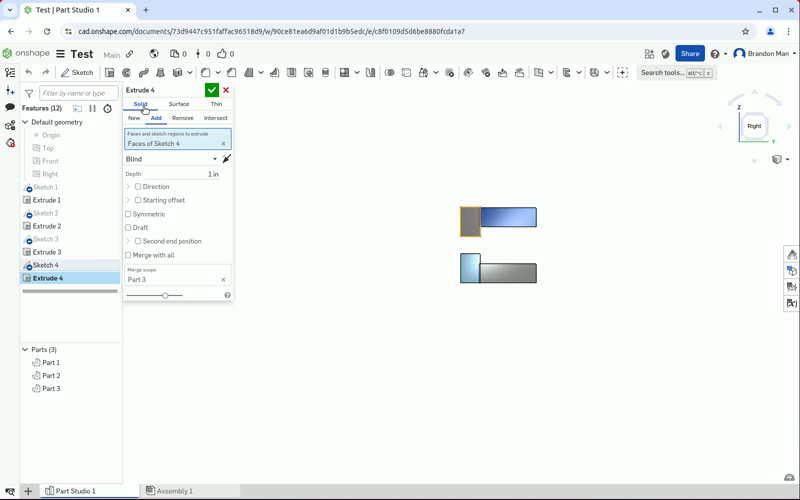
click(143, 106)
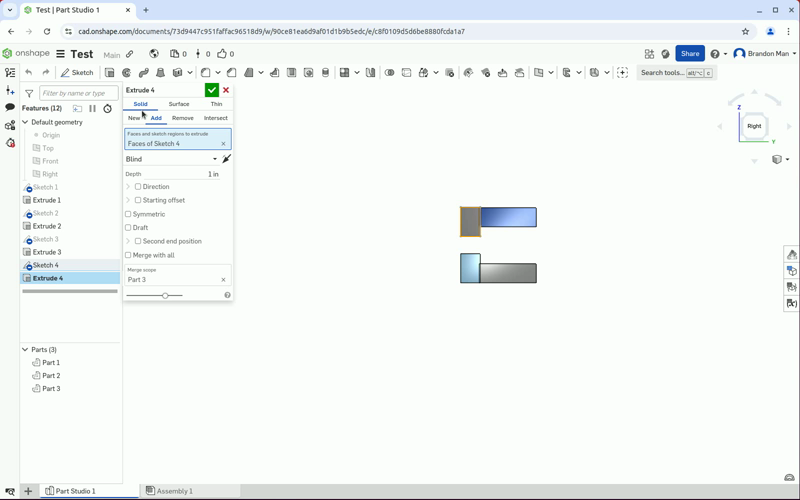
mouse_move(137, 120)
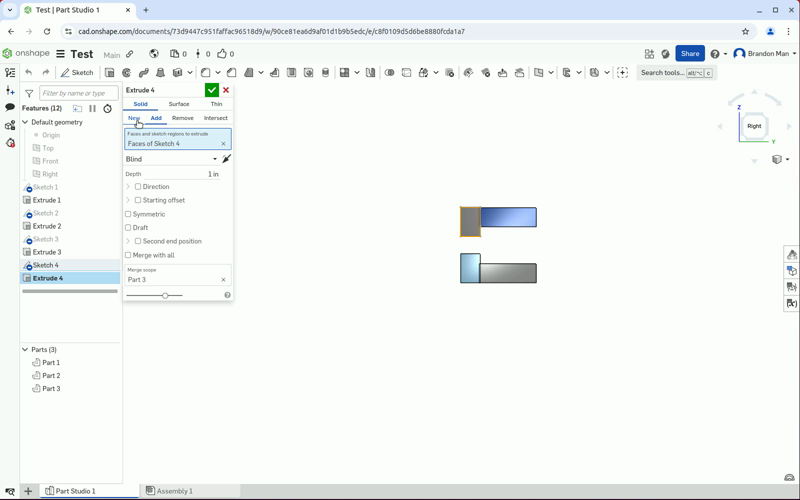
click(137, 120)
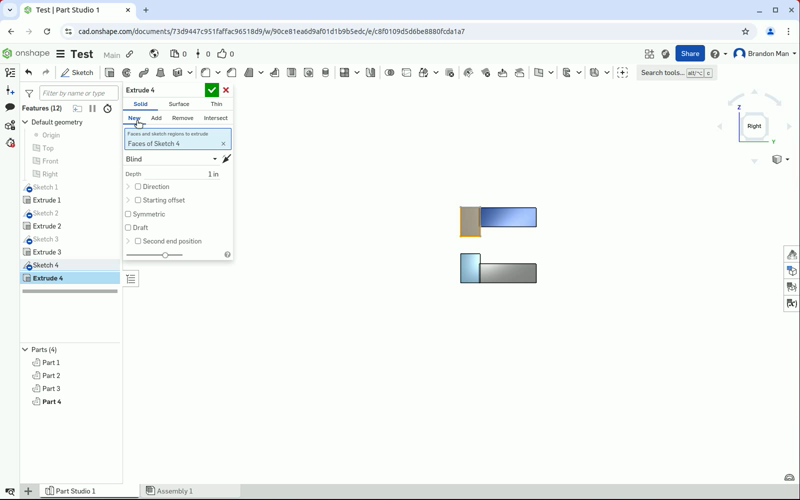
key(tab, 4)
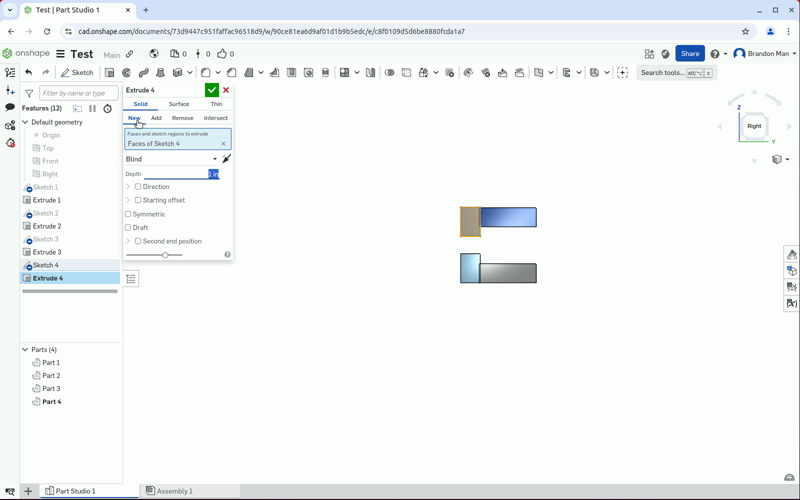
text(23.108)
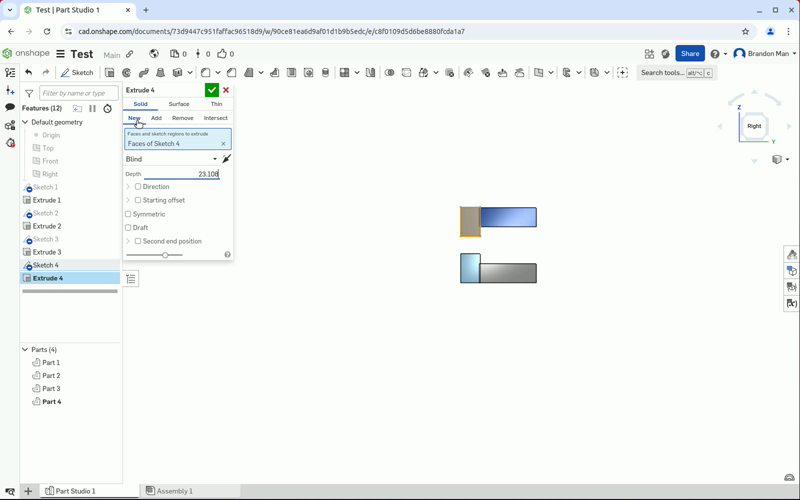
key(enter)
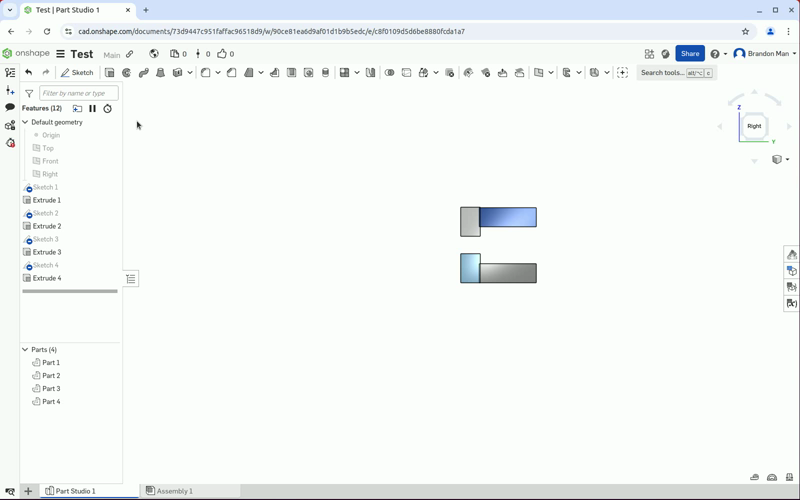
key(shift+h)
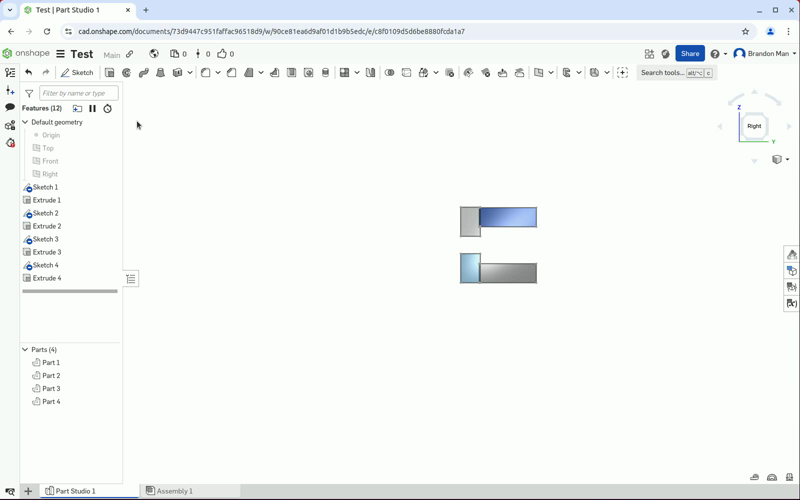
key(shift+h)
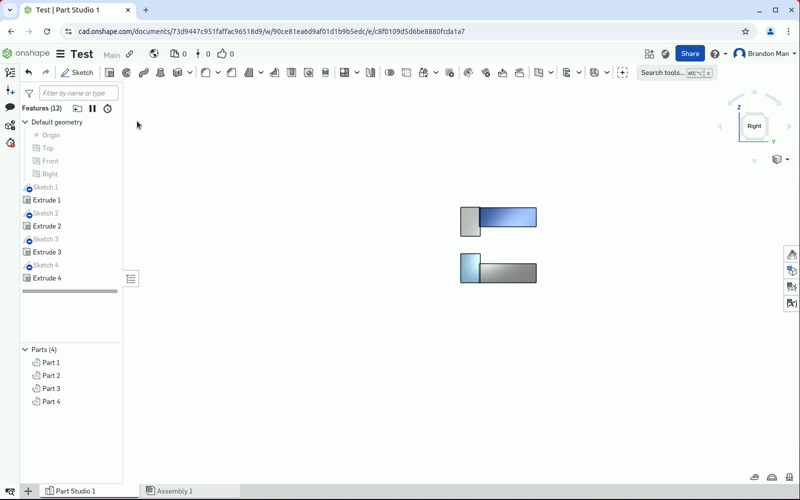
mouse_move(73, 189)
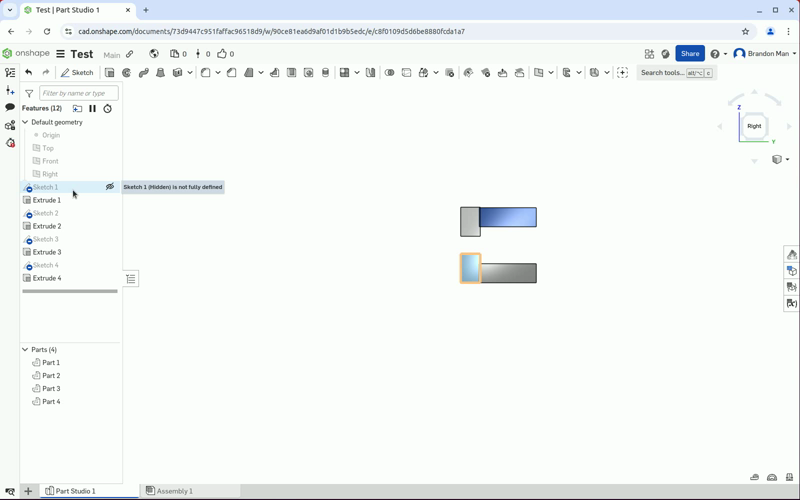
click(73, 189)
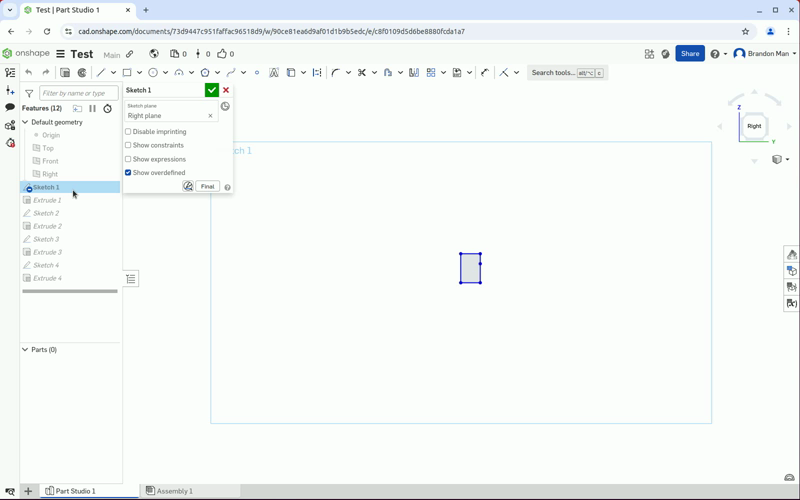
mouse_move(229, 92)
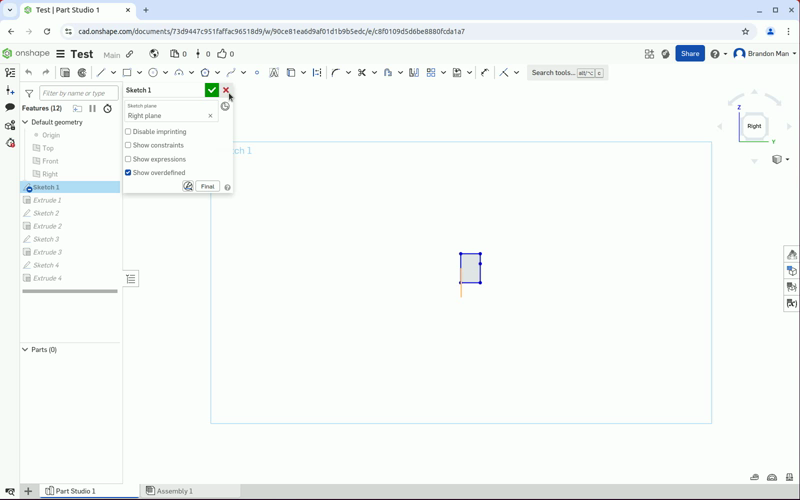
click(229, 92)
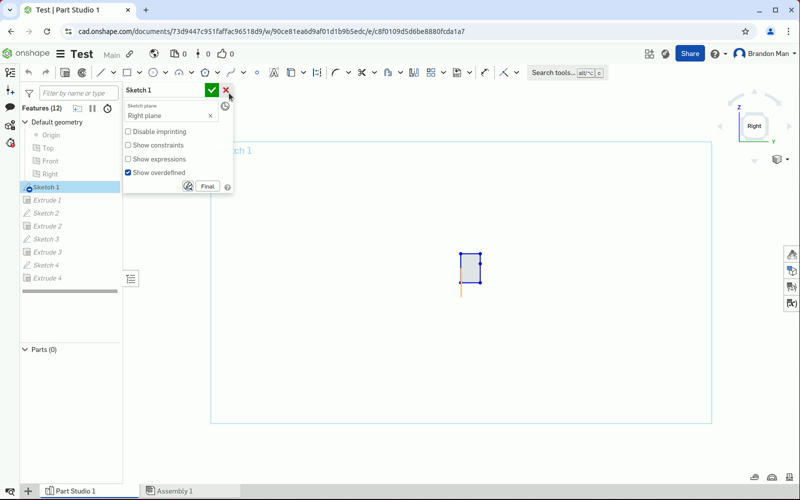
key(shift+s)
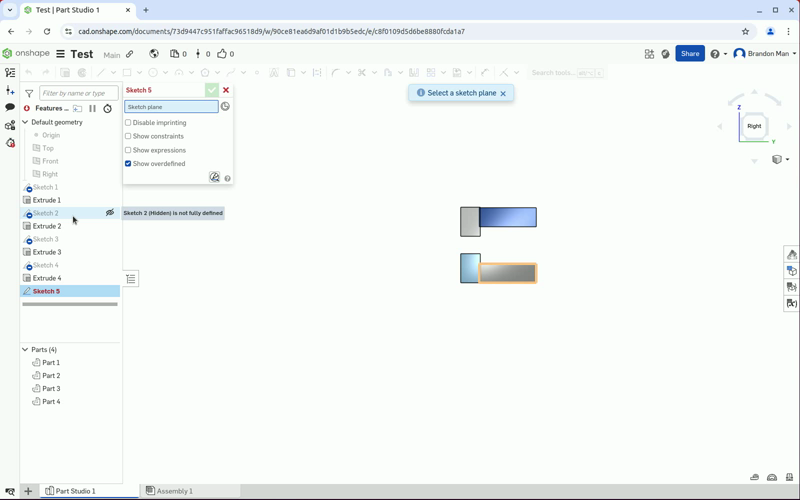
scroll(3)
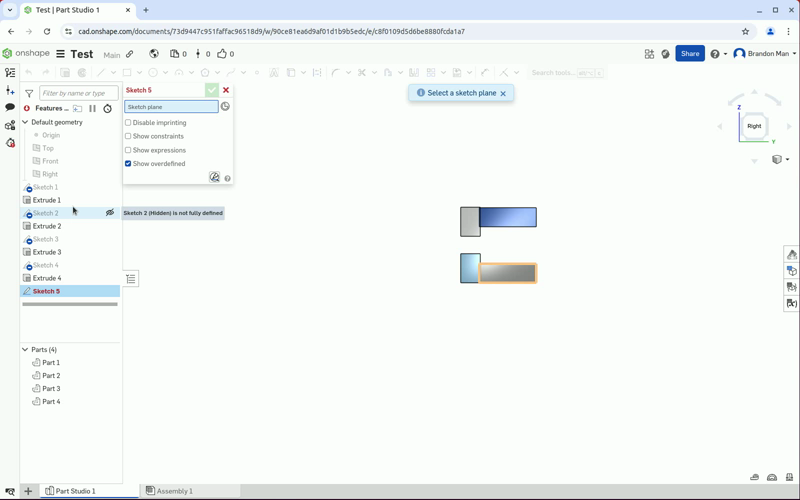
mouse_move(73, 176)
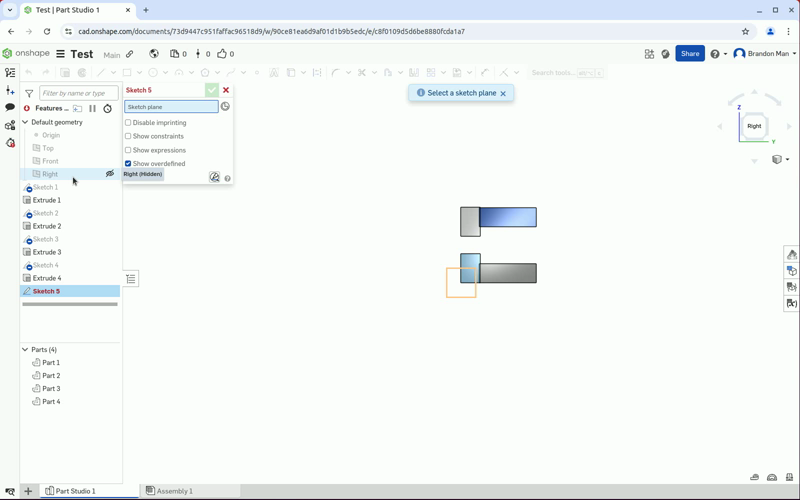
click(73, 176)
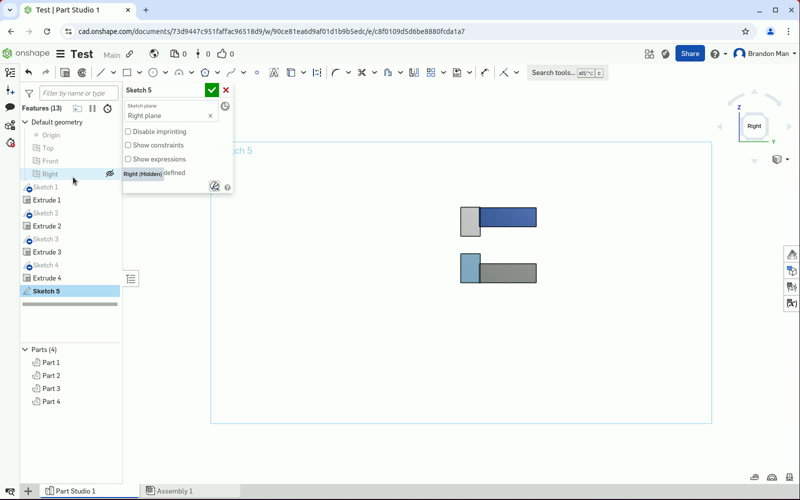
mouse_move(73, 352)
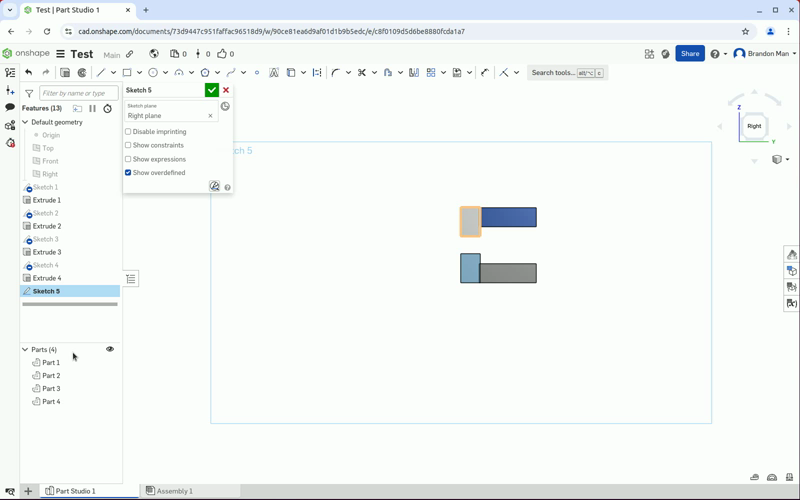
key(y)
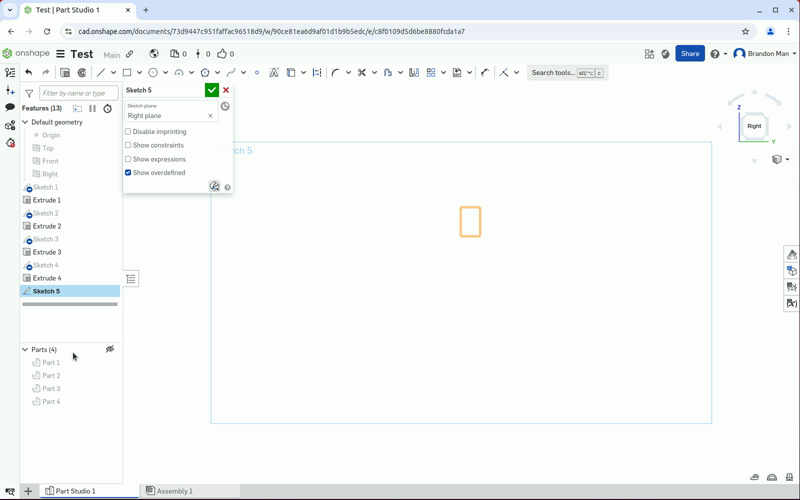
key(l)
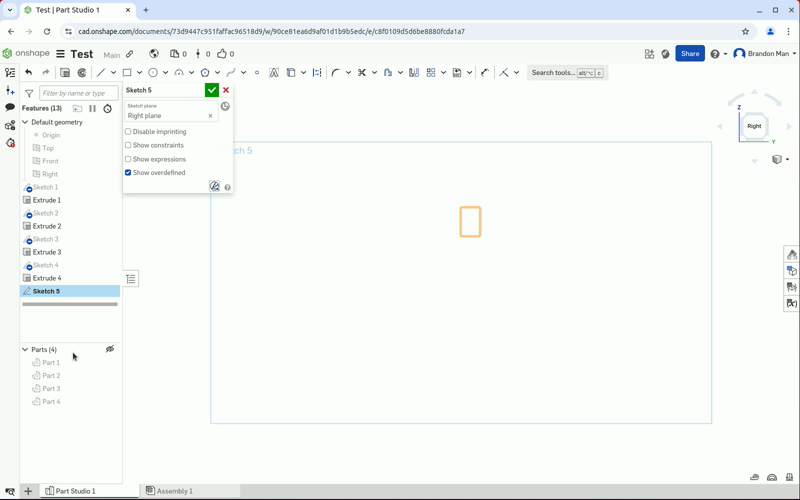
key_down(shift)
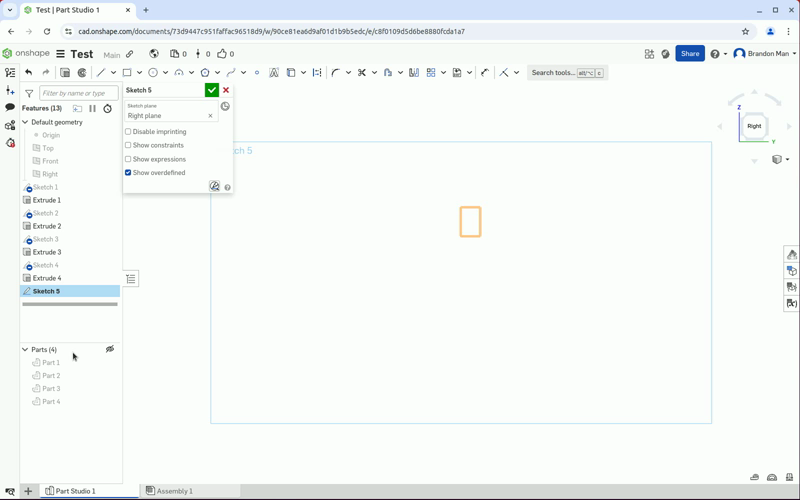
mouse_move(479, 264)
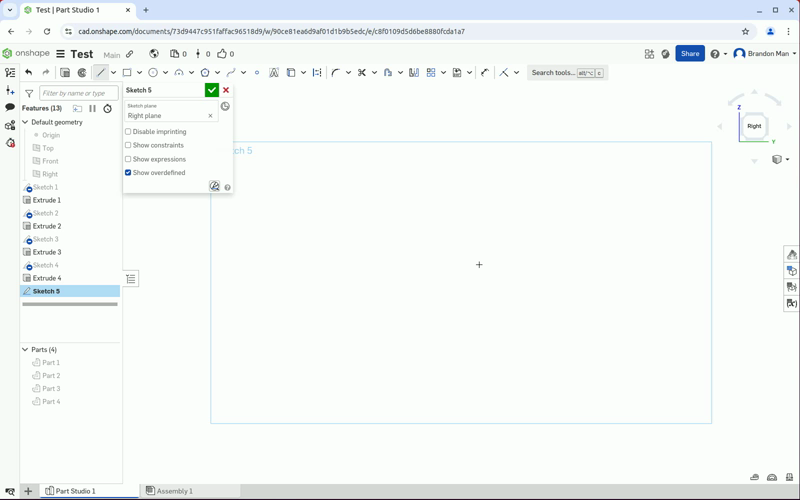
click(479, 264)
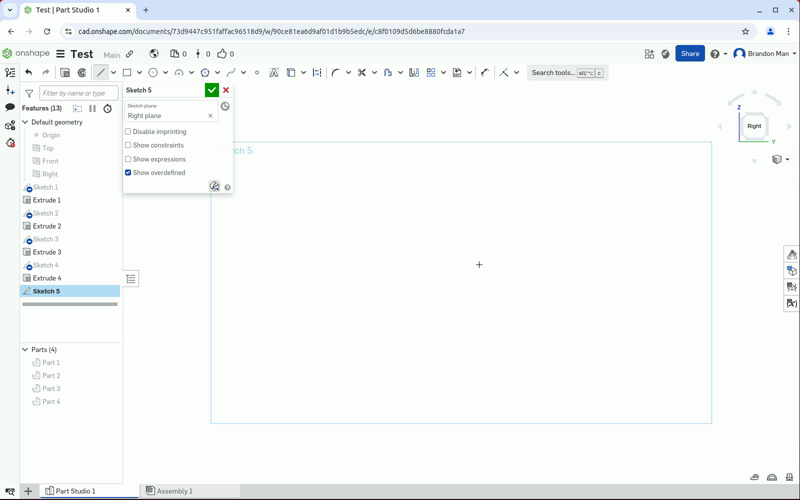
key_up(shift)
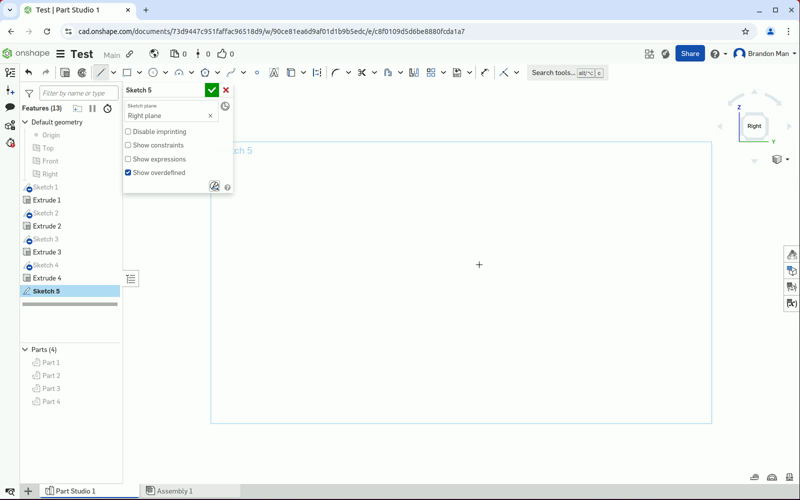
key_down(shift)
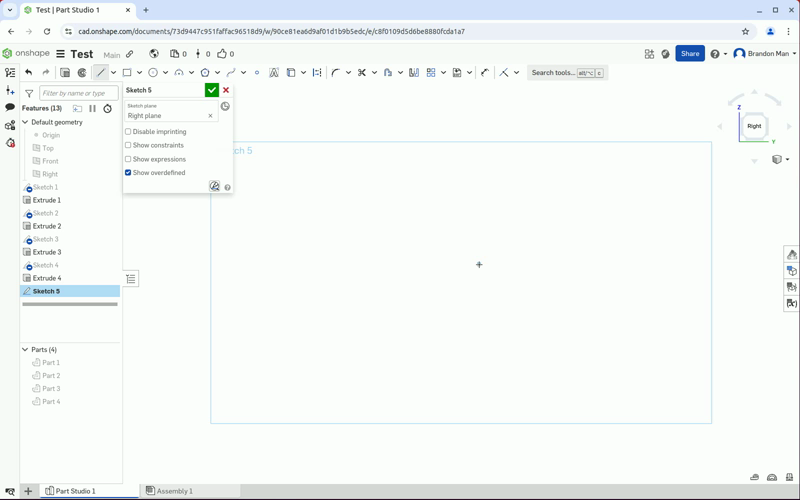
mouse_move(509, 264)
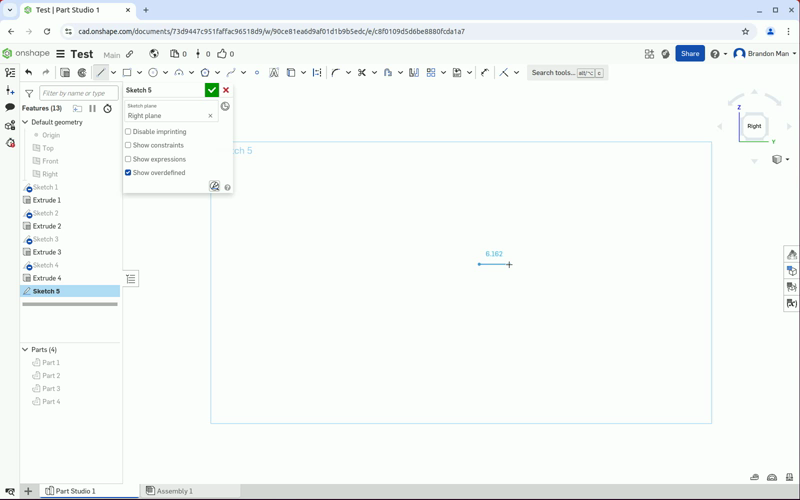
mouse_move(536, 264)
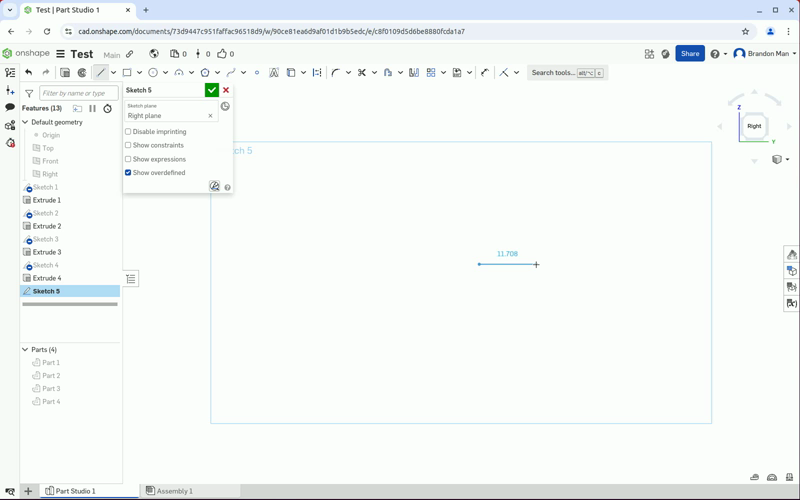
click(536, 264)
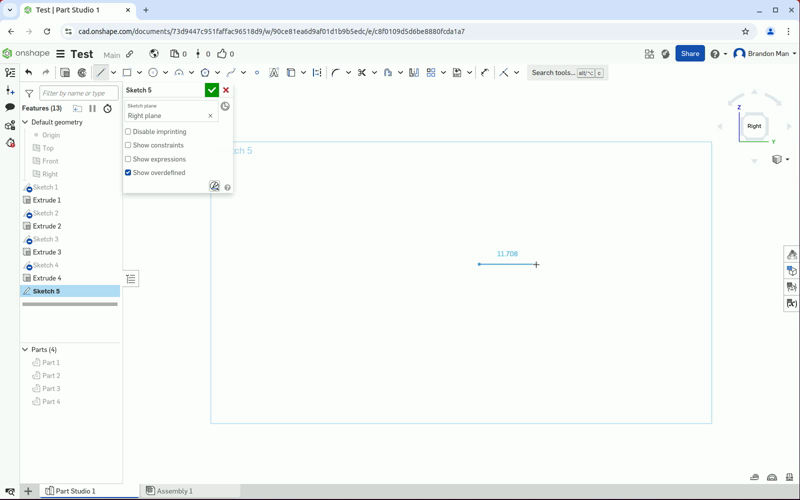
key_up(shift)
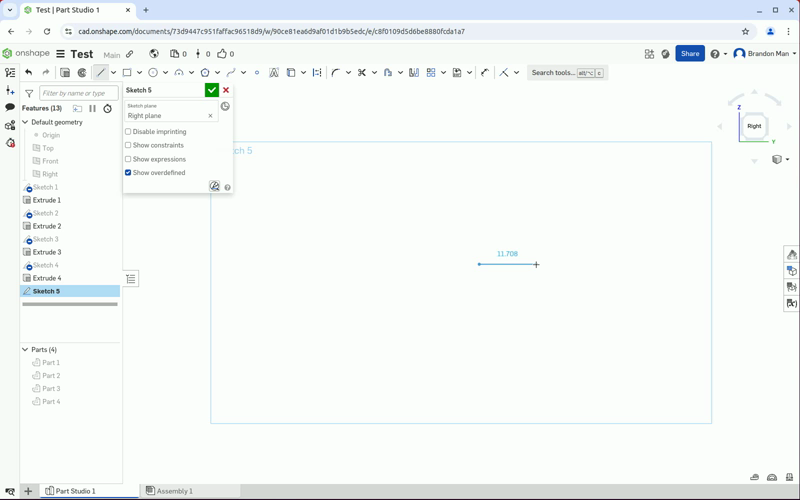
key_down(shift)
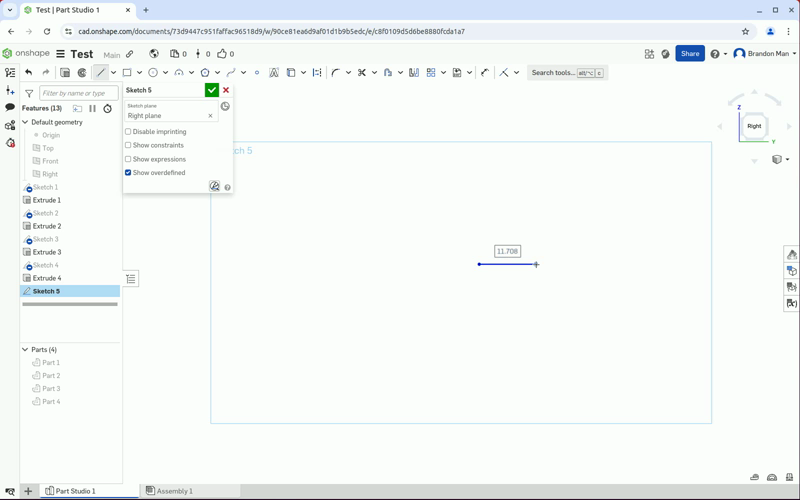
mouse_move(566, 264)
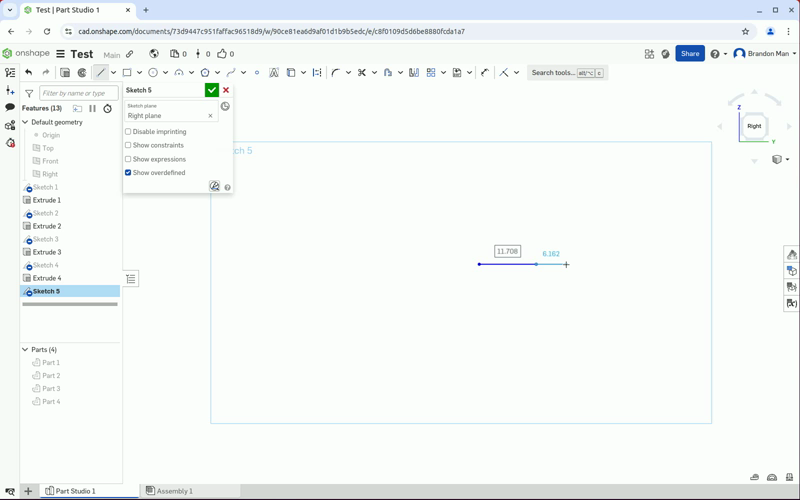
mouse_move(536, 226)
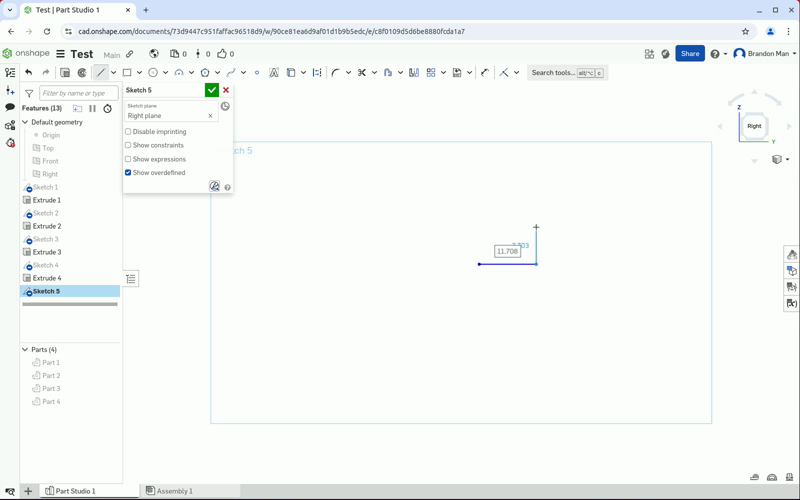
click(536, 226)
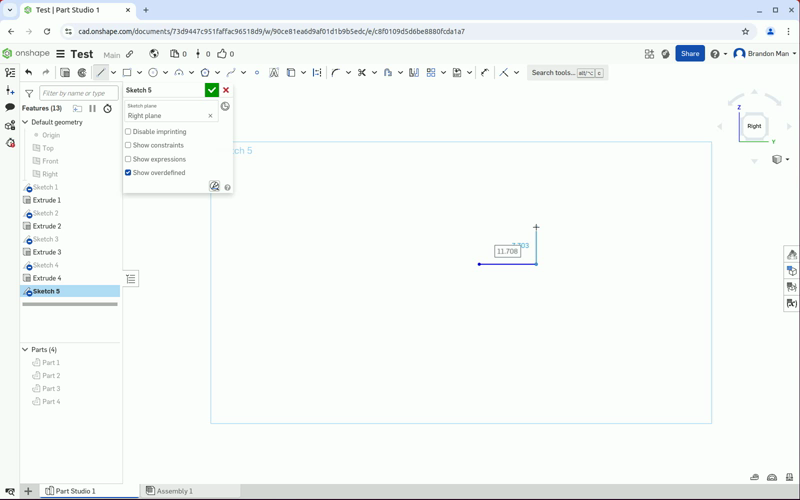
key_up(shift)
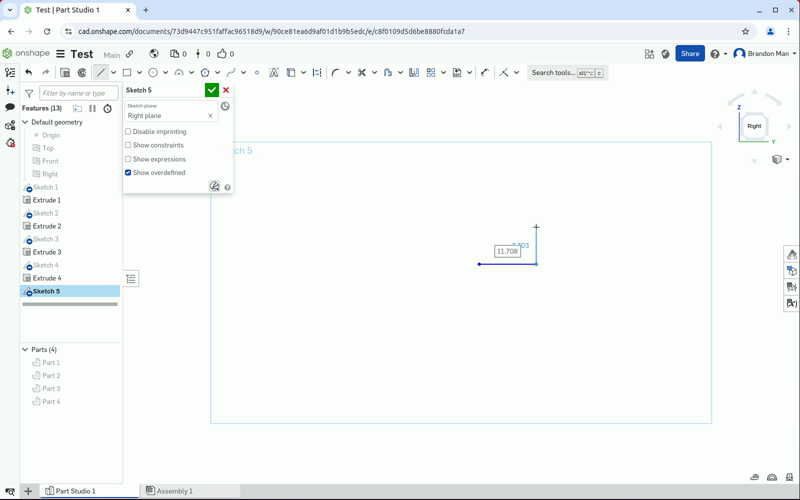
key_down(shift)
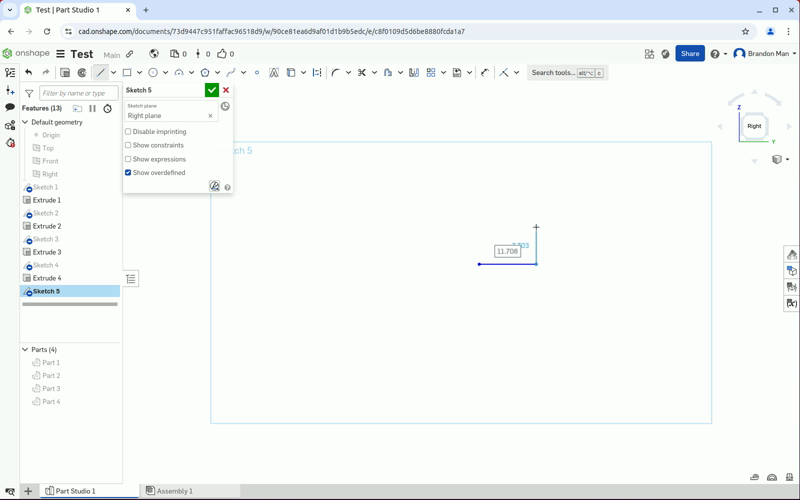
mouse_move(566, 226)
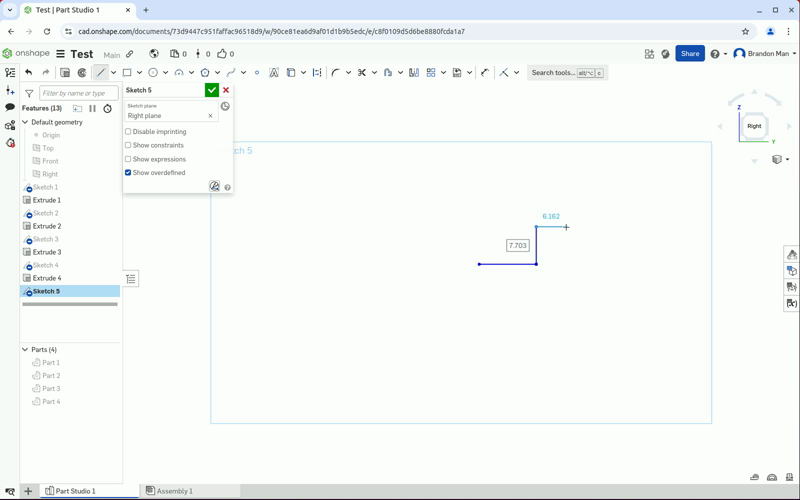
mouse_move(479, 226)
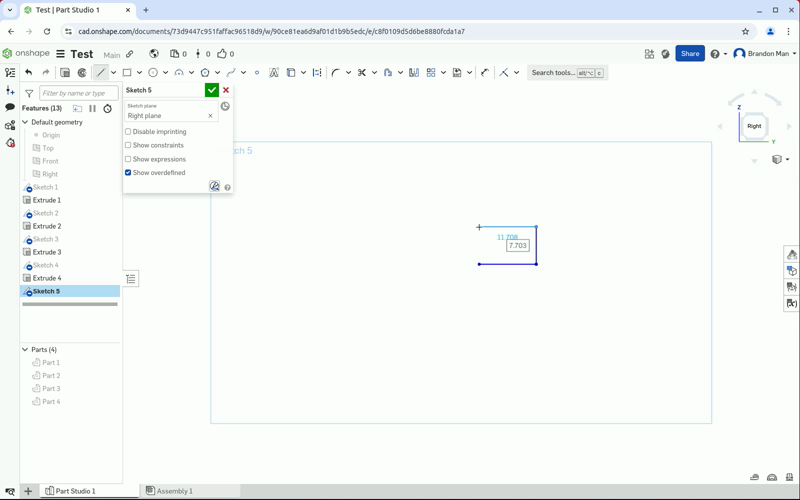
click(479, 226)
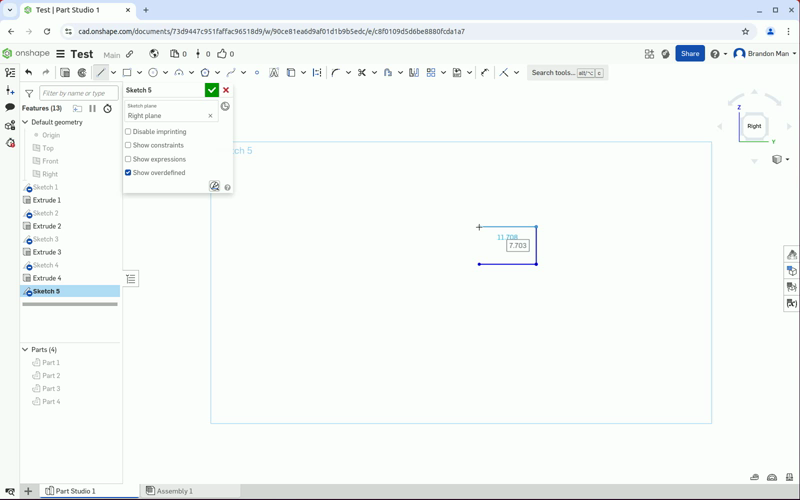
key_up(shift)
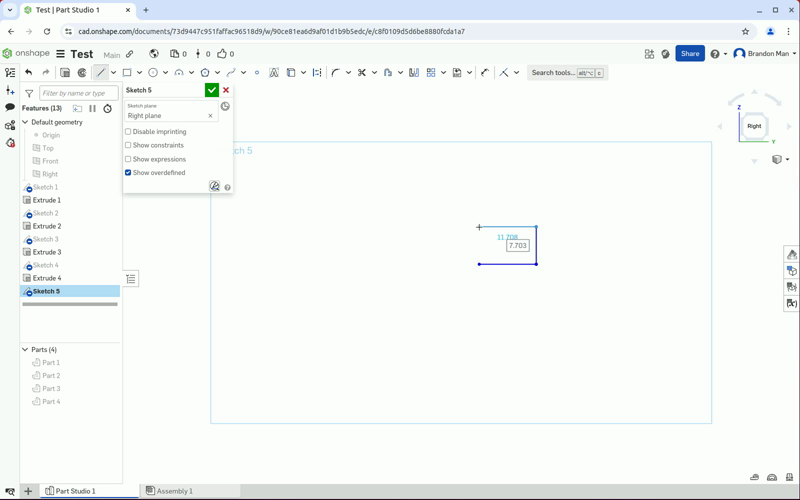
key_down(shift)
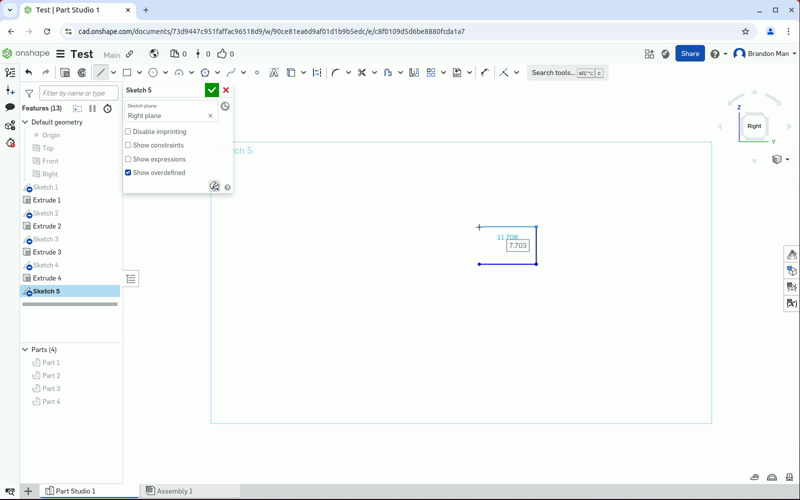
mouse_move(509, 226)
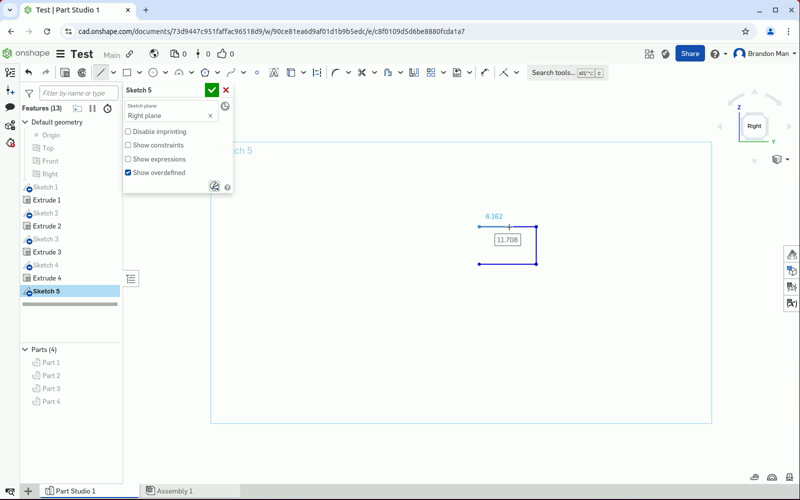
mouse_move(479, 235)
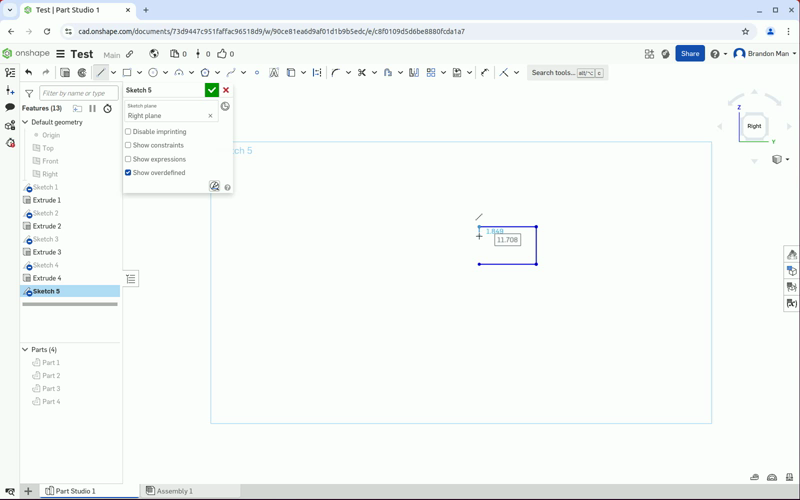
click(479, 235)
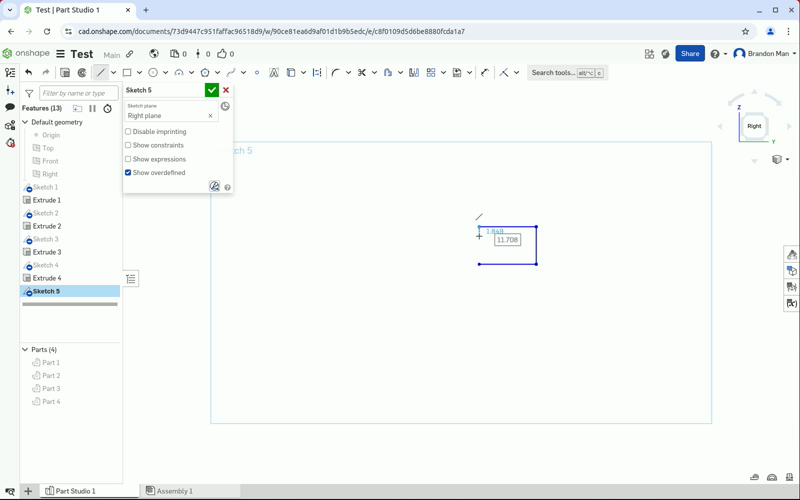
key_up(shift)
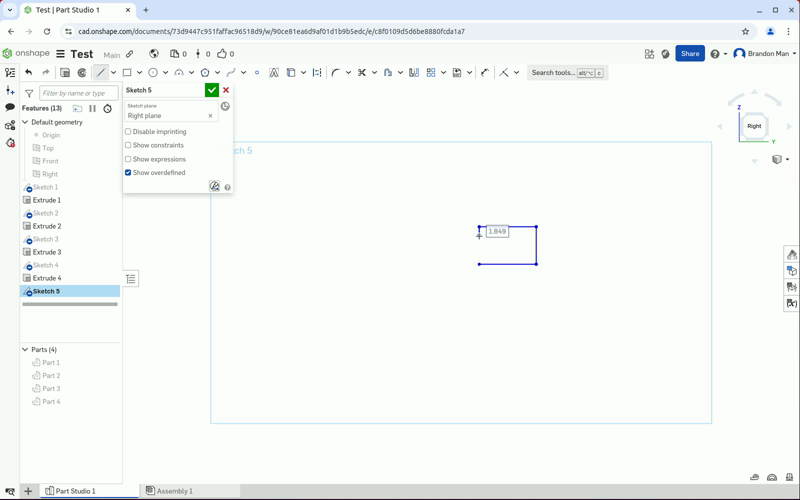
key_down(shift)
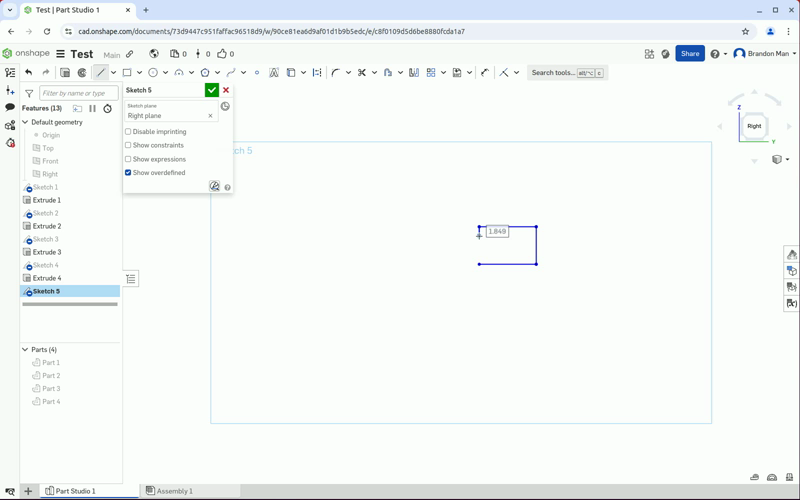
mouse_move(509, 235)
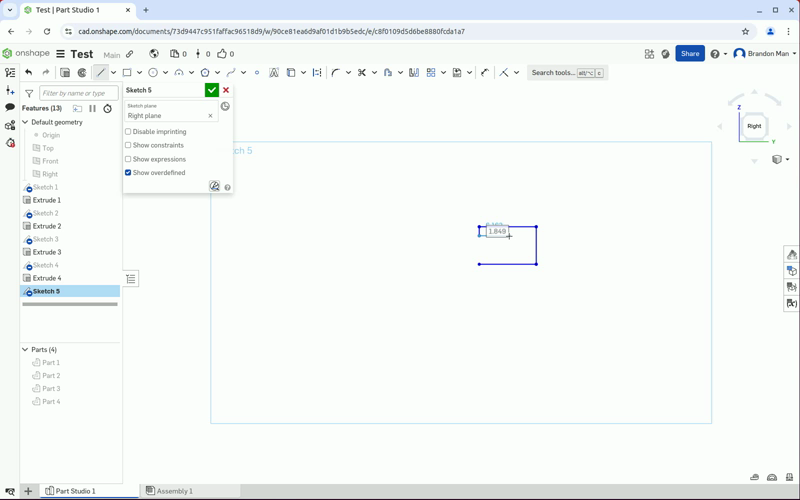
mouse_move(498, 235)
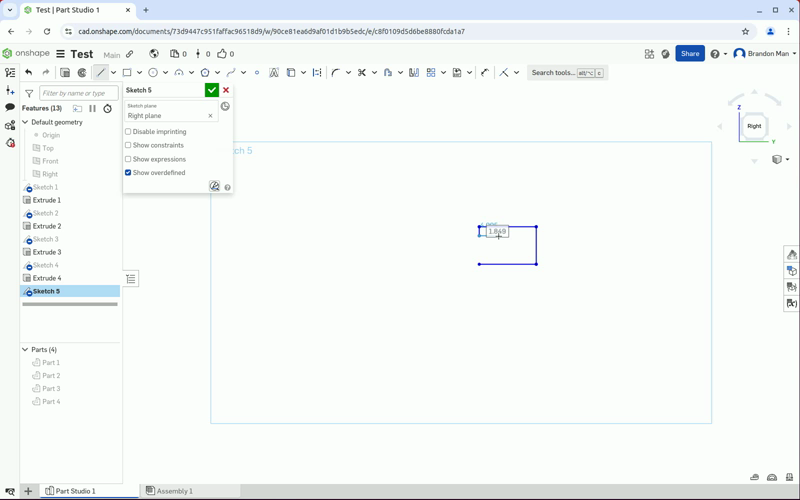
click(498, 235)
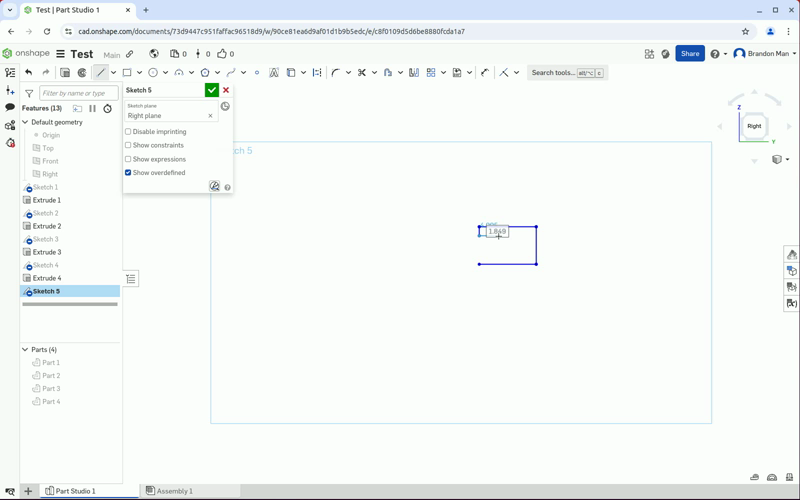
key_up(shift)
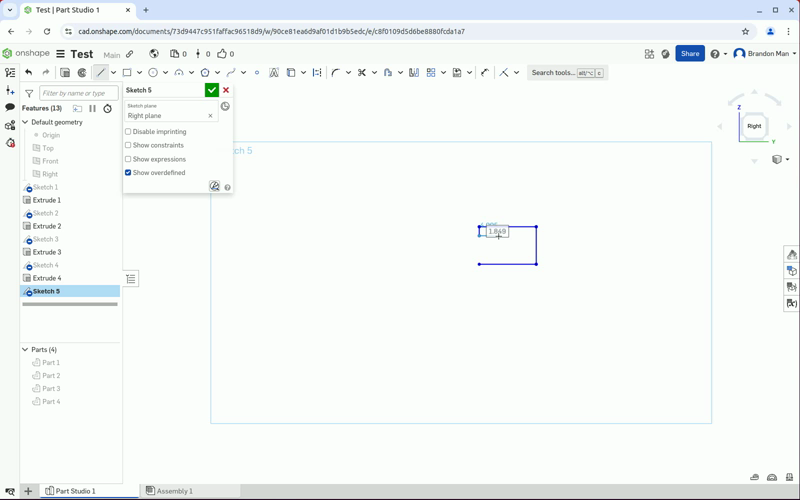
key_down(shift)
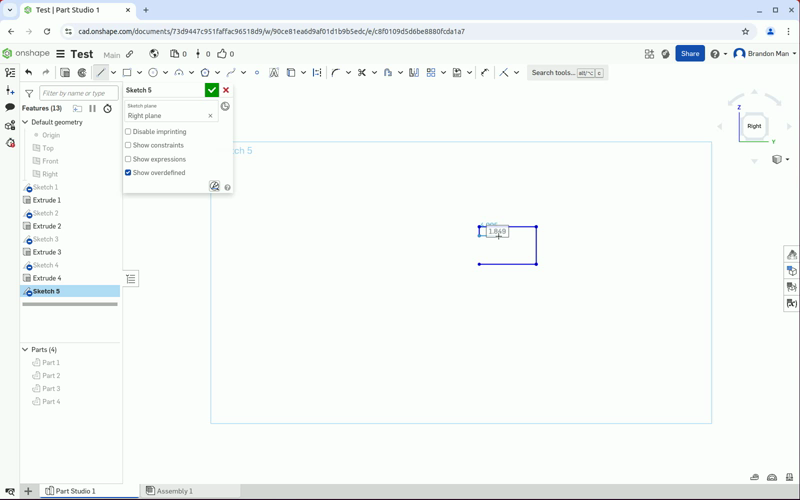
mouse_move(528, 235)
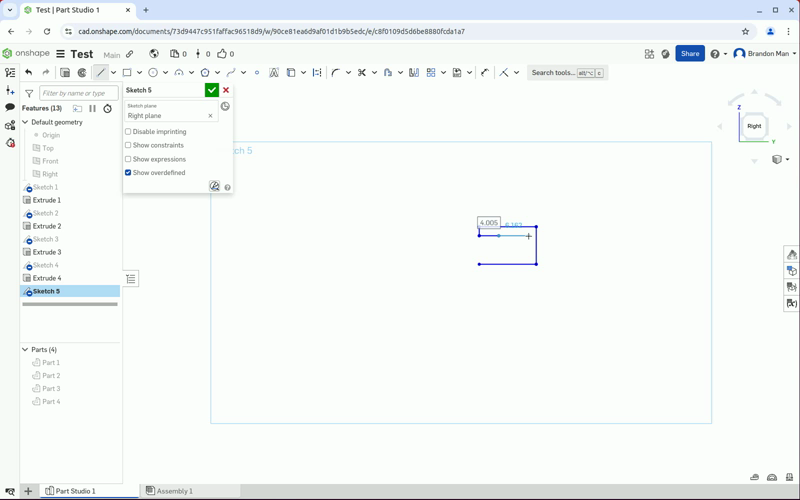
mouse_move(498, 254)
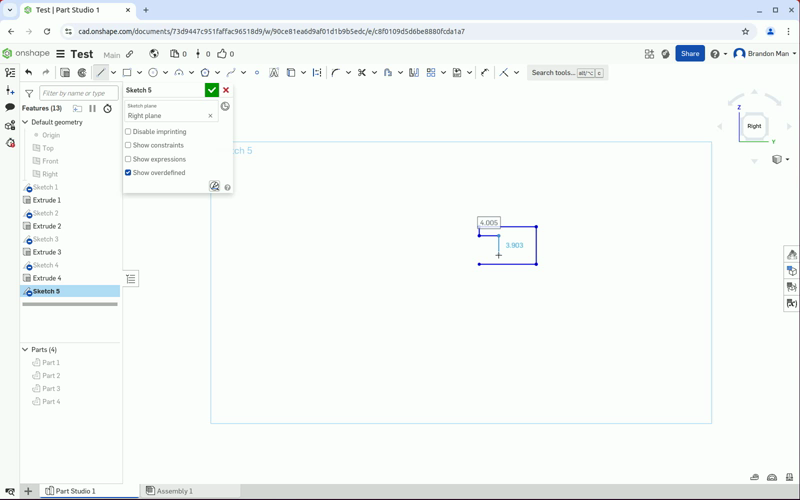
click(498, 254)
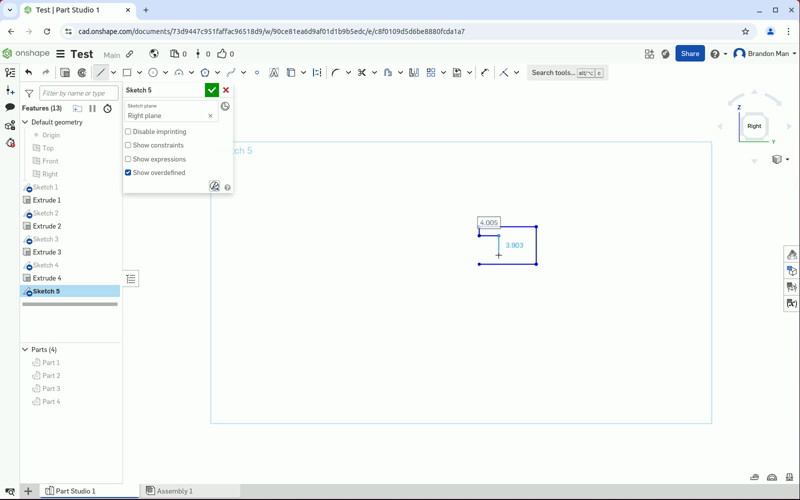
key_up(shift)
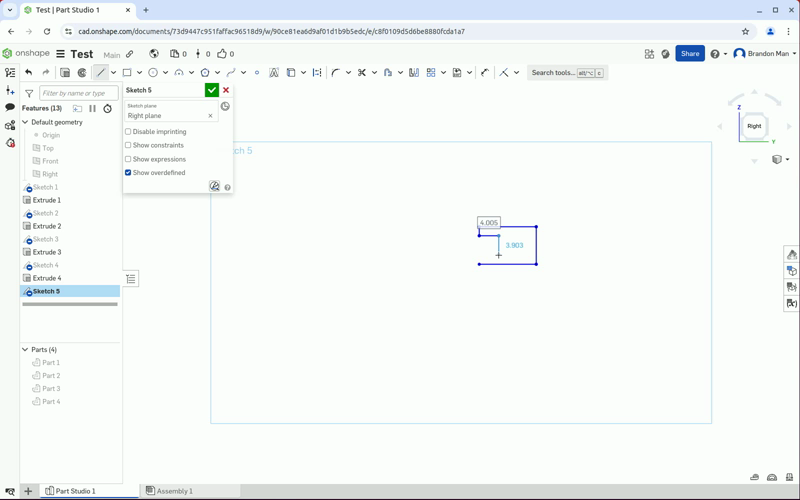
key_down(shift)
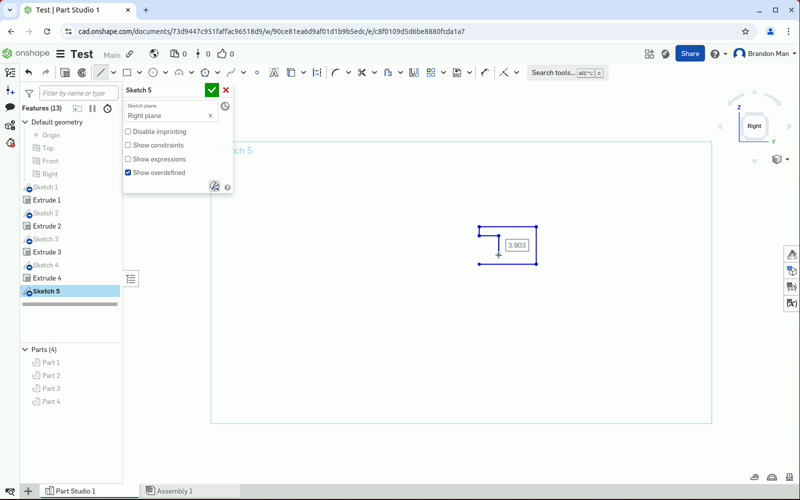
mouse_move(528, 254)
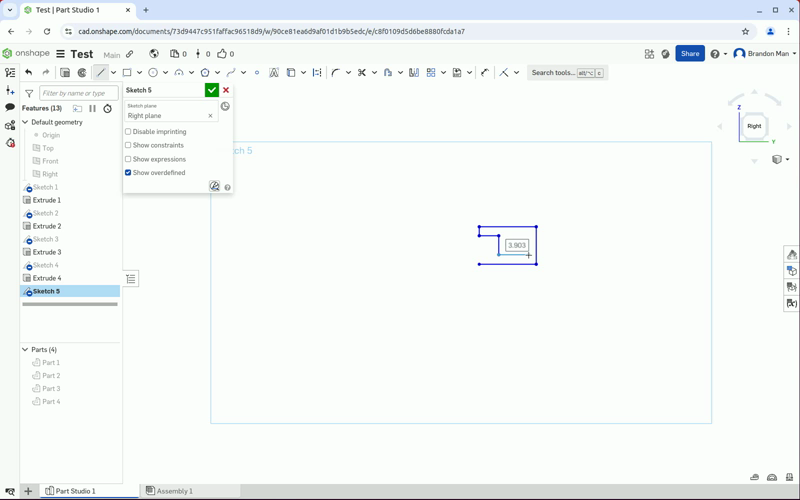
mouse_move(479, 254)
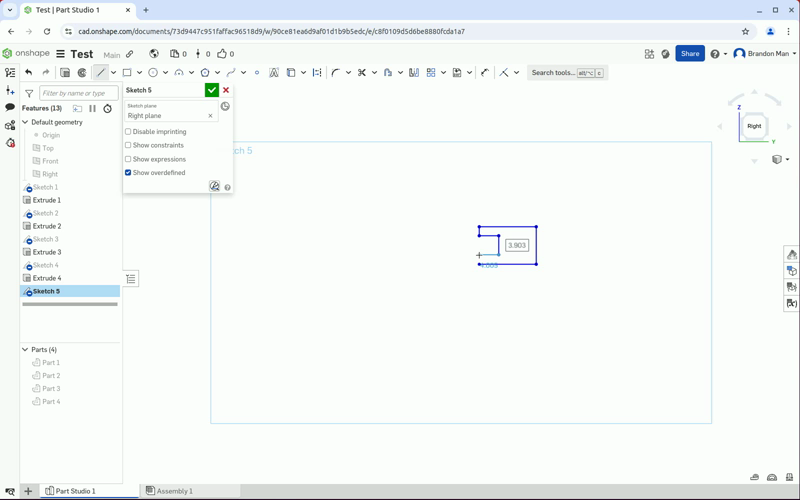
click(479, 254)
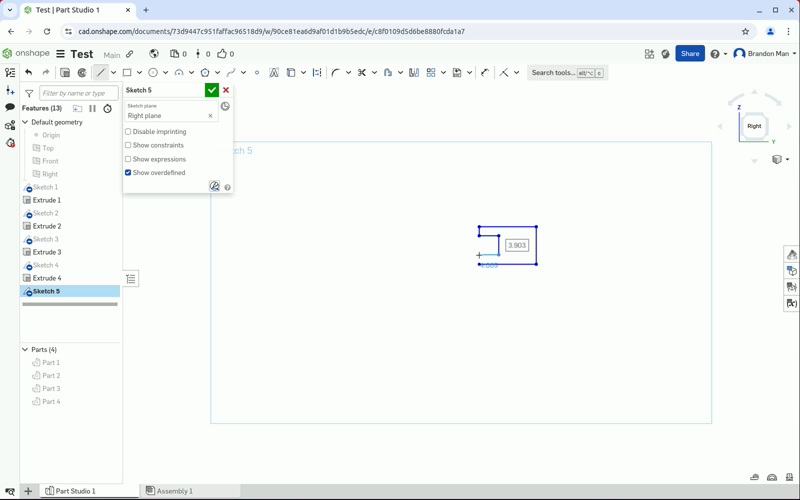
key_up(shift)
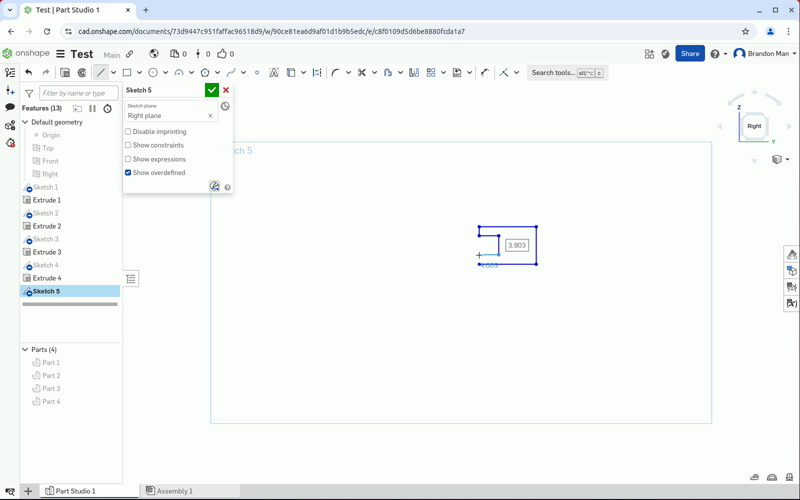
mouse_move(509, 254)
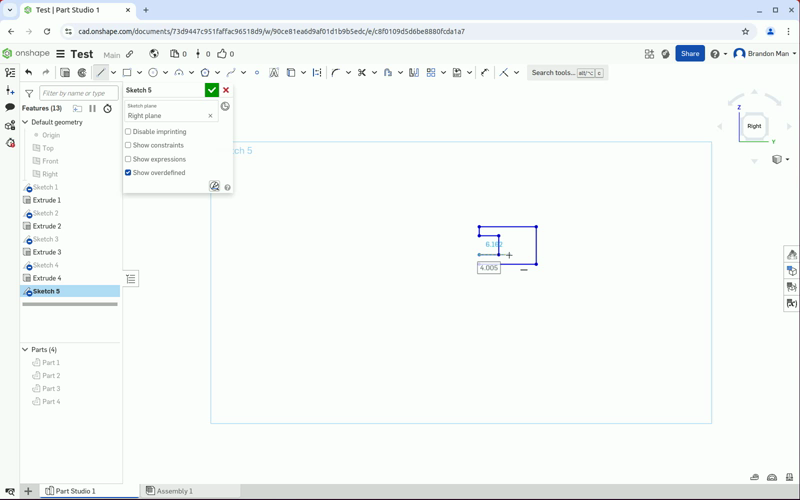
key_down(shift)
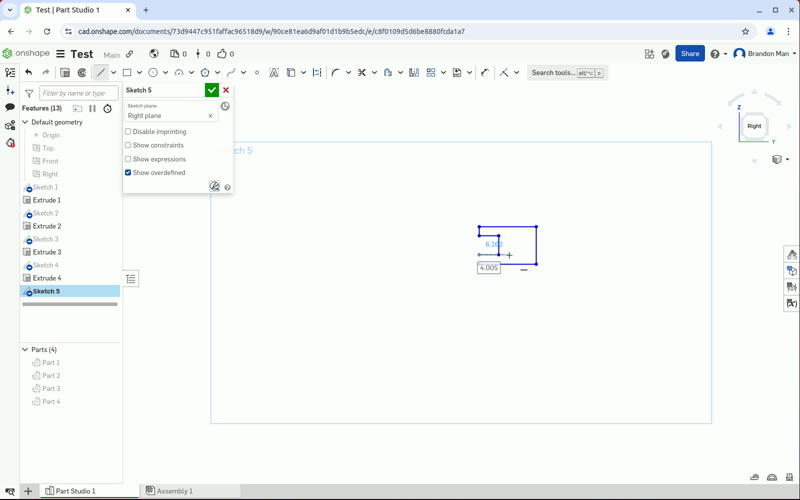
mouse_move(479, 264)
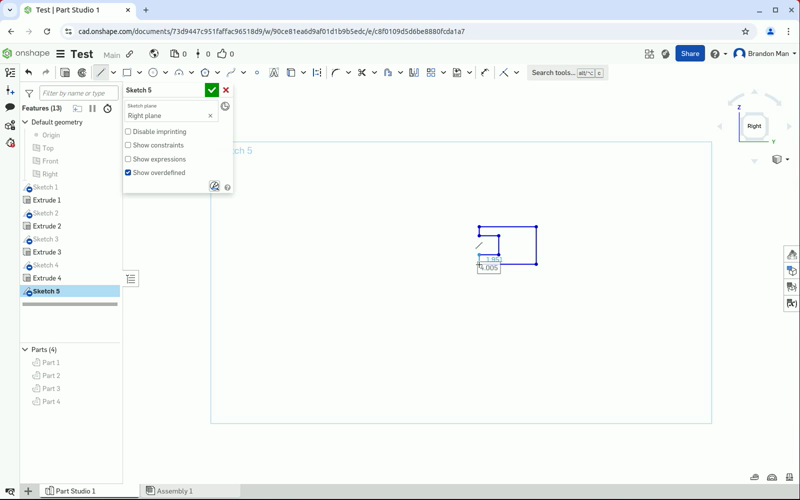
key_up(shift)
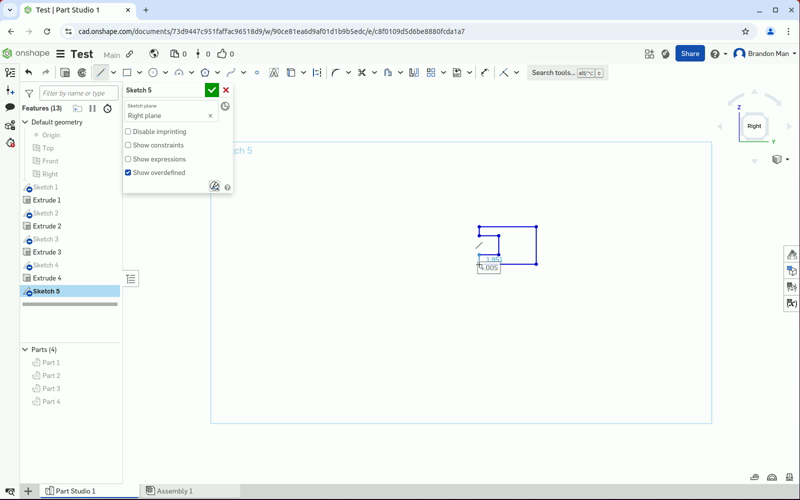
click(479, 264)
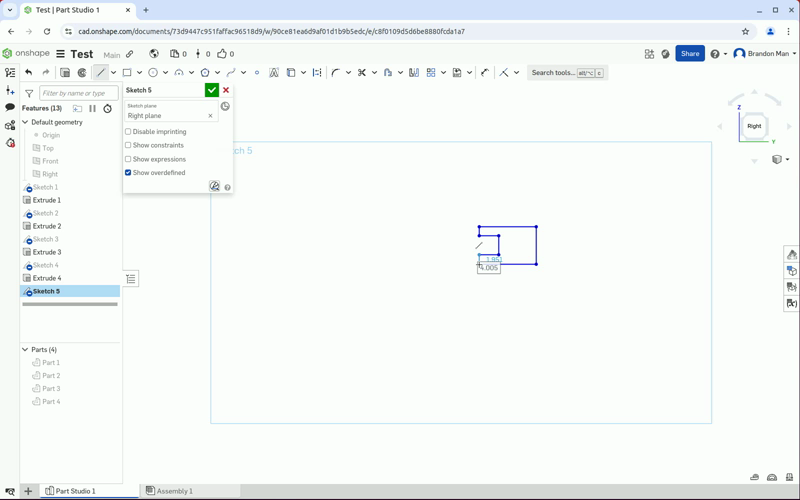
key(esc)
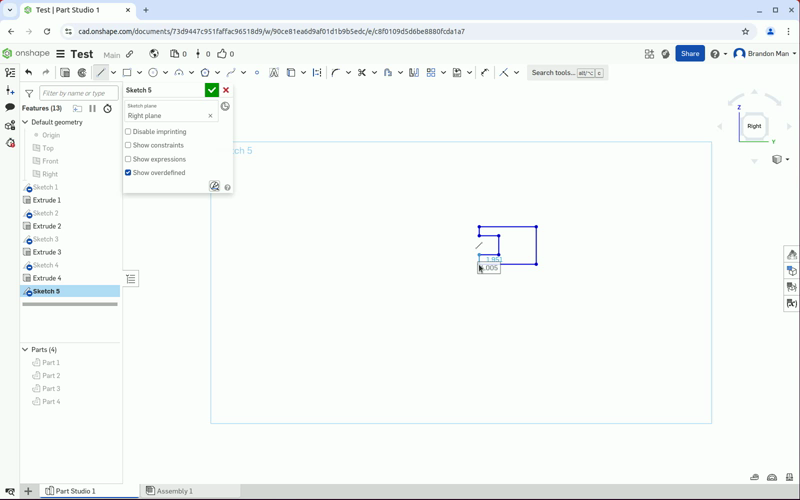
mouse_move(507, 261)
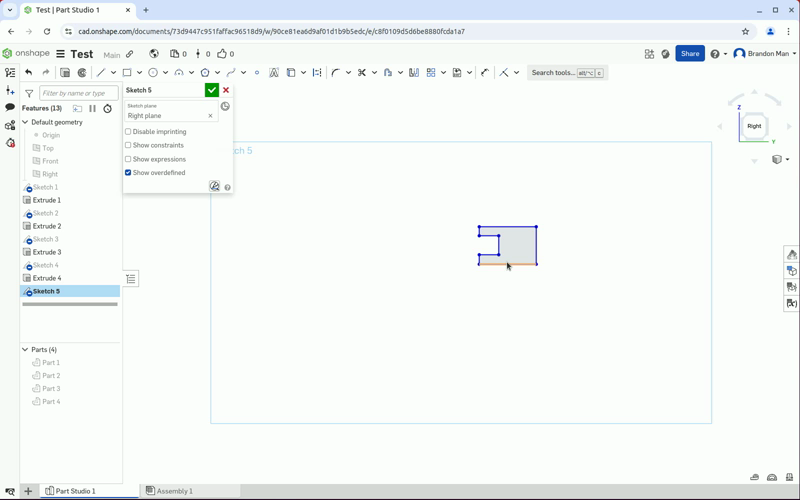
scroll(6)
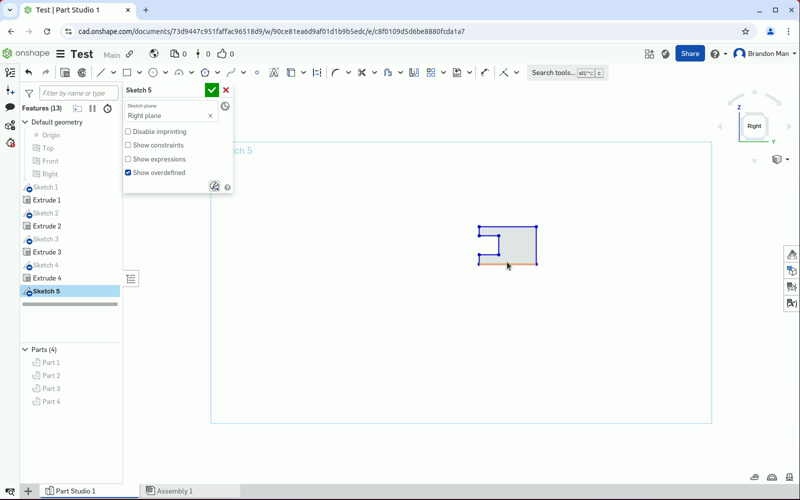
scroll(6)
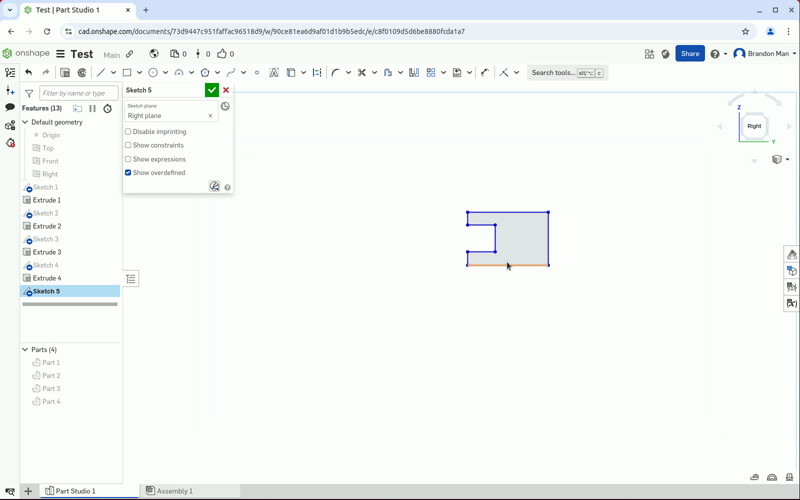
scroll(6)
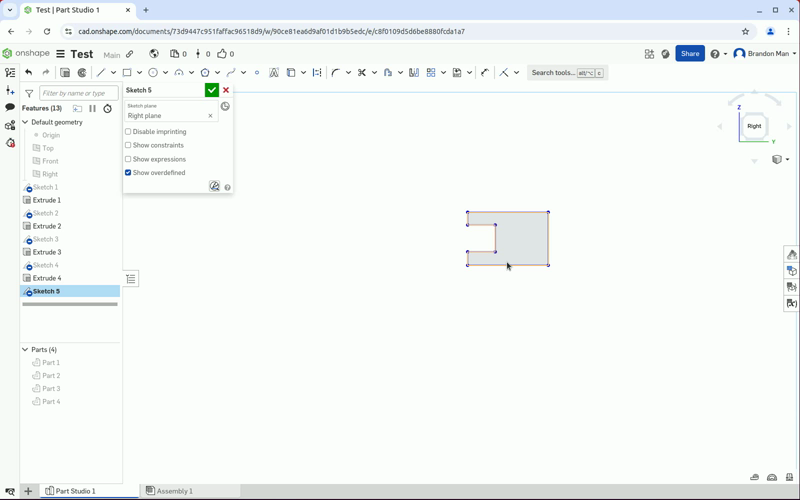
scroll(6)
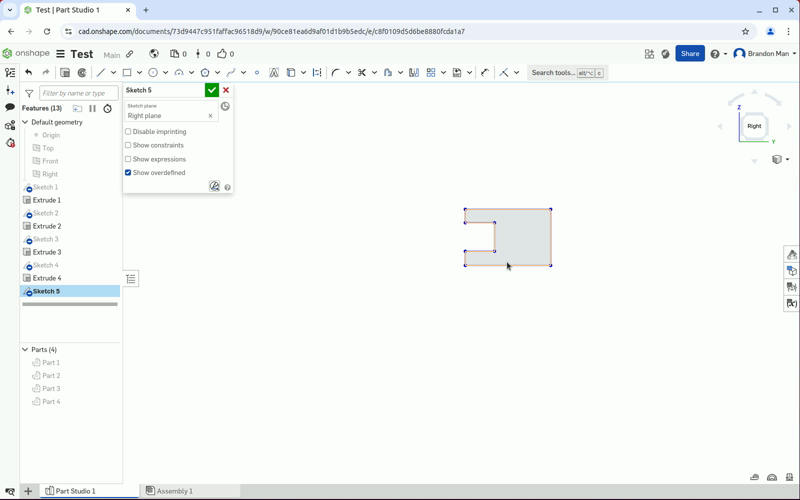
scroll(6)
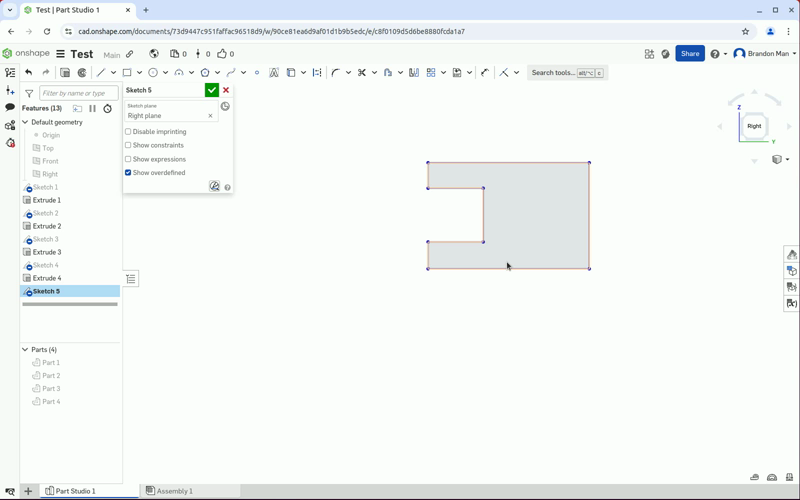
scroll(6)
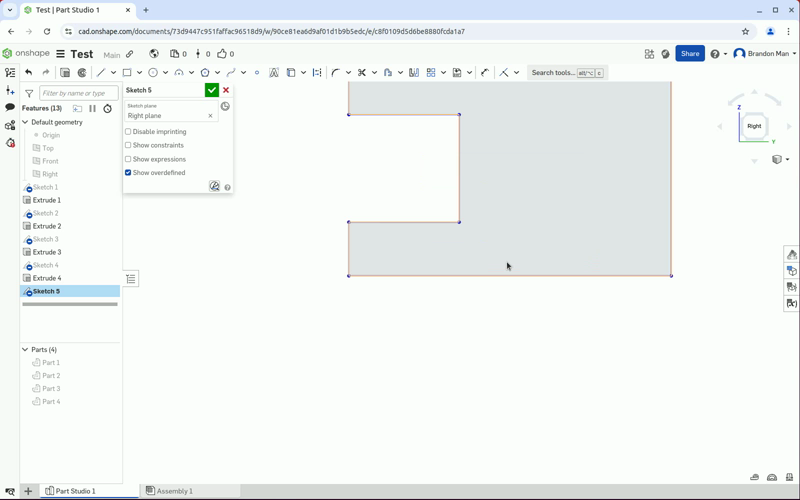
scroll(6)
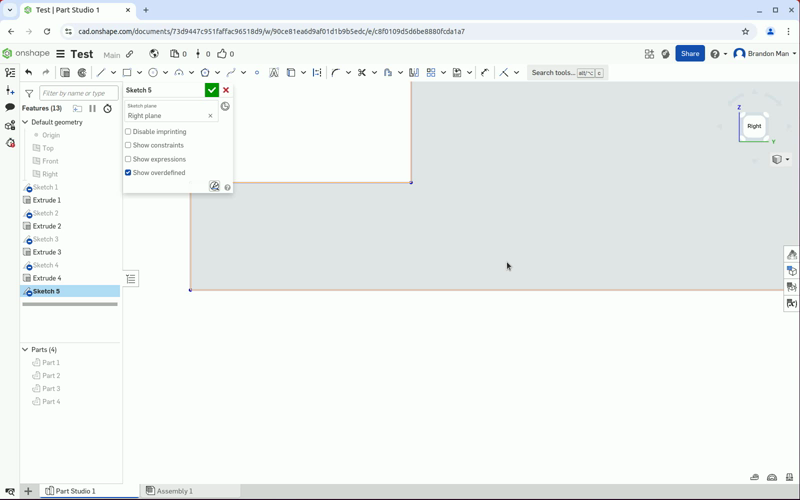
click(507, 261)
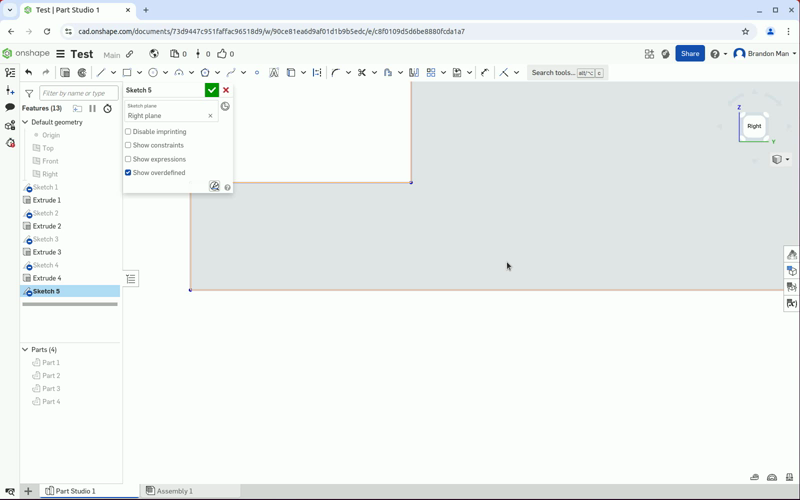
scroll(-6)
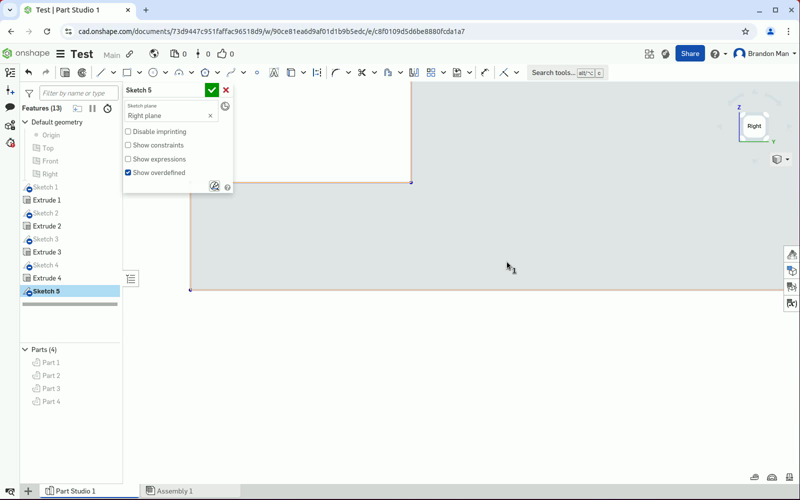
scroll(-6)
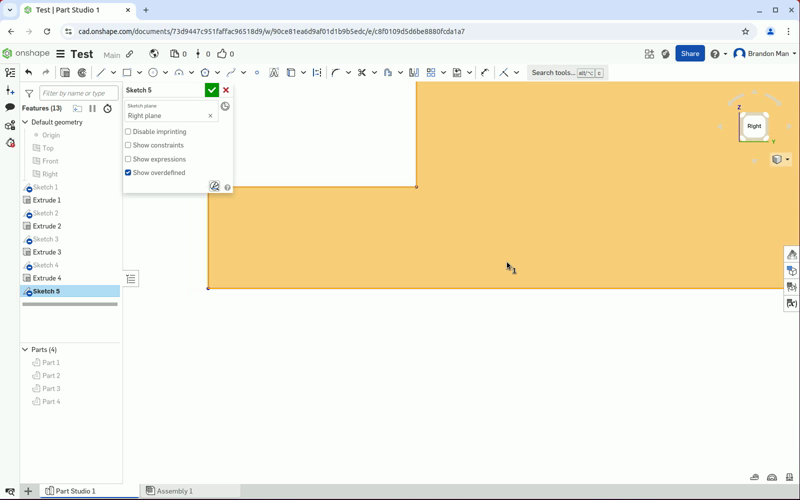
scroll(-6)
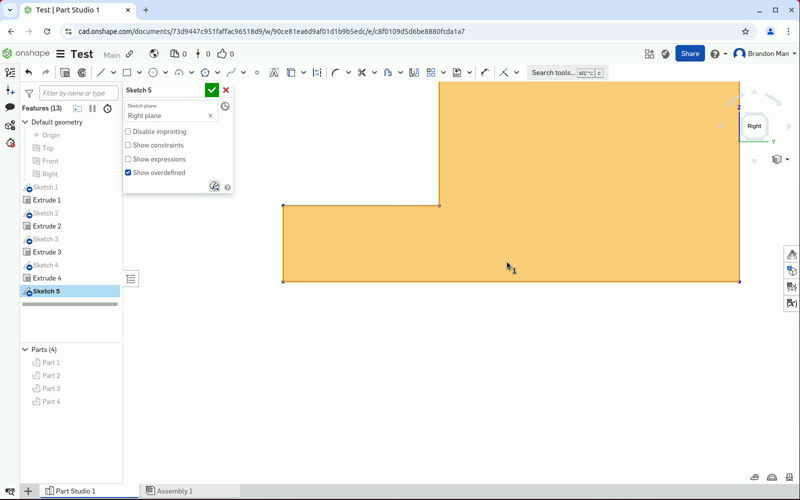
scroll(-6)
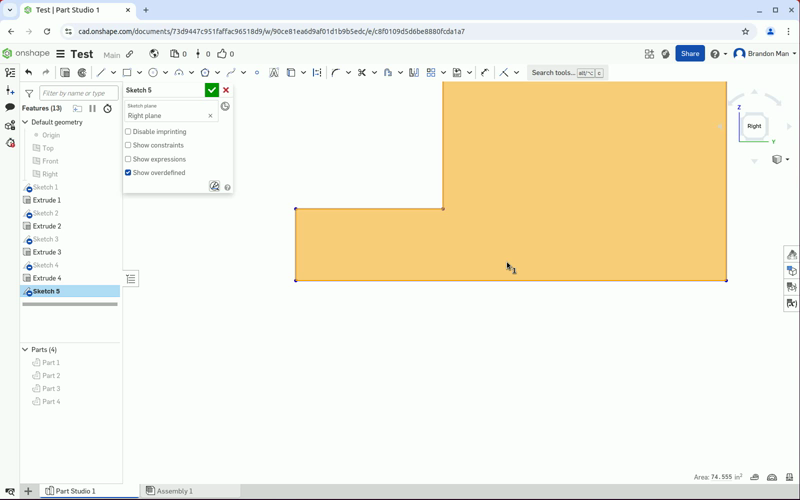
scroll(-6)
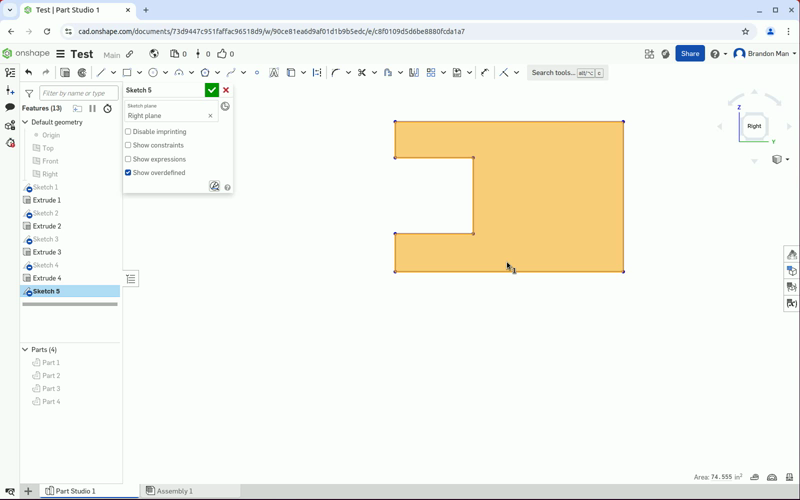
scroll(-6)
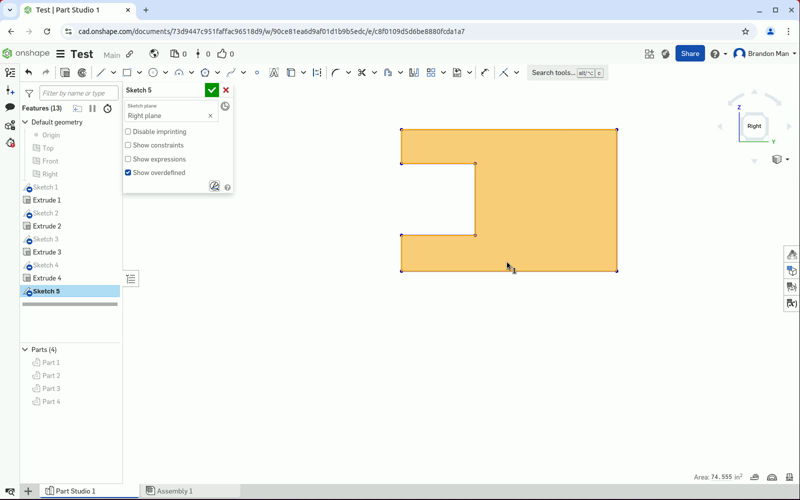
scroll(-6)
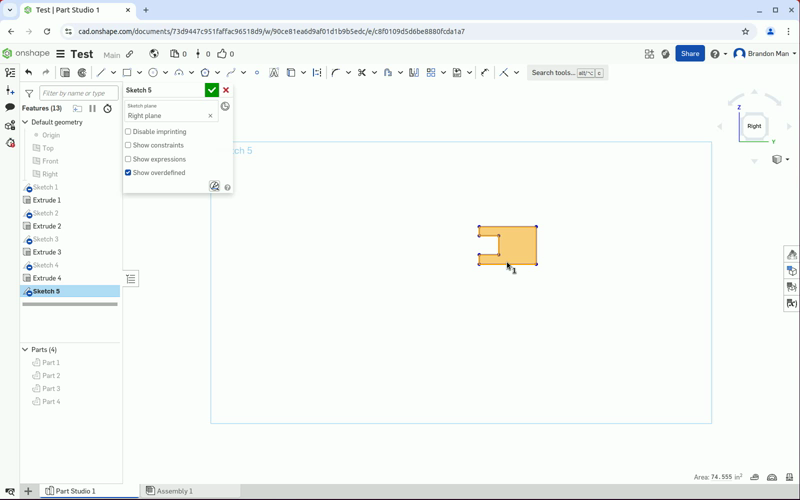
mouse_move(73, 352)
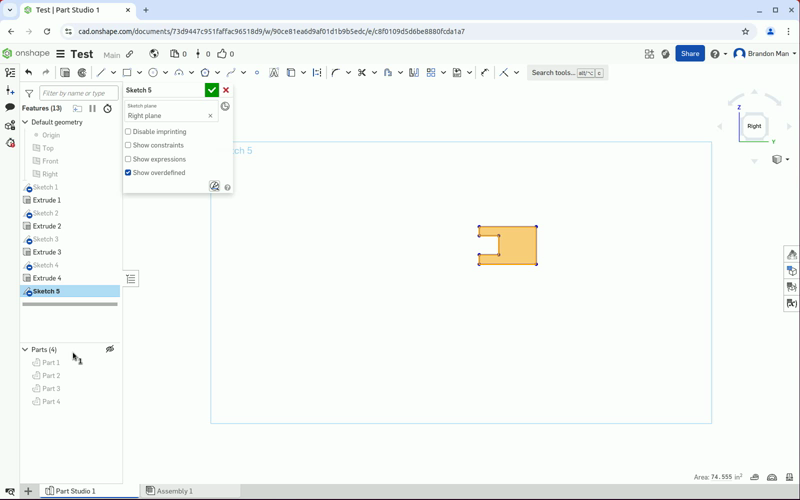
key(shift+y)
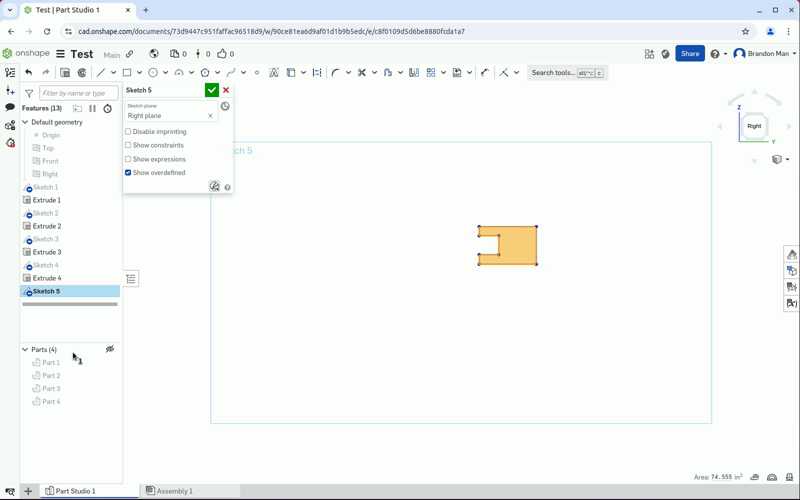
key(shift+e)
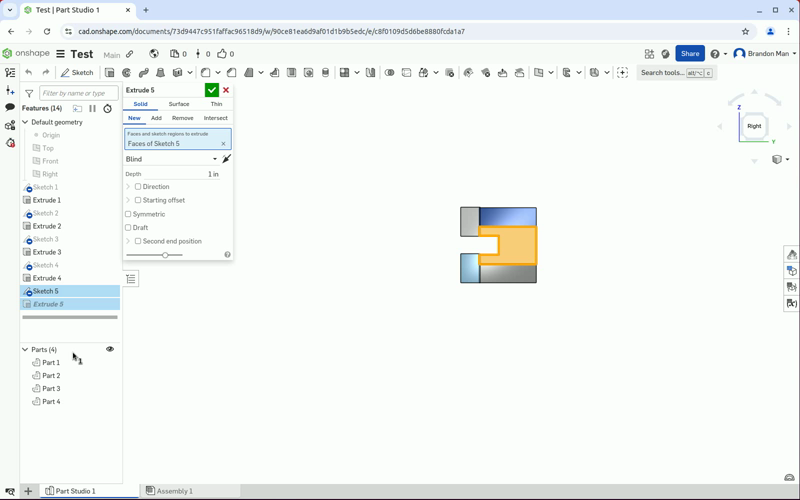
mouse_move(143, 106)
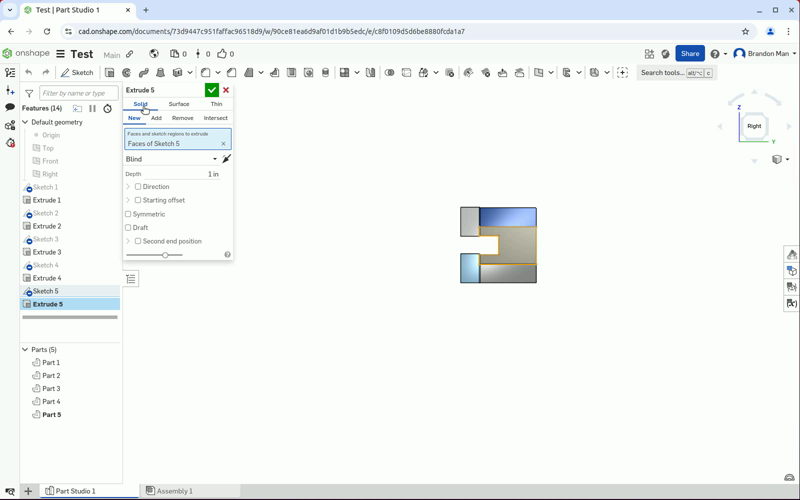
click(143, 106)
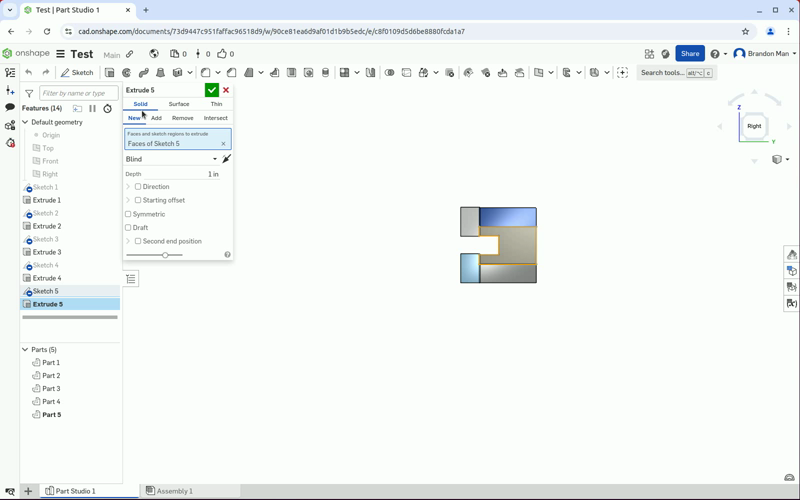
mouse_move(137, 120)
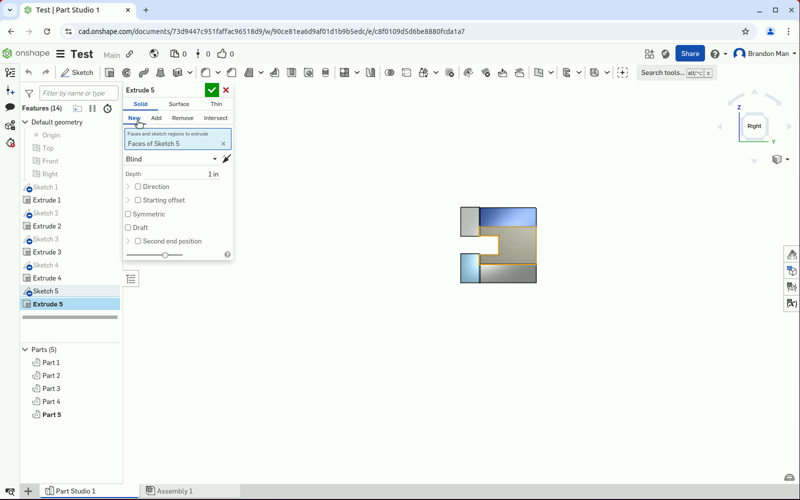
click(137, 120)
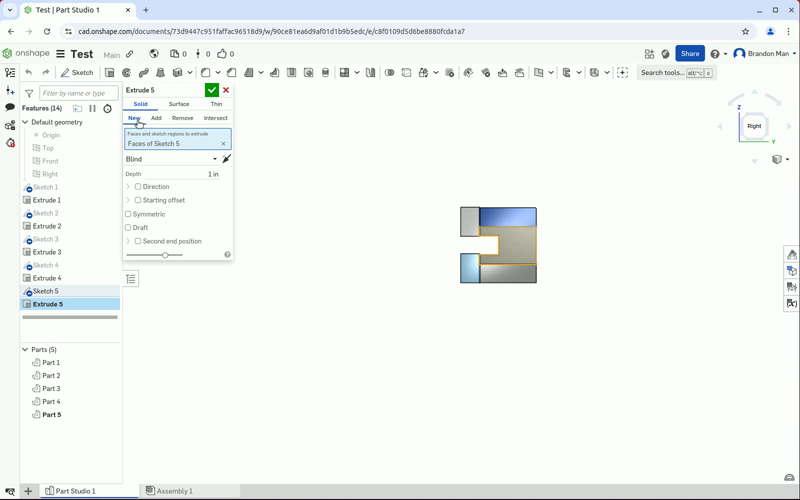
key(tab, 4)
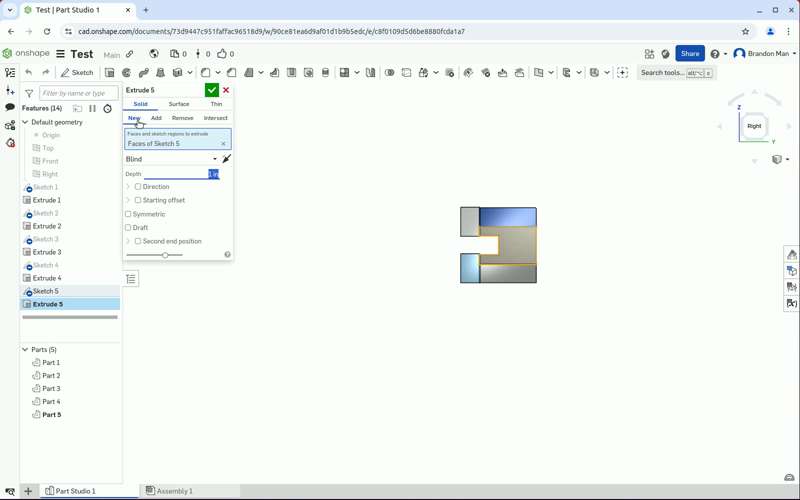
text(23.108)
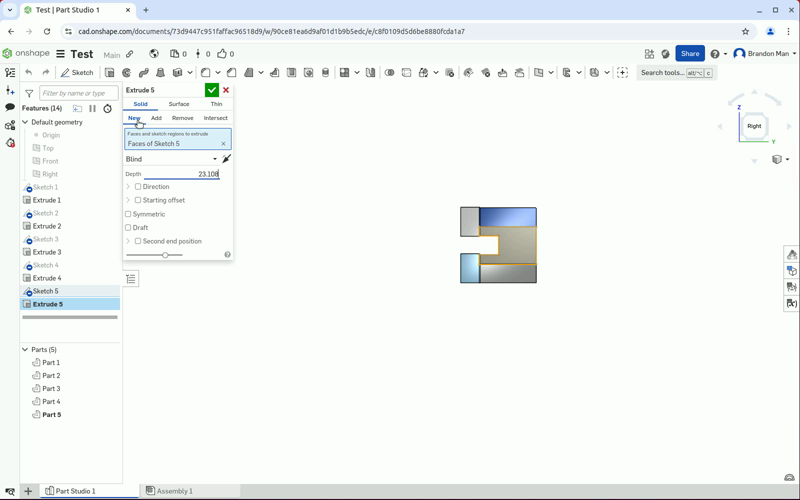
key(enter)
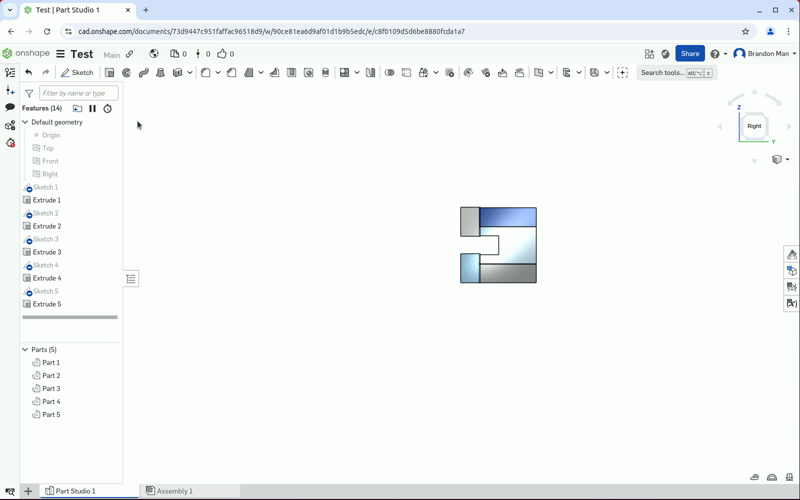
key(shift+h)
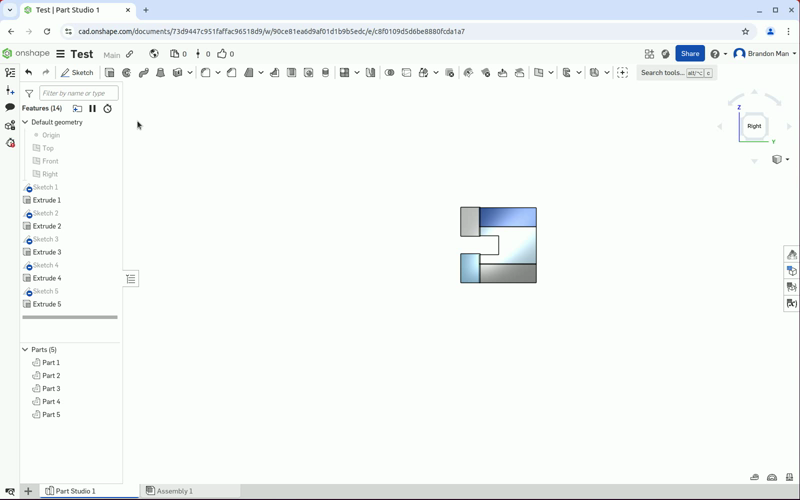
key(shift+h)
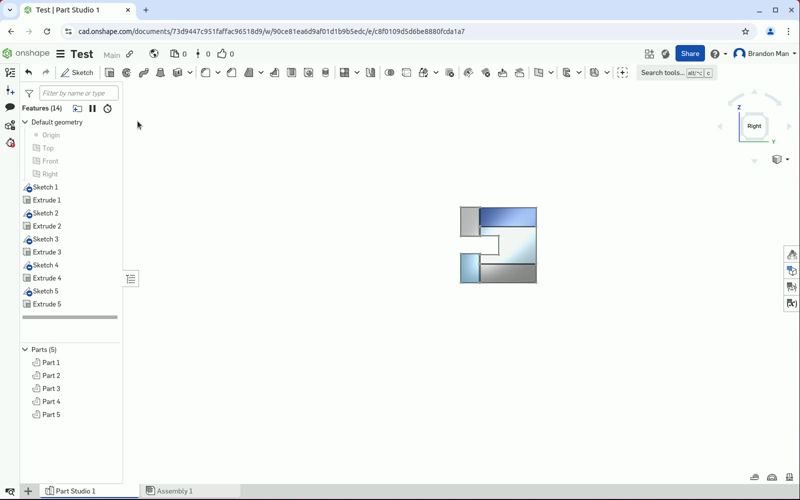
key(shift+7)
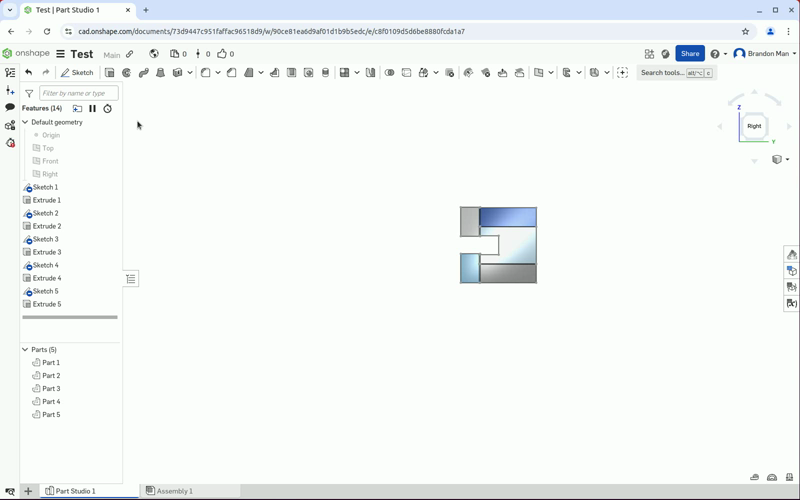
key(right, 2)
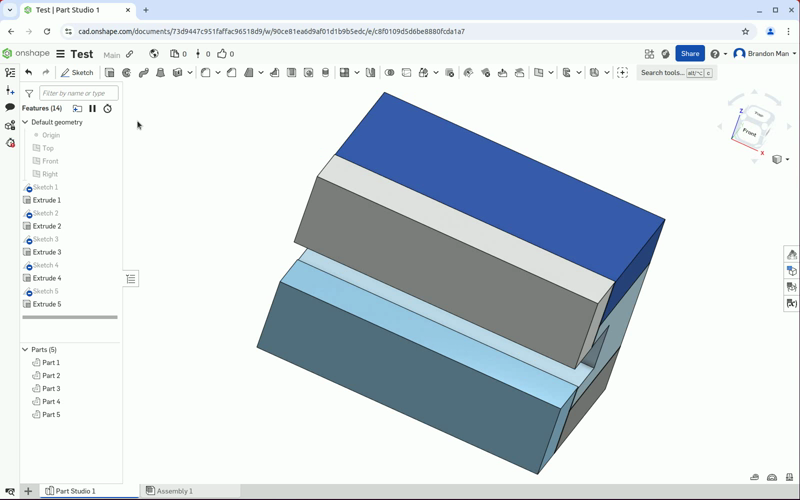
key(down, 2)
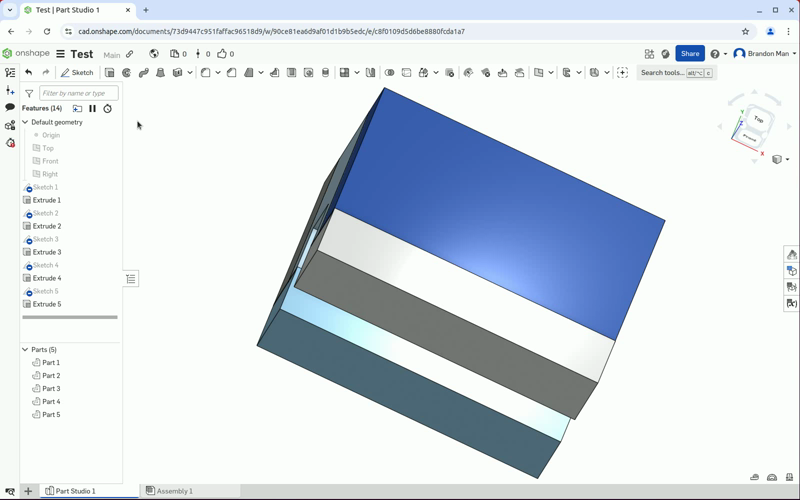
key(up, 2)
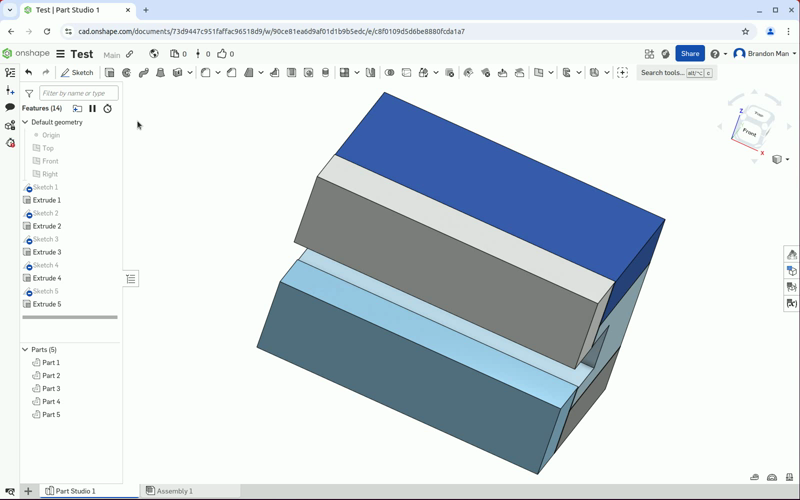
key(left, 2)
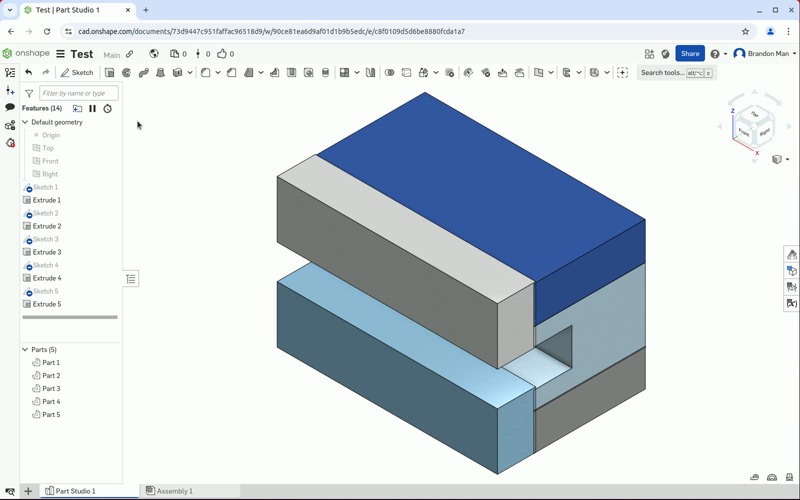
mouse_move(73, 189)
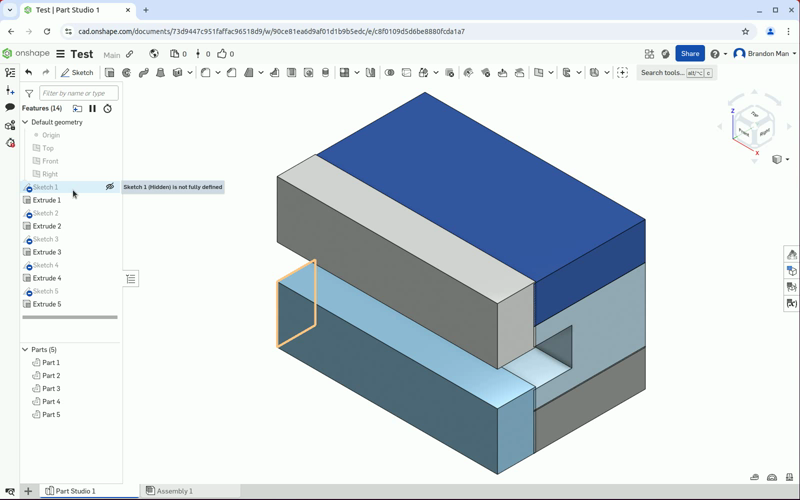
click(73, 189)